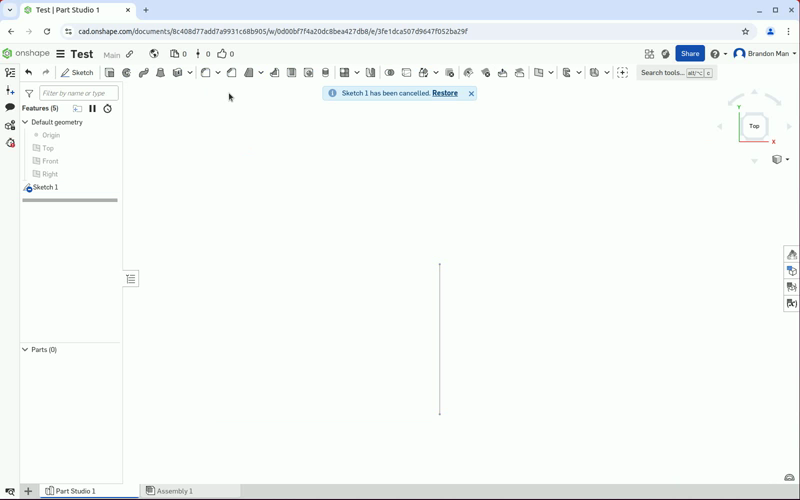
key(shift+h)
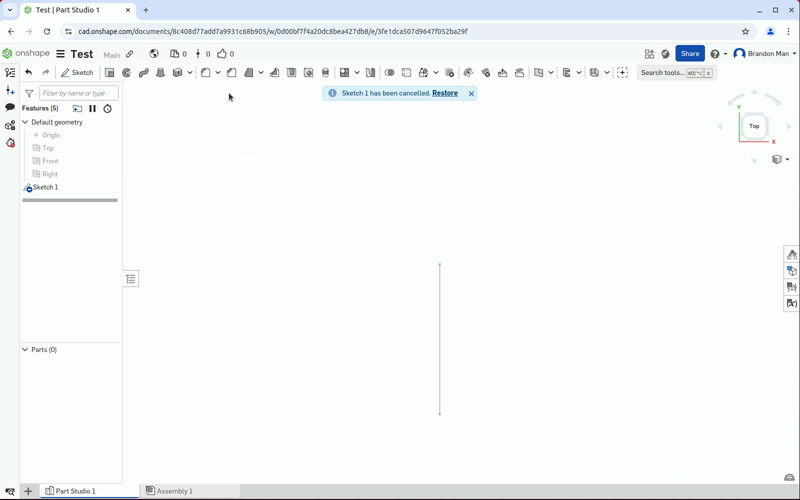
key(shift+s)
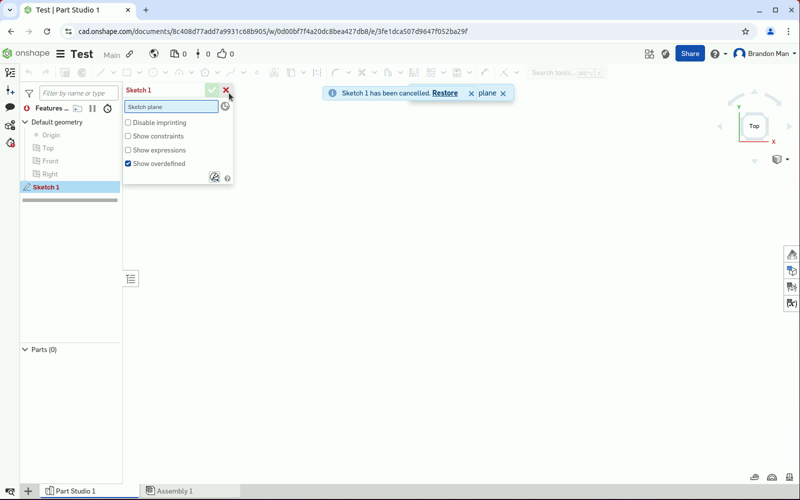
mouse_move(73, 150)
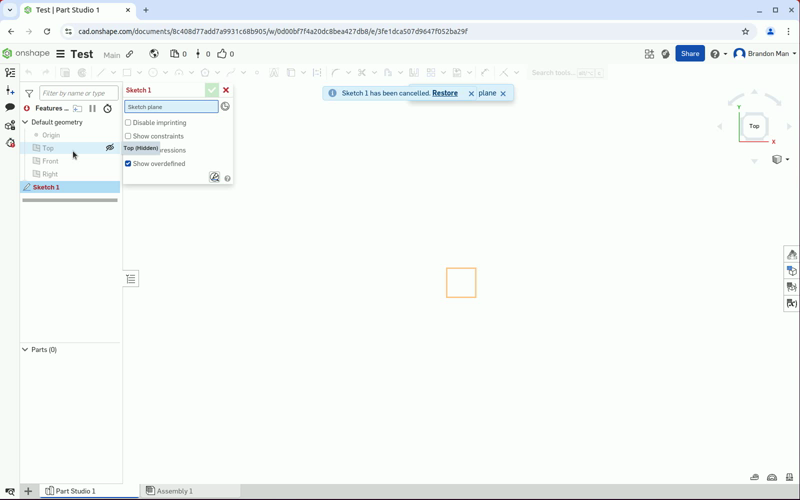
click(73, 150)
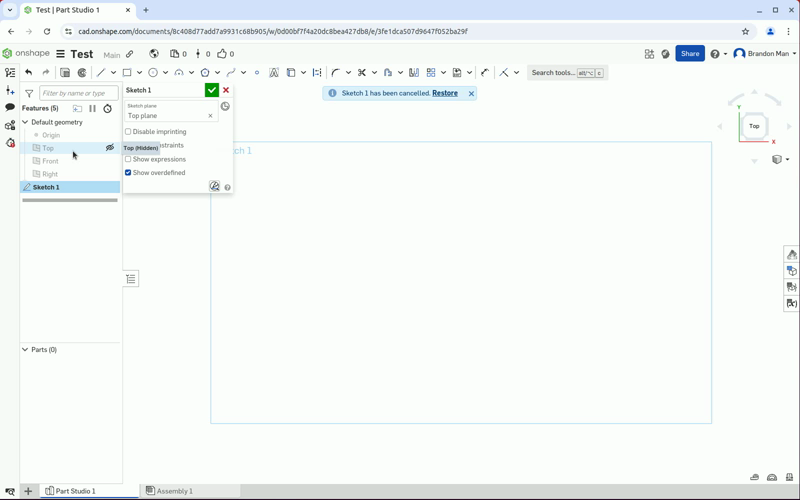
mouse_move(73, 352)
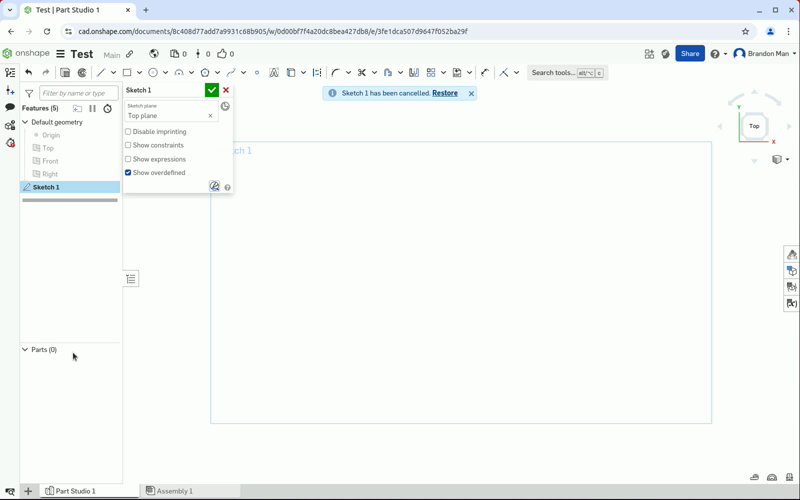
key(y)
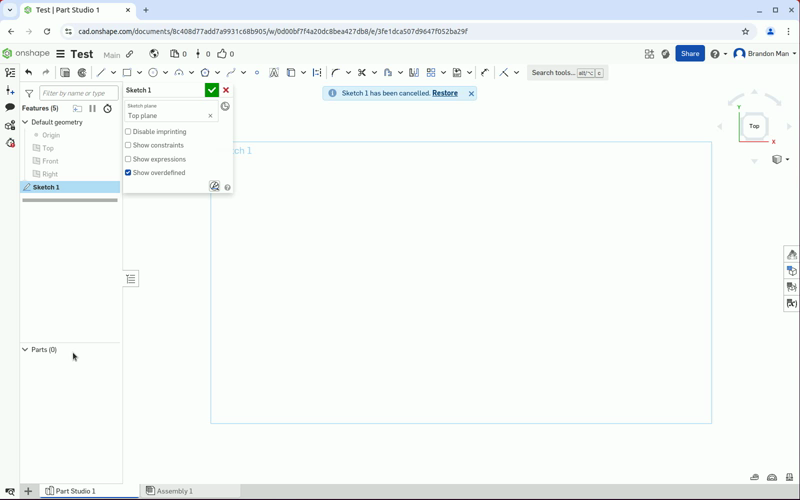
key(l)
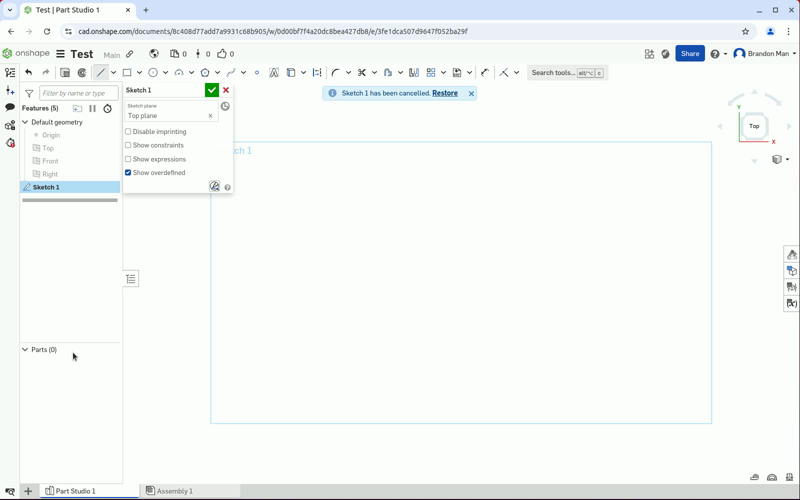
key_down(shift)
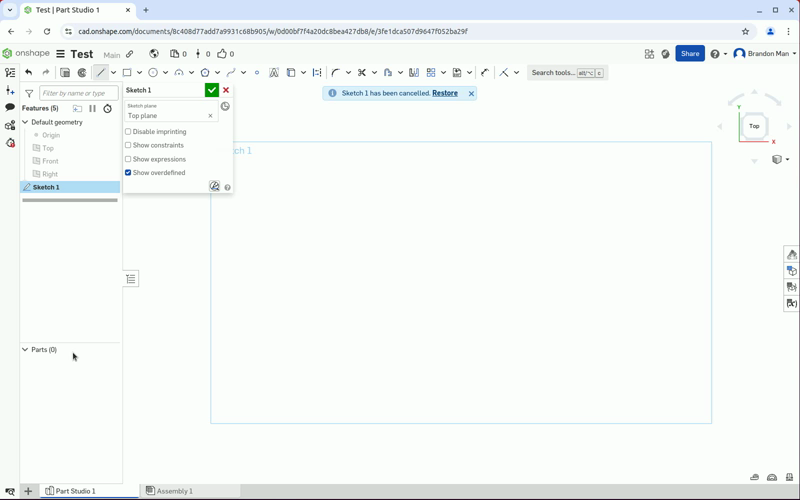
mouse_move(348, 395)
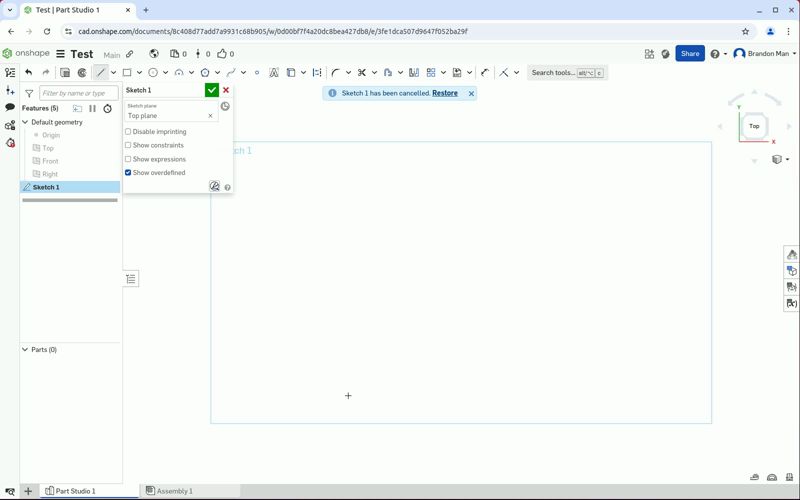
click(348, 395)
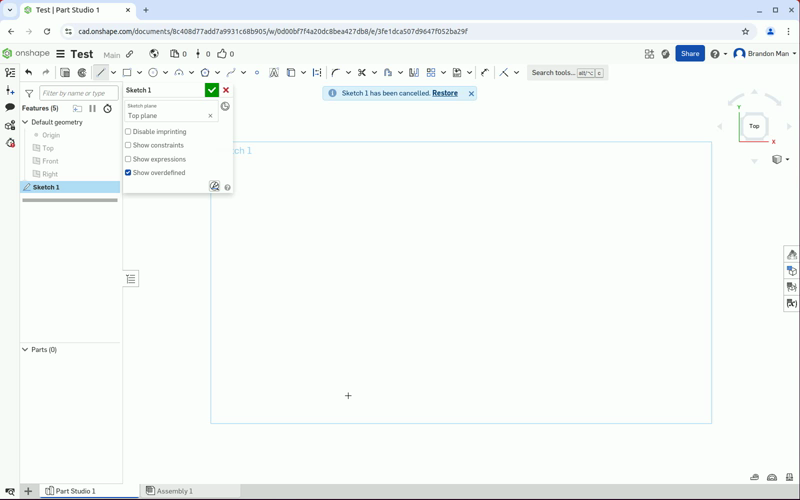
key_up(shift)
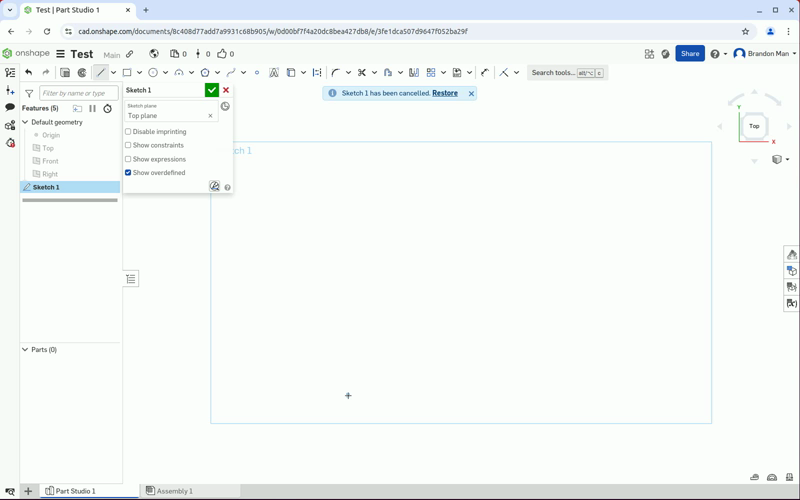
key_down(shift)
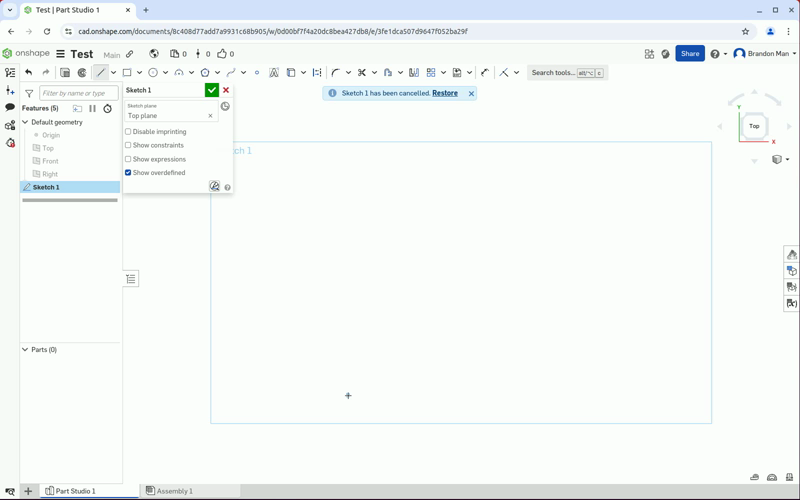
mouse_move(572, 395)
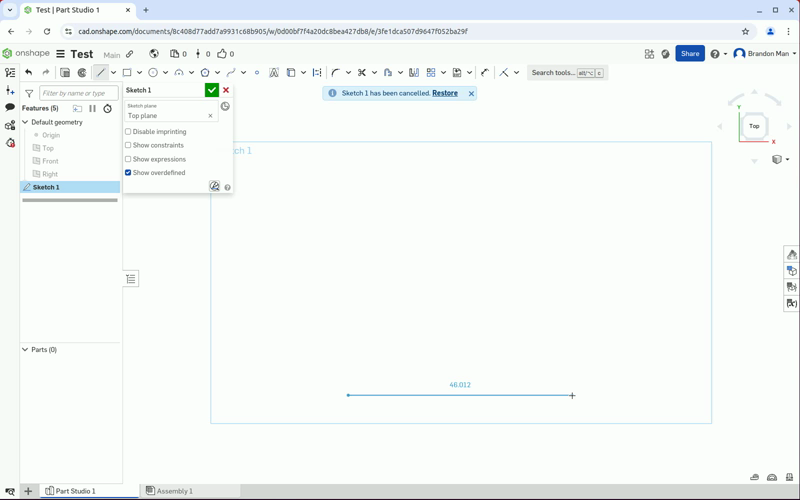
click(572, 395)
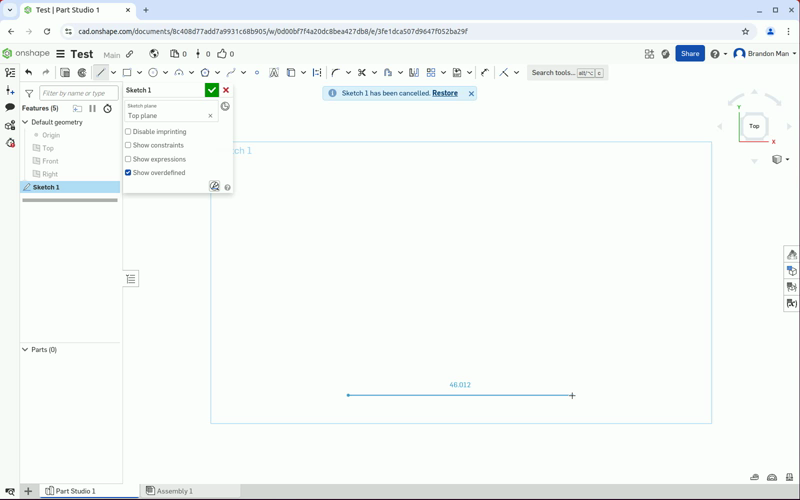
key_up(shift)
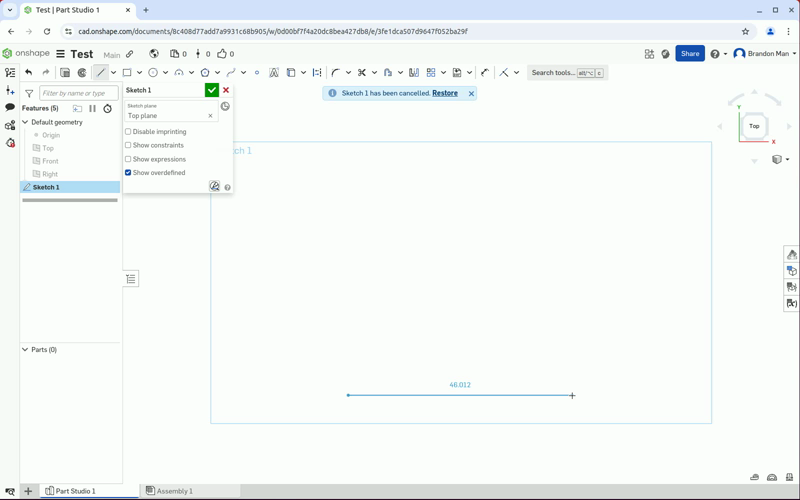
key_down(shift)
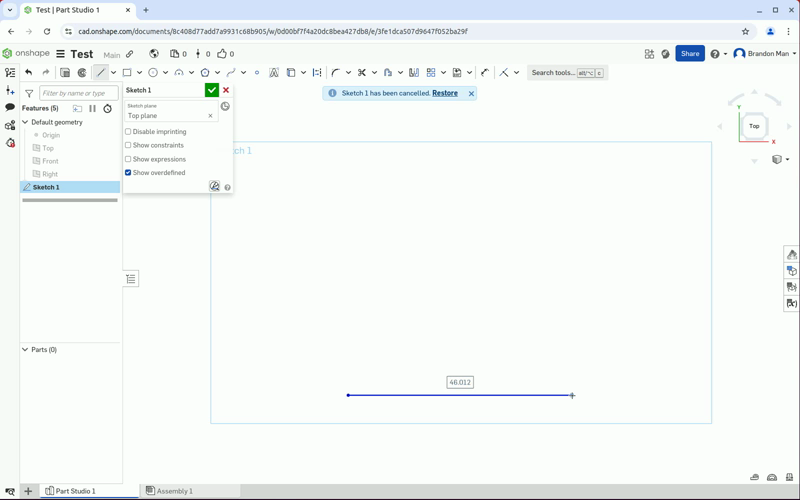
mouse_move(572, 171)
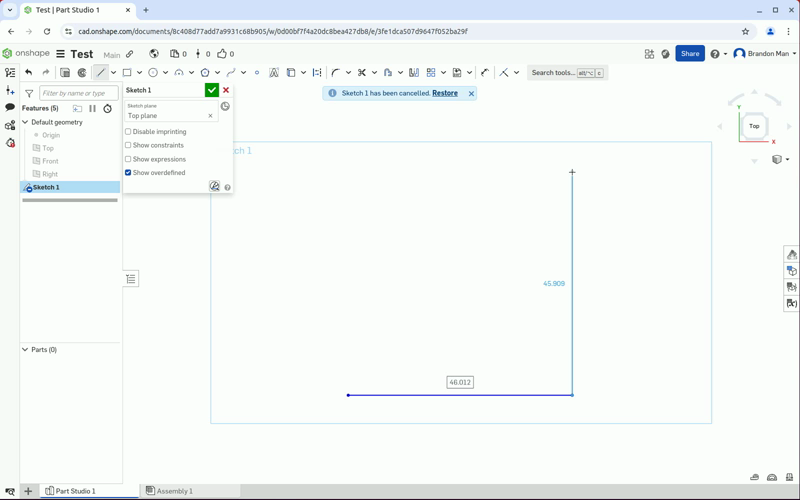
click(572, 171)
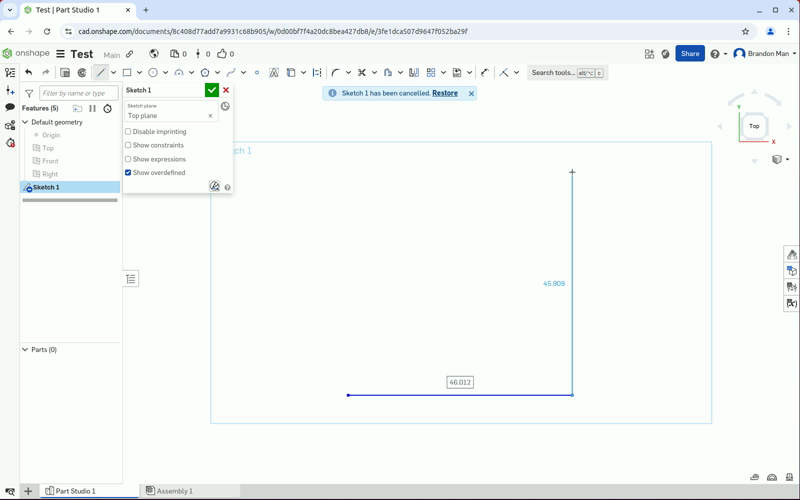
key_up(shift)
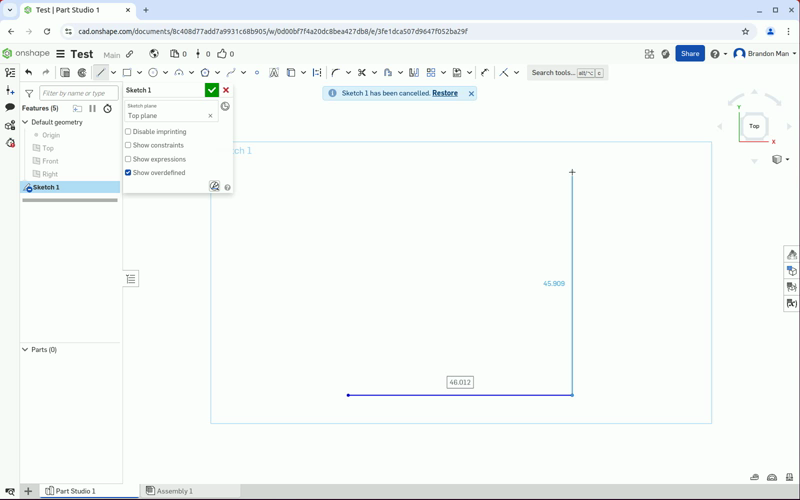
key_down(shift)
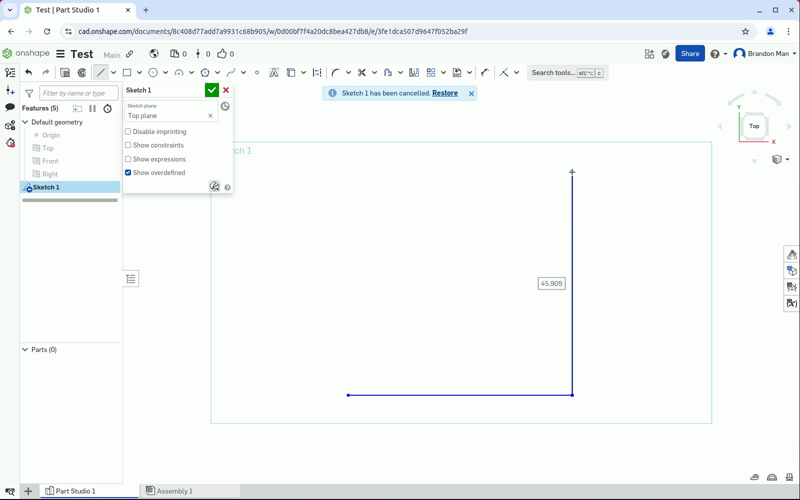
mouse_move(348, 171)
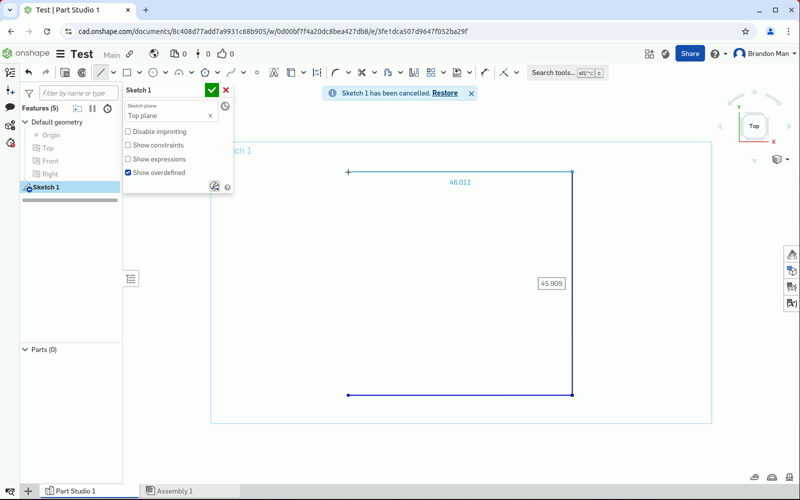
click(348, 171)
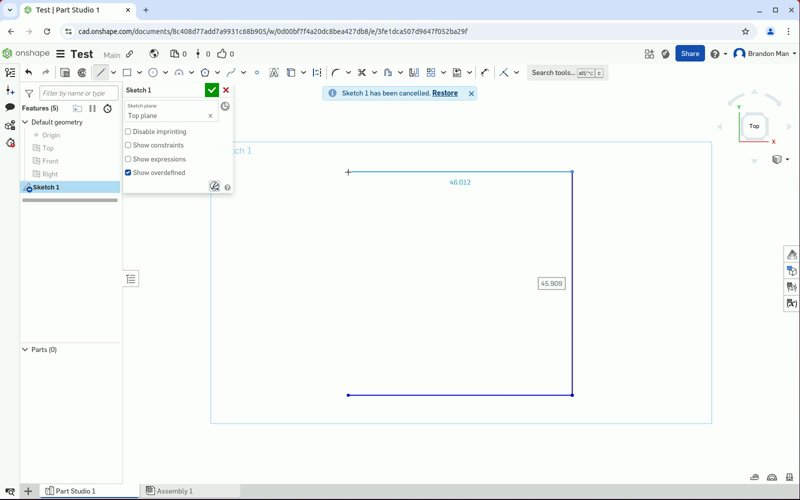
key_up(shift)
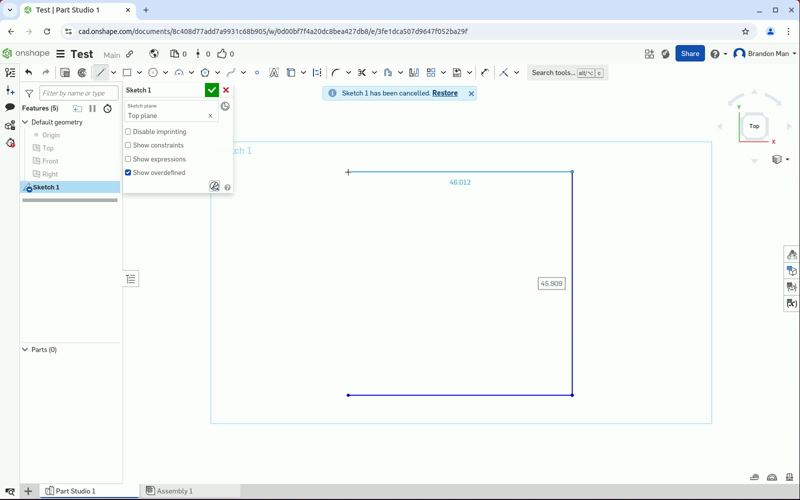
key_down(shift)
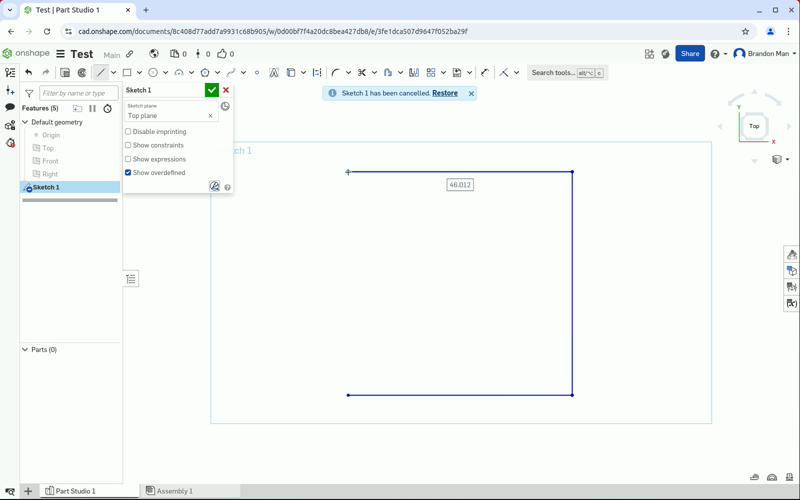
mouse_move(348, 395)
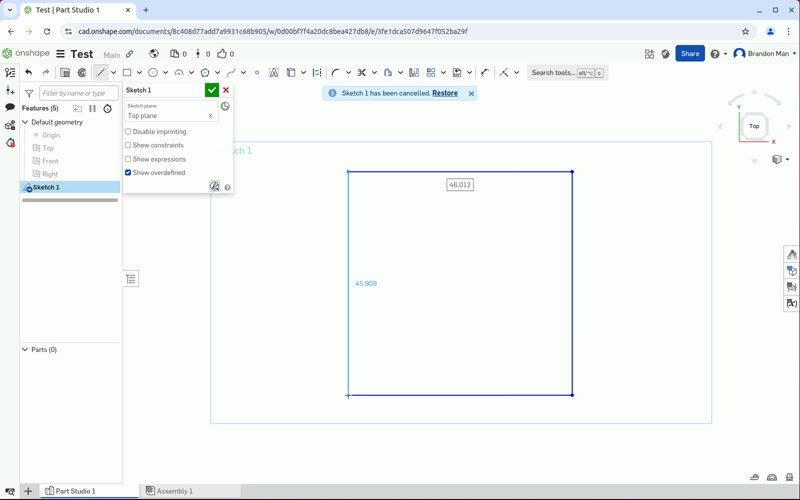
key_up(shift)
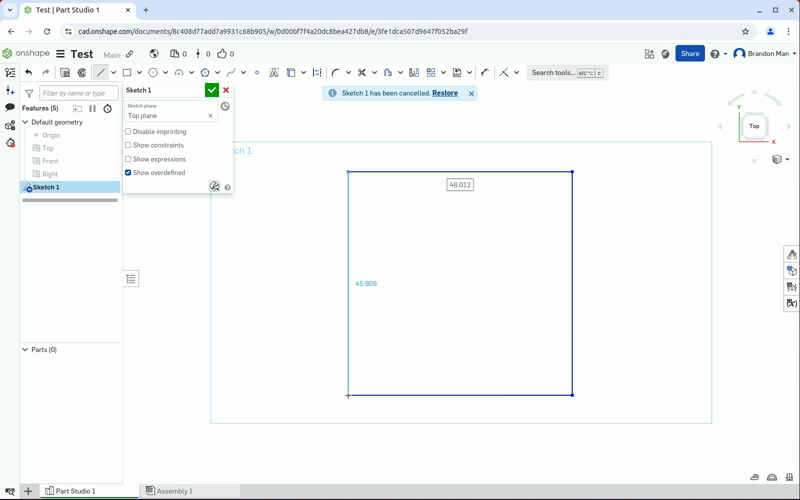
click(348, 395)
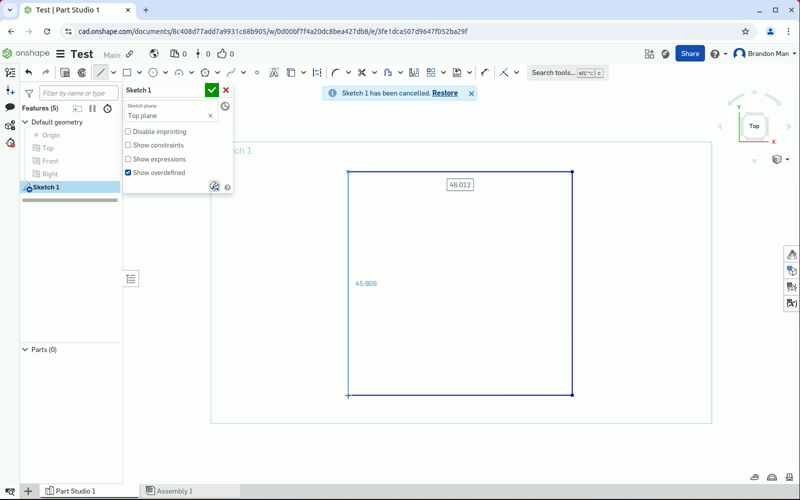
key(esc)
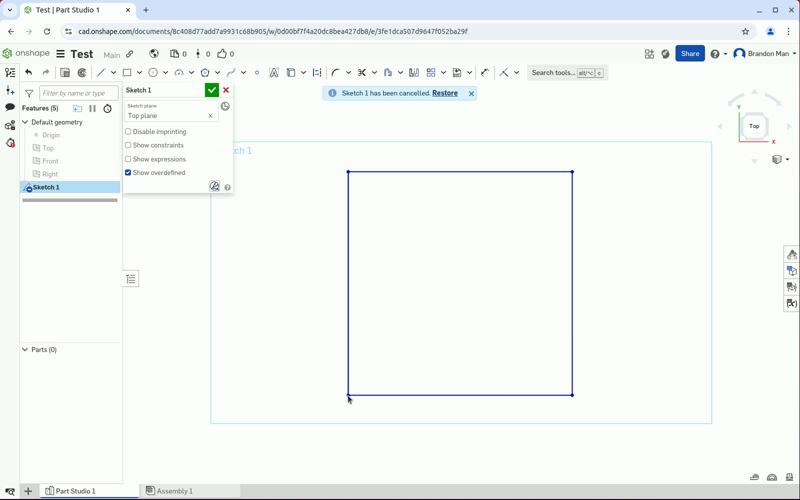
mouse_move(422, 355)
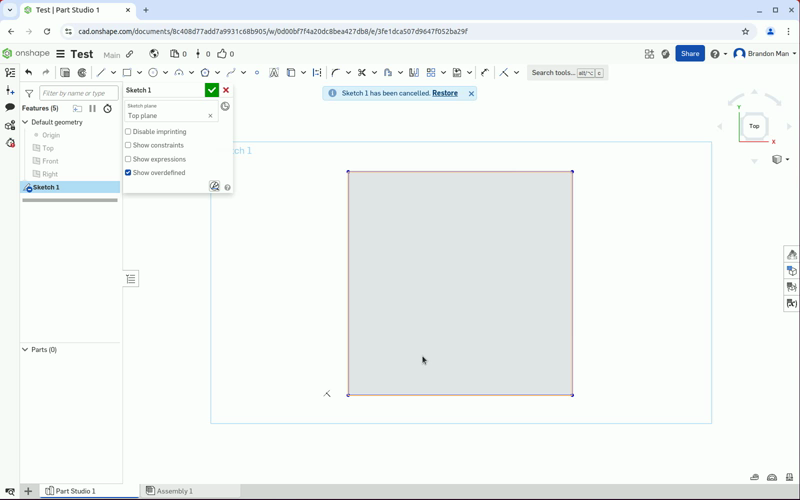
click(422, 355)
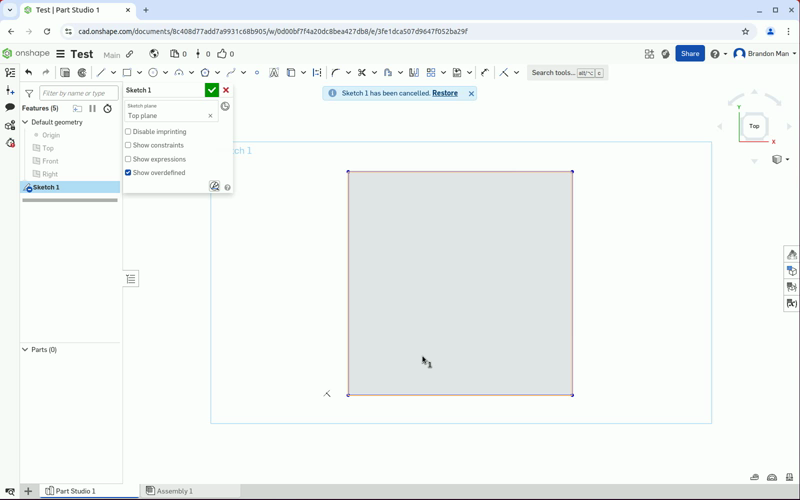
mouse_move(73, 352)
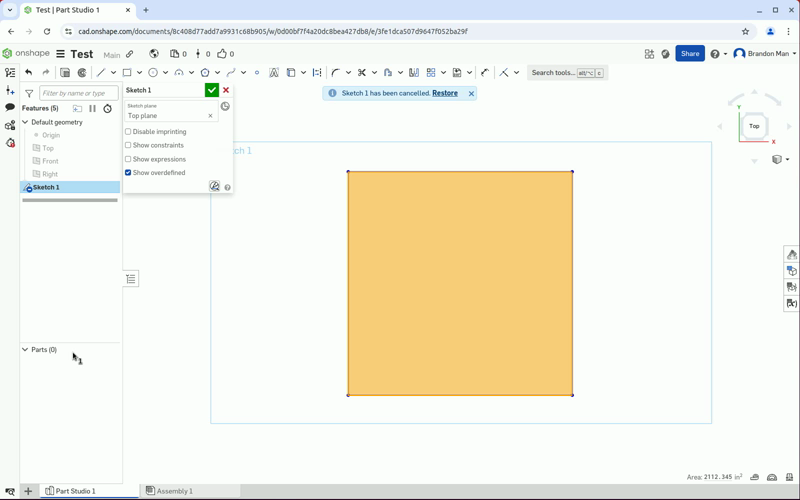
key(shift+y)
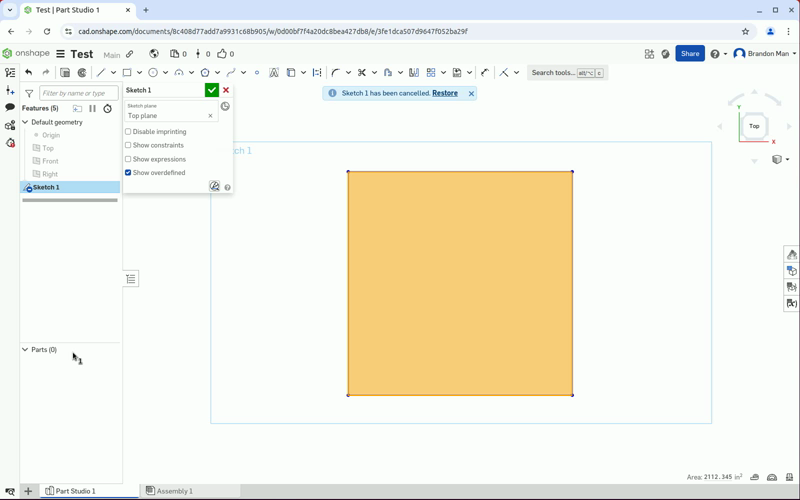
key(shift+e)
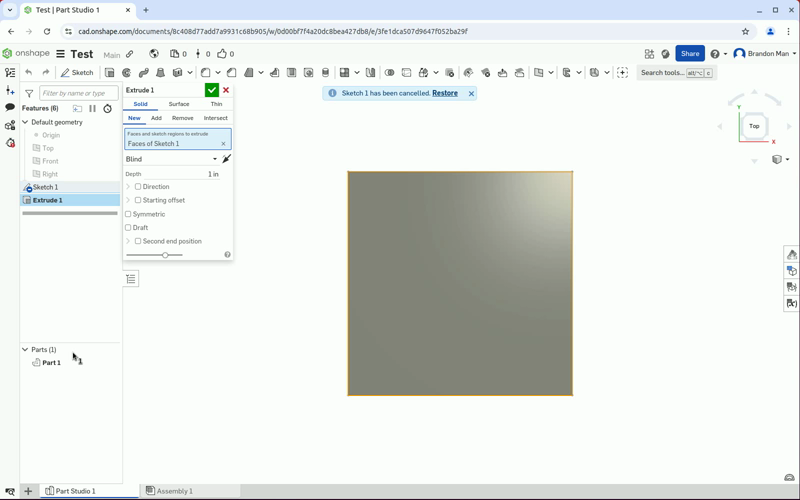
mouse_move(143, 106)
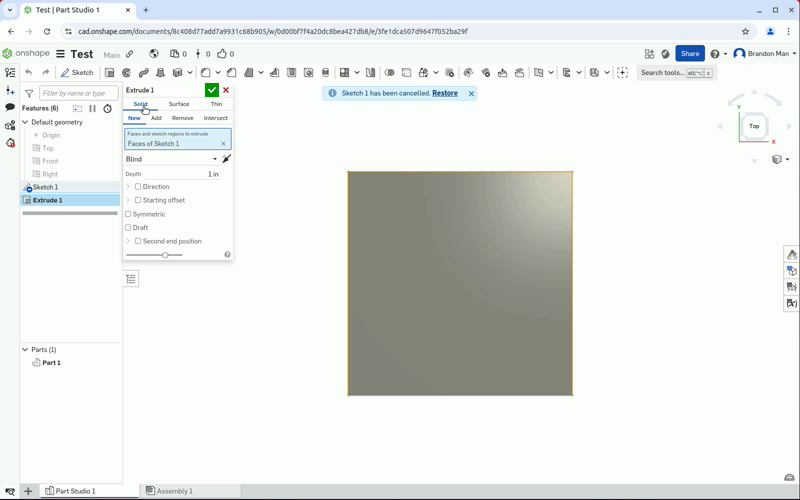
click(143, 106)
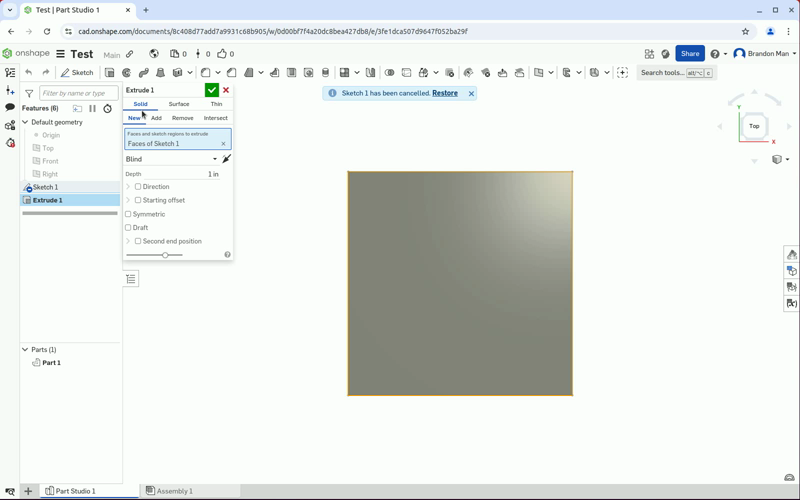
mouse_move(137, 120)
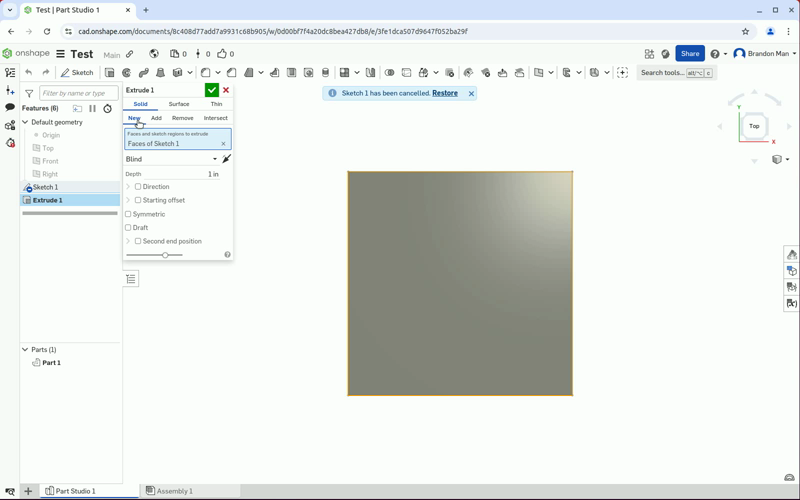
click(137, 120)
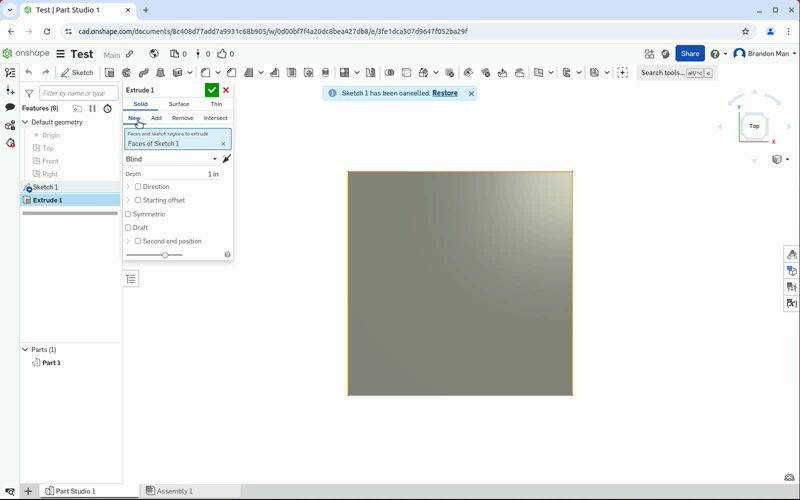
key(tab, 4)
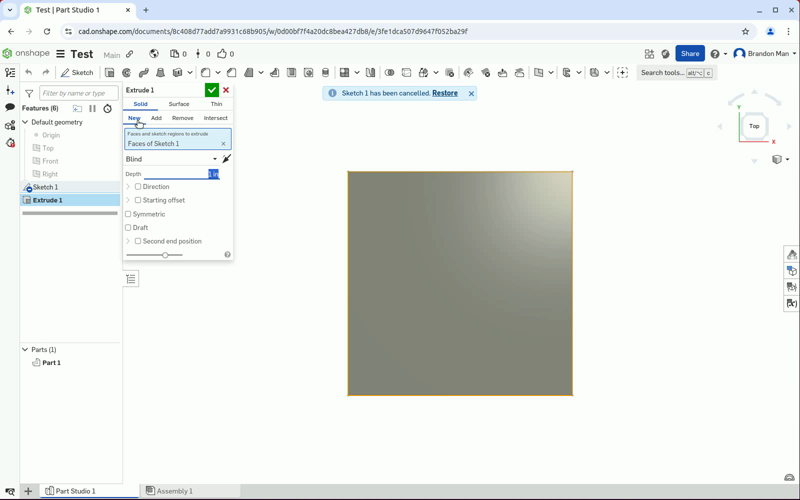
text(6.258)
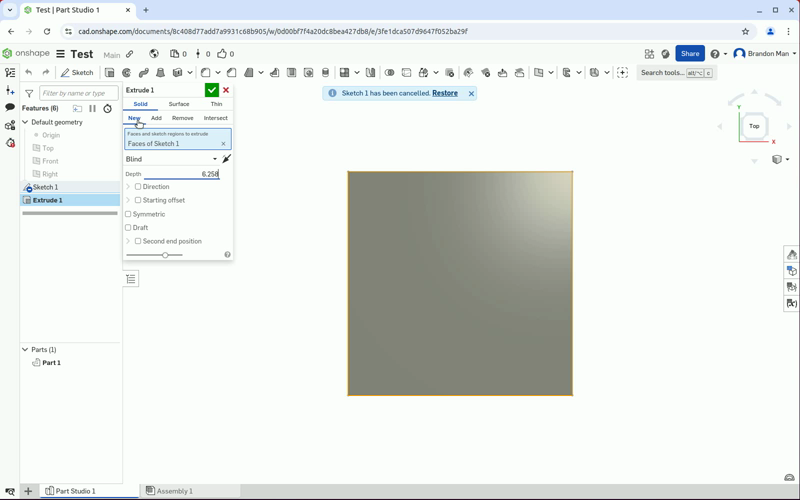
key(enter)
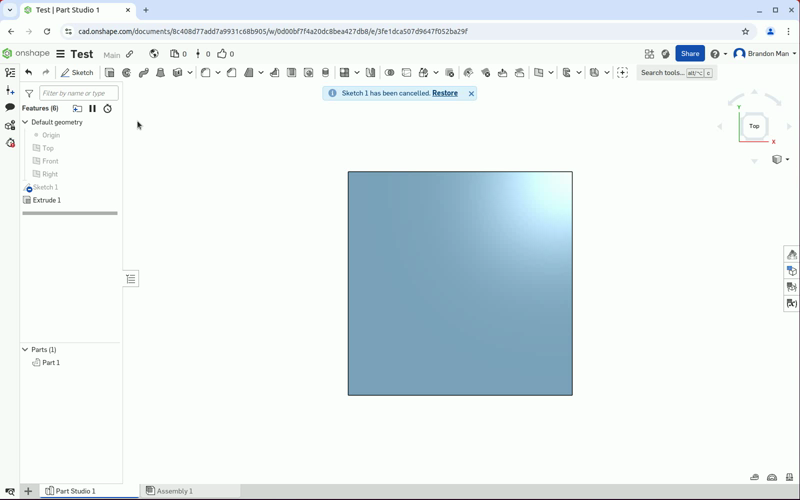
key(shift+h)
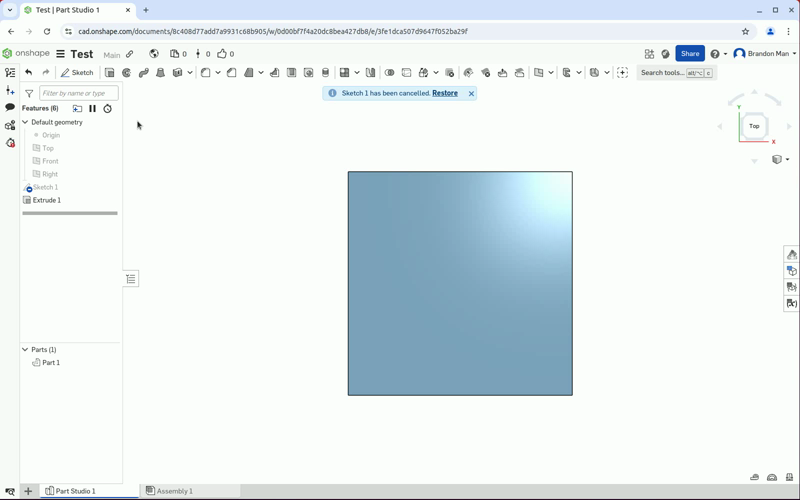
key(shift+h)
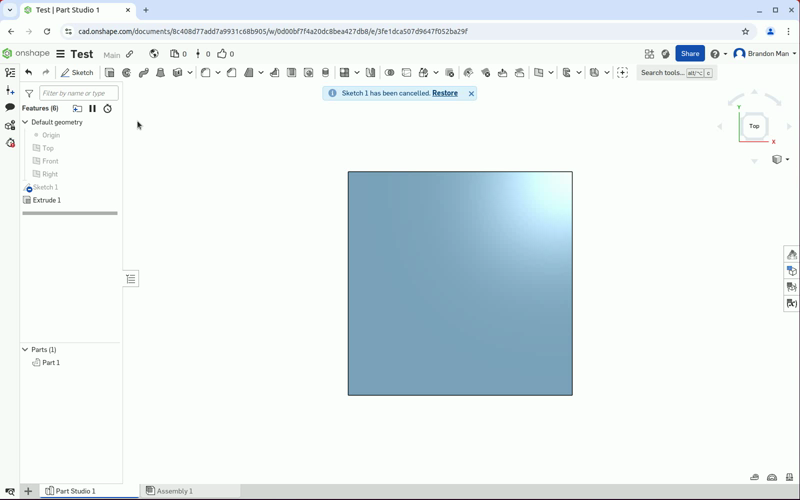
mouse_move(73, 189)
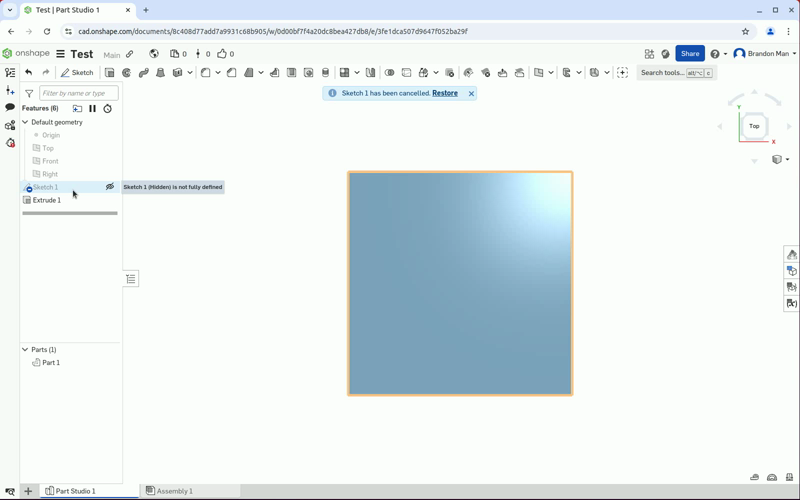
click(73, 189)
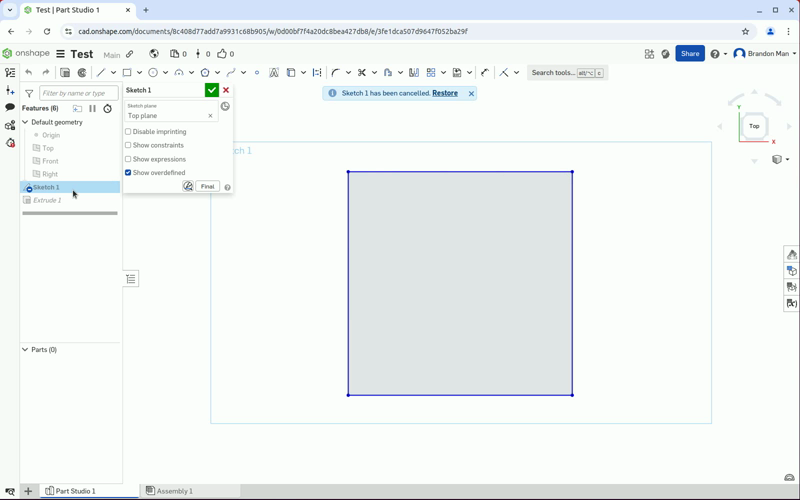
mouse_move(229, 92)
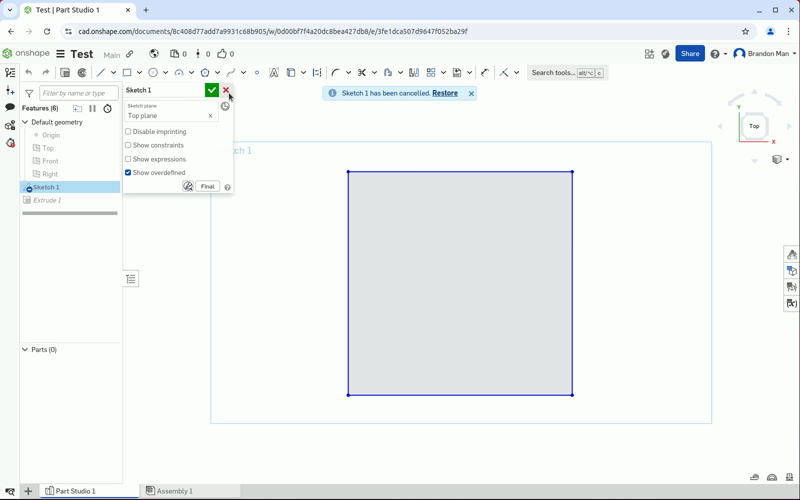
click(229, 92)
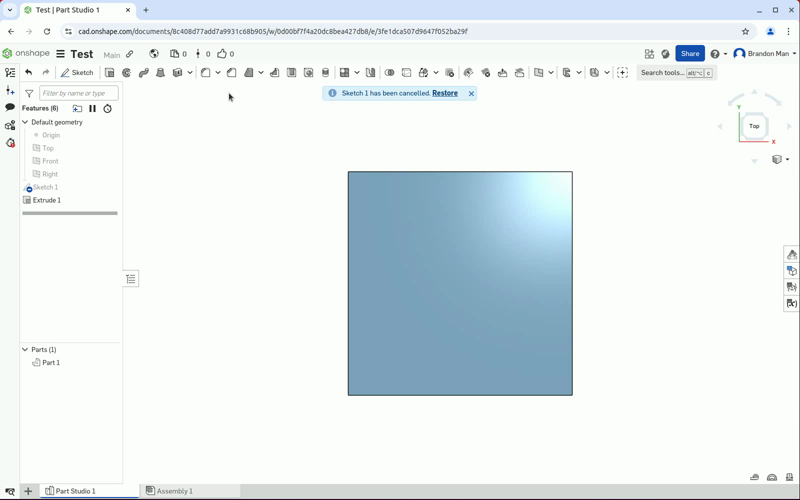
mouse_move(541, 75)
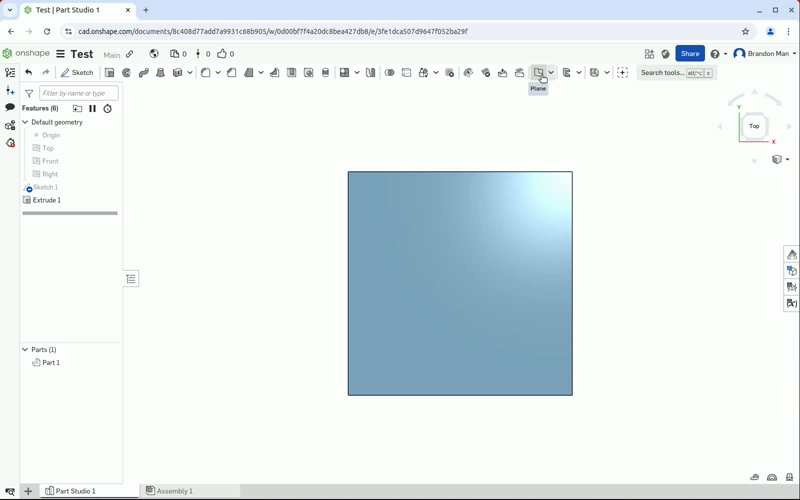
click(541, 75)
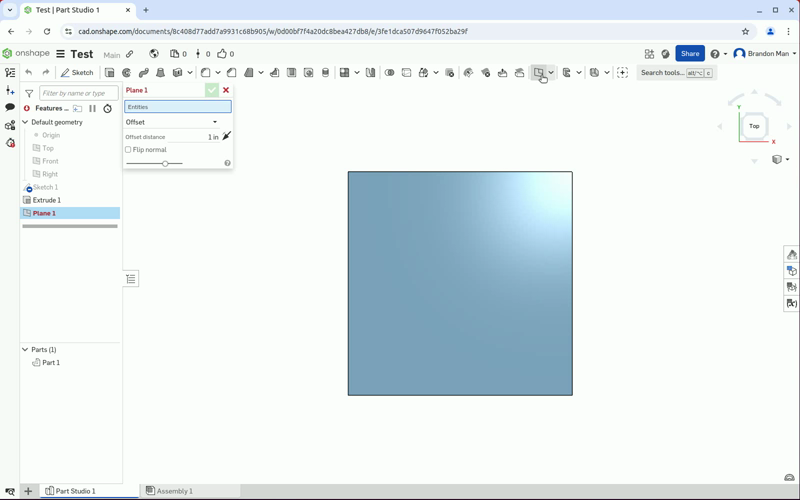
mouse_move(73, 150)
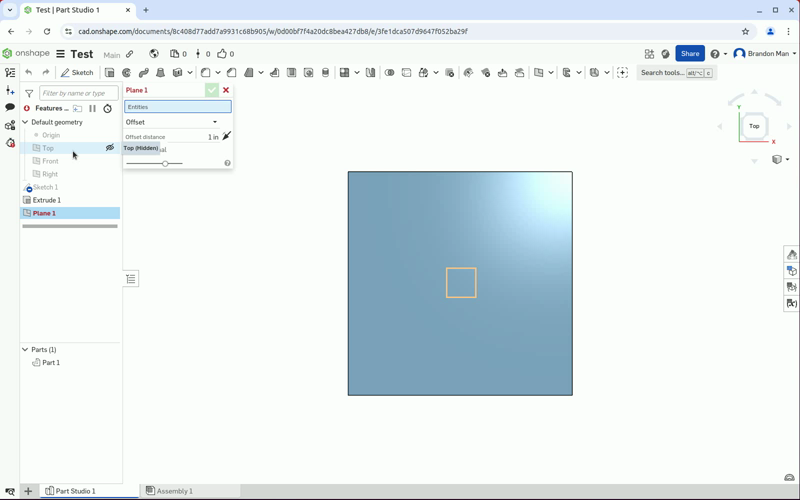
click(73, 150)
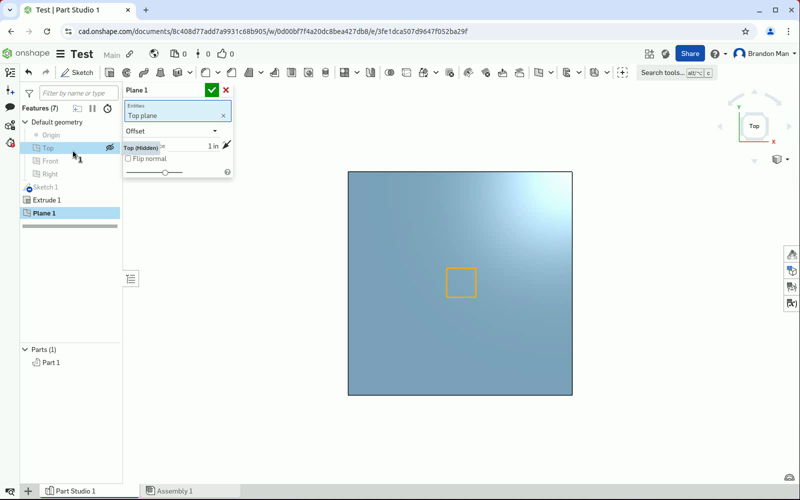
key(tab, 2)
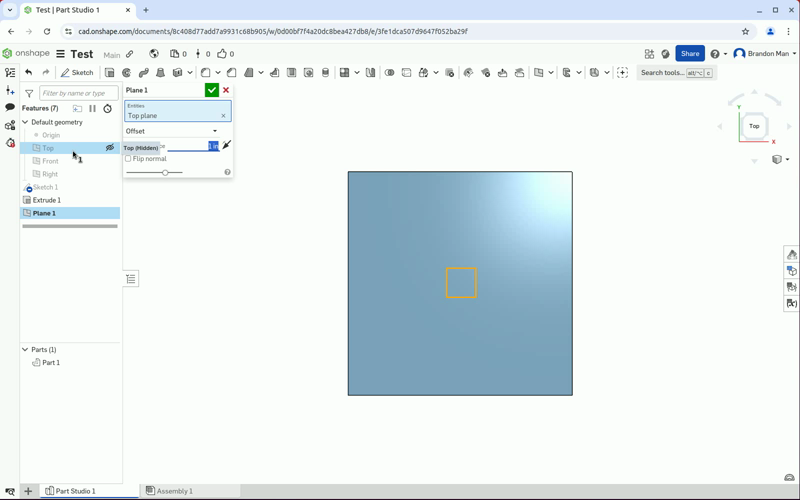
text(6.255)
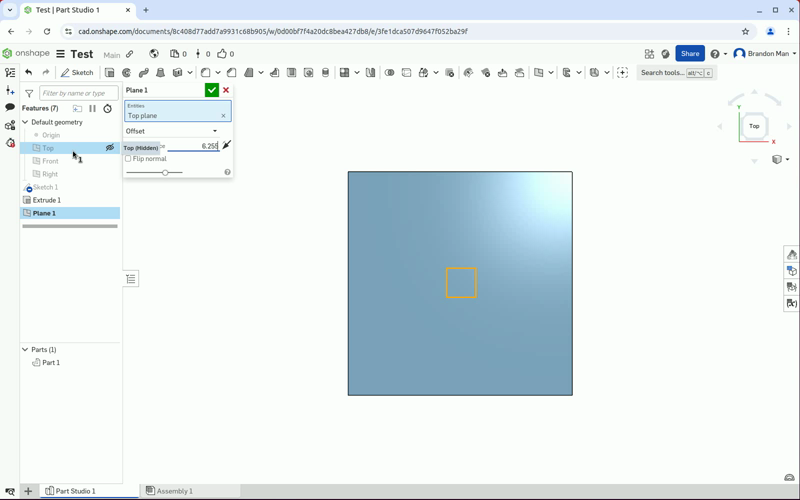
key(enter, 2)
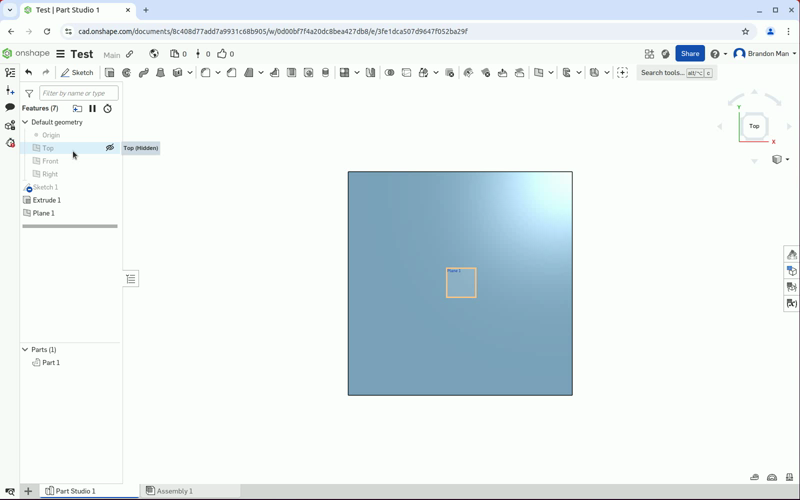
key(shift+s)
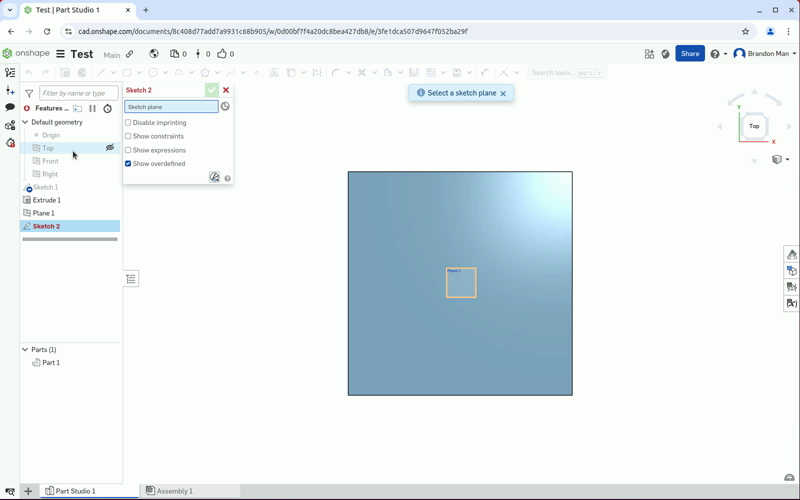
mouse_move(73, 215)
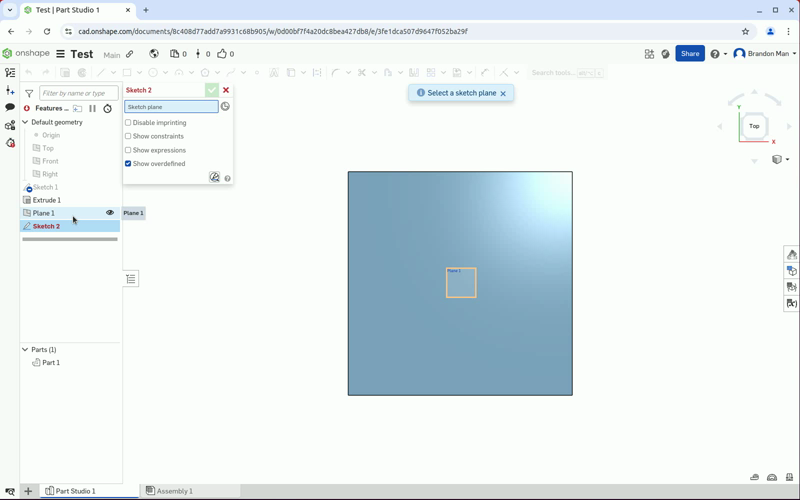
click(73, 215)
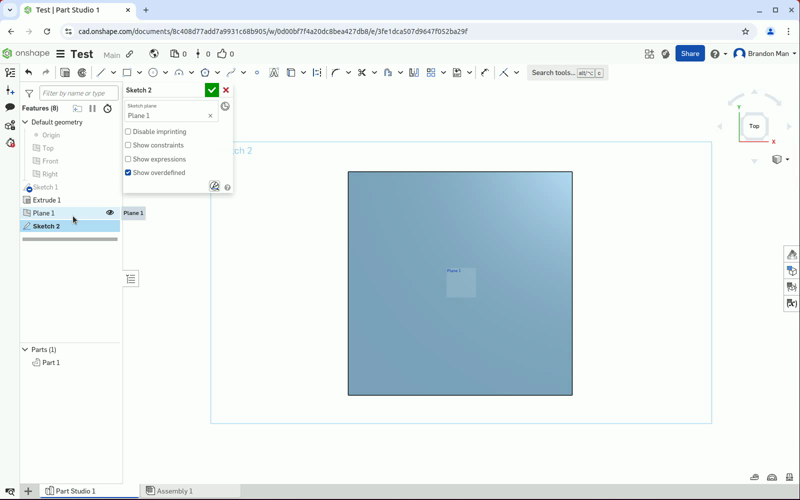
mouse_move(73, 352)
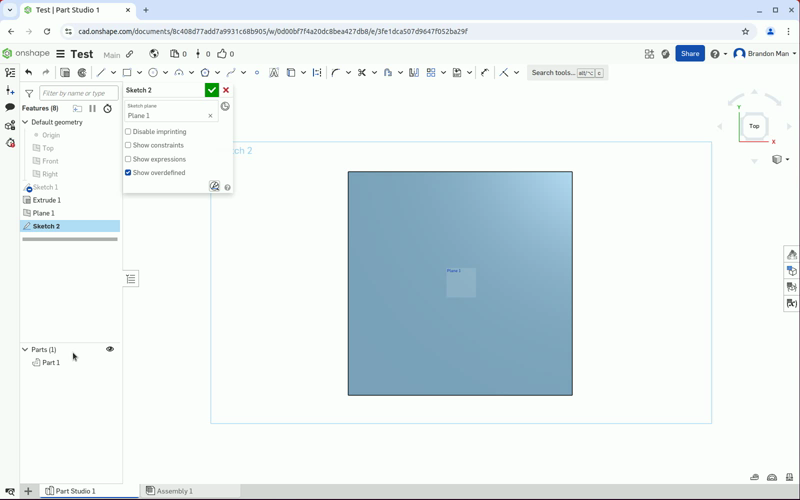
key(y)
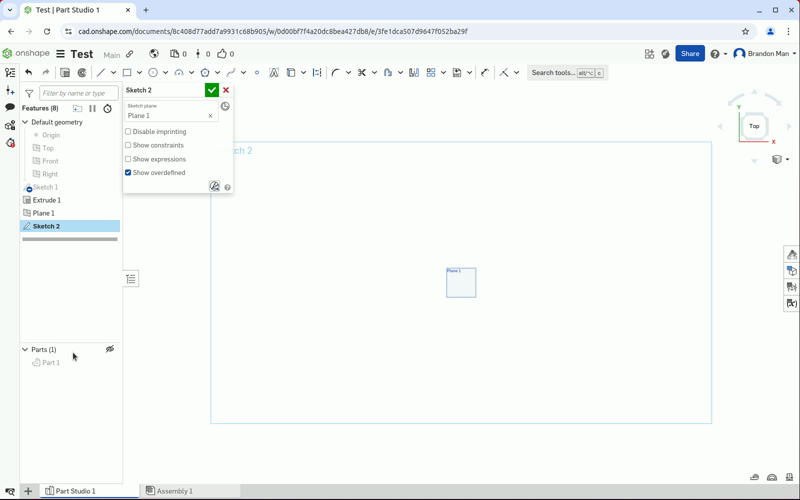
key(l)
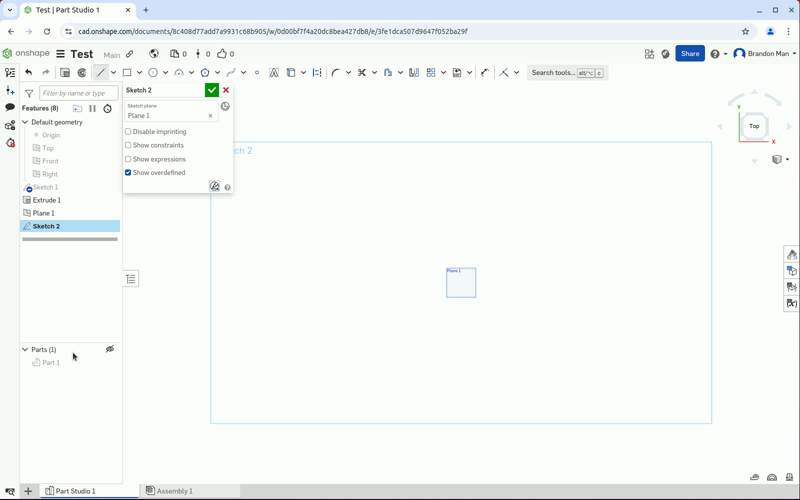
key_down(shift)
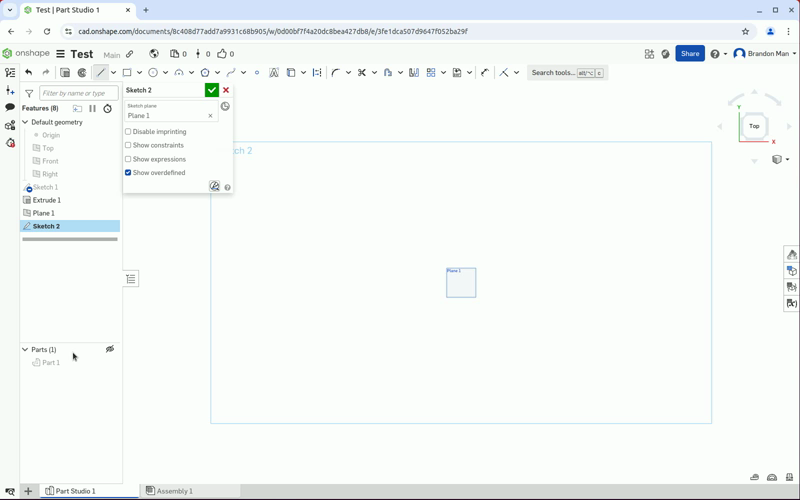
mouse_move(368, 375)
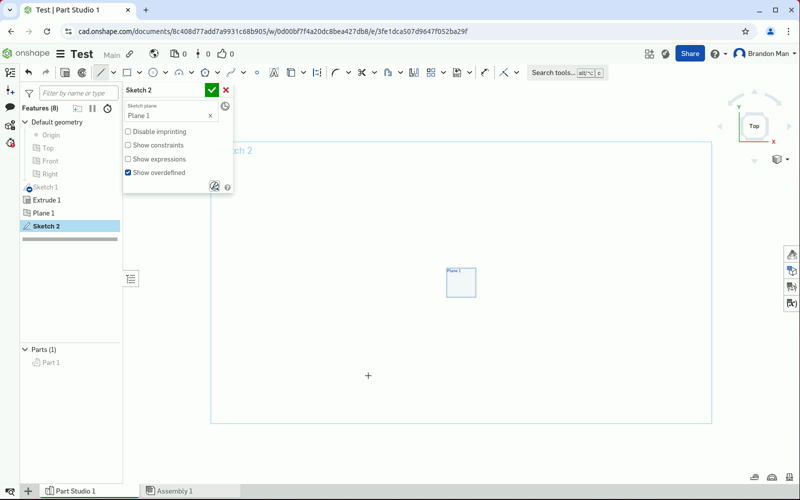
click(368, 375)
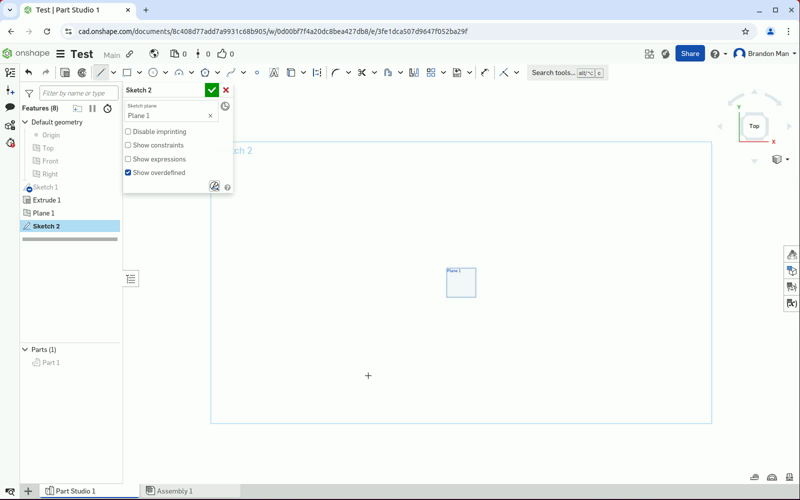
key_up(shift)
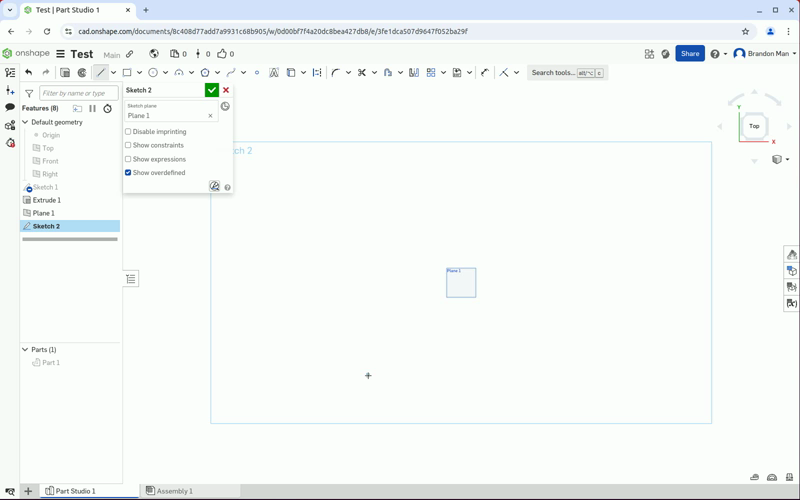
key_down(shift)
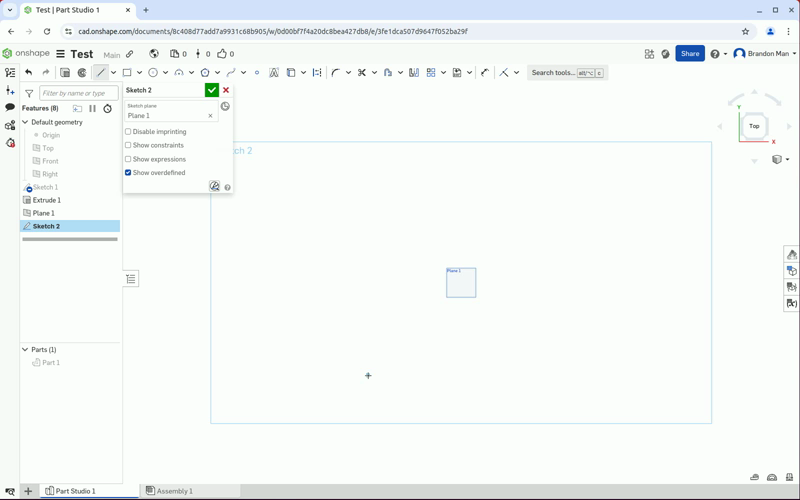
mouse_move(398, 375)
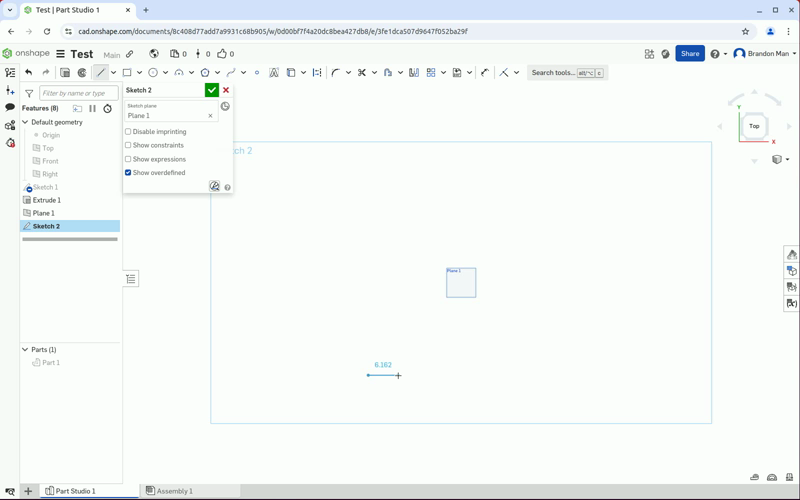
mouse_move(389, 375)
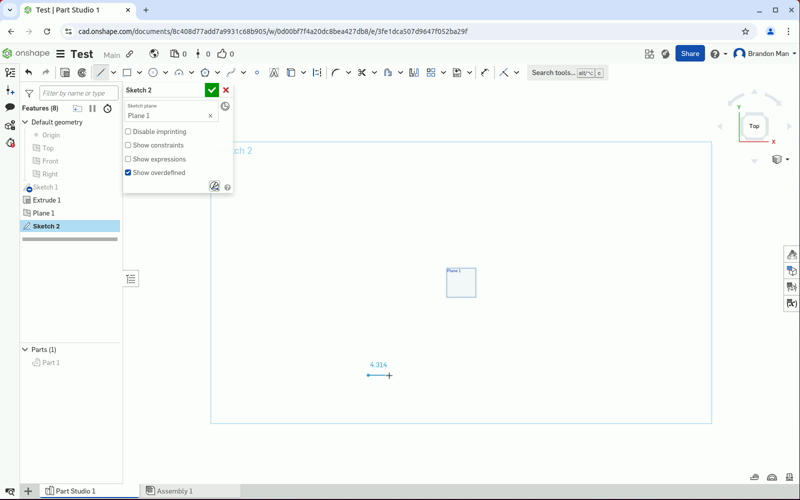
click(389, 375)
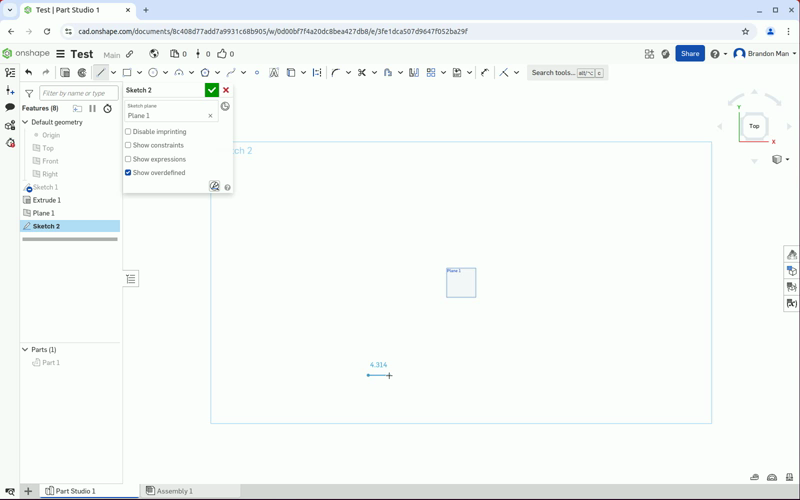
key_up(shift)
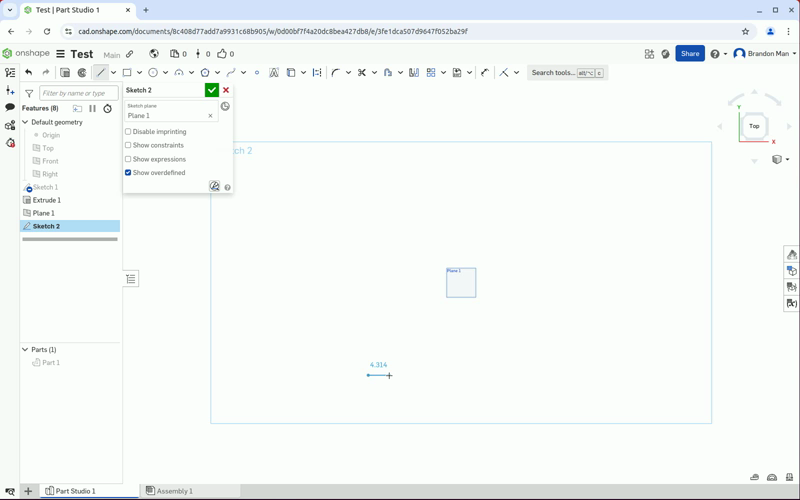
key_down(shift)
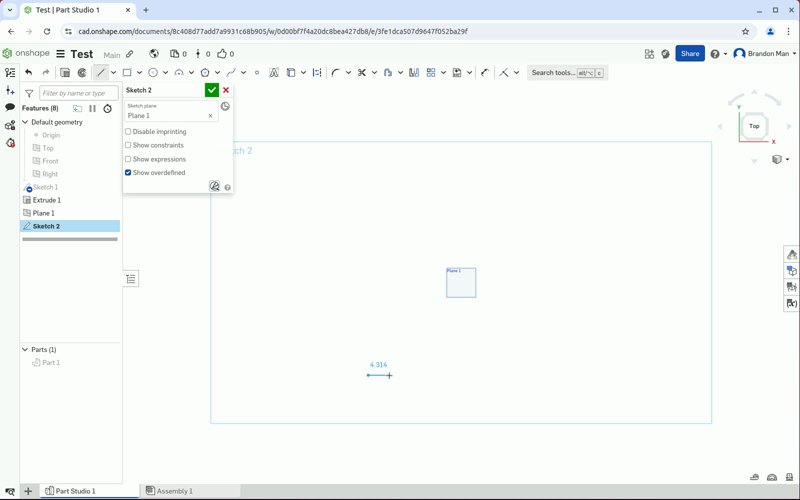
mouse_move(389, 192)
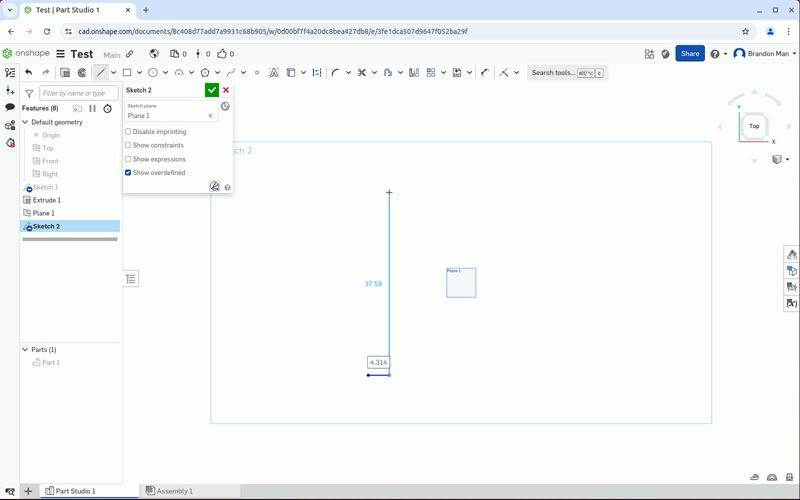
click(389, 192)
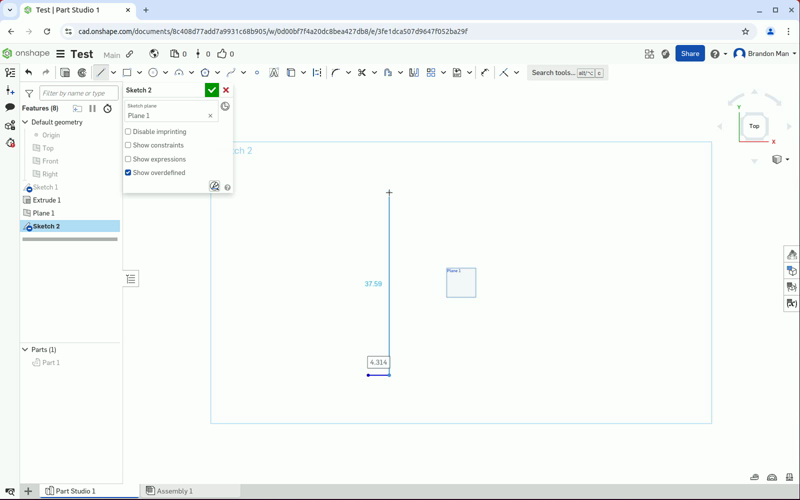
key_up(shift)
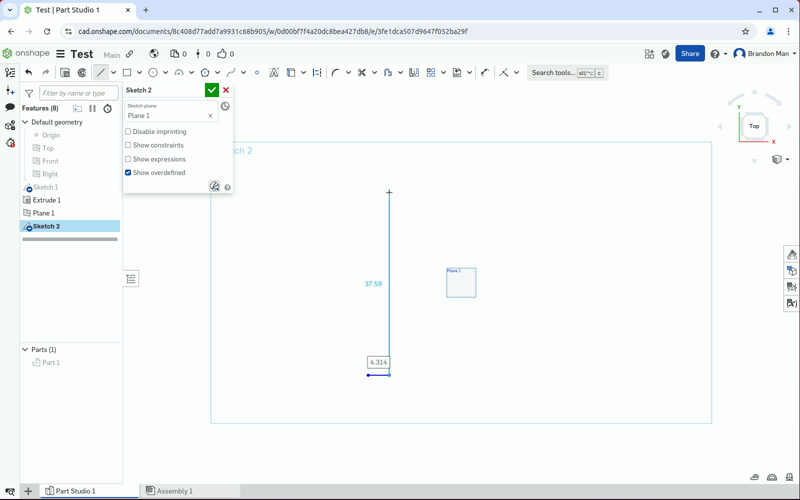
key_down(shift)
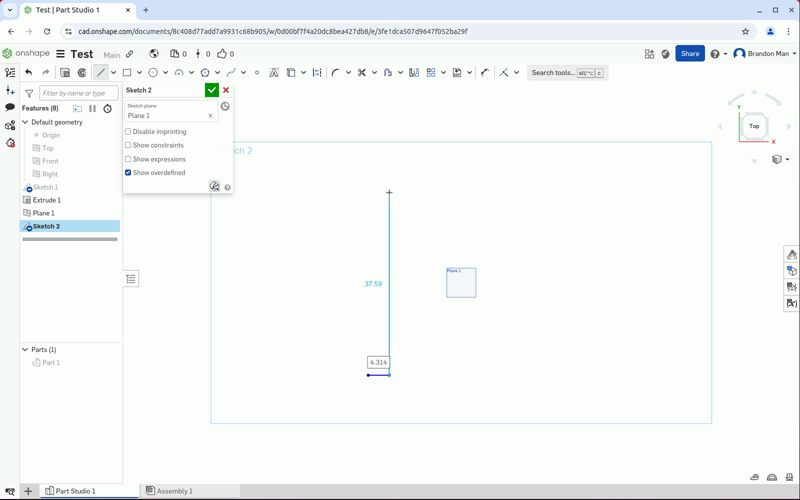
mouse_move(419, 192)
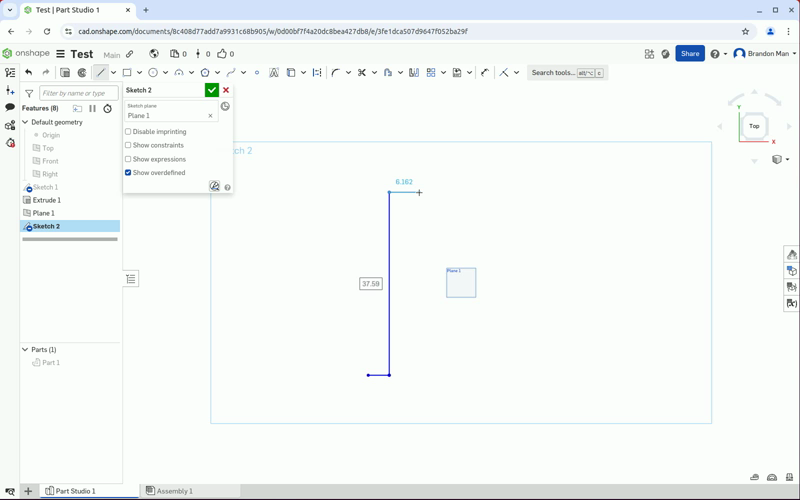
mouse_move(368, 192)
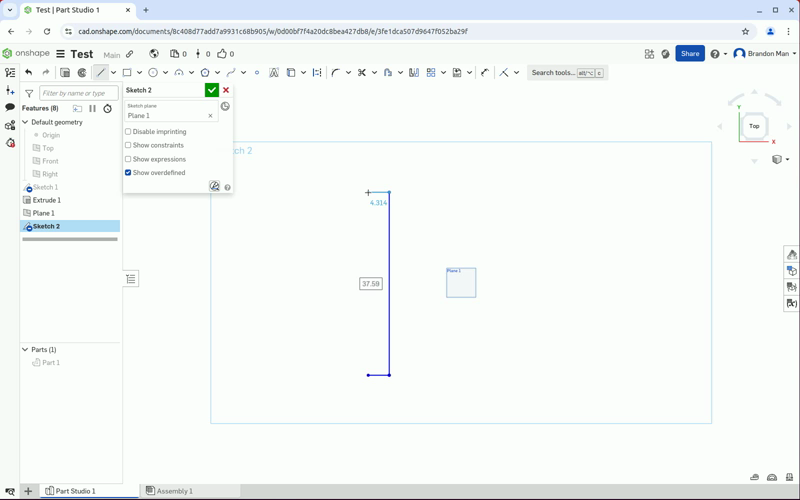
click(368, 192)
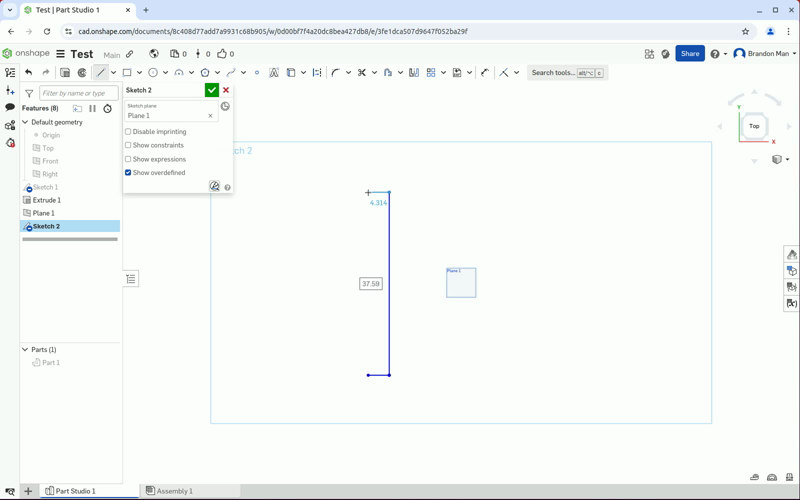
key_up(shift)
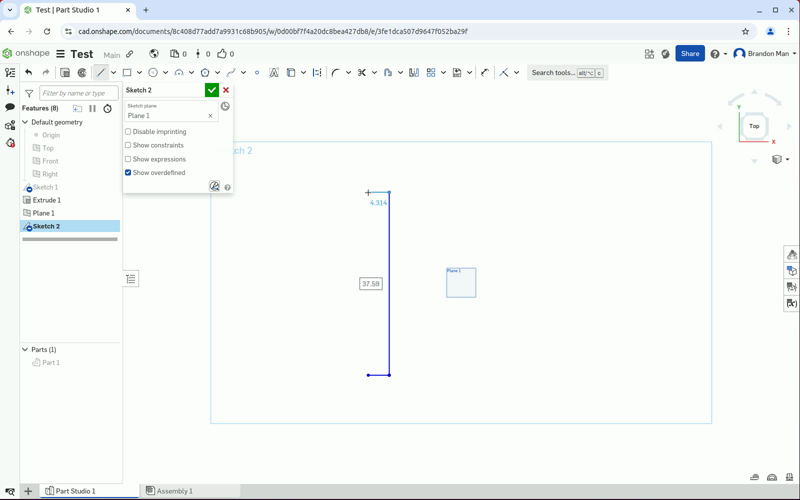
key_down(shift)
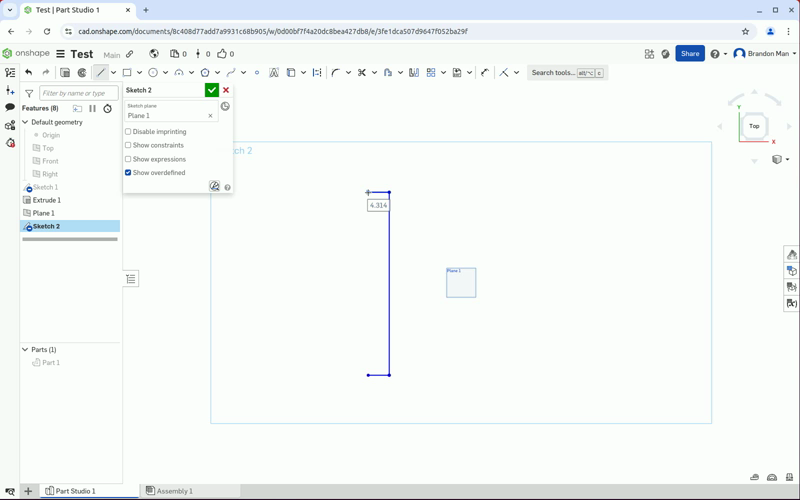
mouse_move(368, 375)
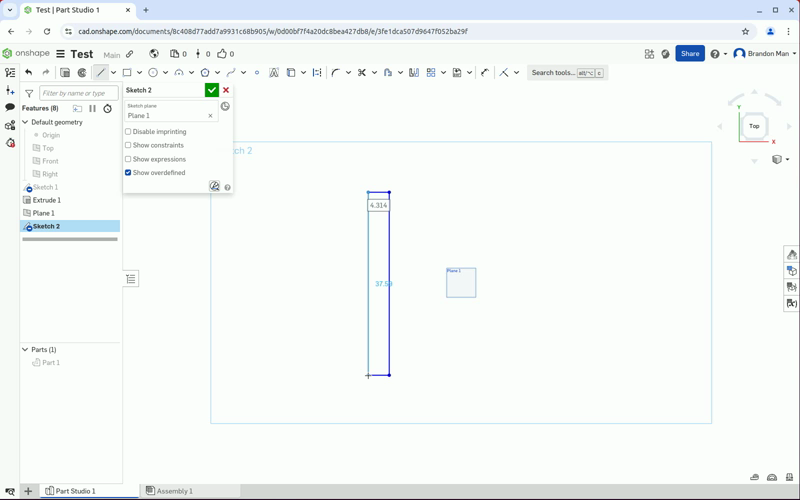
key_up(shift)
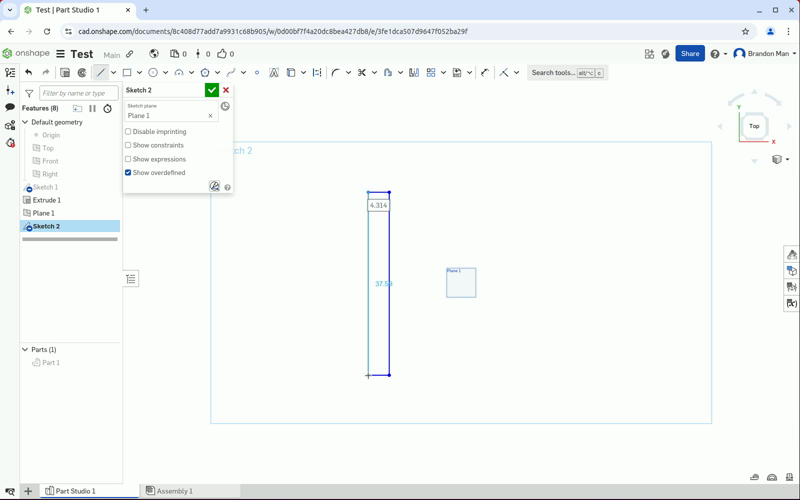
click(368, 375)
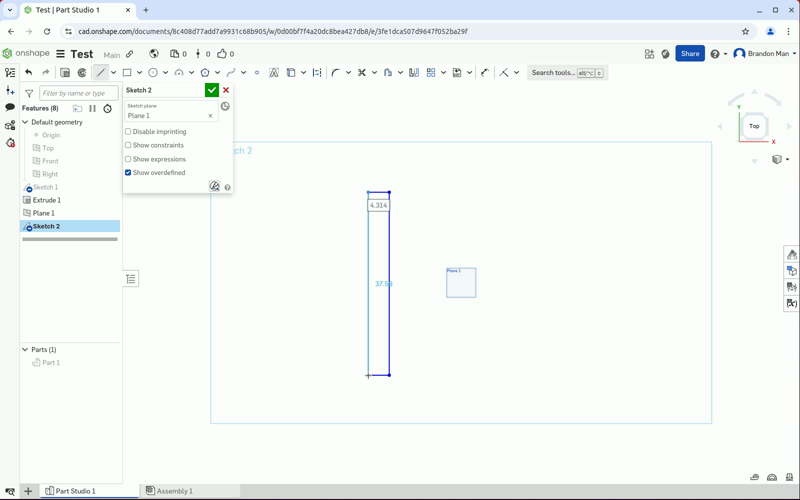
key(esc)
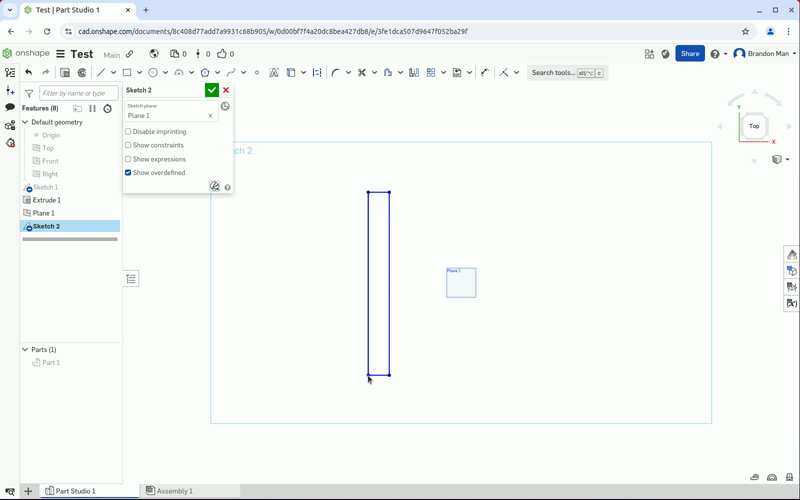
mouse_move(386, 308)
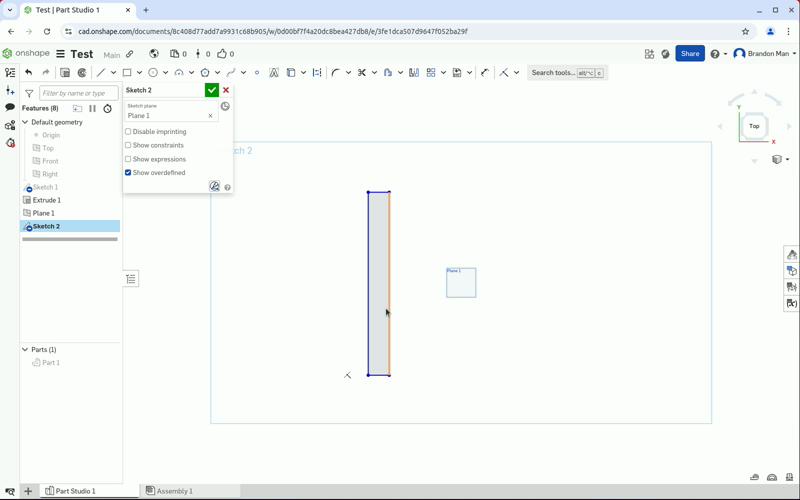
click(386, 308)
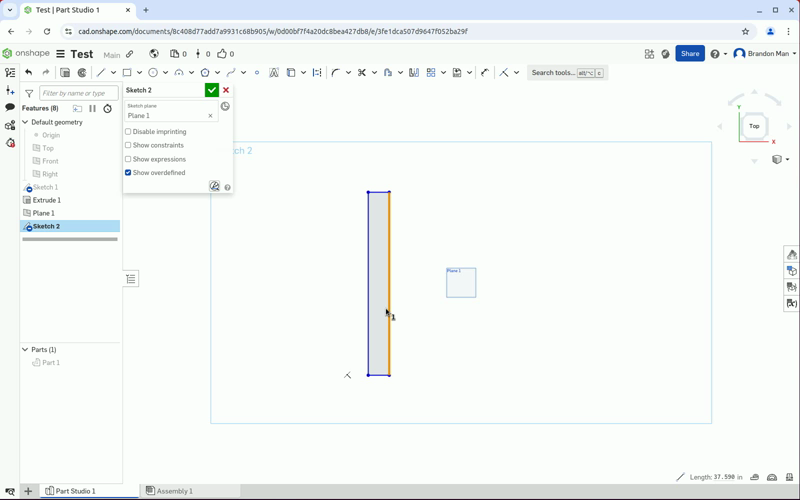
mouse_move(73, 352)
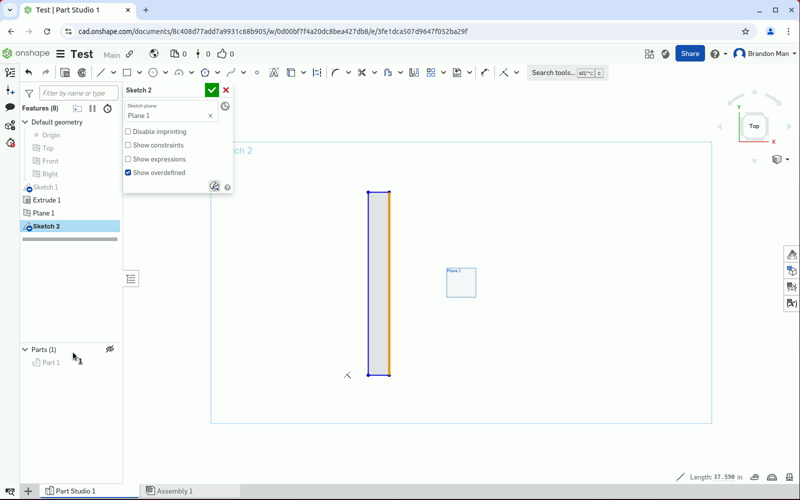
key(shift+y)
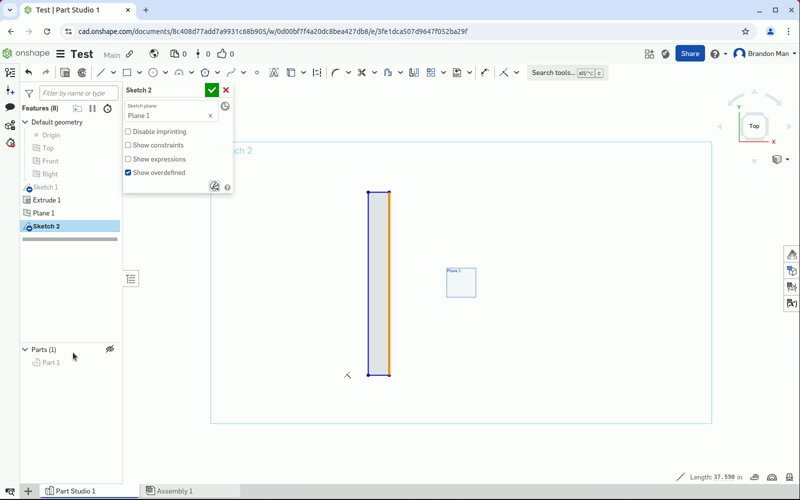
key(shift+e)
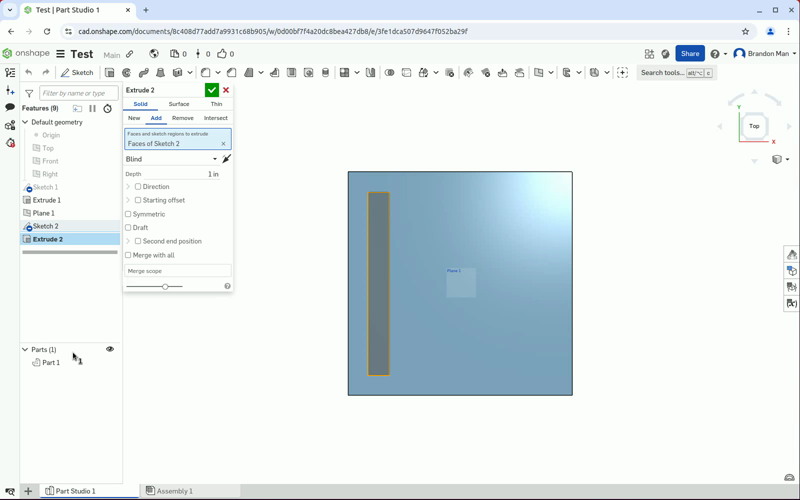
mouse_move(143, 106)
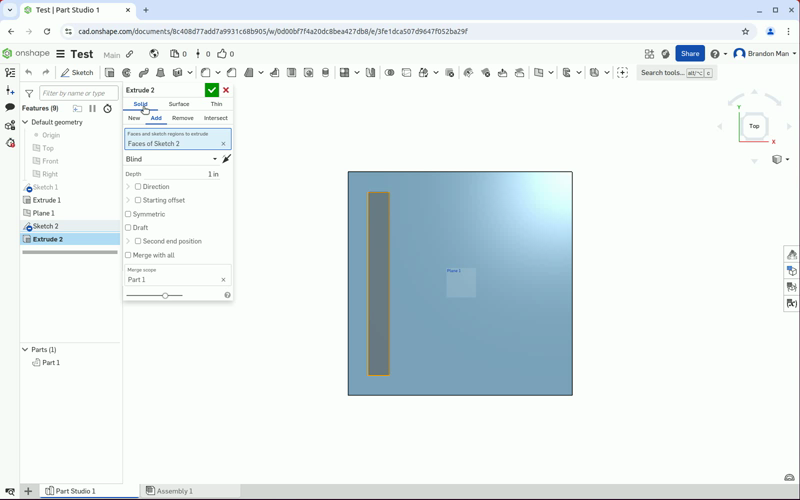
click(143, 106)
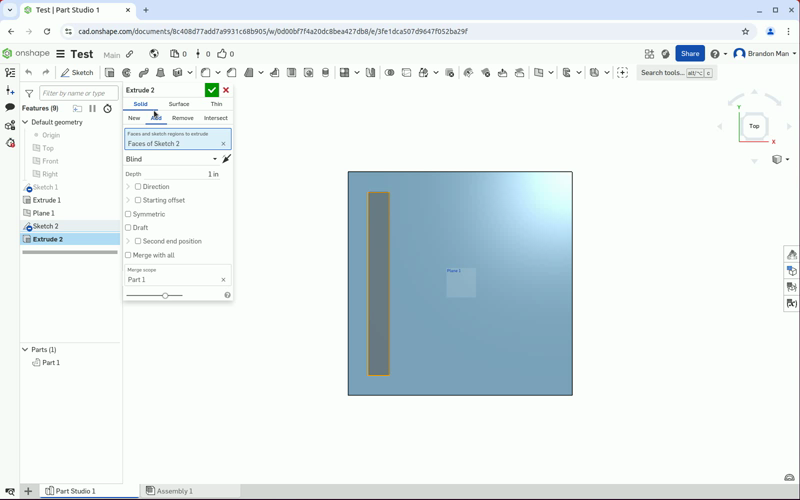
mouse_move(186, 120)
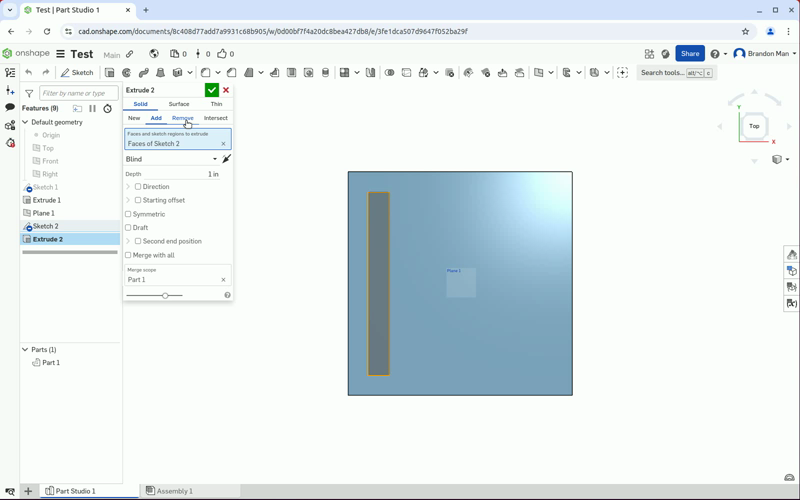
click(186, 120)
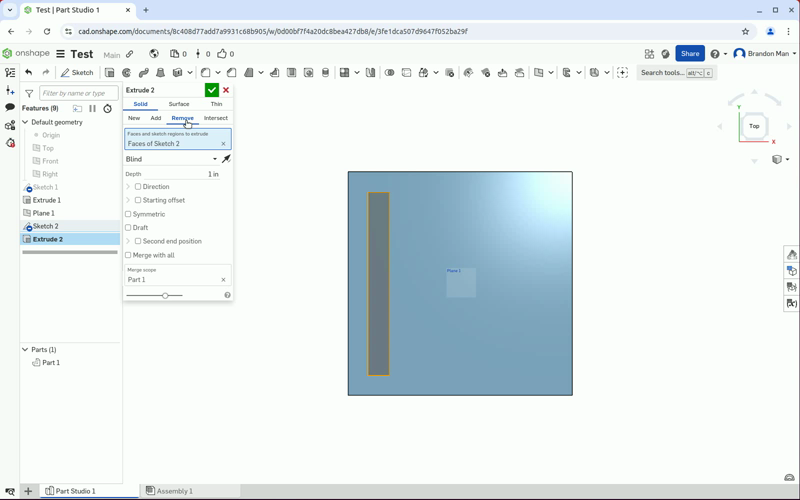
key(tab, 4)
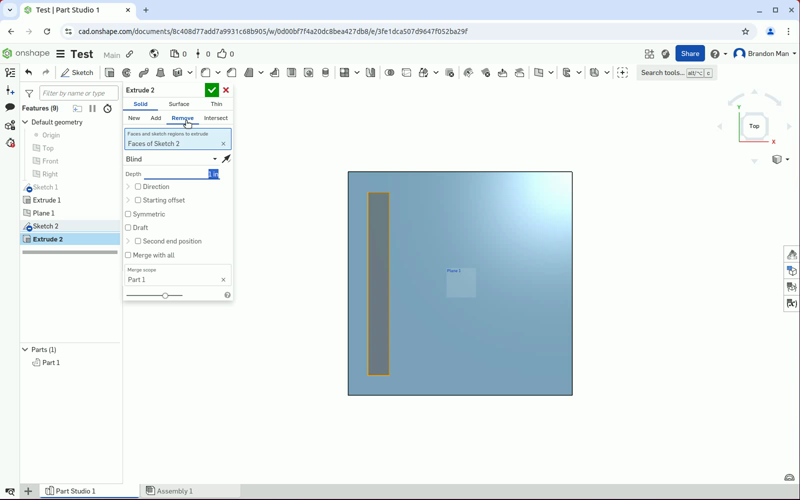
text(6.258)
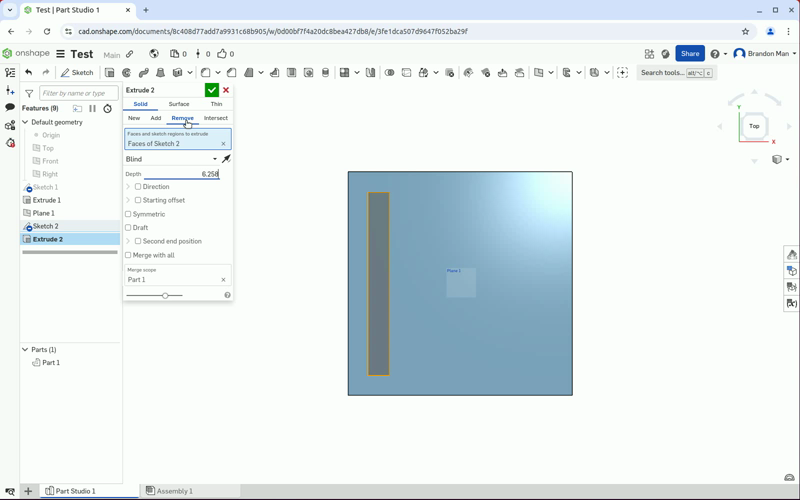
key(tab, 6)
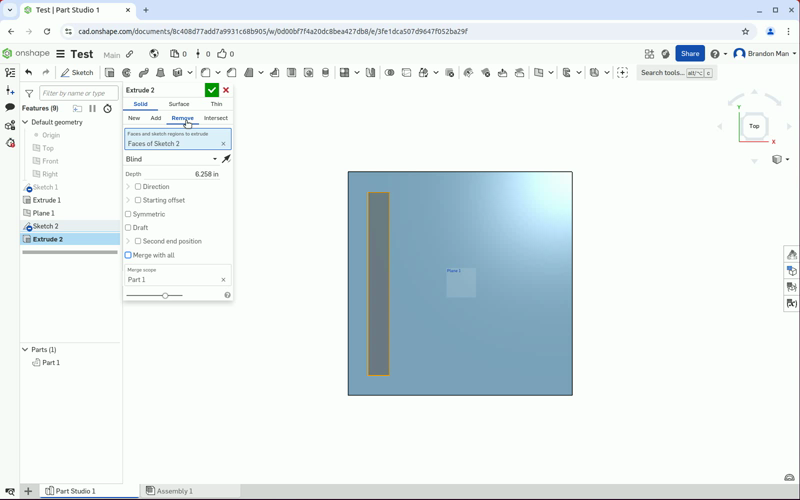
key(space)
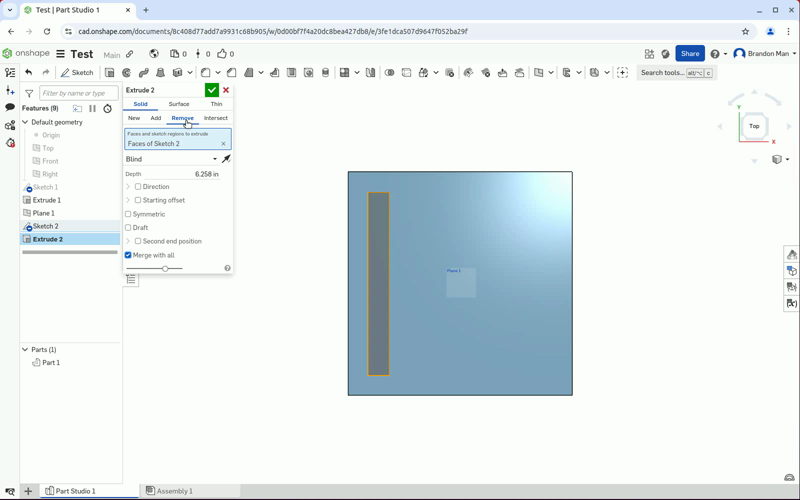
key(enter)
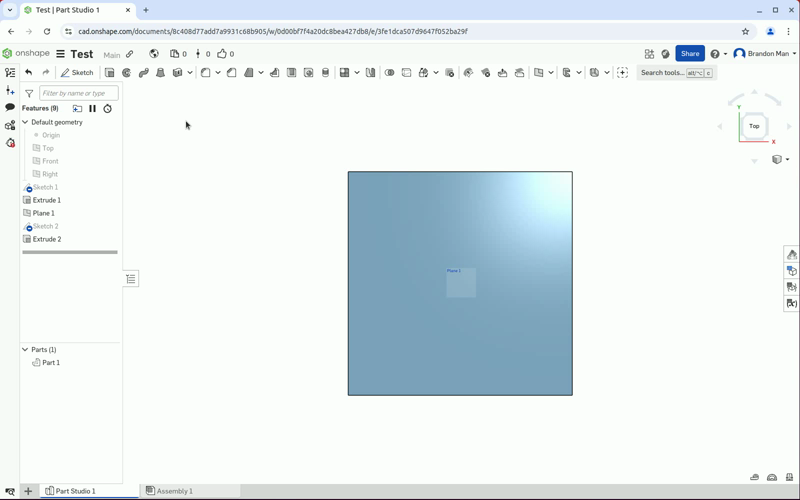
key(shift+h)
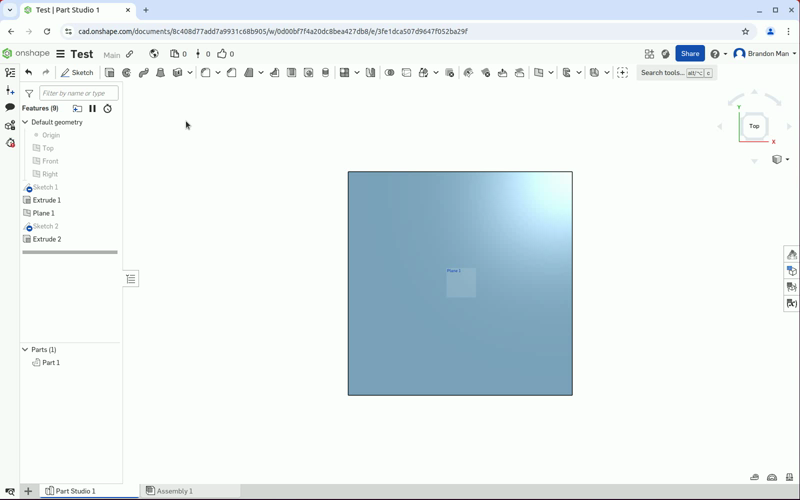
key(shift+h)
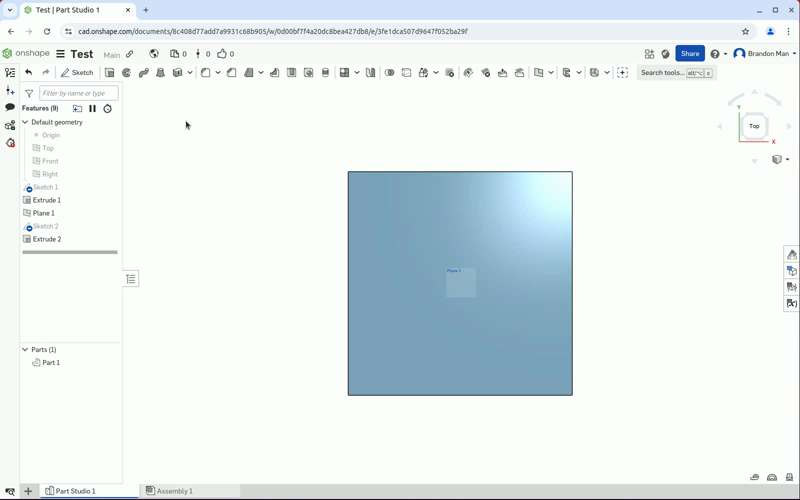
mouse_move(73, 189)
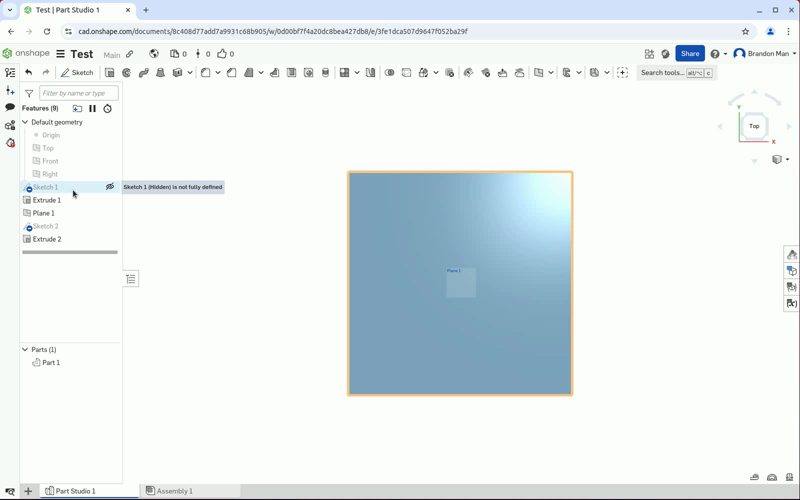
click(73, 189)
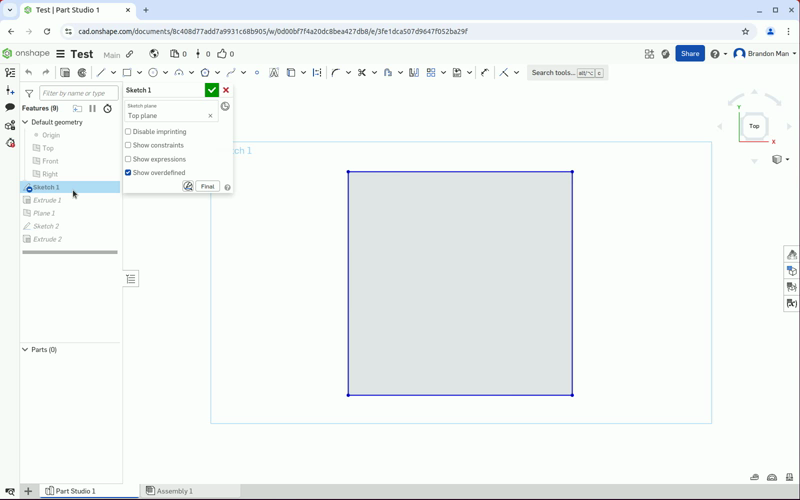
mouse_move(229, 92)
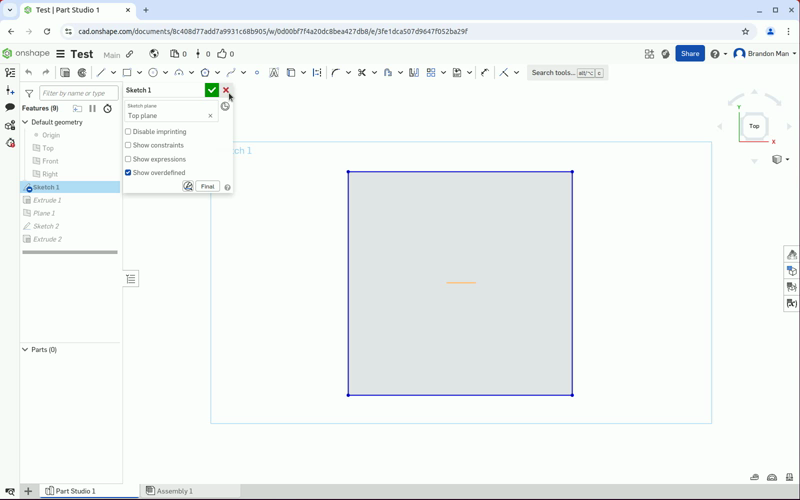
click(229, 92)
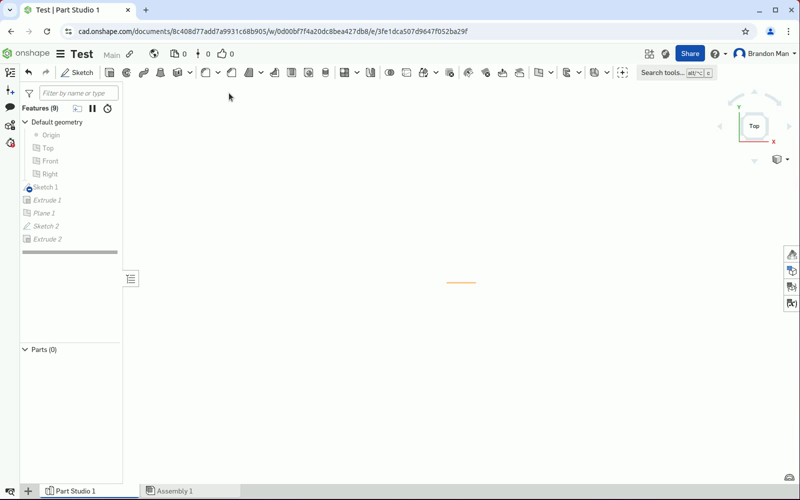
key(shift+s)
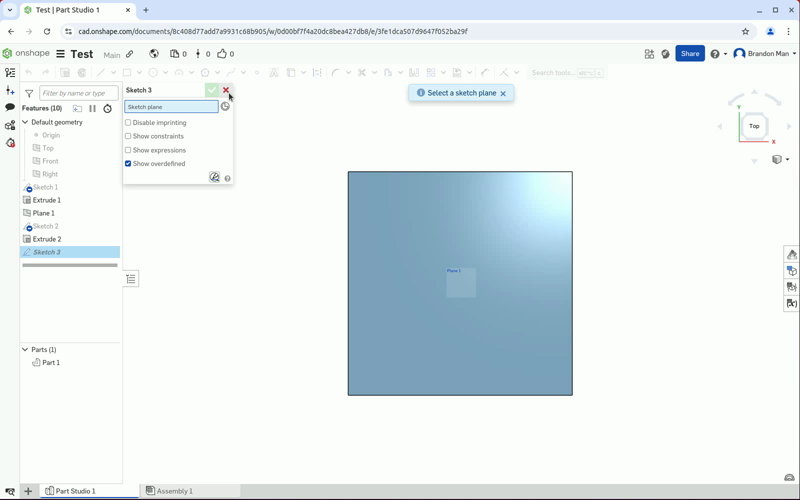
mouse_move(73, 215)
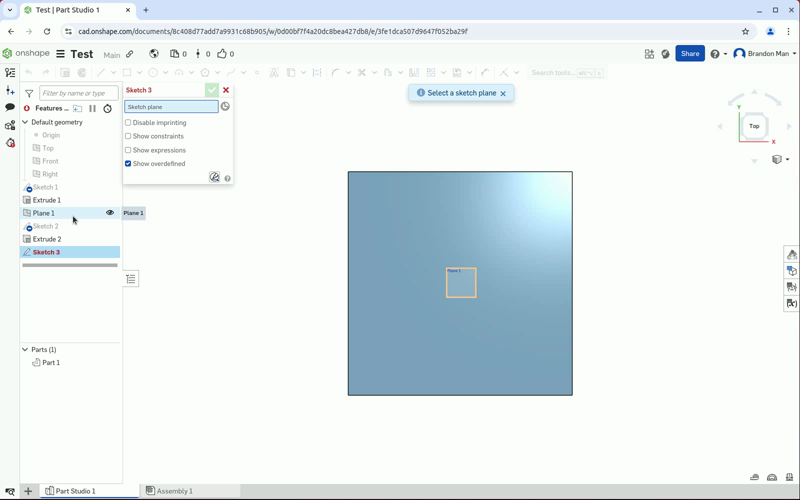
click(73, 215)
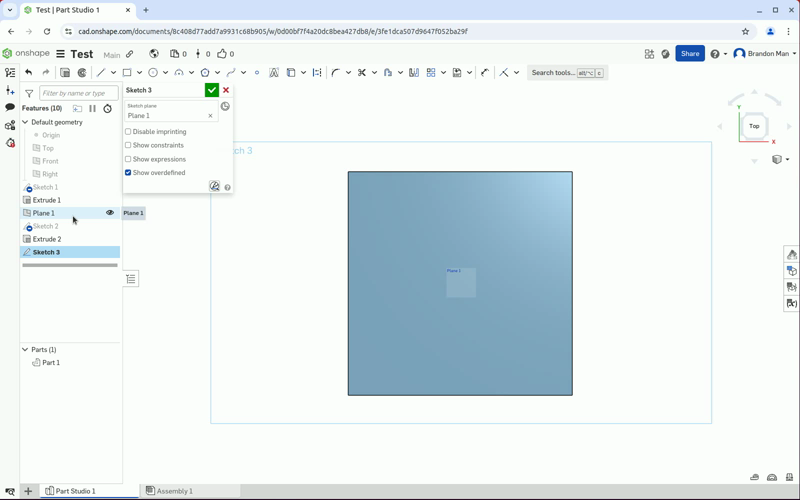
mouse_move(73, 352)
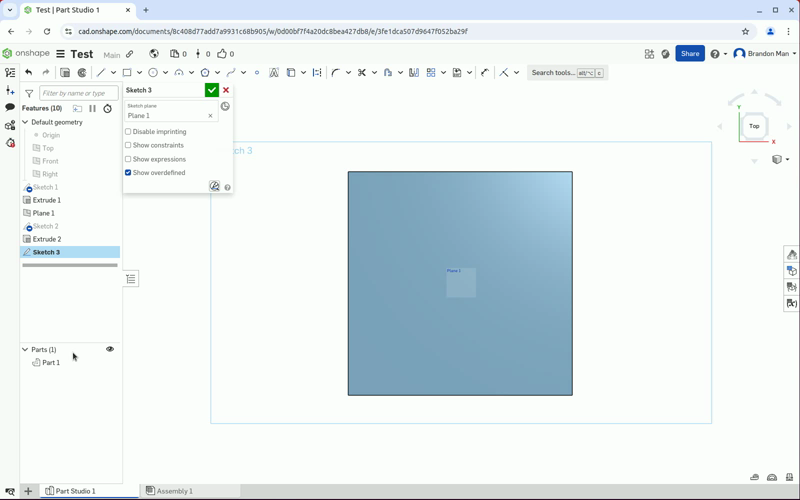
key(y)
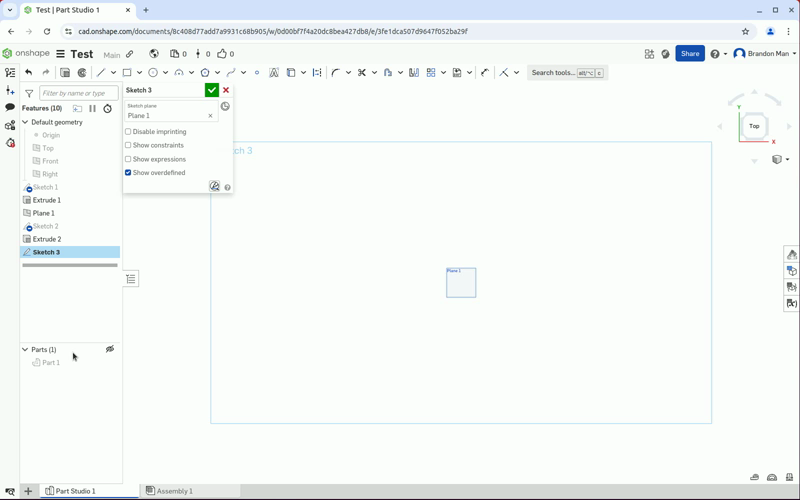
key(l)
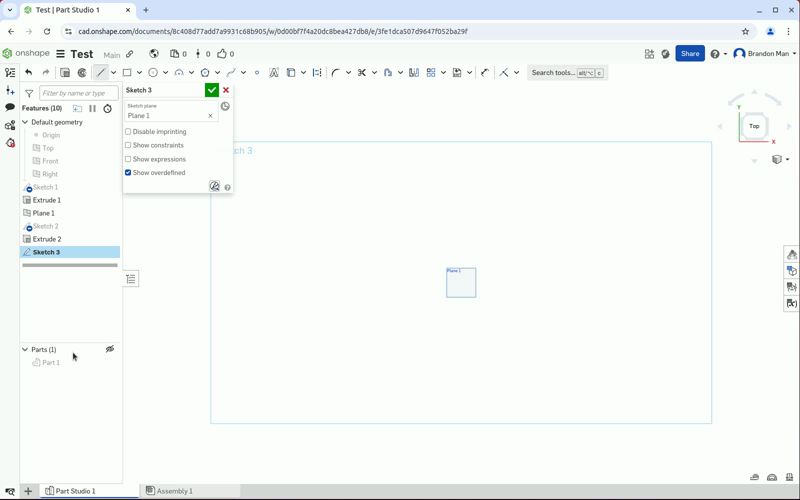
key_down(shift)
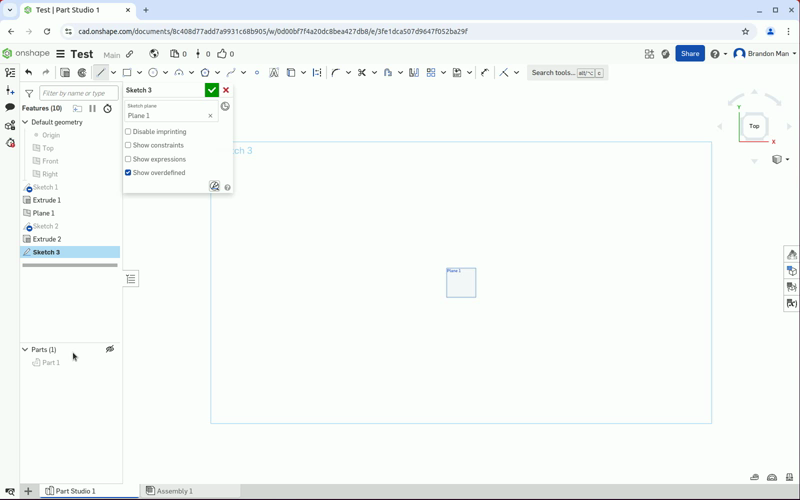
mouse_move(401, 375)
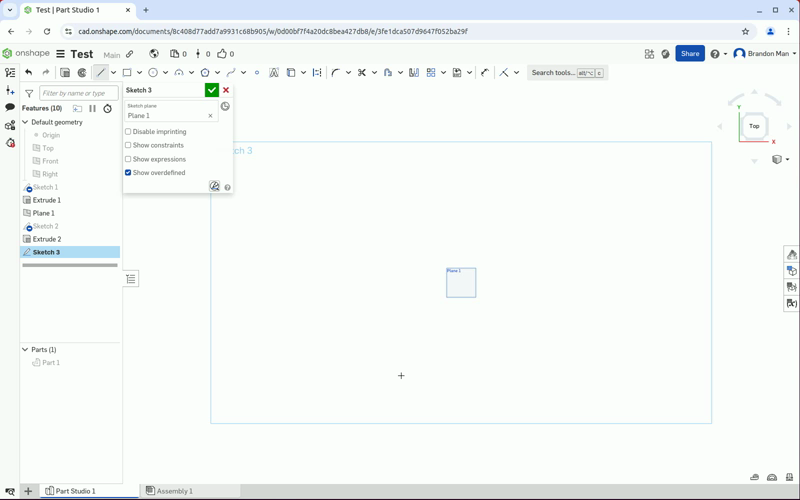
click(401, 375)
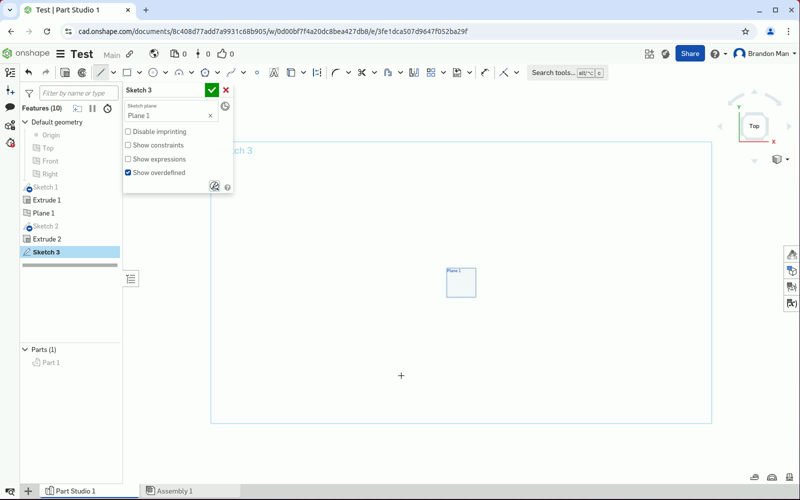
key_up(shift)
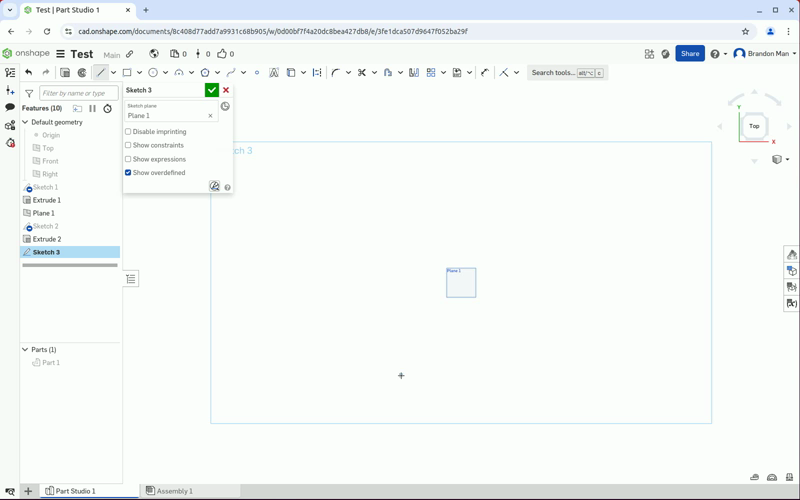
key_down(shift)
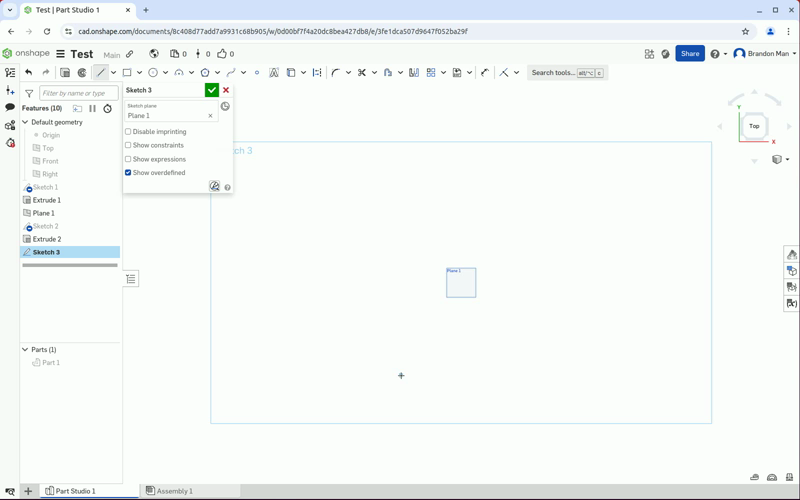
mouse_move(431, 375)
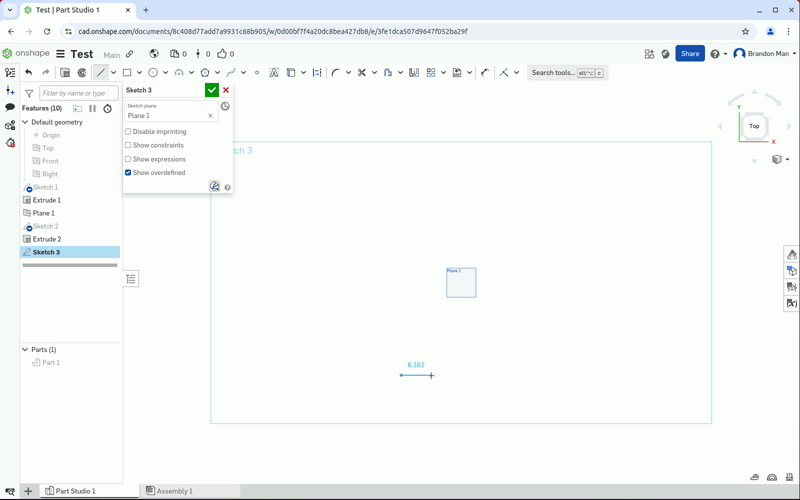
mouse_move(422, 375)
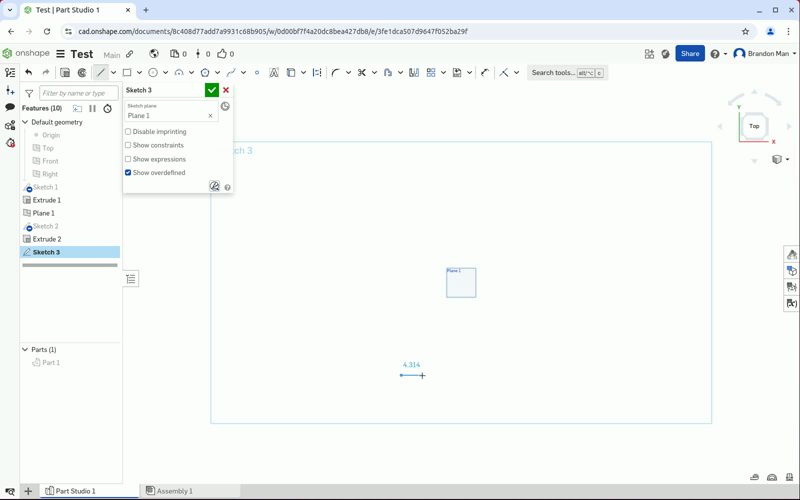
click(422, 375)
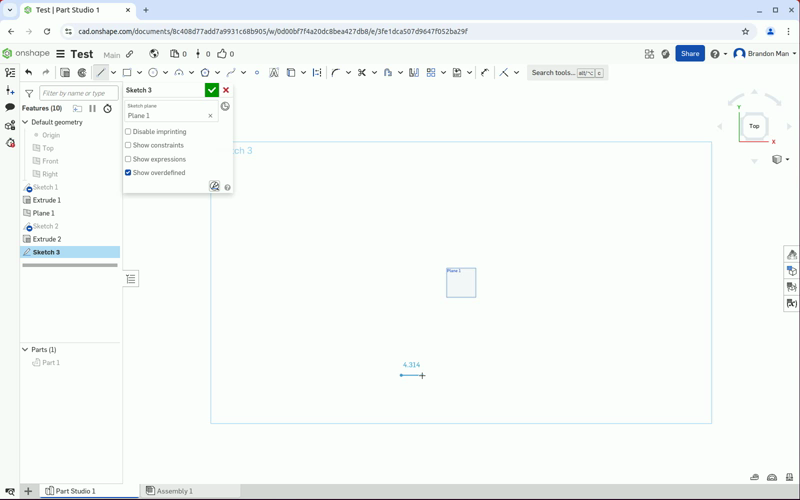
key_up(shift)
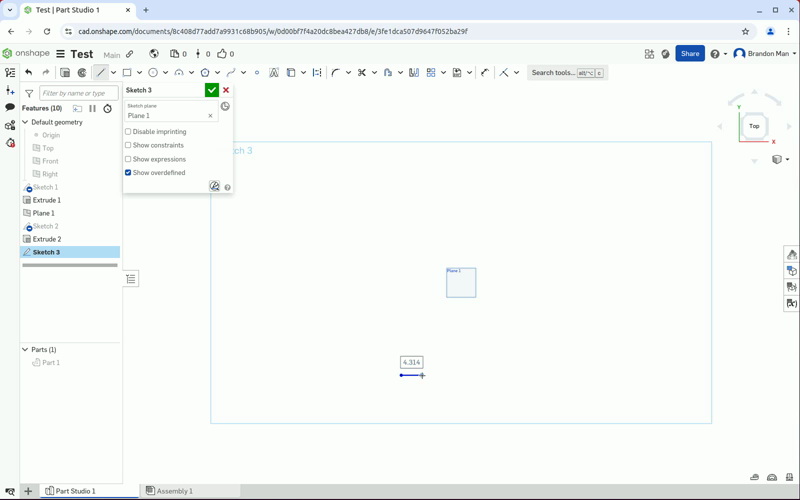
key_down(shift)
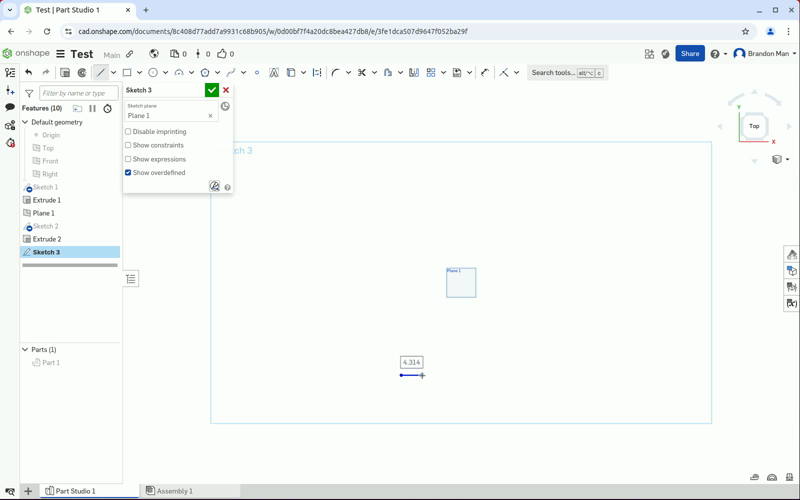
mouse_move(422, 192)
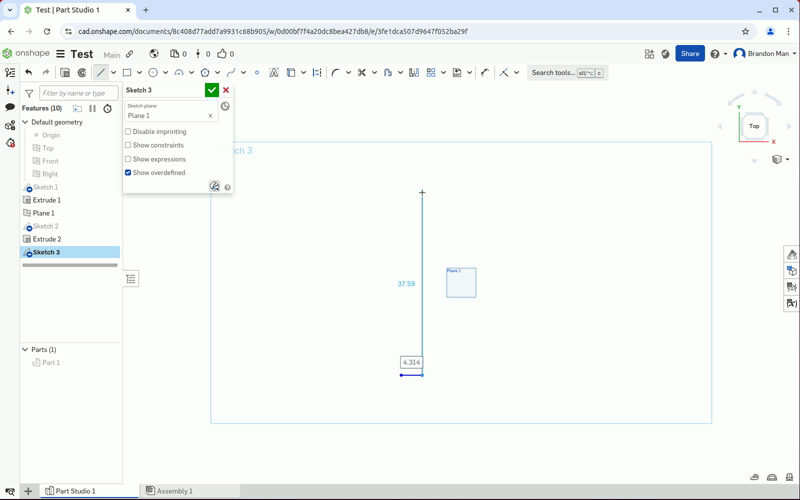
click(422, 192)
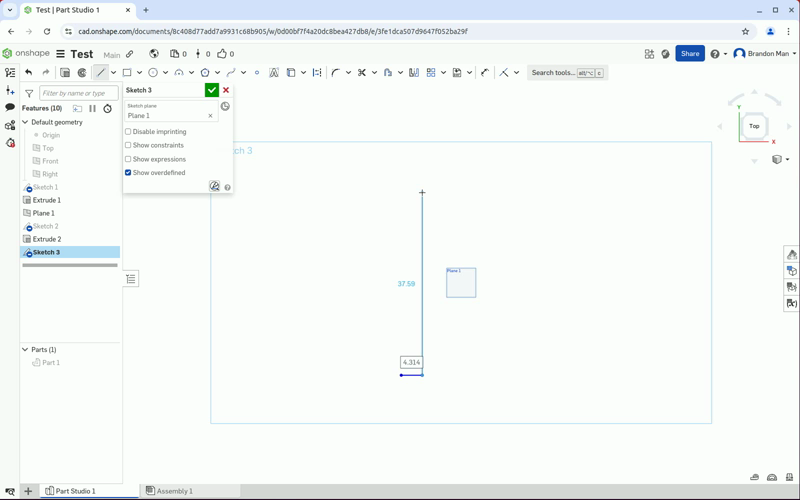
key_up(shift)
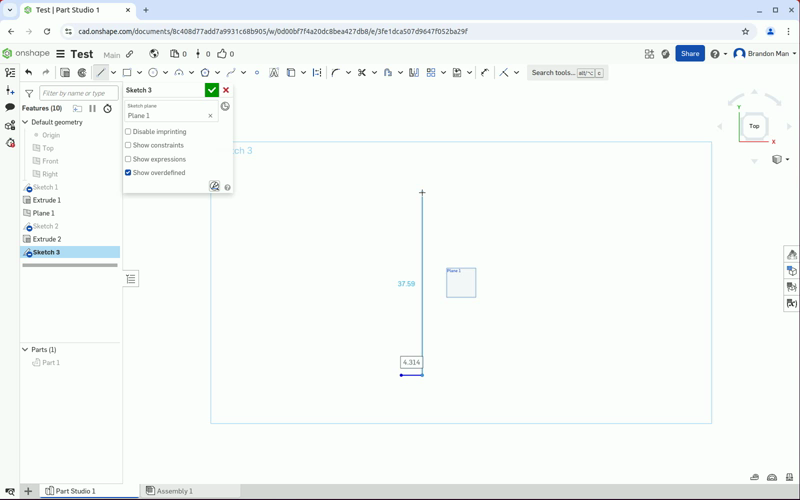
key_down(shift)
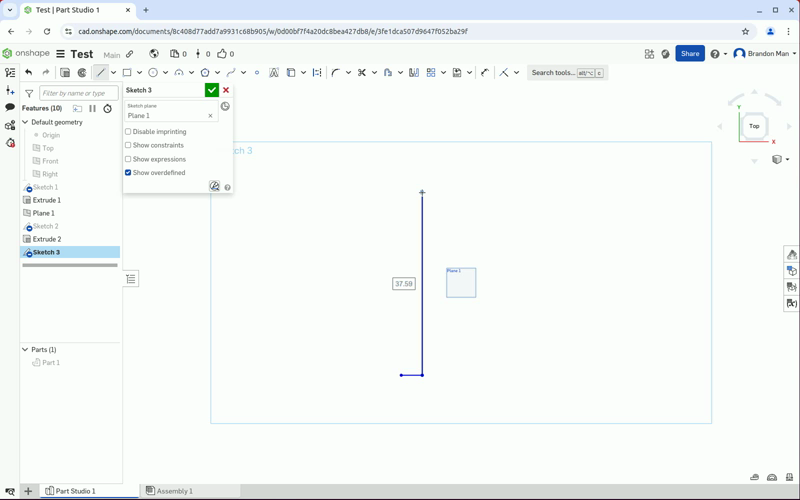
mouse_move(452, 192)
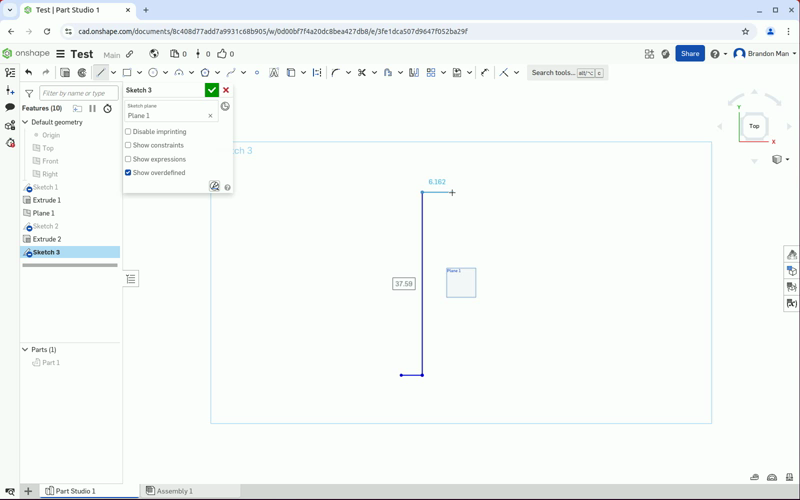
mouse_move(401, 192)
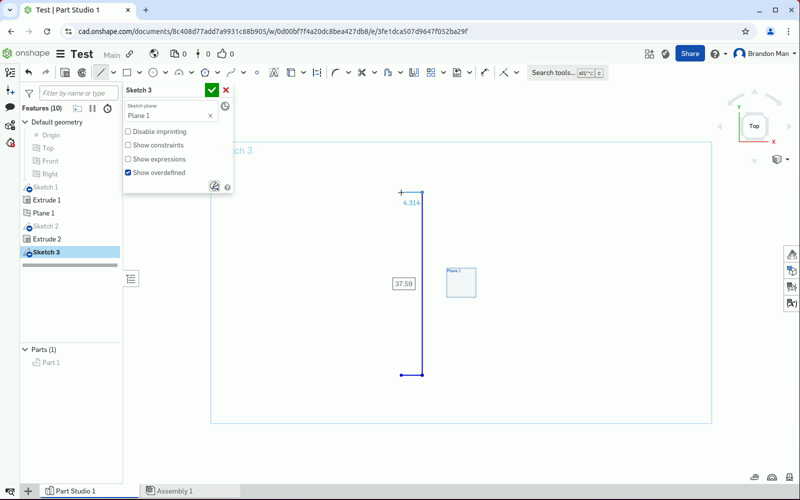
click(401, 192)
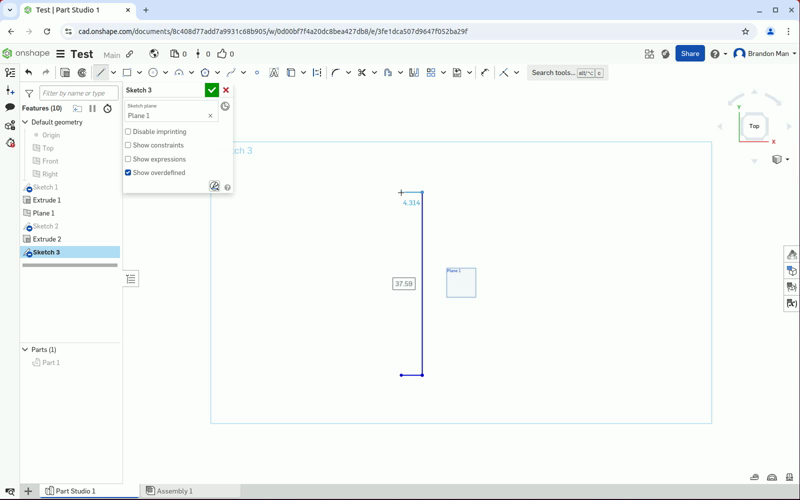
key_up(shift)
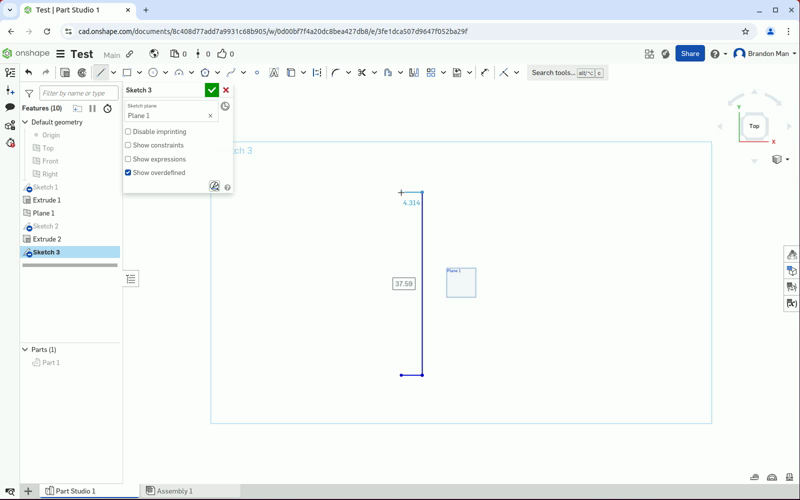
key_down(shift)
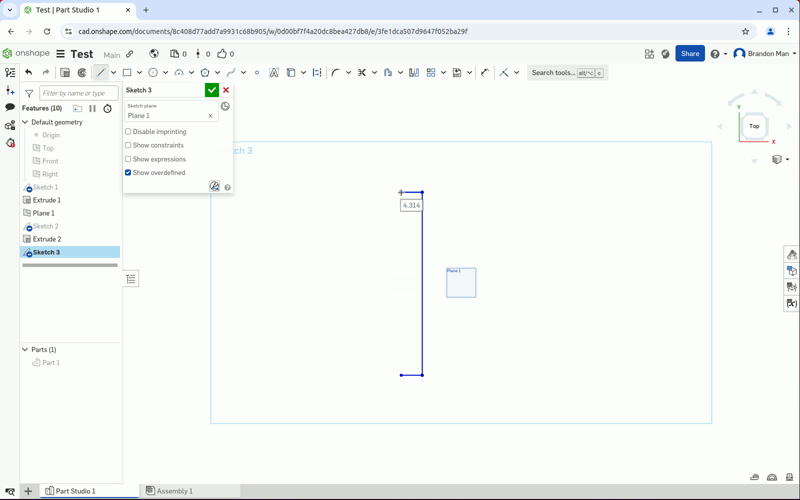
mouse_move(401, 375)
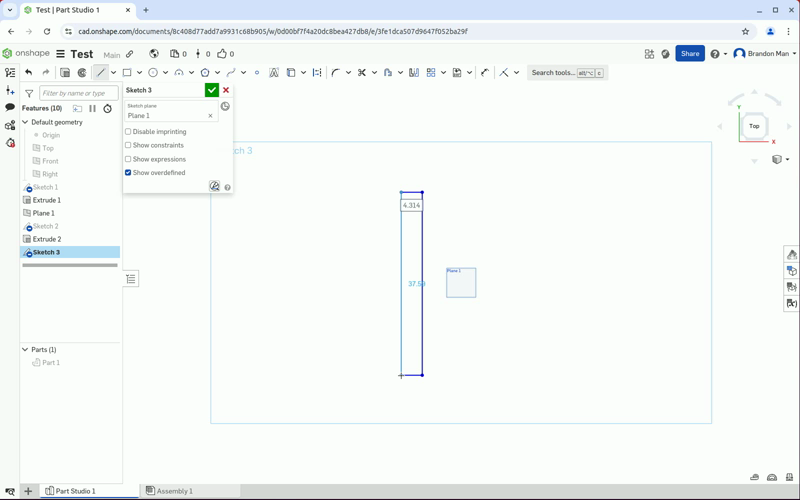
key_up(shift)
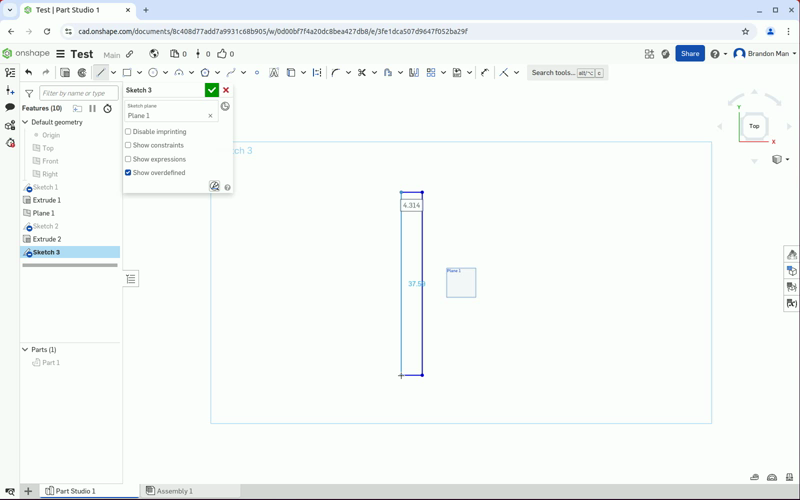
click(401, 375)
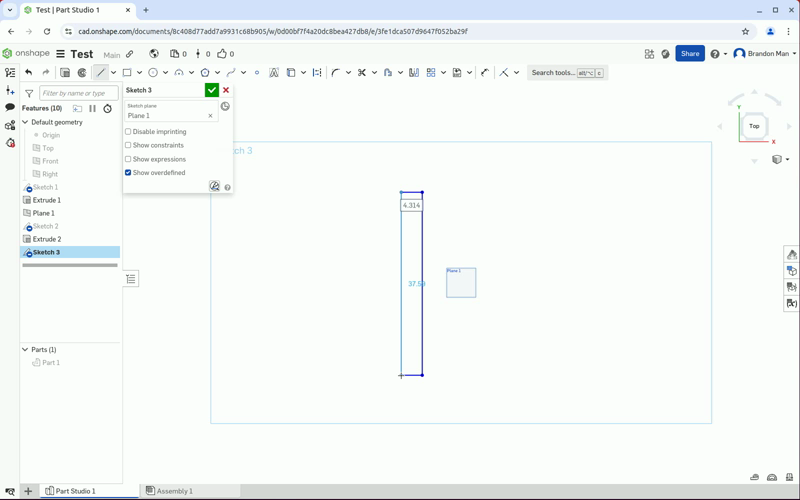
key(esc)
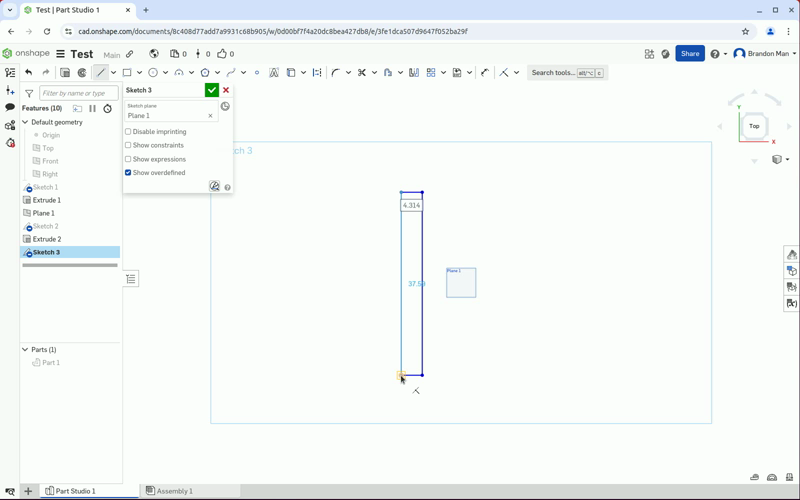
mouse_move(410, 305)
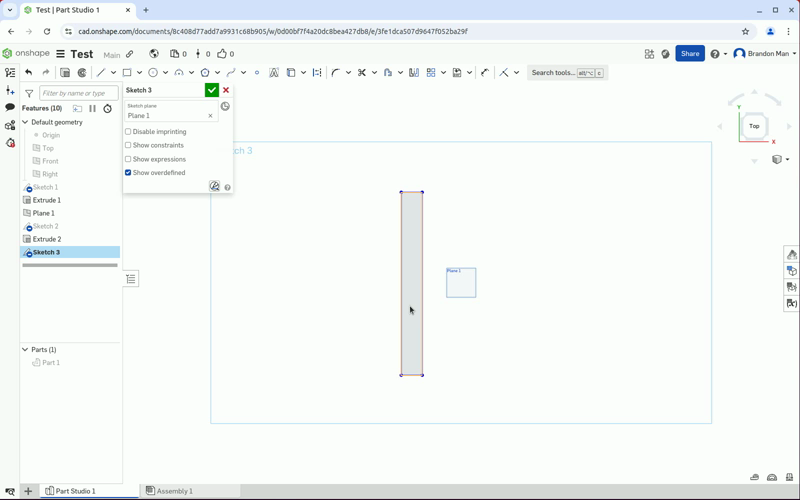
click(410, 305)
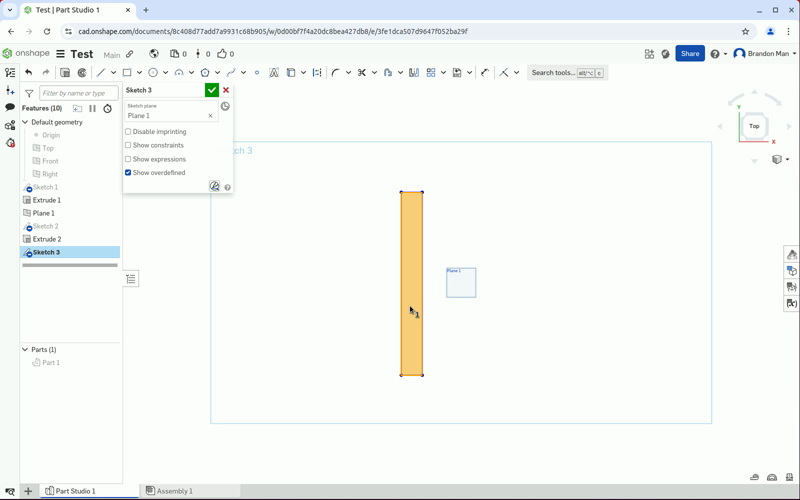
mouse_move(73, 352)
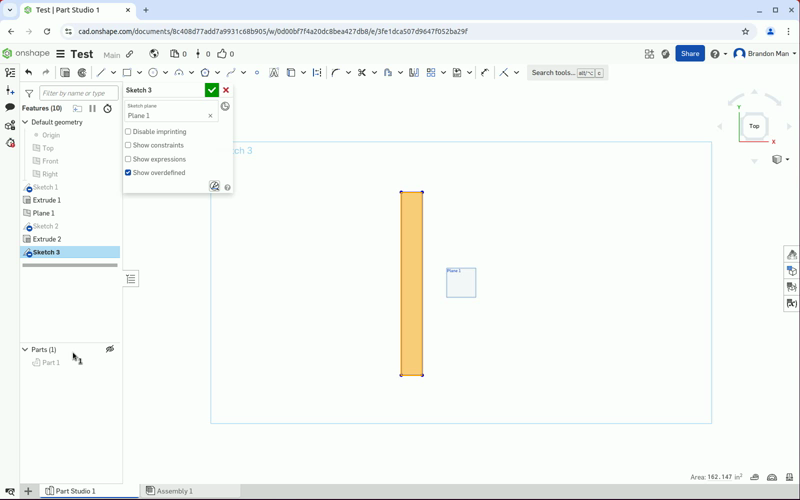
key(shift+y)
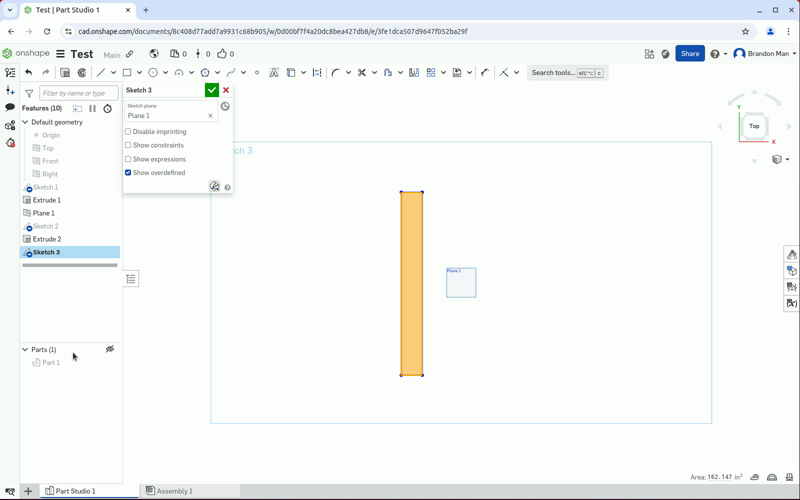
key(shift+e)
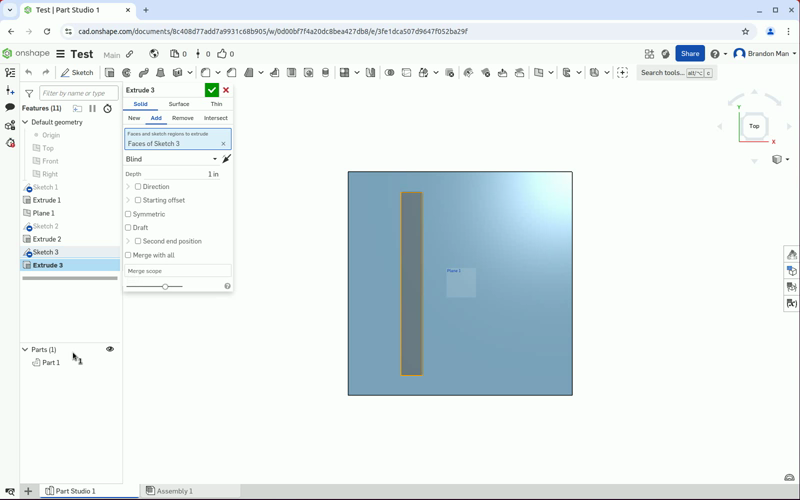
mouse_move(143, 106)
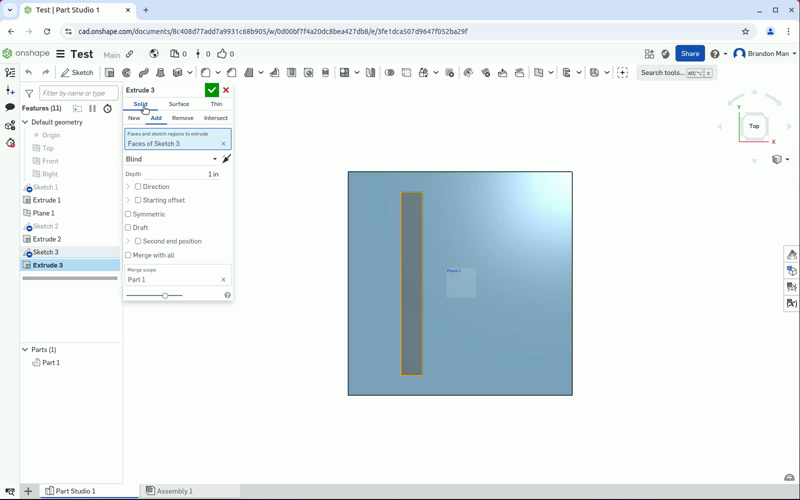
click(143, 106)
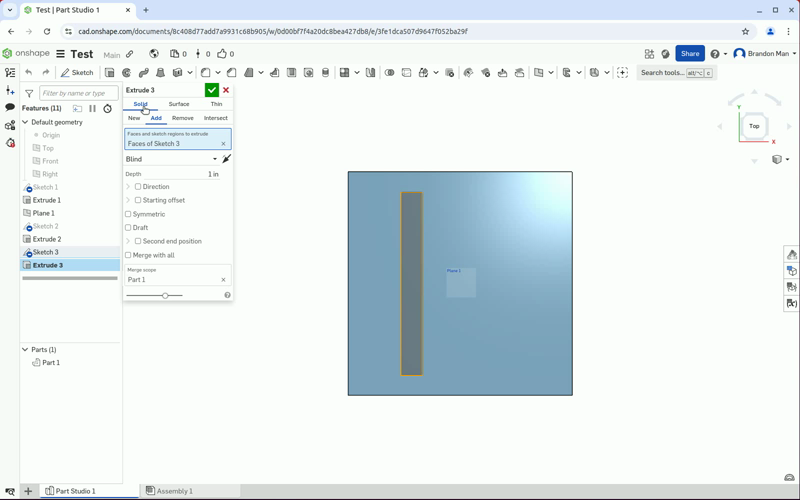
mouse_move(186, 120)
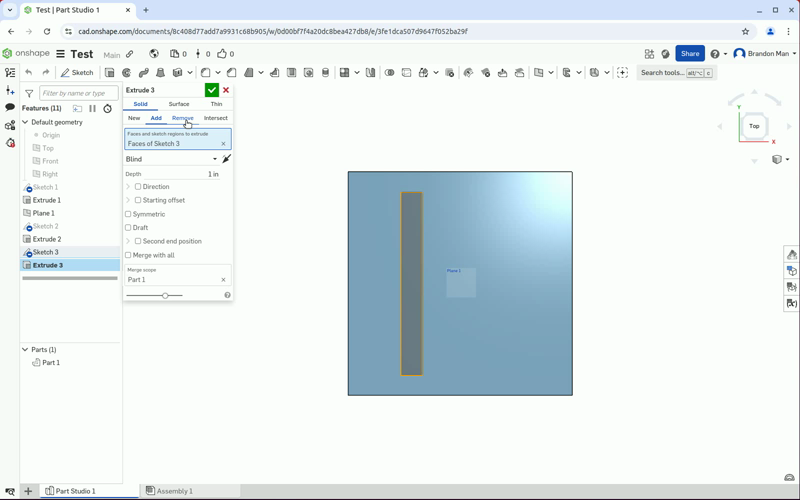
click(186, 120)
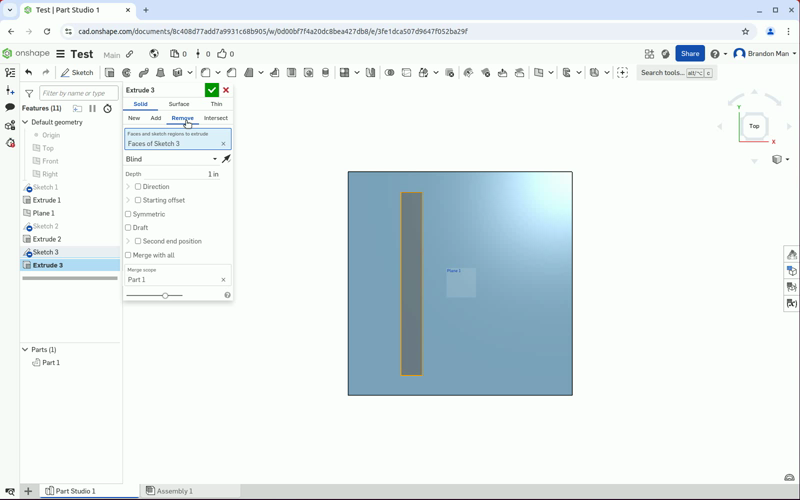
key(tab, 4)
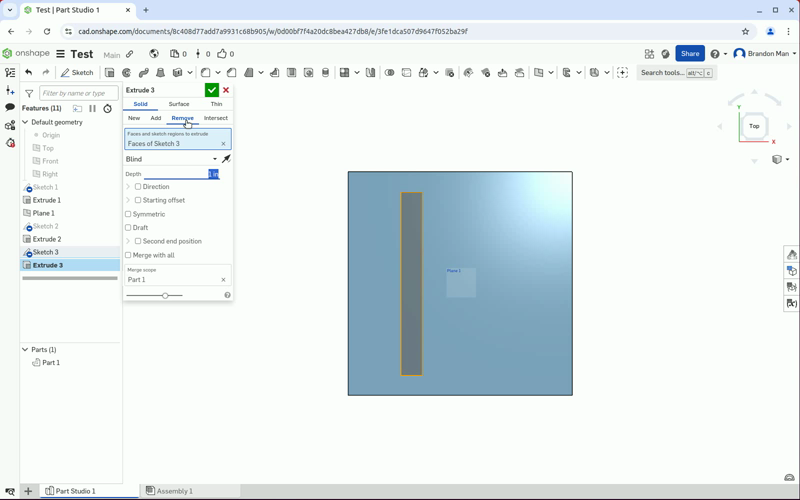
text(6.258)
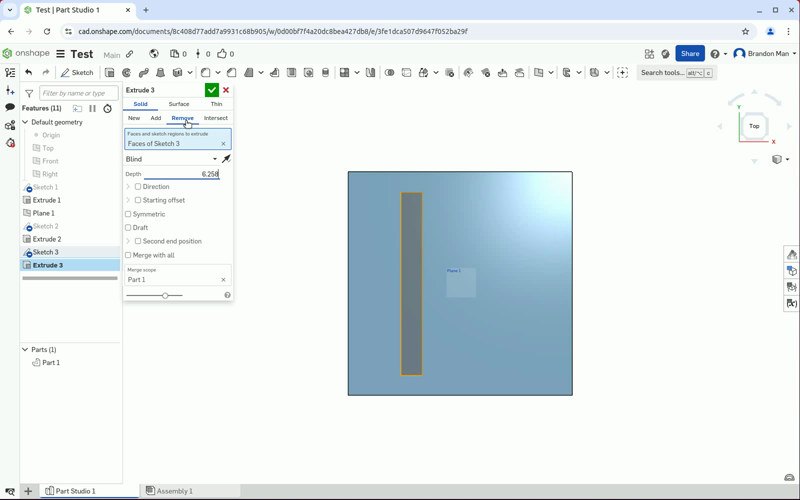
key(tab, 6)
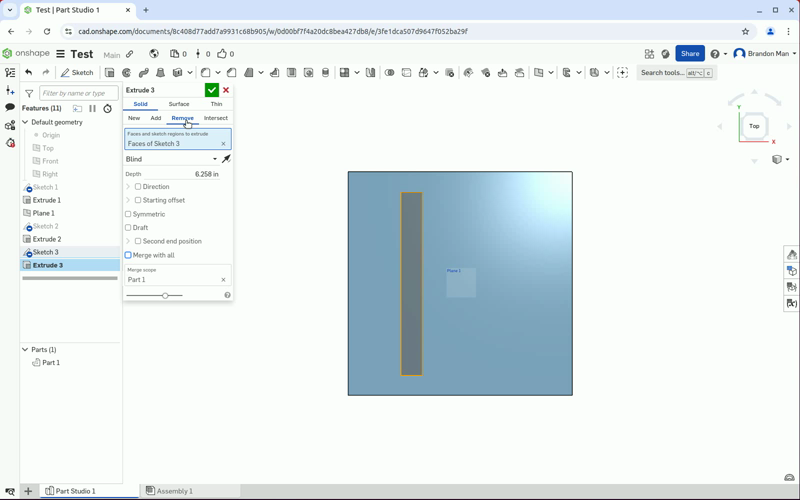
key(space)
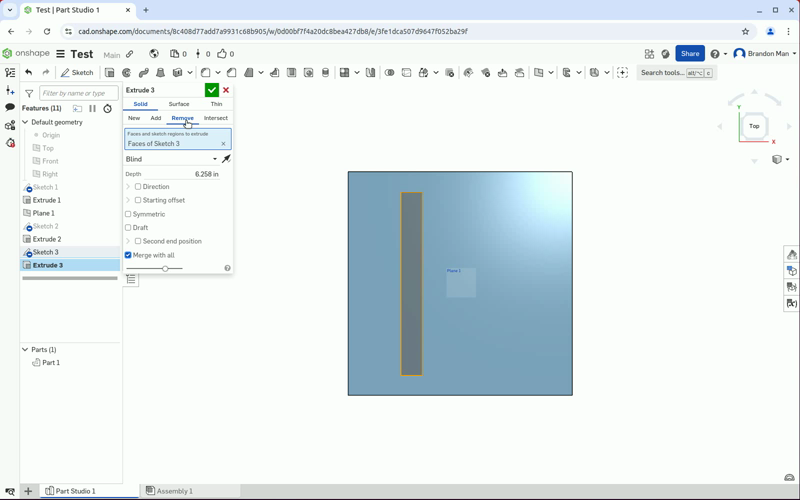
key(enter)
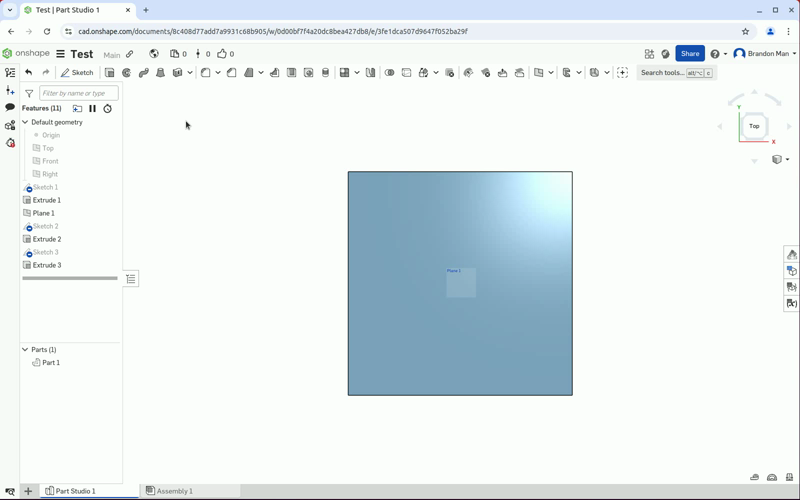
key(shift+h)
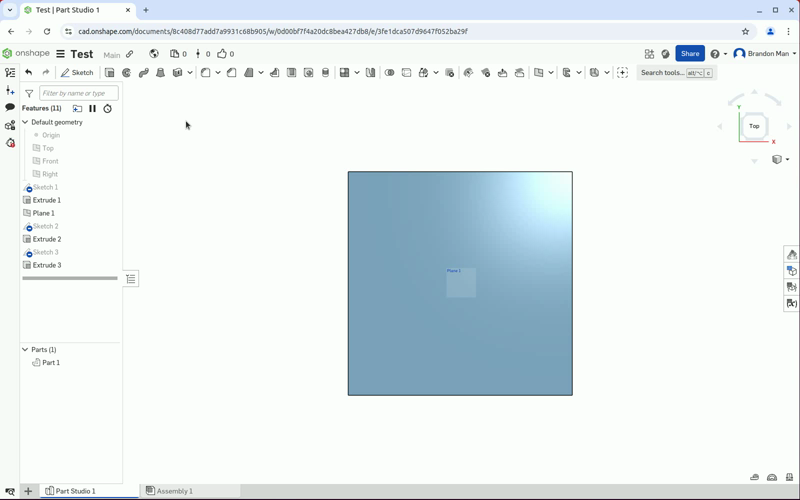
key(shift+h)
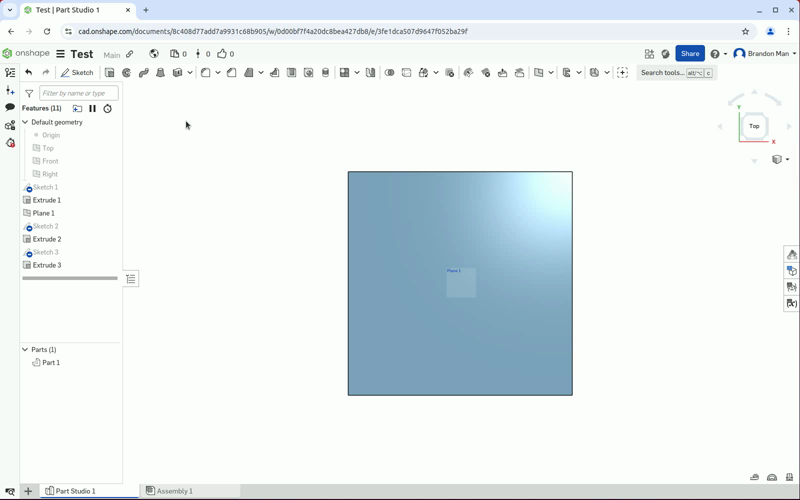
mouse_move(73, 189)
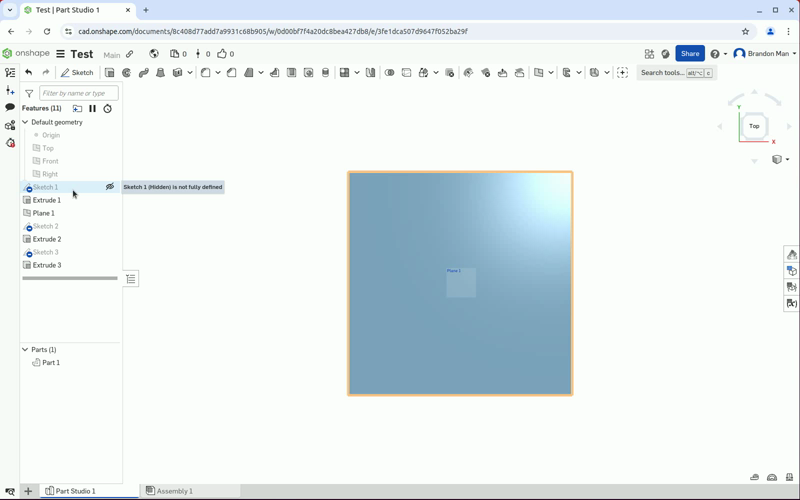
click(73, 189)
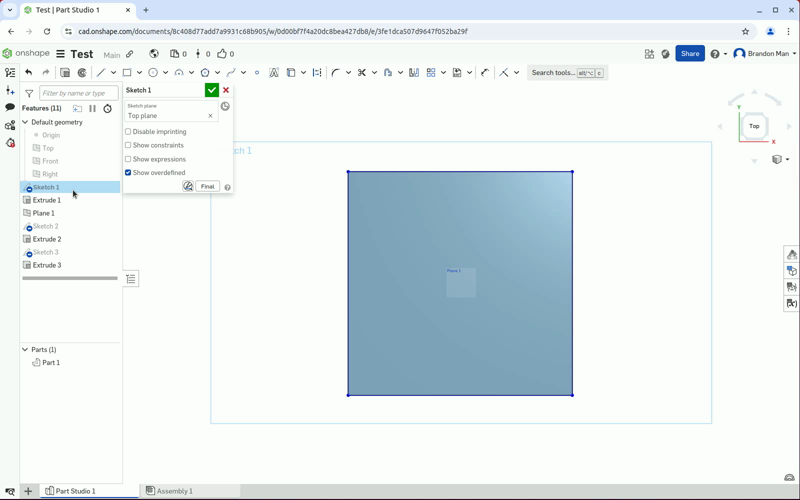
mouse_move(229, 92)
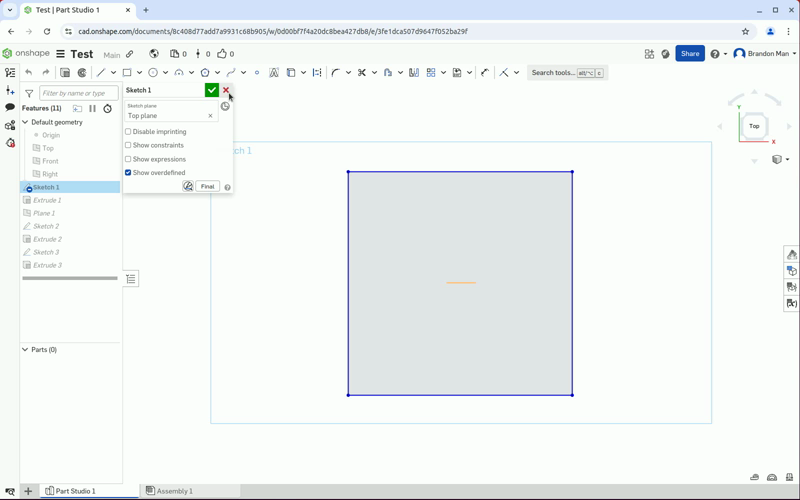
click(229, 92)
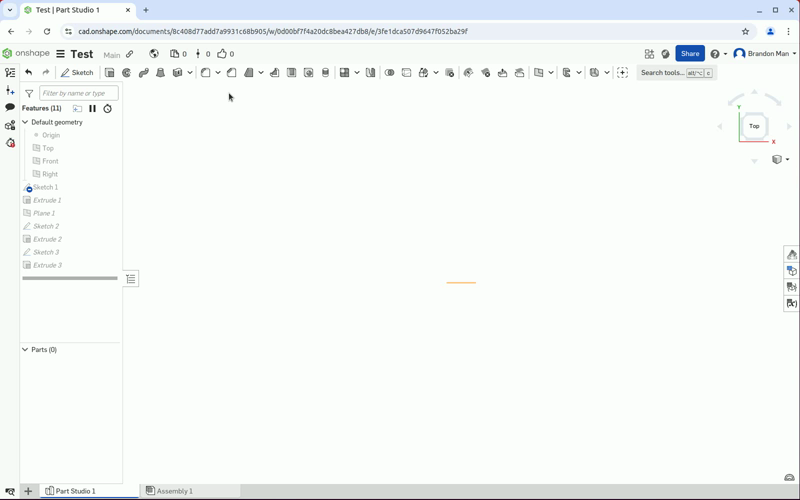
key(shift+s)
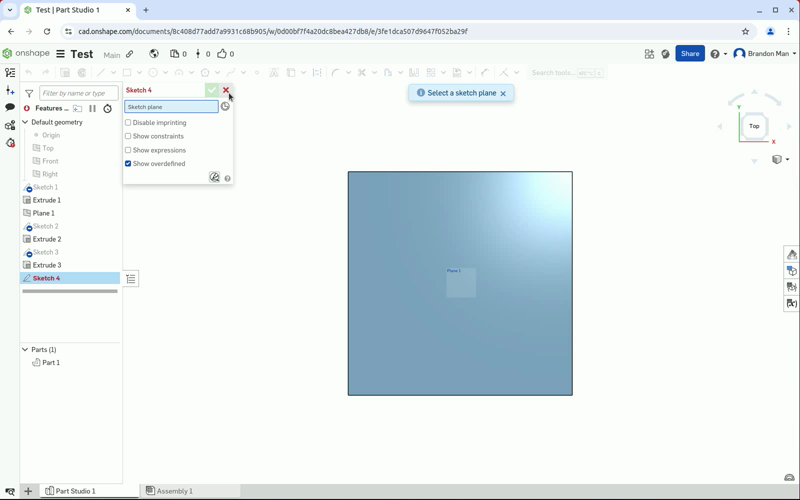
mouse_move(73, 215)
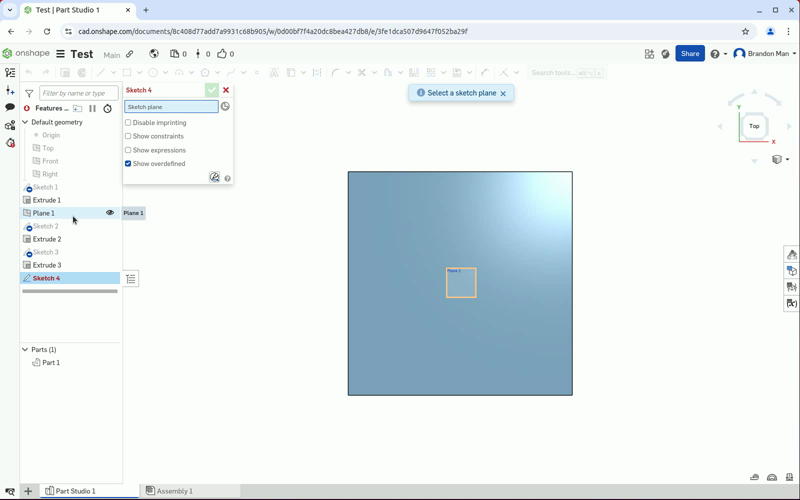
click(73, 215)
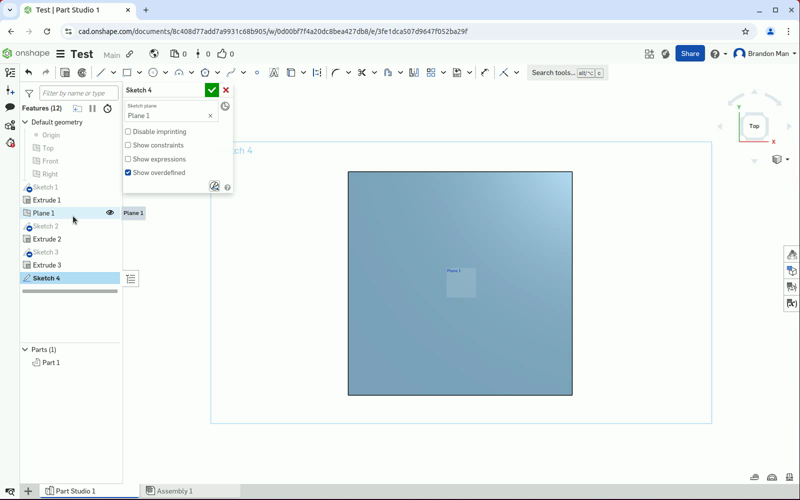
mouse_move(73, 352)
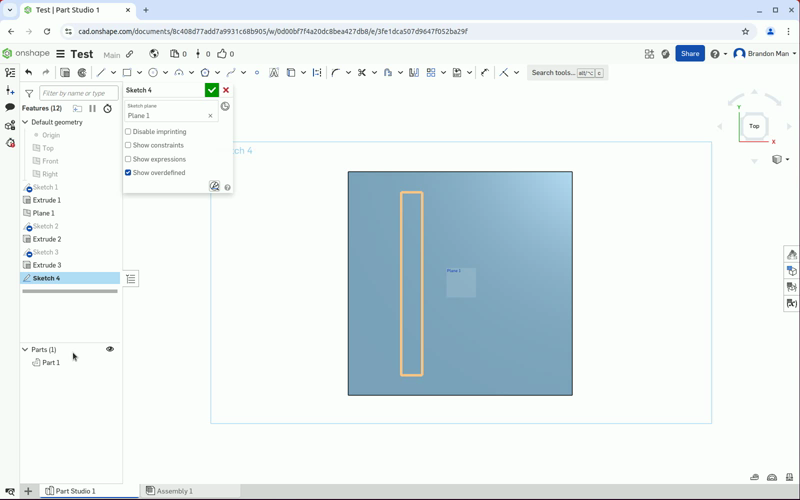
key(y)
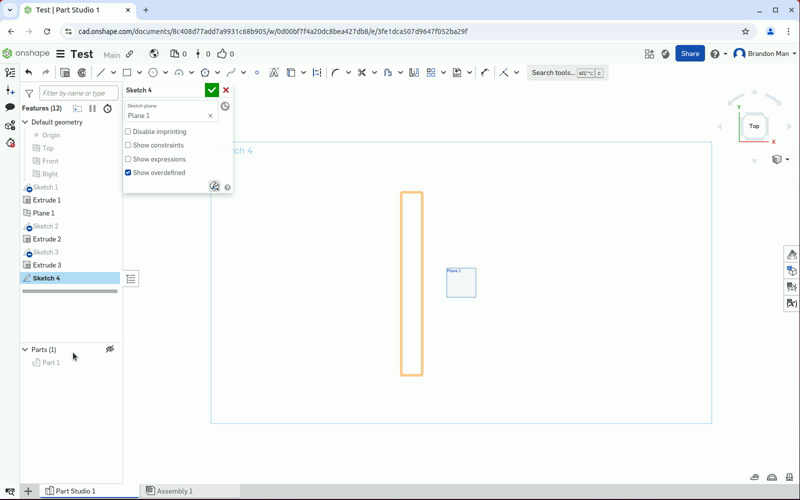
key(l)
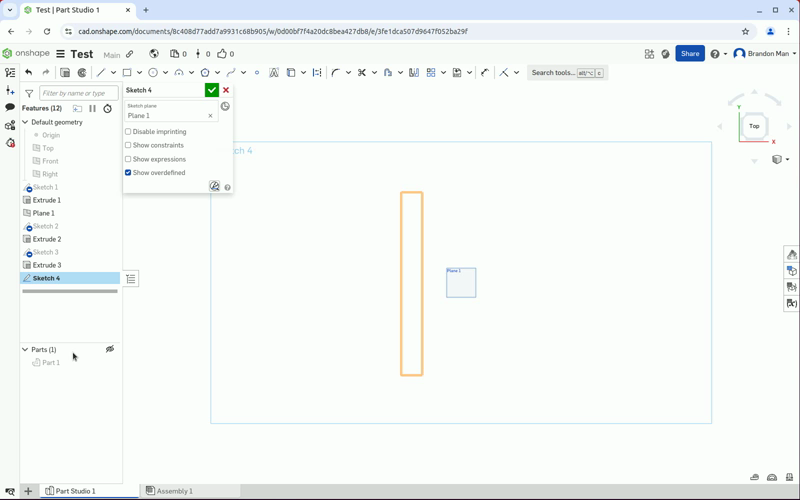
key_down(shift)
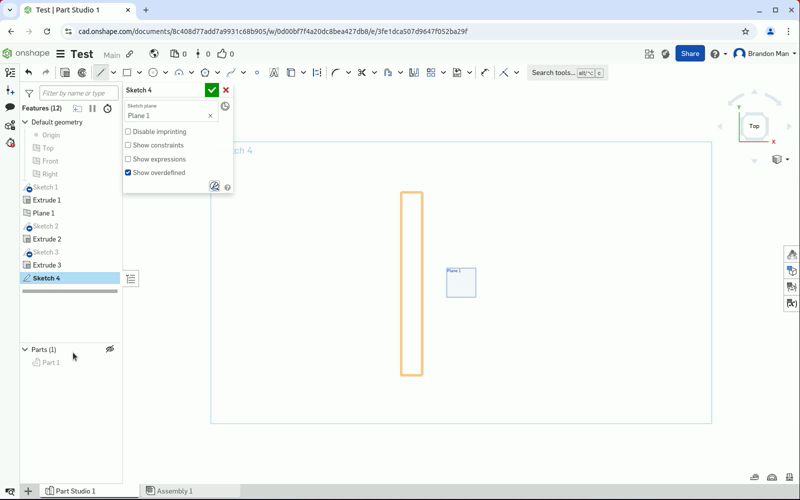
mouse_move(433, 375)
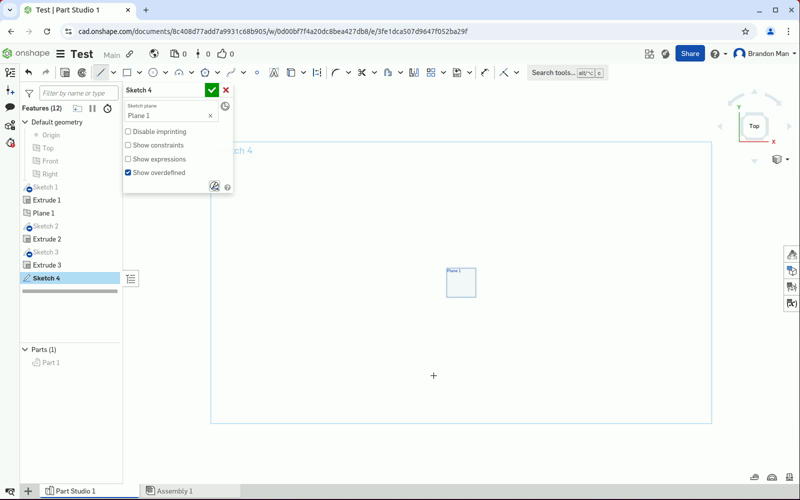
click(433, 375)
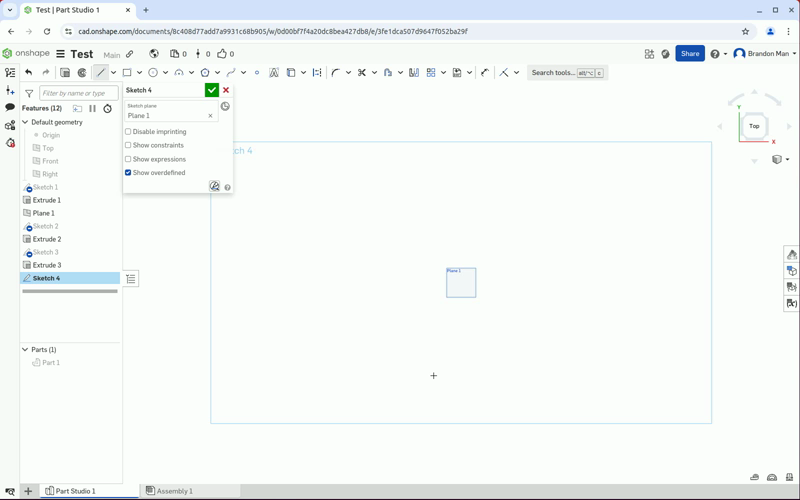
key_up(shift)
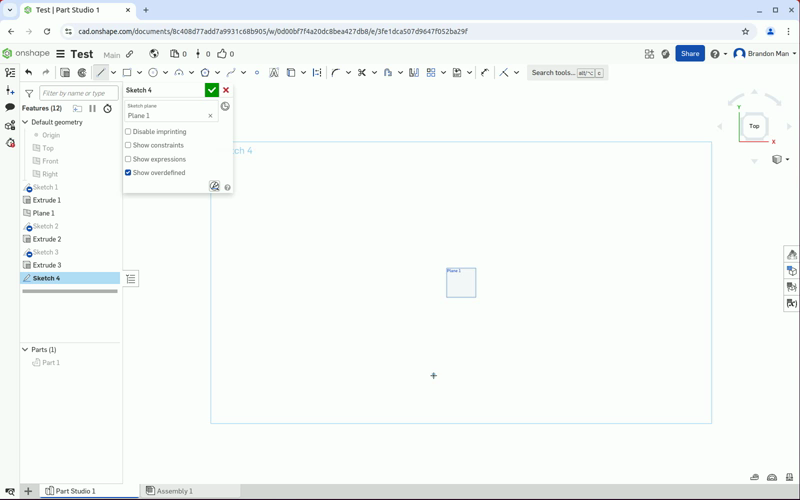
key_down(shift)
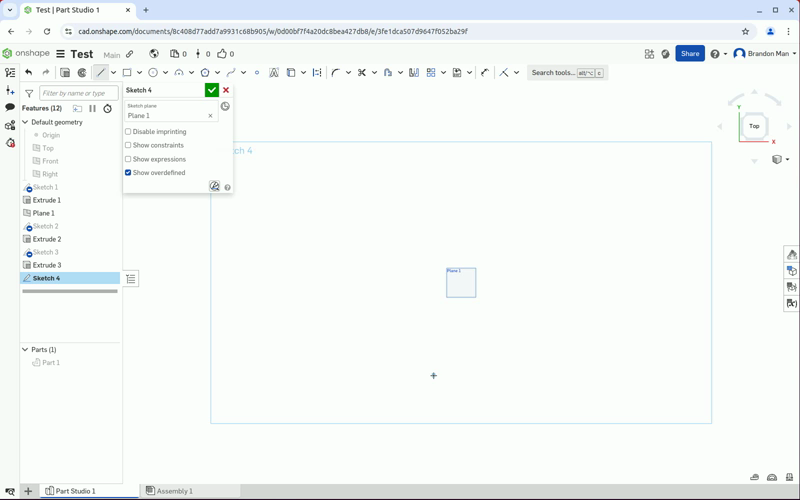
mouse_move(463, 375)
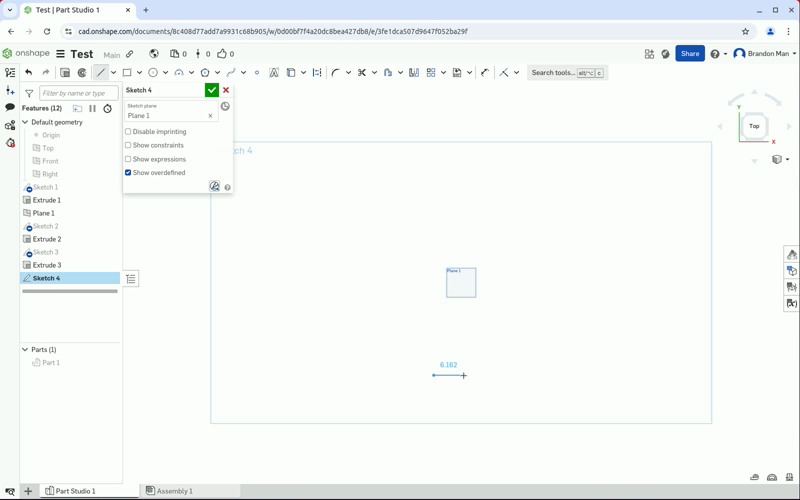
mouse_move(455, 375)
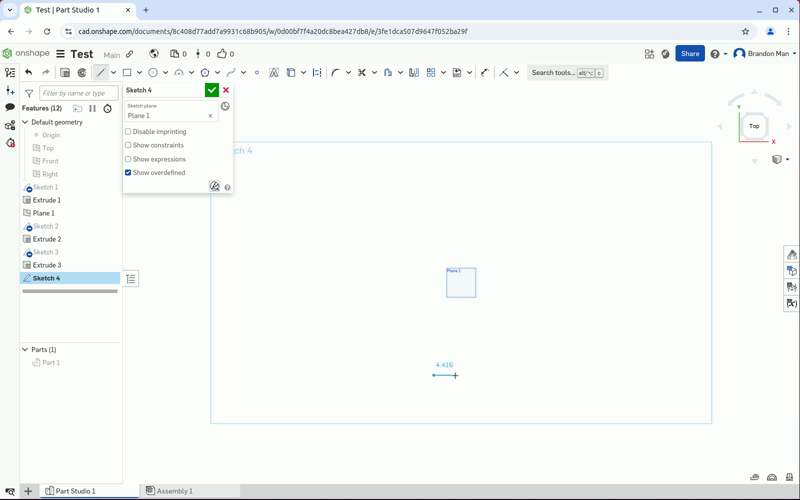
click(455, 375)
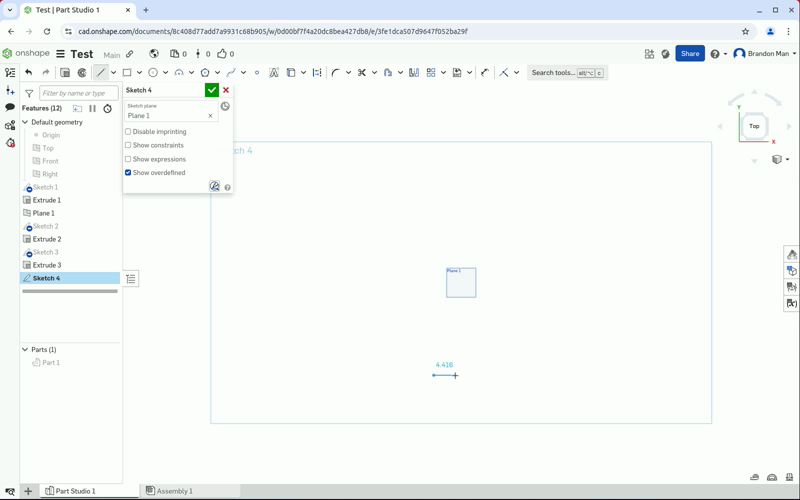
key_up(shift)
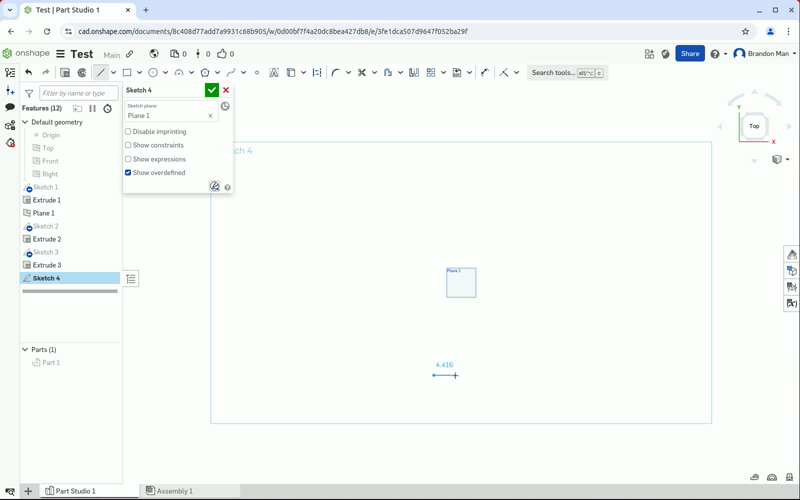
key_down(shift)
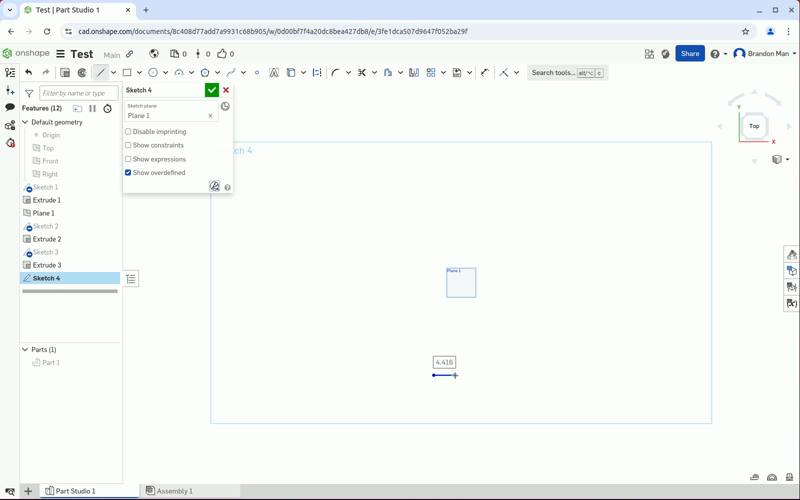
mouse_move(455, 192)
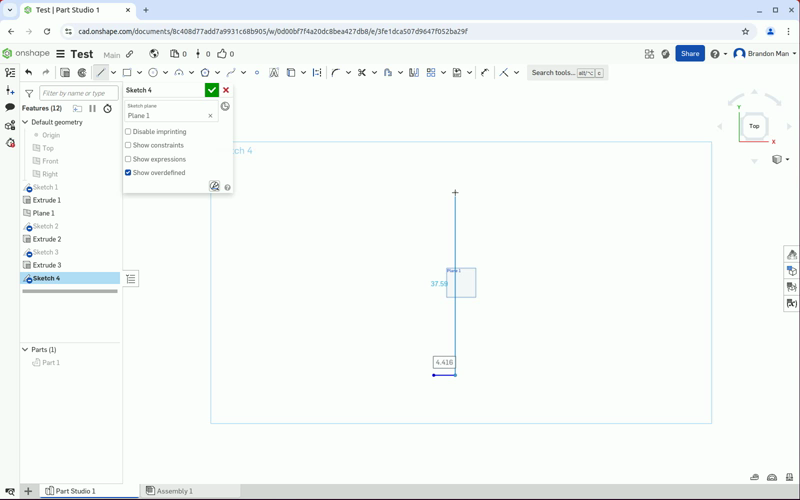
click(455, 192)
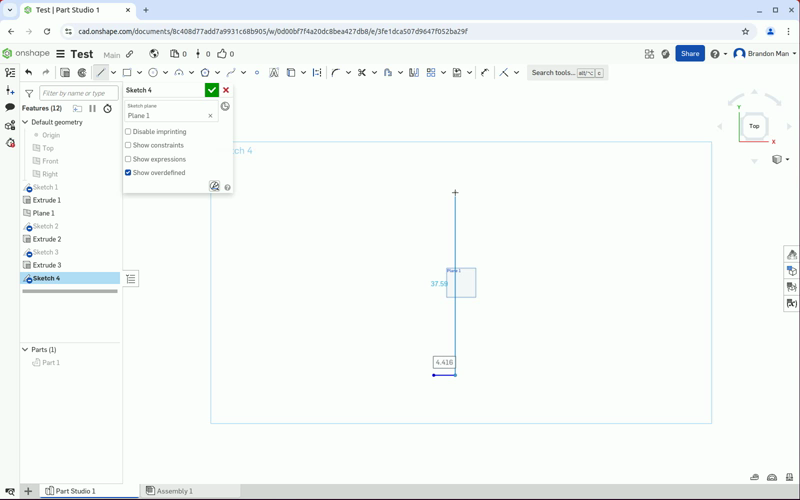
key_up(shift)
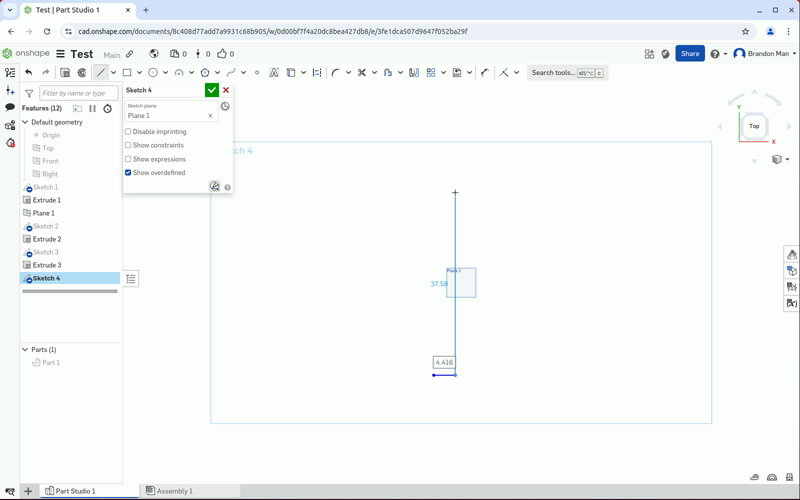
key_down(shift)
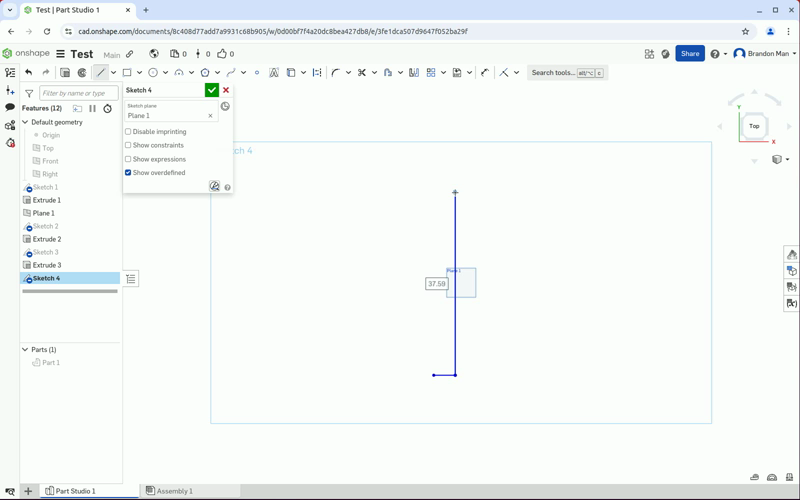
mouse_move(485, 192)
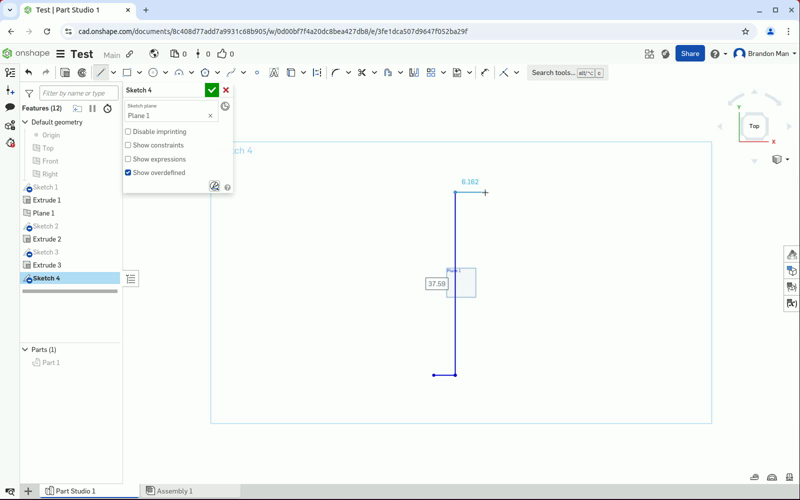
mouse_move(433, 192)
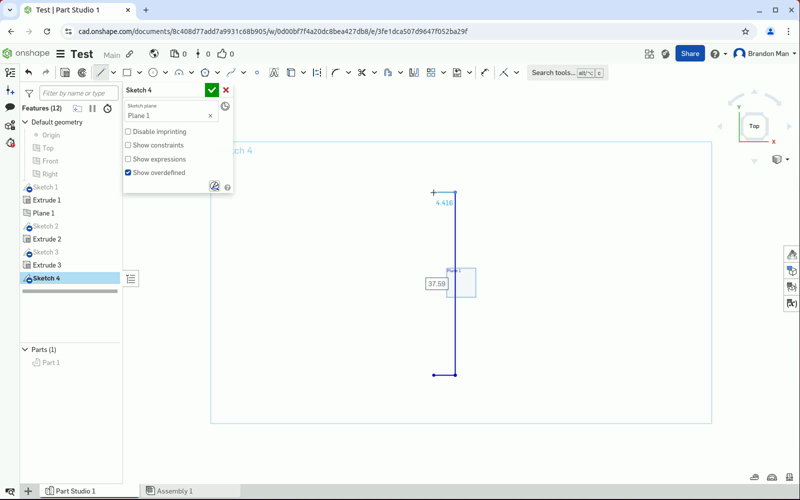
click(433, 192)
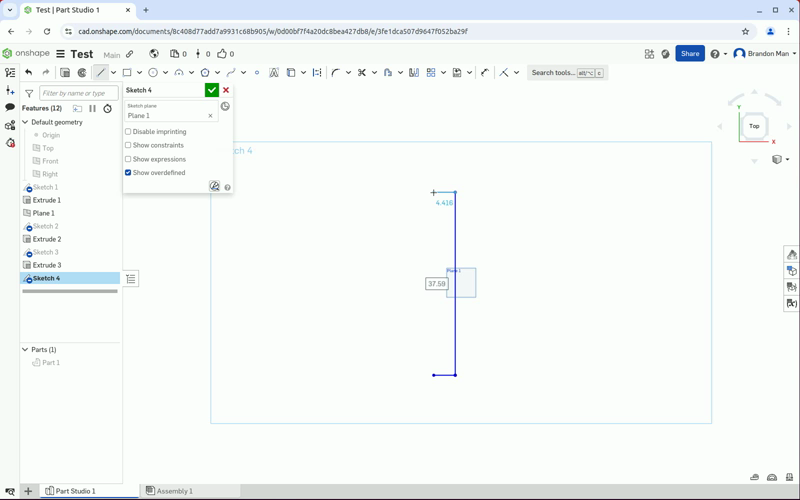
key_up(shift)
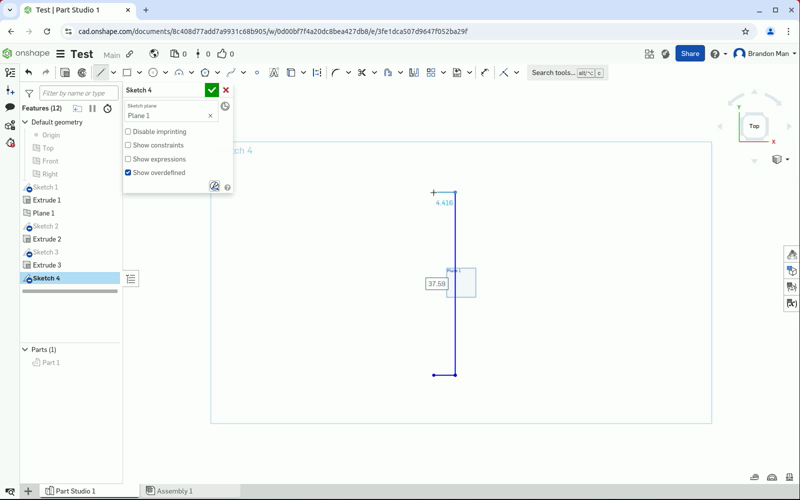
key_down(shift)
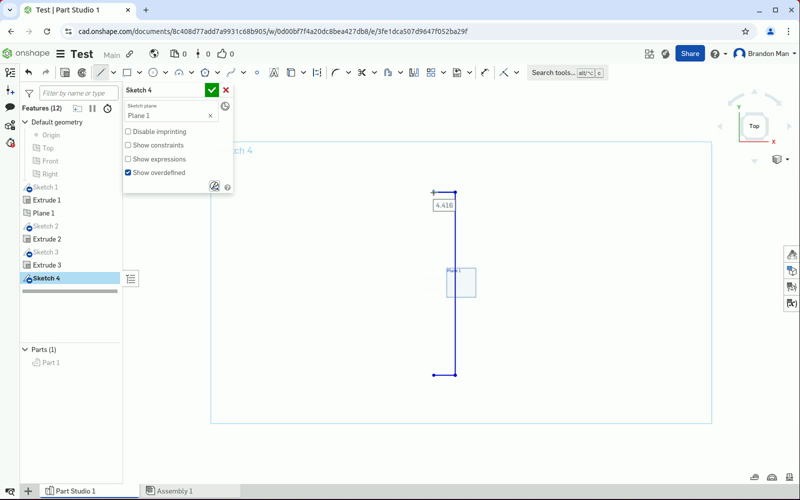
mouse_move(433, 375)
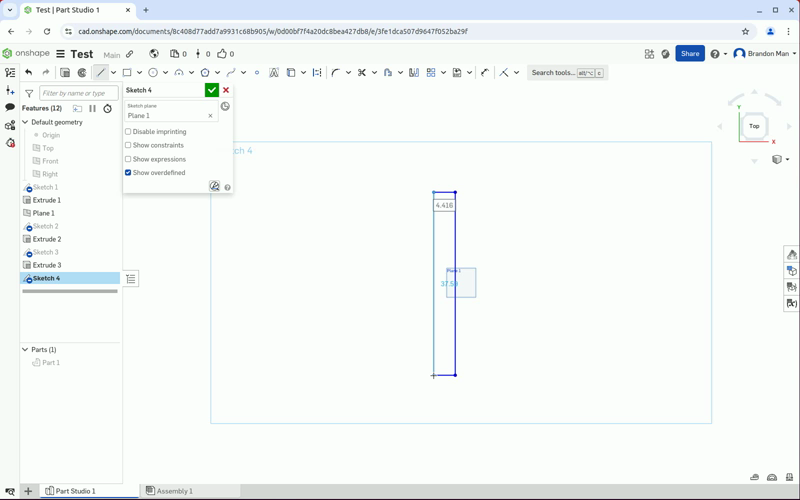
key_up(shift)
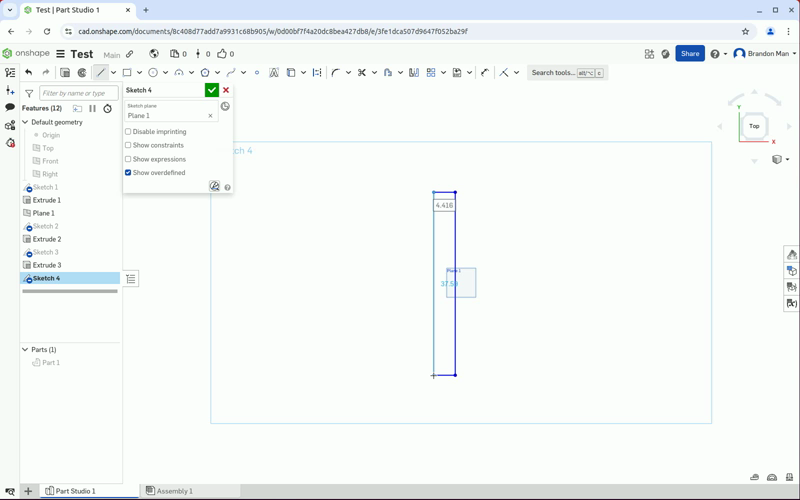
click(433, 375)
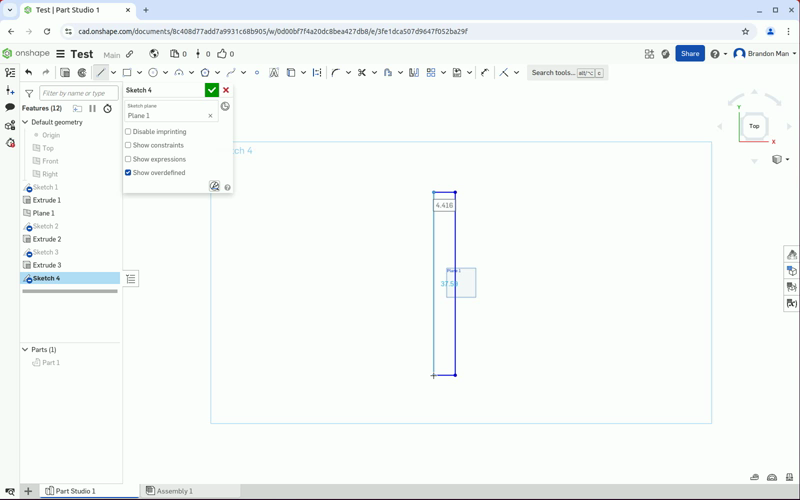
key(esc)
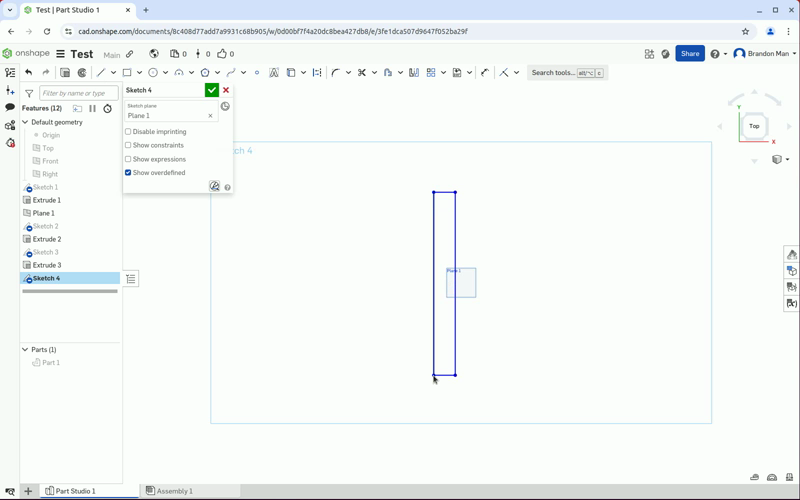
mouse_move(449, 212)
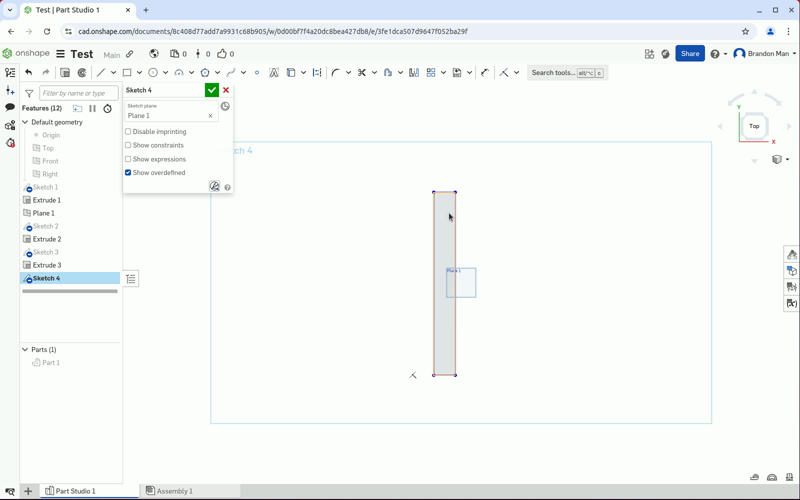
click(449, 212)
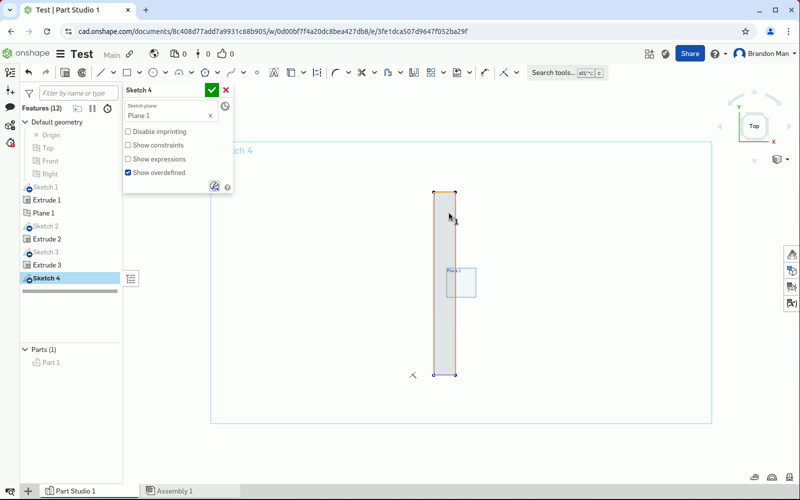
mouse_move(73, 352)
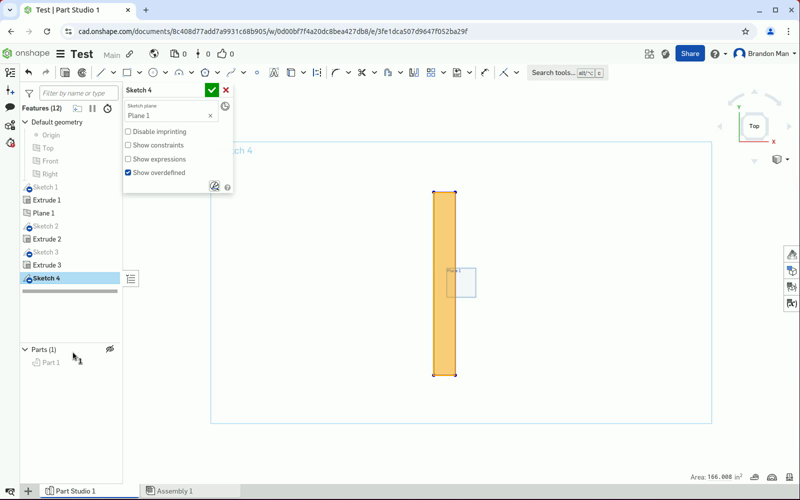
key(shift+y)
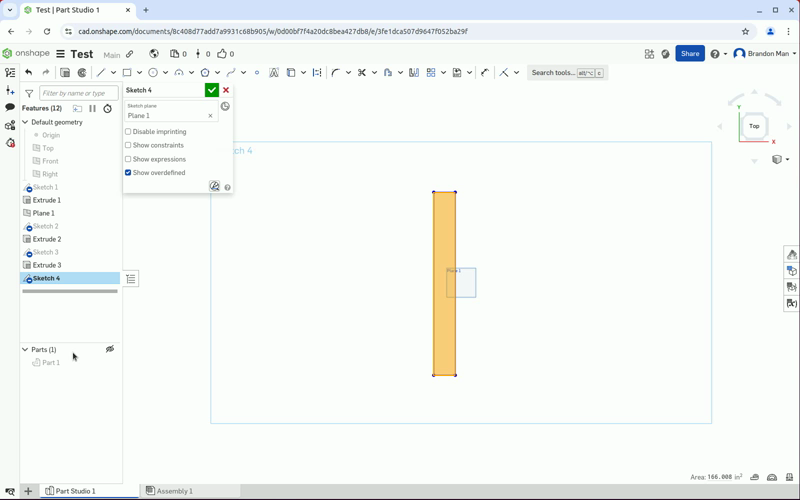
key(shift+e)
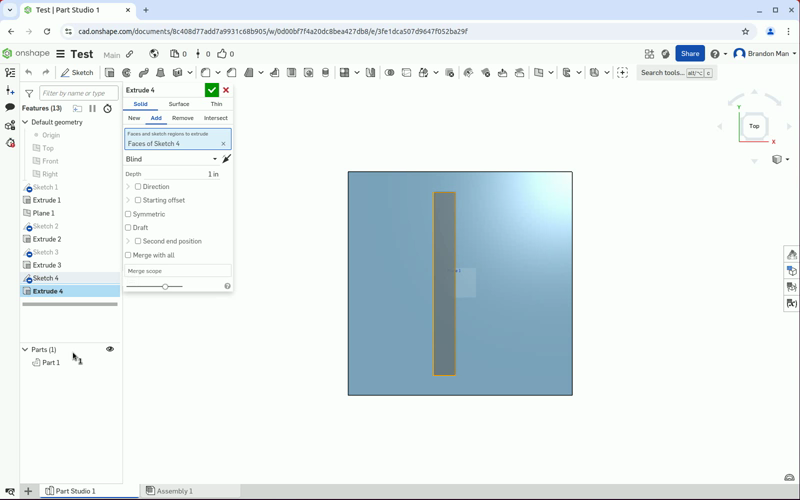
mouse_move(143, 106)
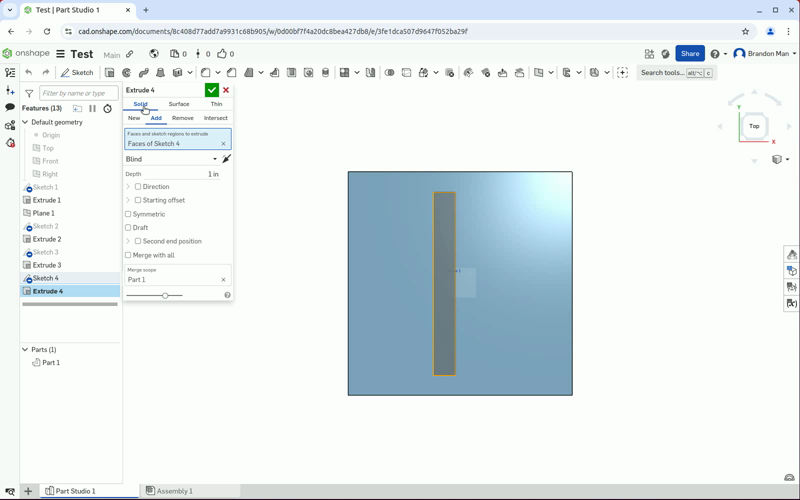
click(143, 106)
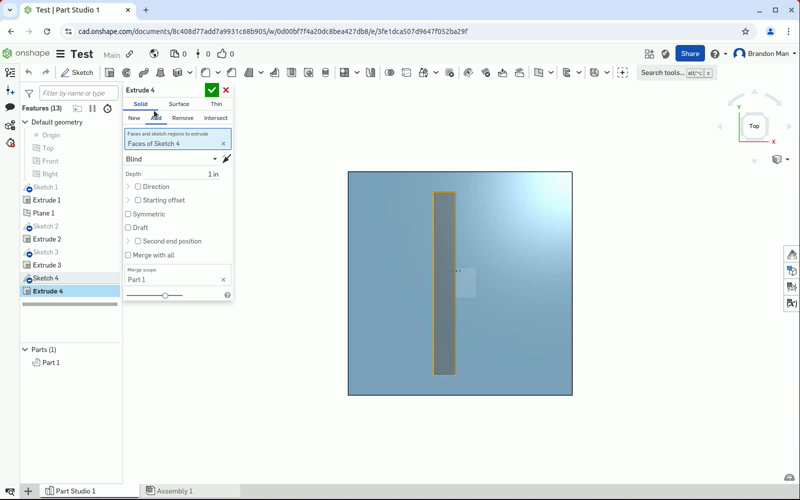
mouse_move(186, 120)
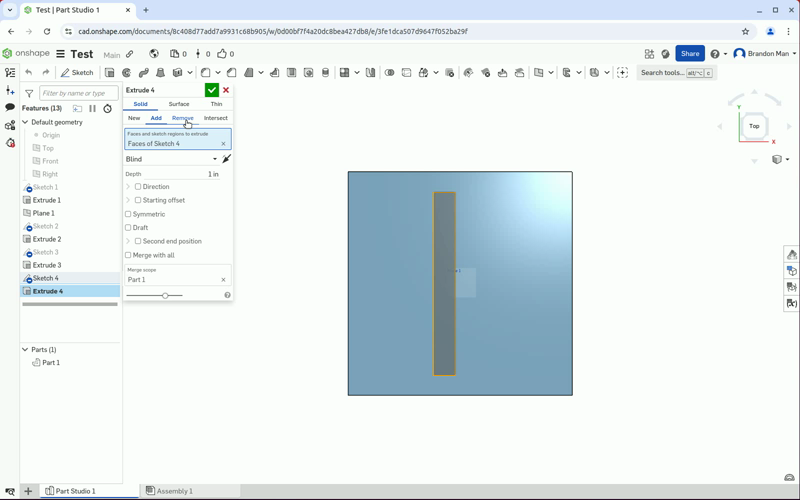
click(186, 120)
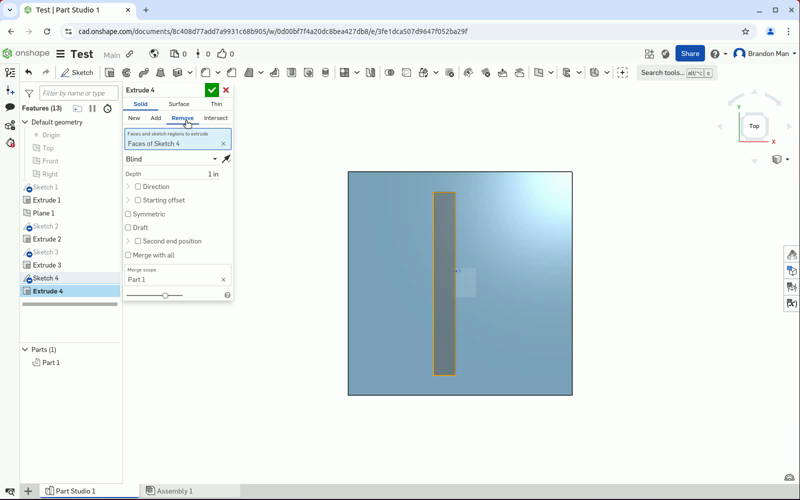
key(tab, 4)
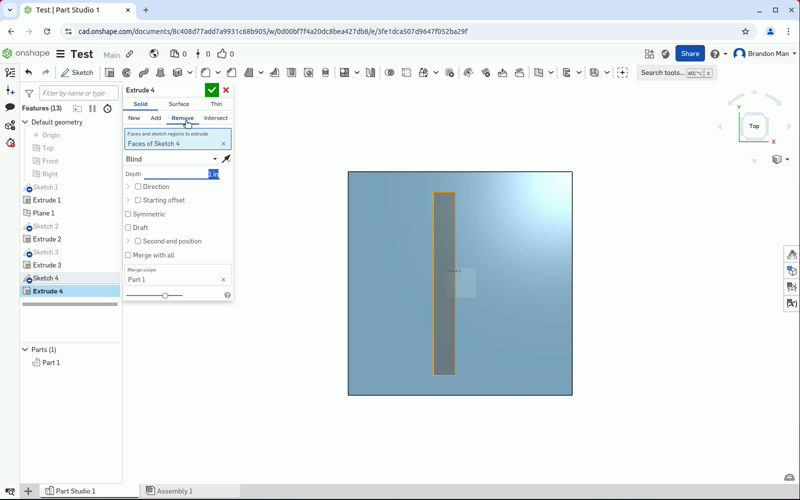
text(6.258)
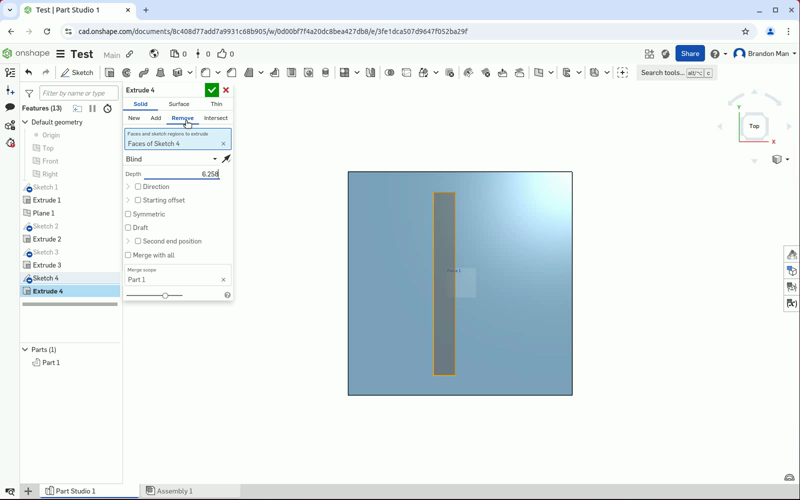
key(tab, 6)
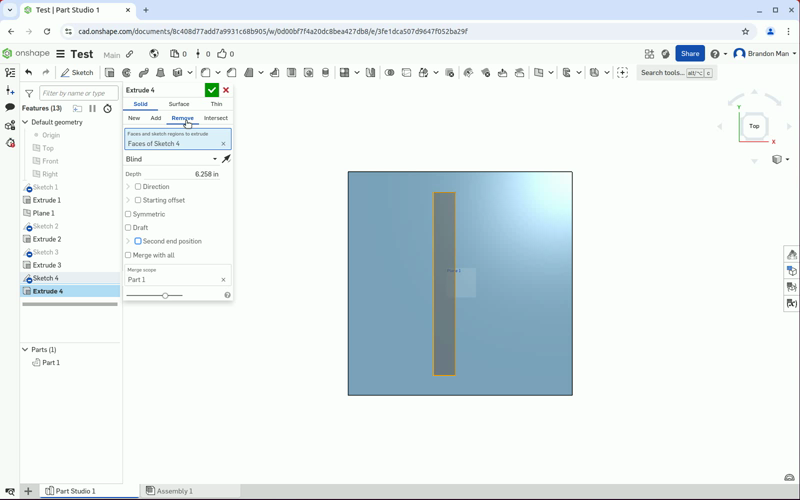
key(space)
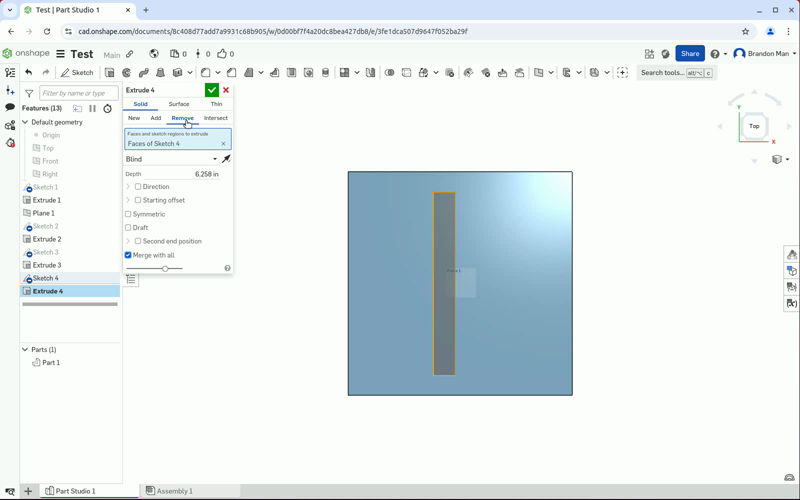
key(enter)
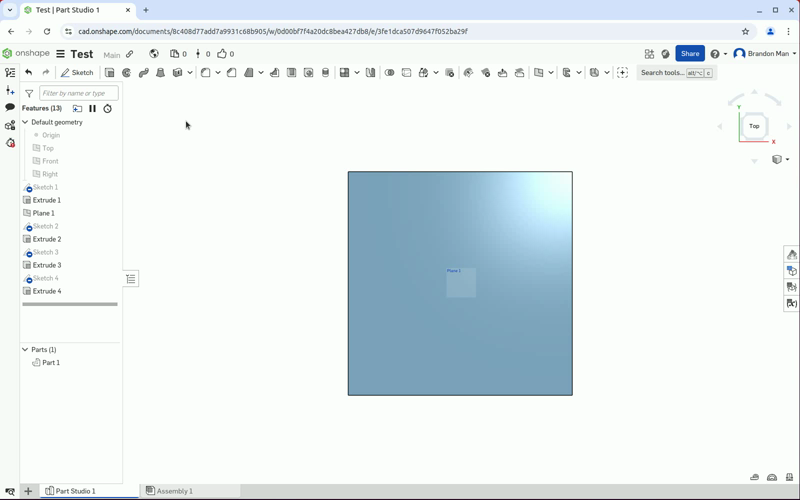
key(shift+h)
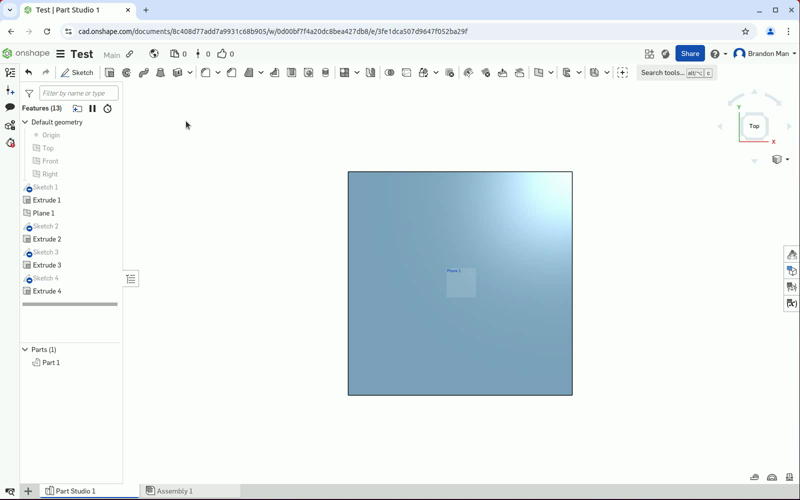
key(shift+h)
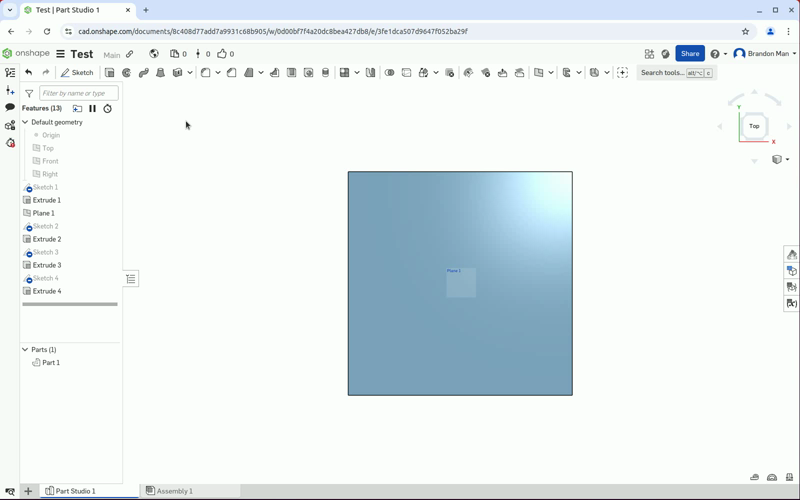
mouse_move(73, 189)
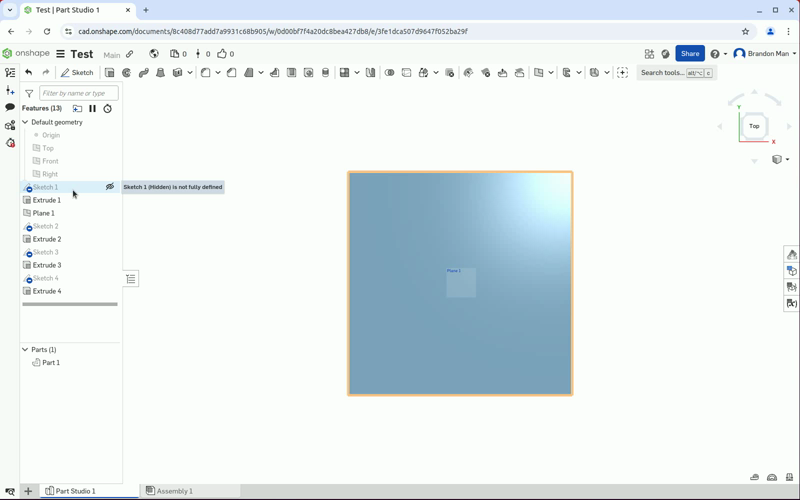
click(73, 189)
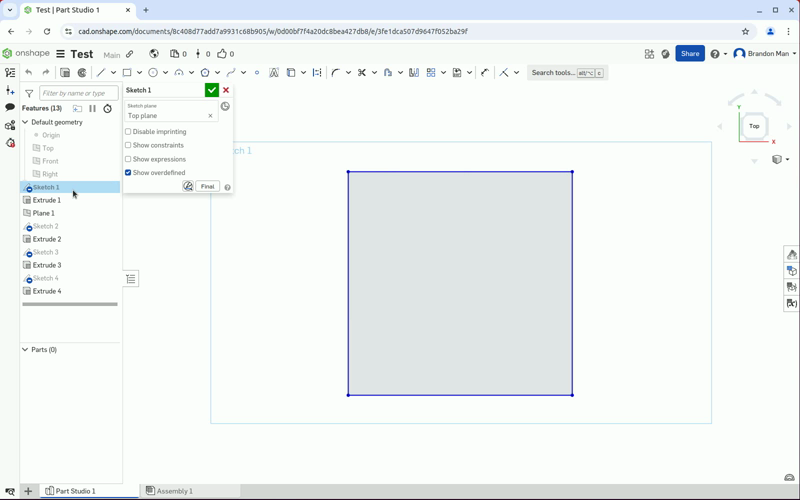
mouse_move(229, 92)
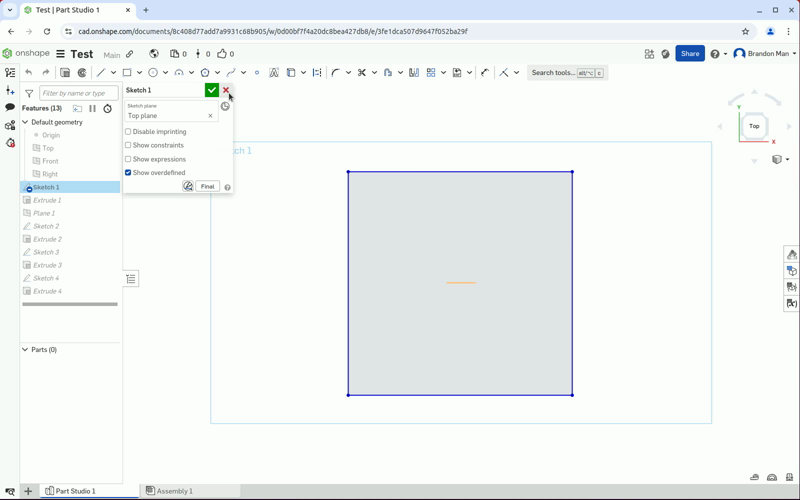
click(229, 92)
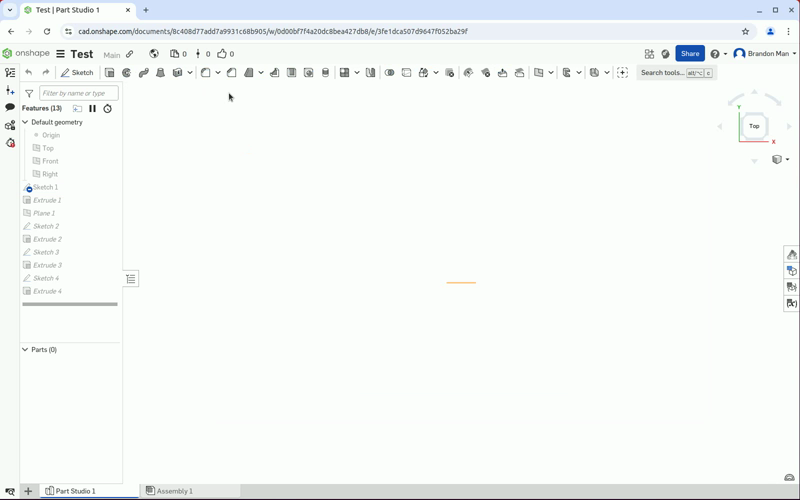
key(shift+s)
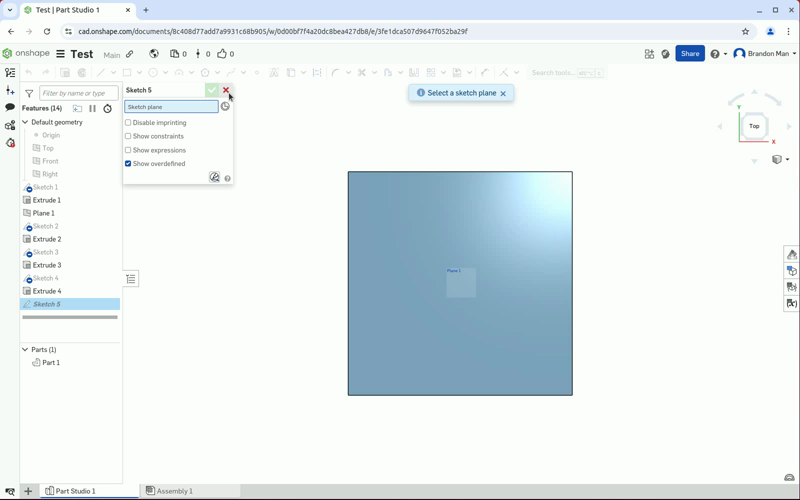
mouse_move(73, 215)
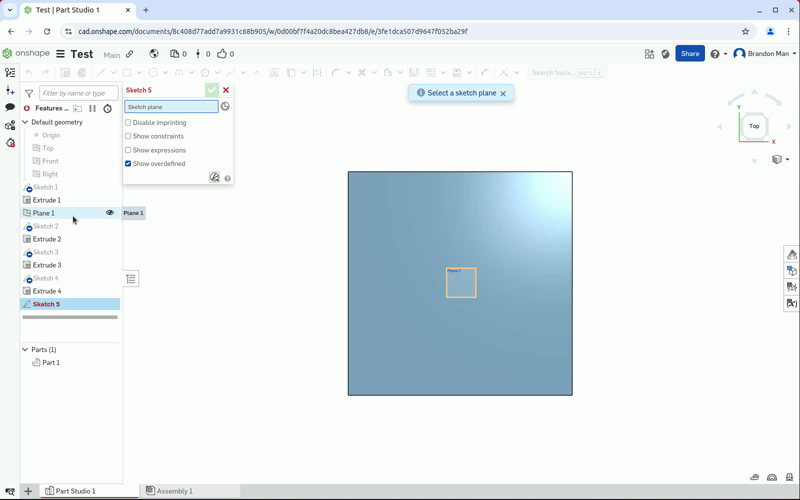
click(73, 215)
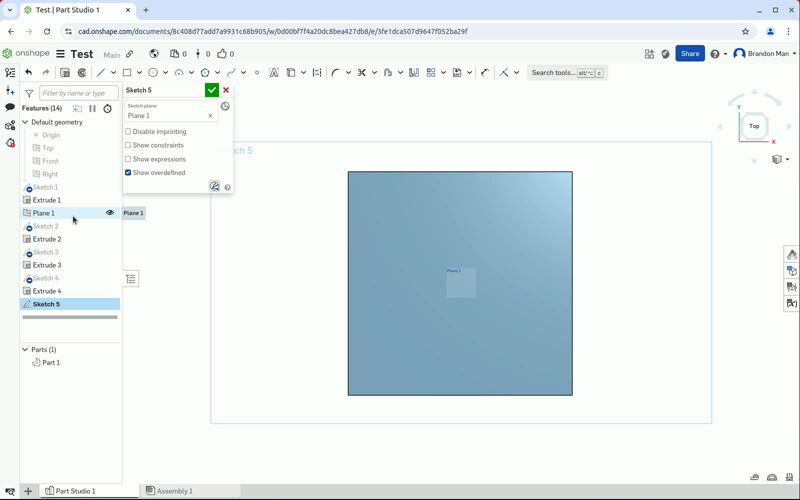
mouse_move(73, 352)
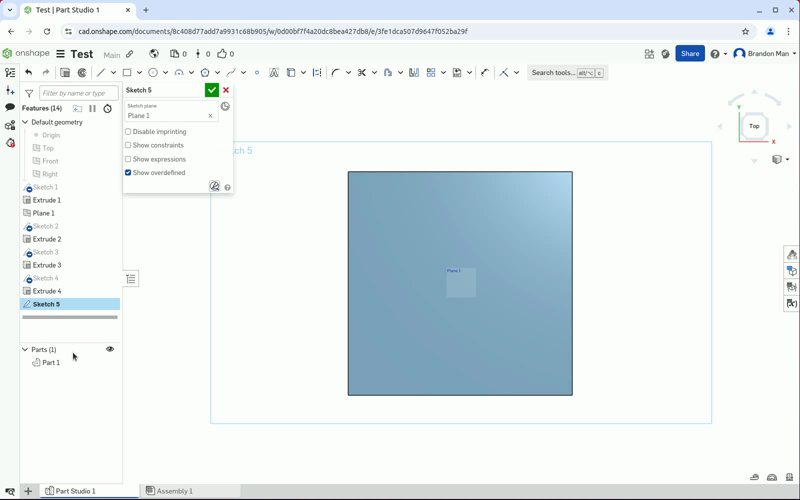
key(y)
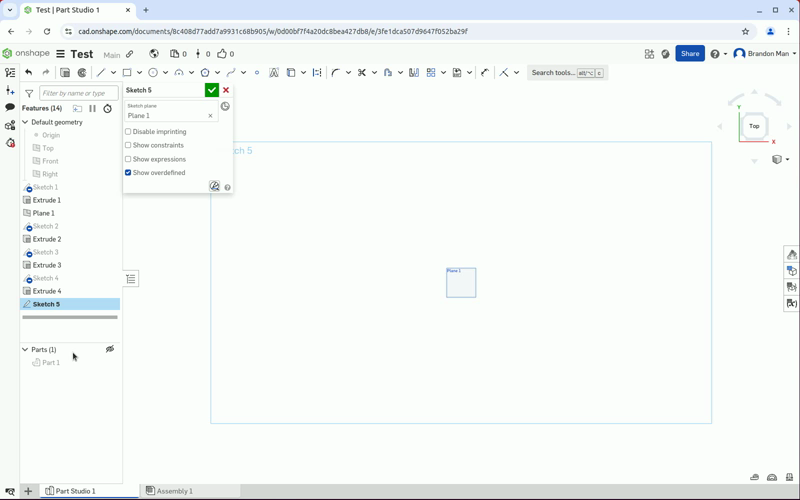
key(l)
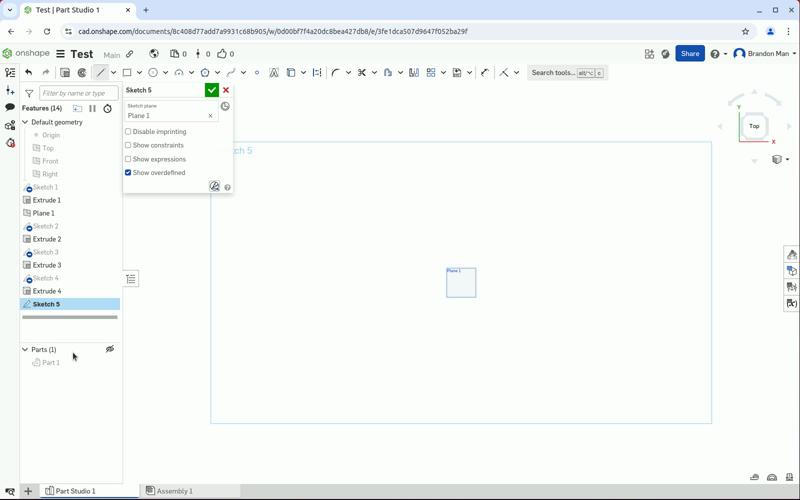
key_down(shift)
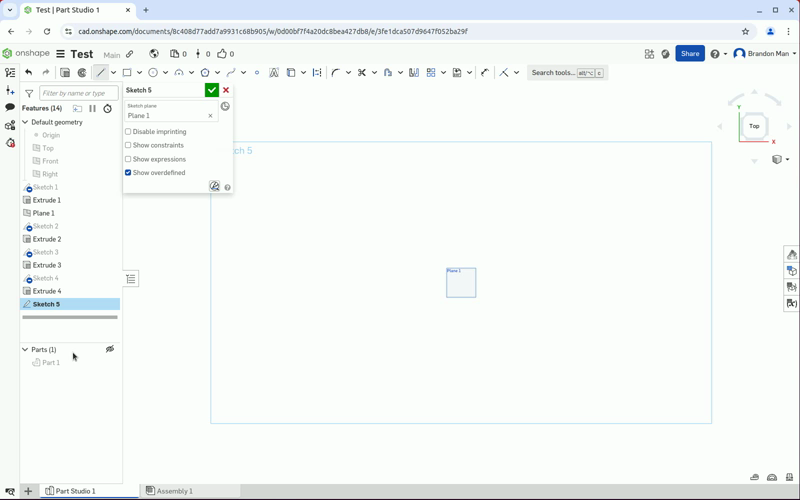
mouse_move(466, 375)
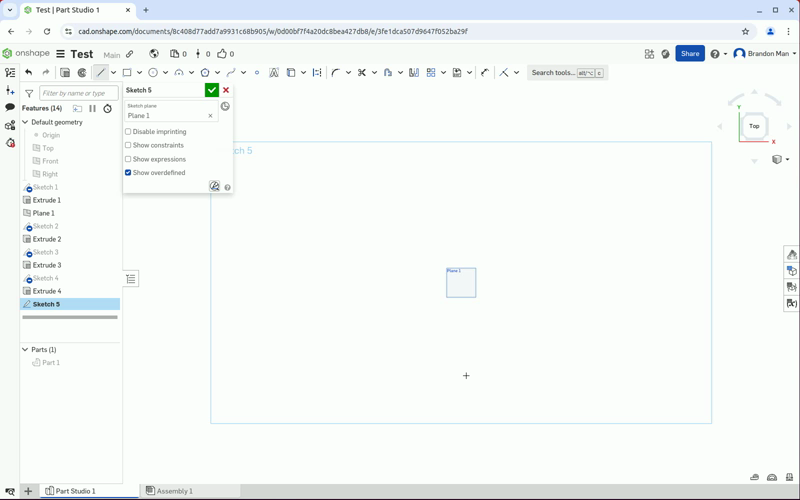
click(466, 375)
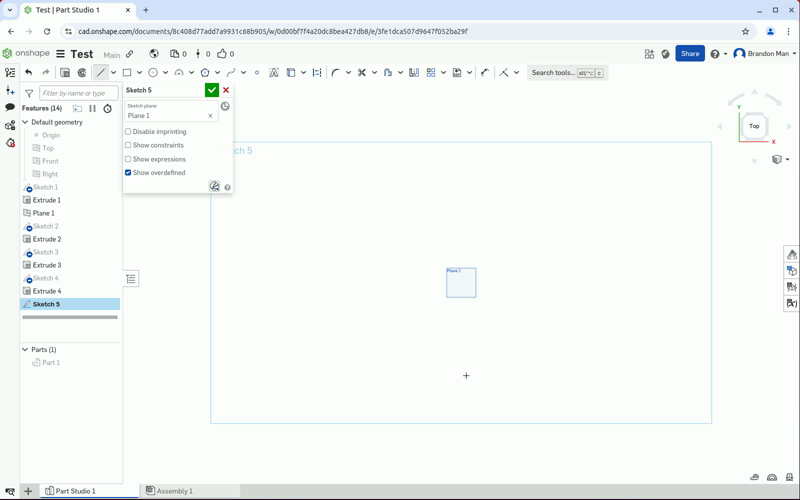
key_up(shift)
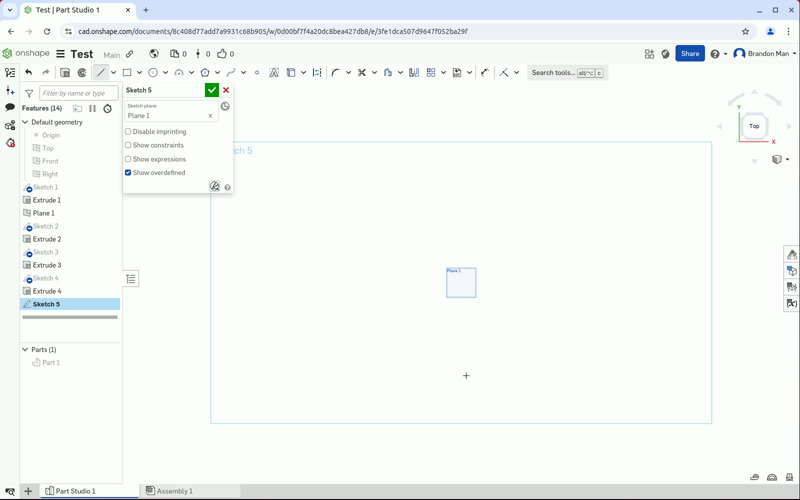
key_down(shift)
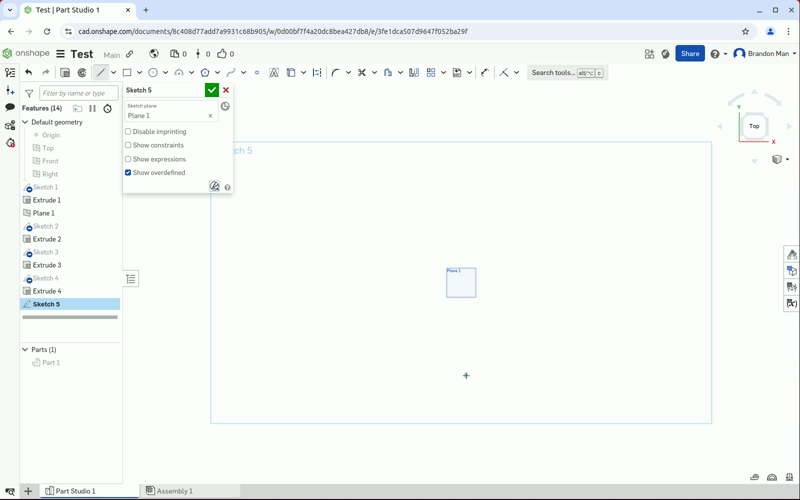
mouse_move(496, 375)
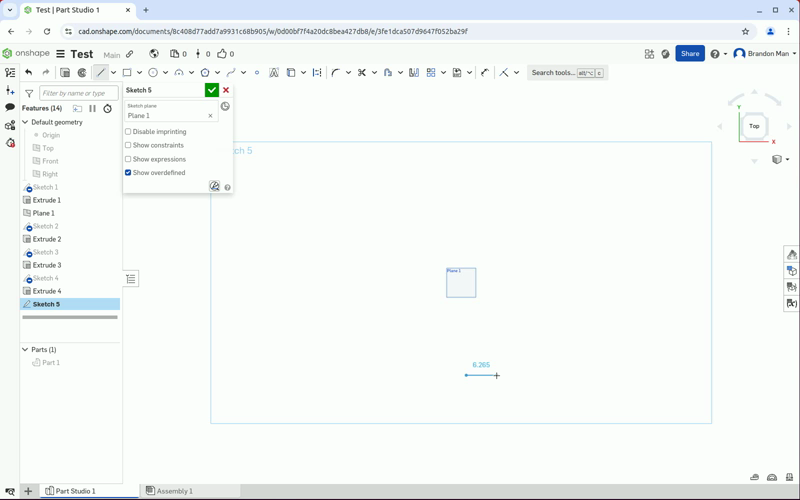
mouse_move(487, 375)
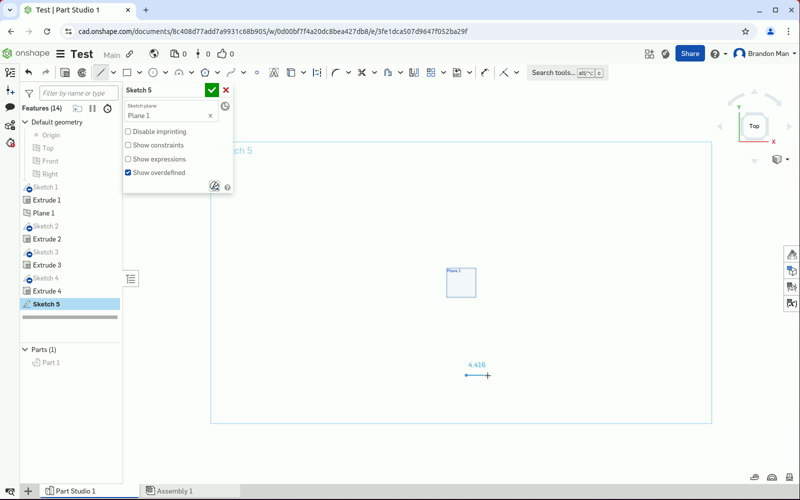
click(487, 375)
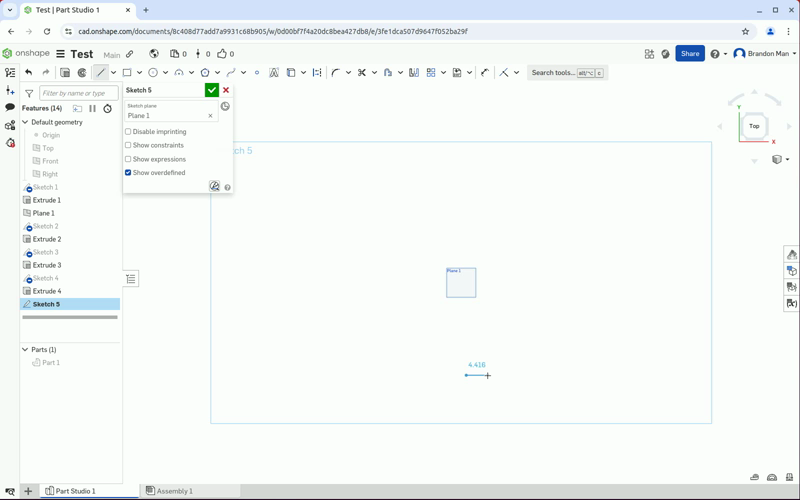
key_up(shift)
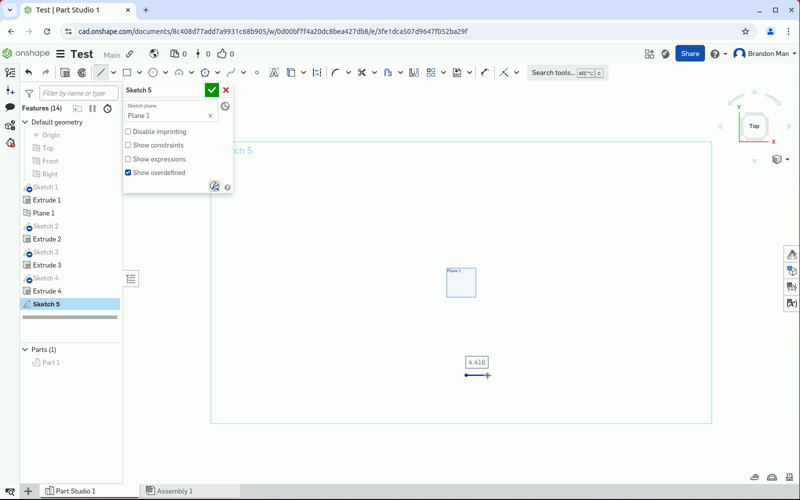
key_down(shift)
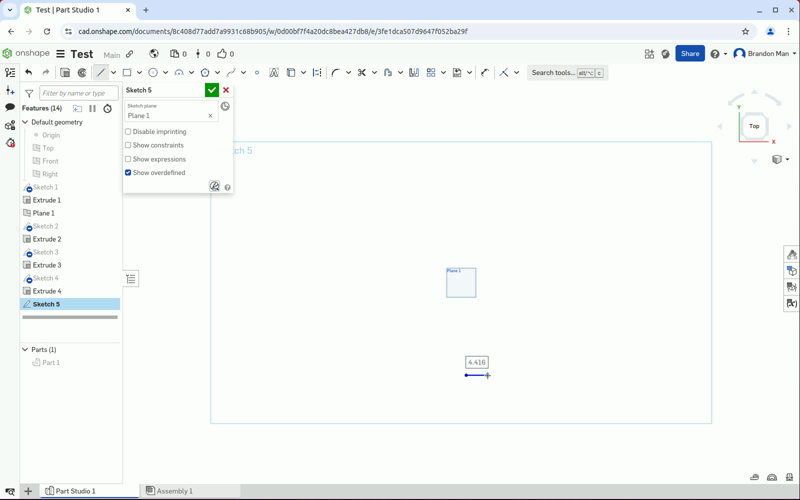
mouse_move(487, 192)
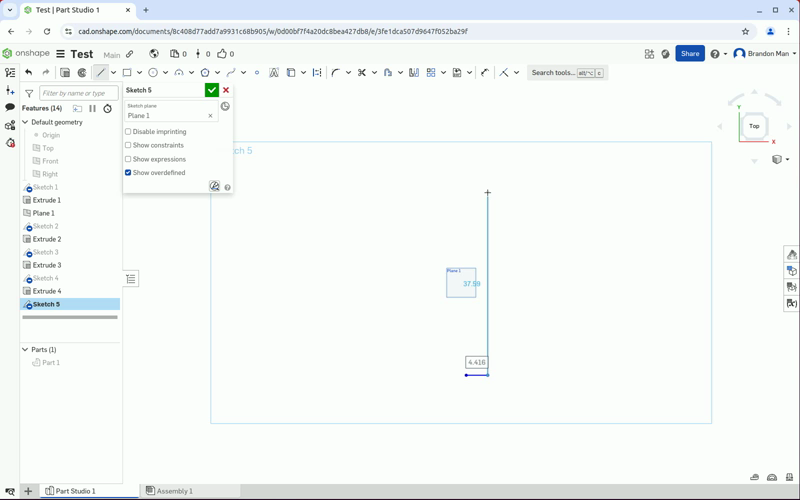
click(487, 192)
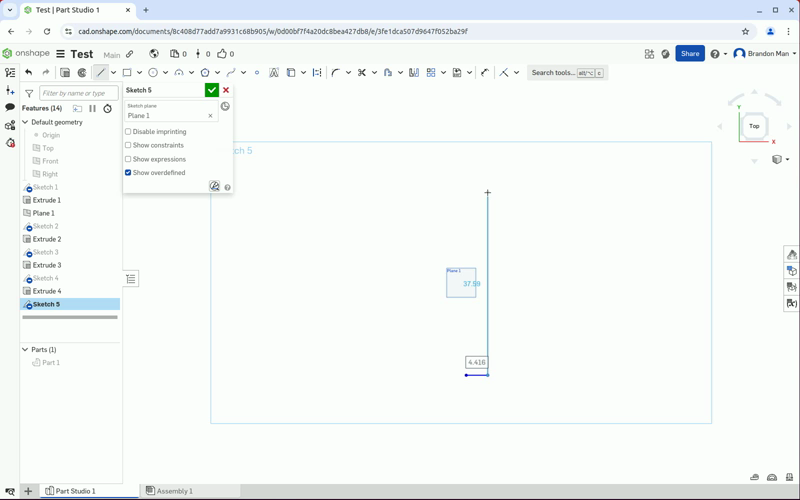
key_up(shift)
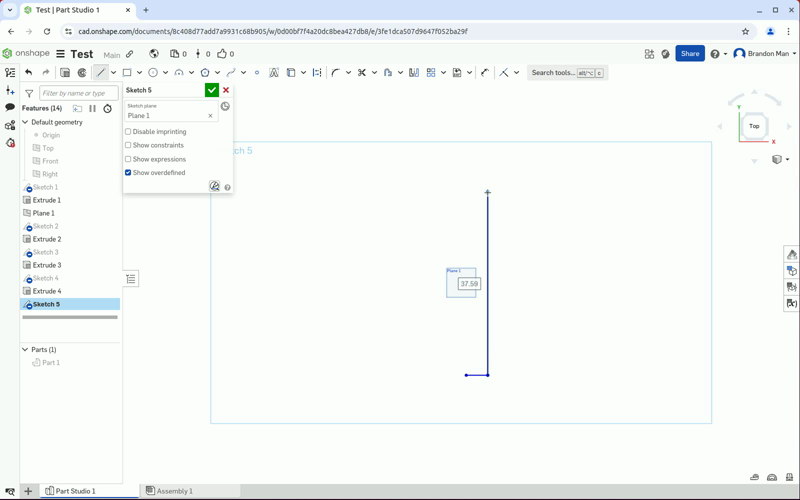
key_down(shift)
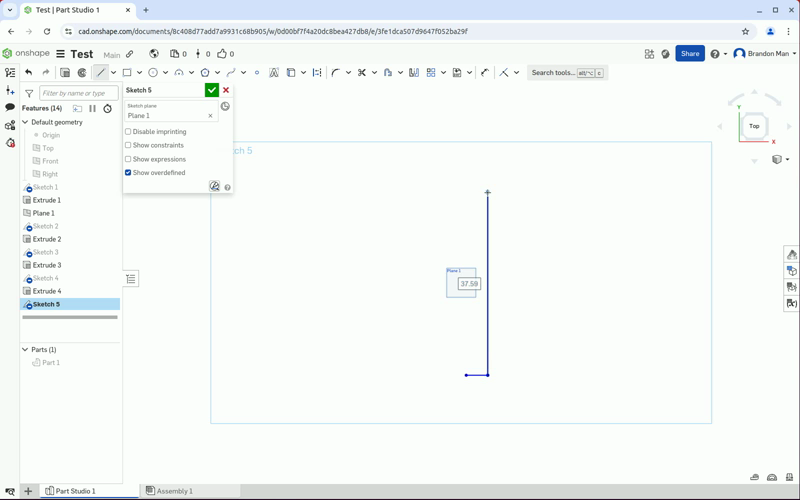
mouse_move(517, 192)
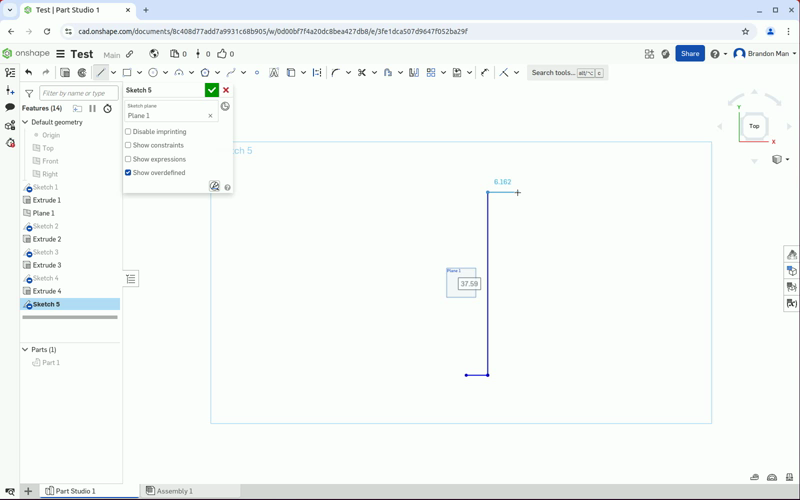
mouse_move(466, 192)
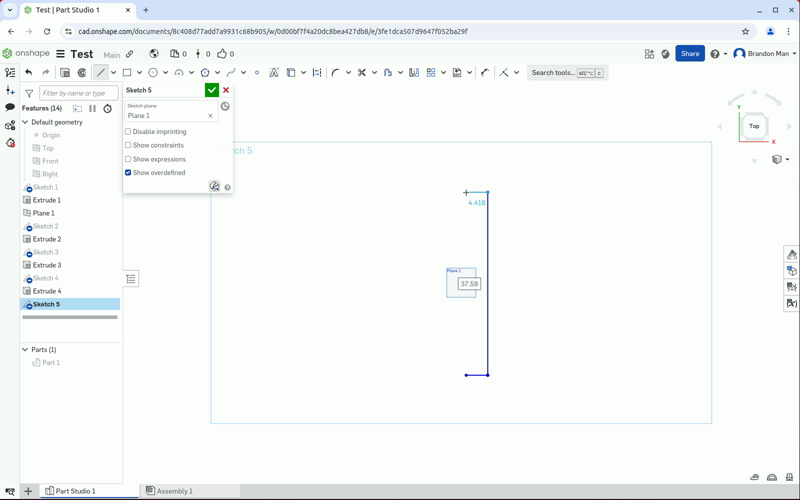
click(466, 192)
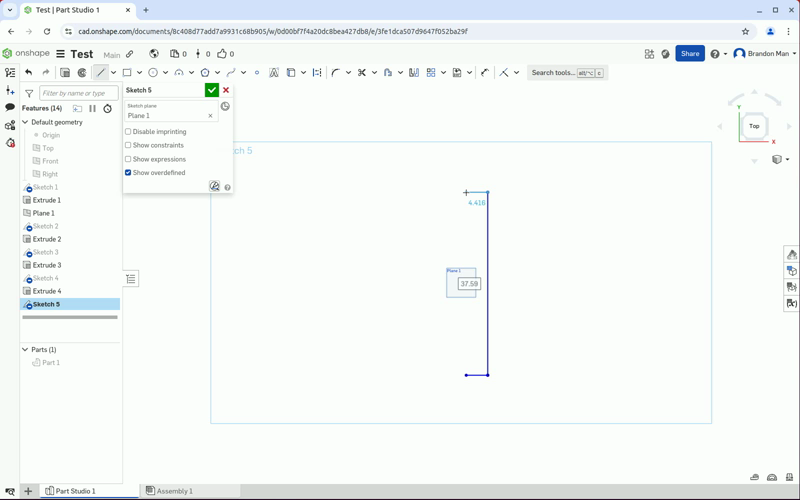
key_up(shift)
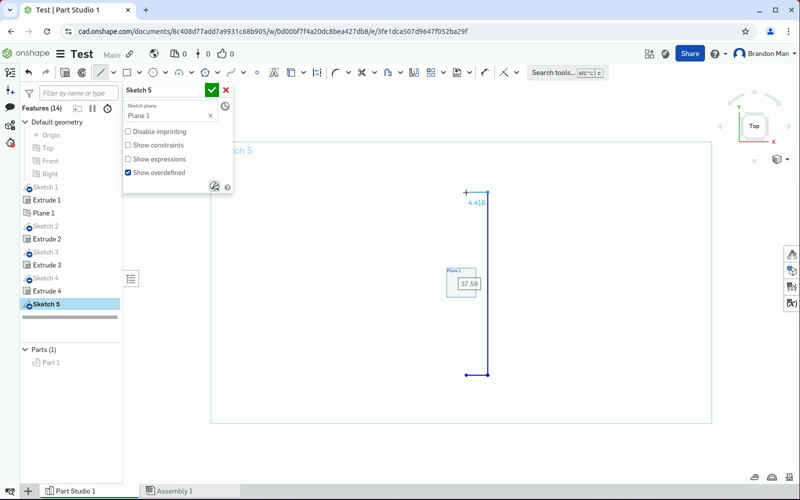
key_down(shift)
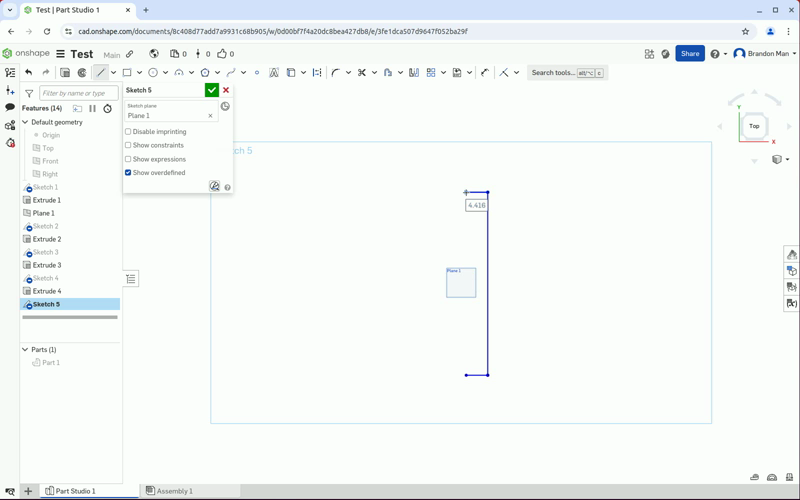
mouse_move(466, 375)
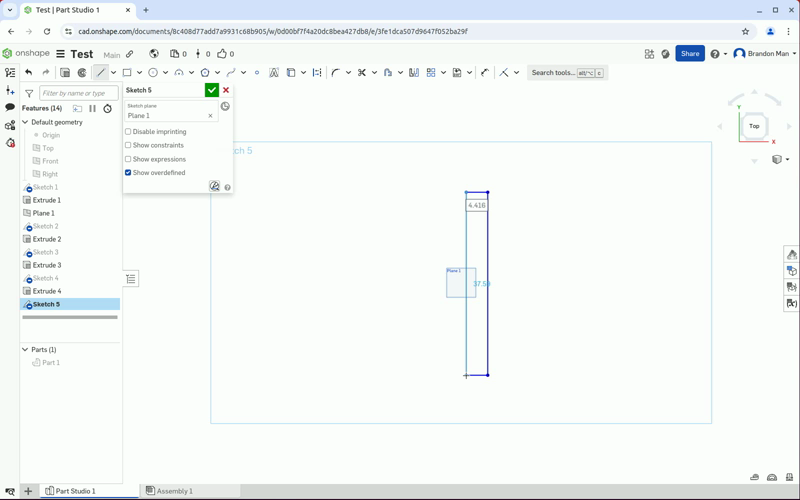
key_up(shift)
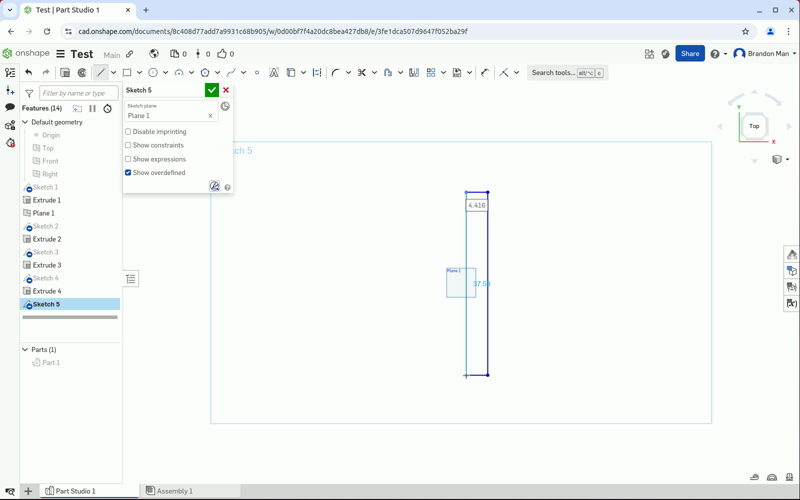
click(466, 375)
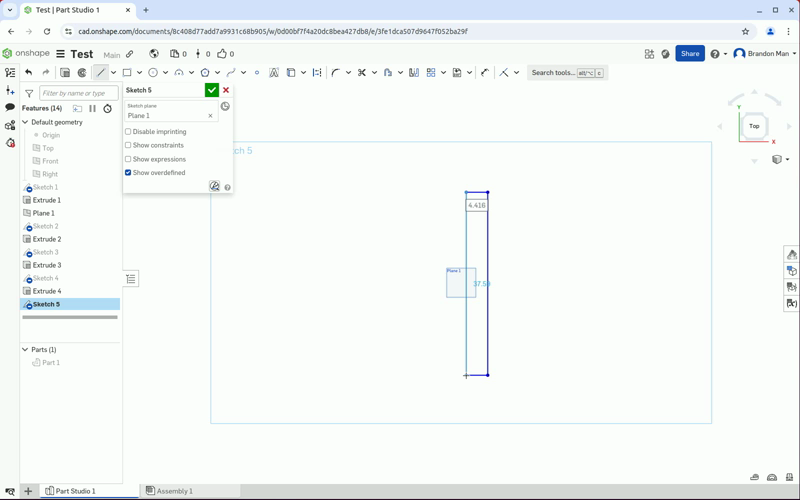
key(esc)
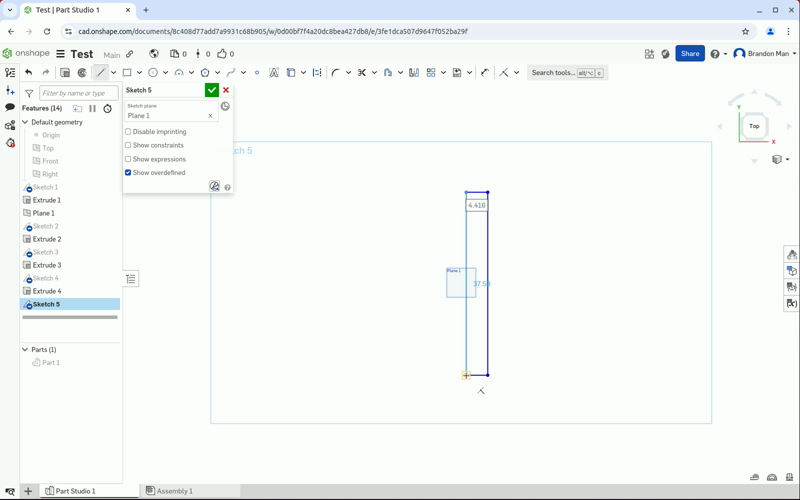
mouse_move(473, 314)
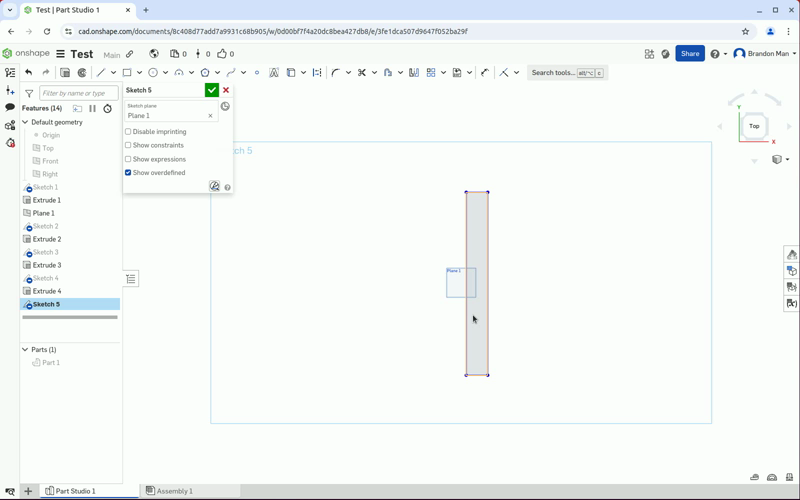
click(473, 314)
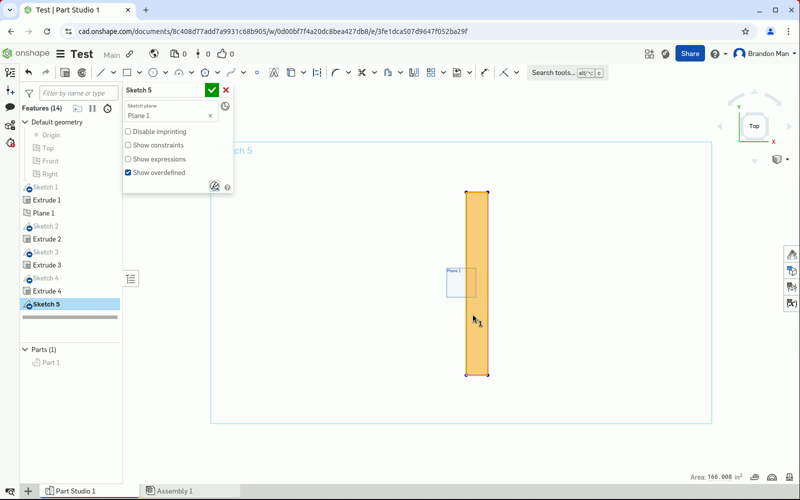
mouse_move(73, 352)
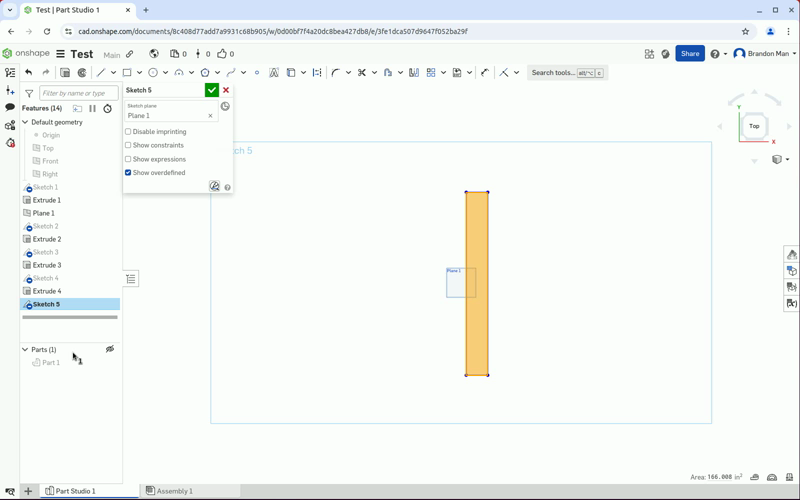
key(shift+y)
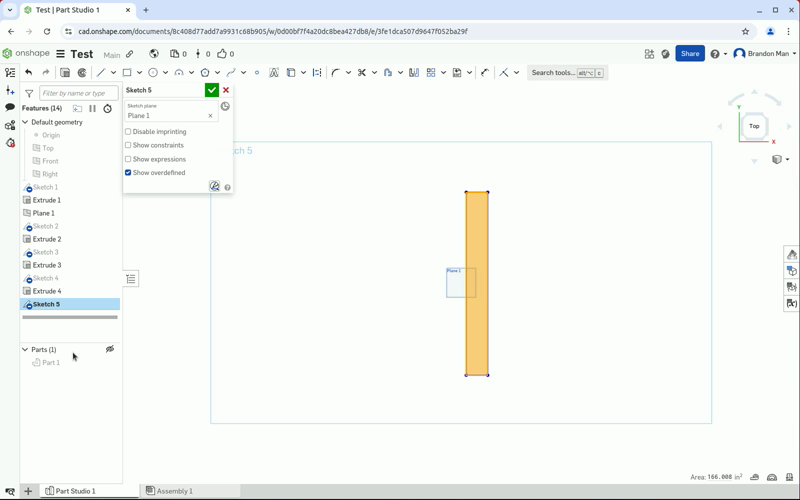
key(shift+e)
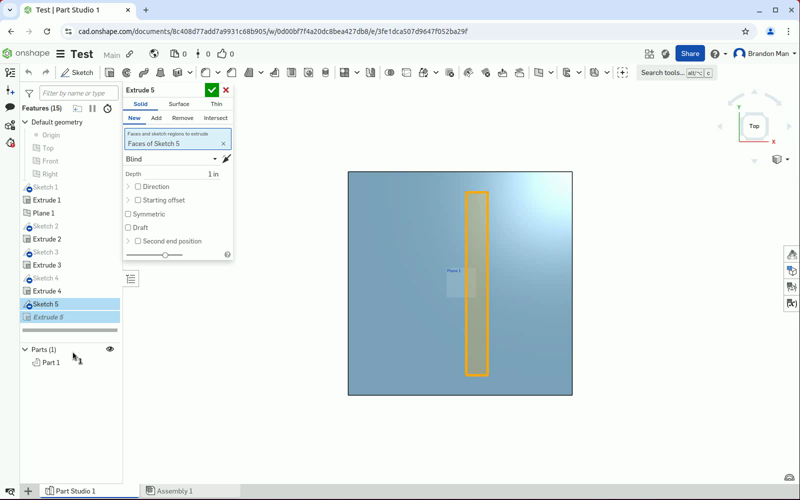
mouse_move(143, 106)
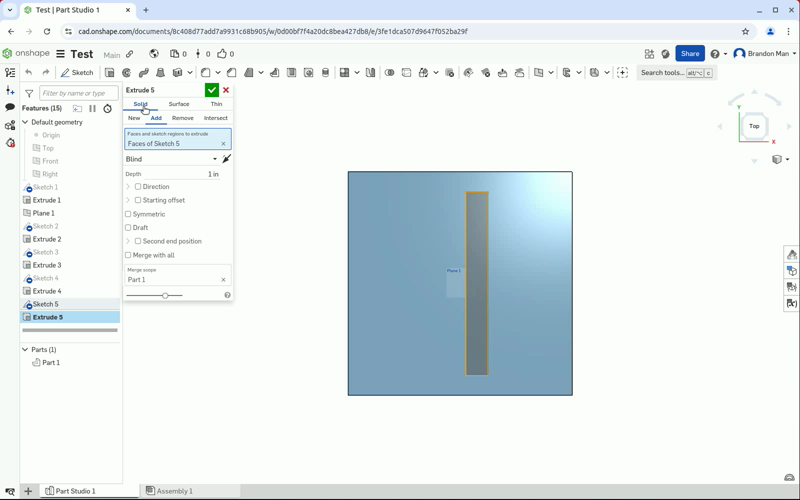
click(143, 106)
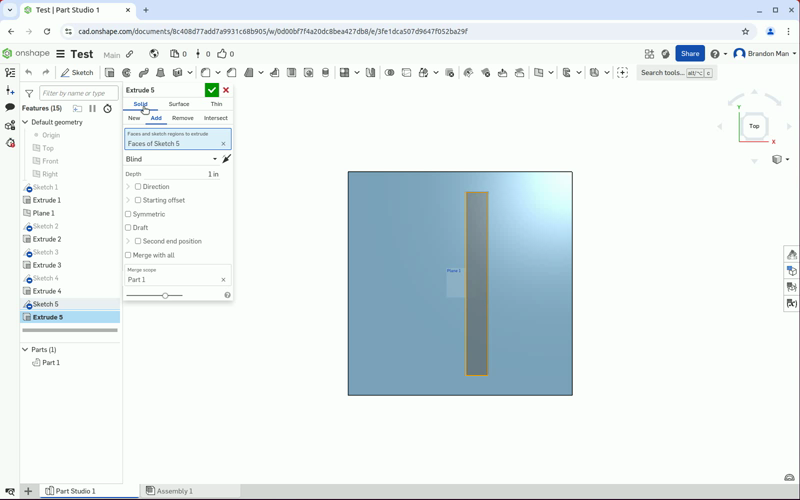
mouse_move(186, 120)
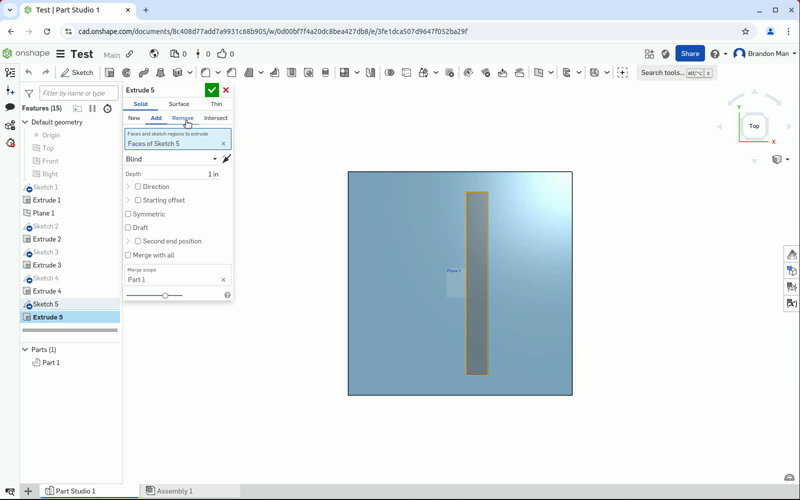
click(186, 120)
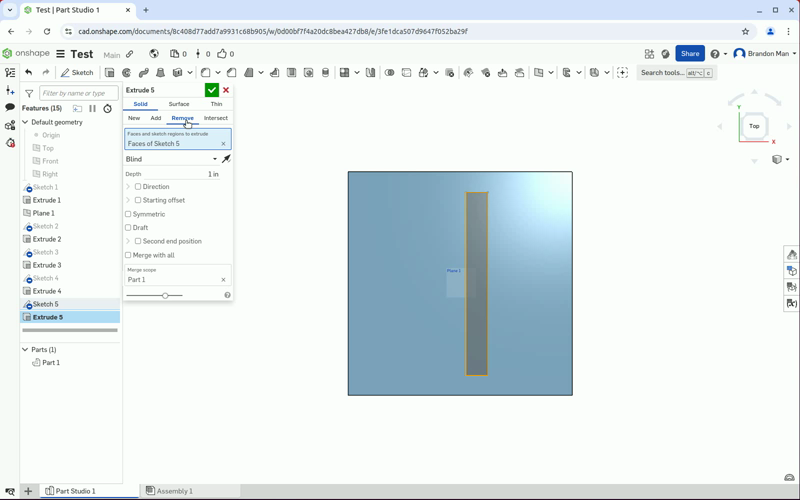
key(tab, 4)
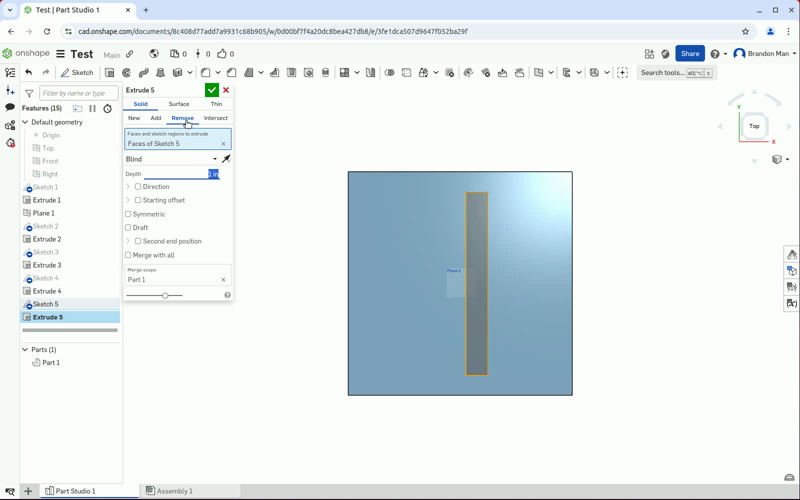
text(6.258)
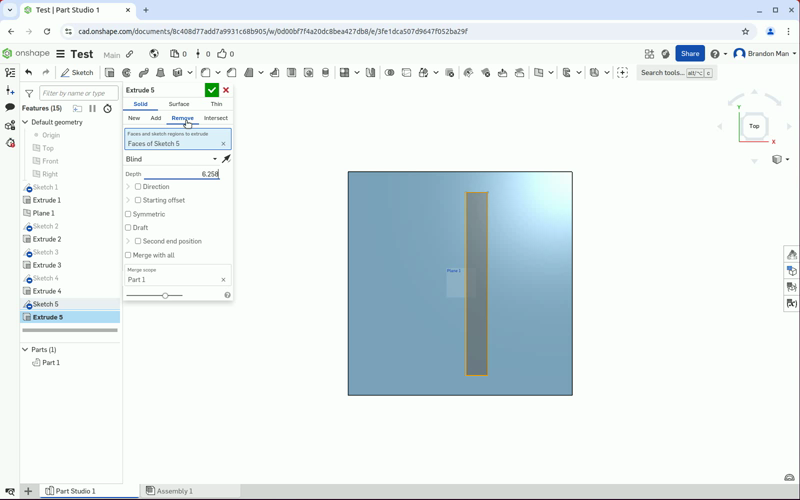
key(tab, 6)
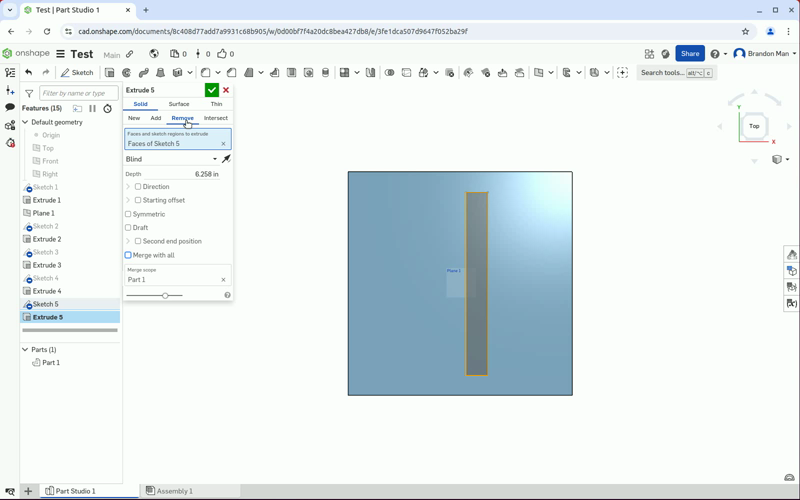
key(space)
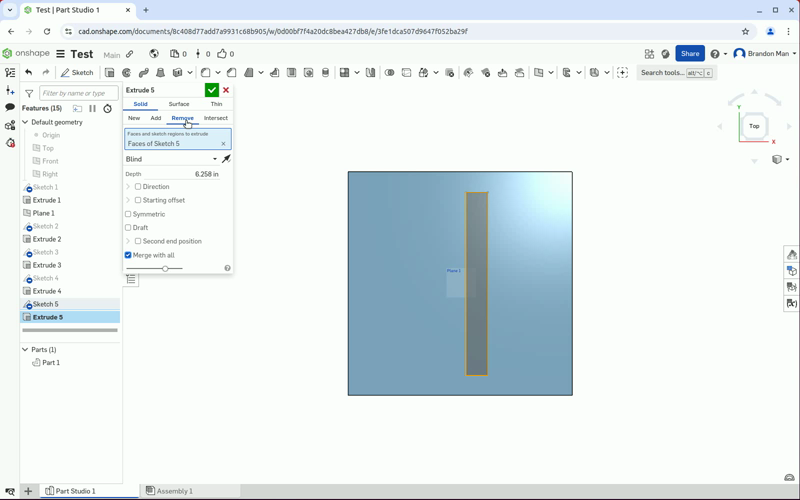
key(enter)
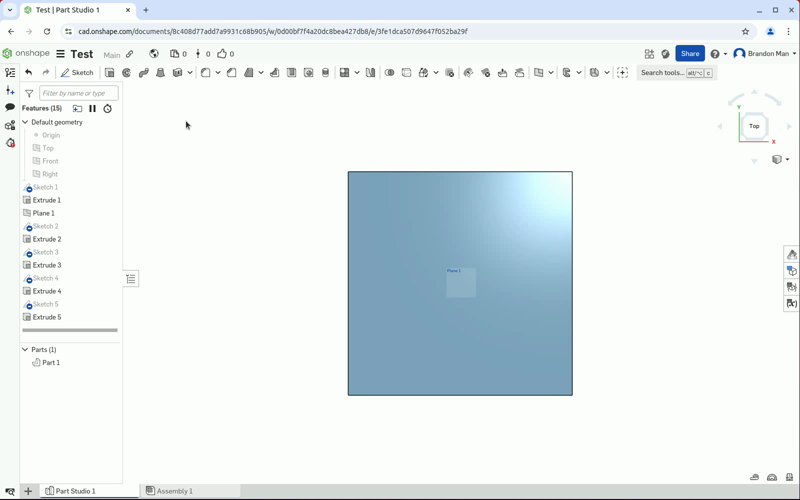
key(shift+h)
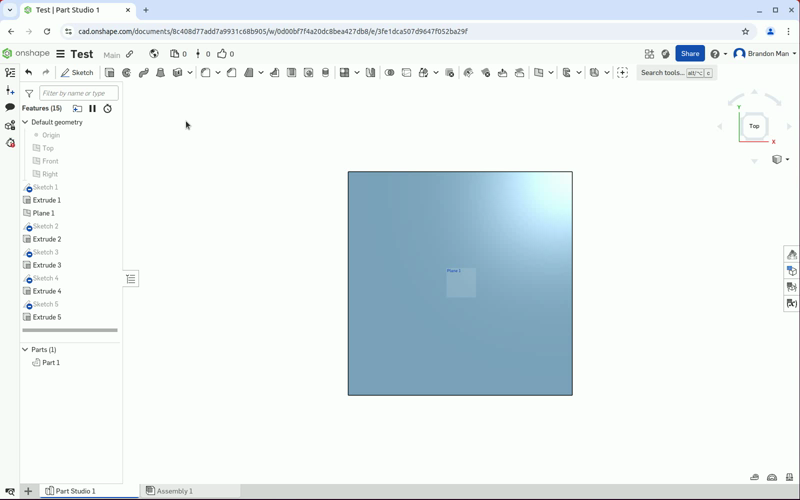
key(shift+h)
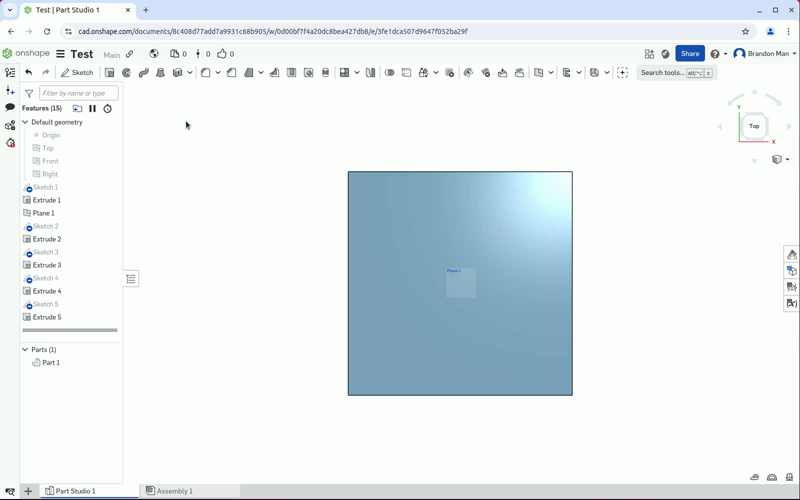
mouse_move(73, 189)
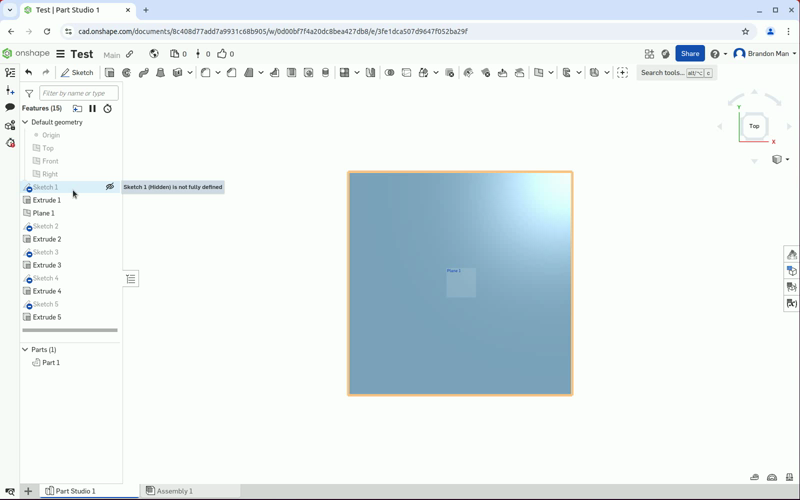
click(73, 189)
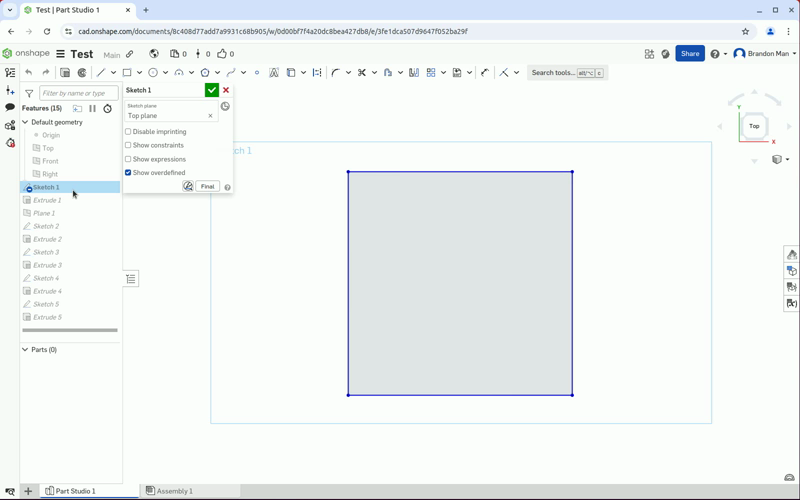
mouse_move(229, 92)
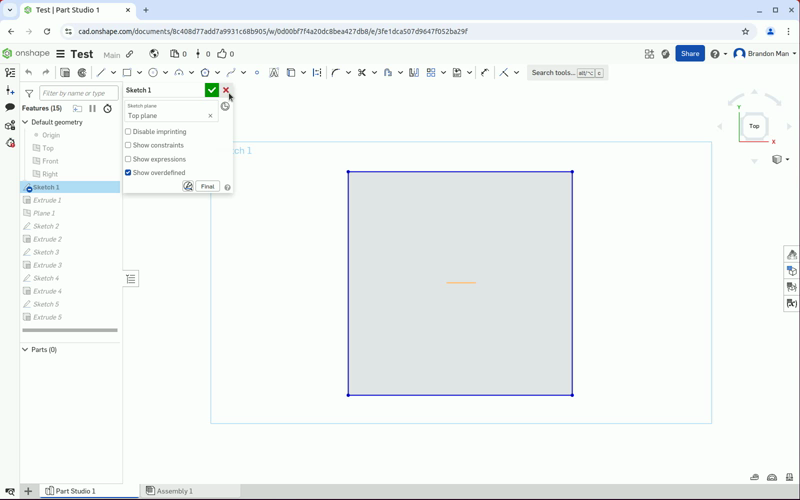
click(229, 92)
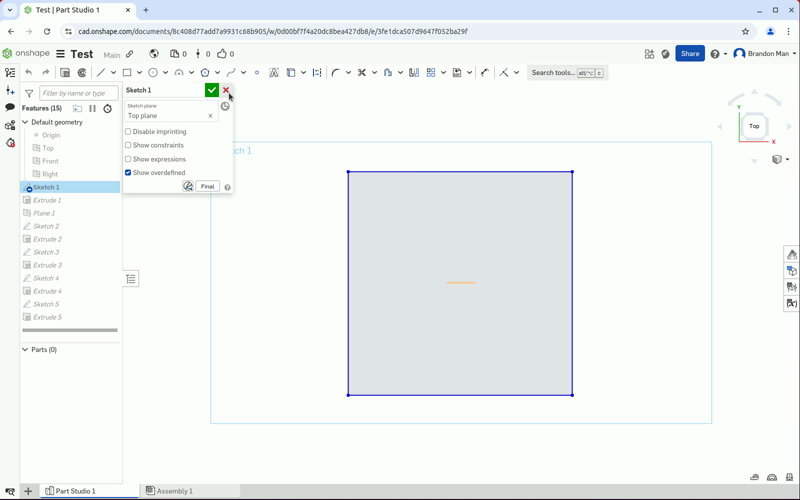
key(shift+s)
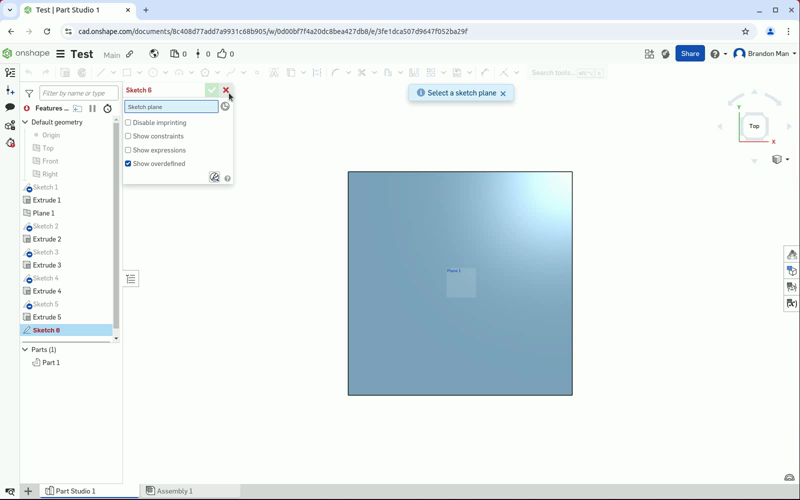
mouse_move(69, 215)
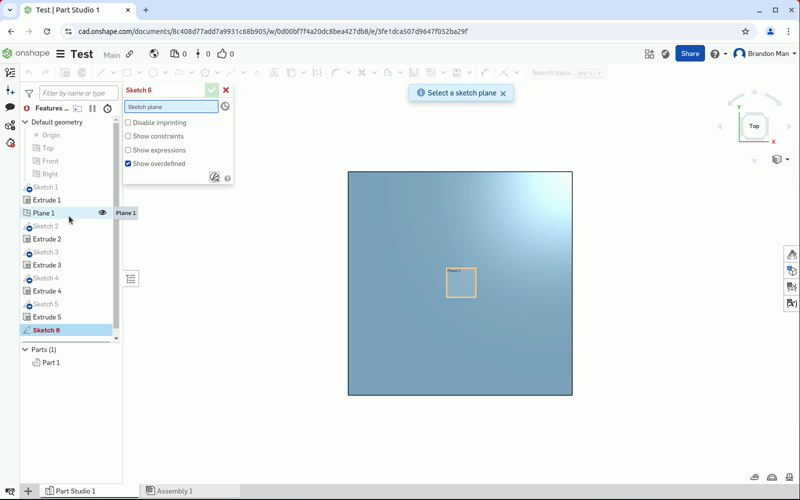
click(69, 215)
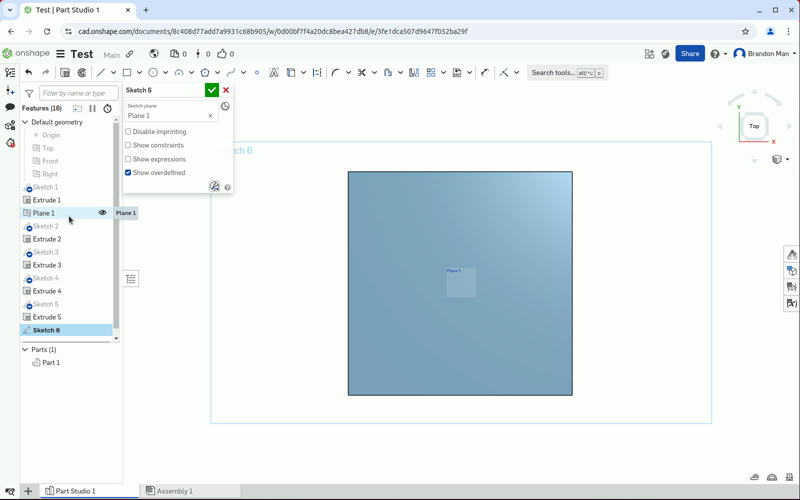
mouse_move(73, 352)
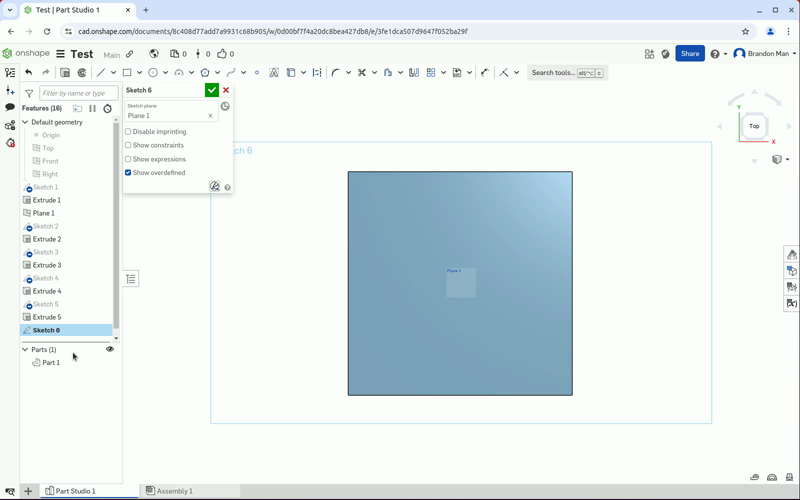
key(y)
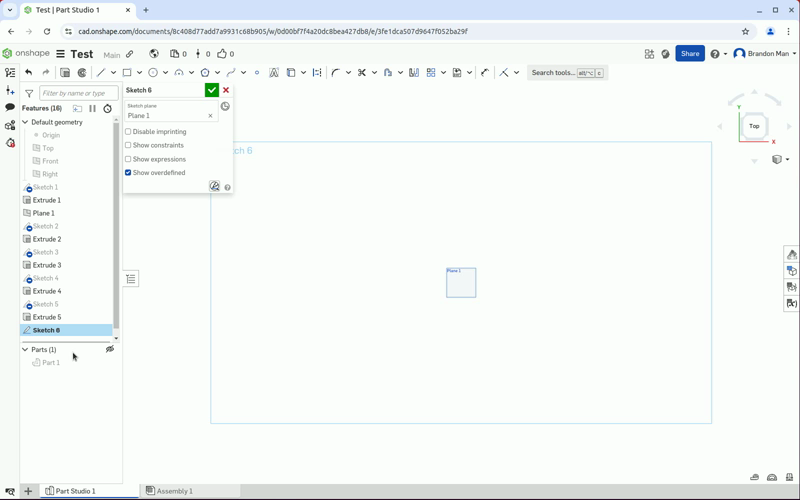
key(l)
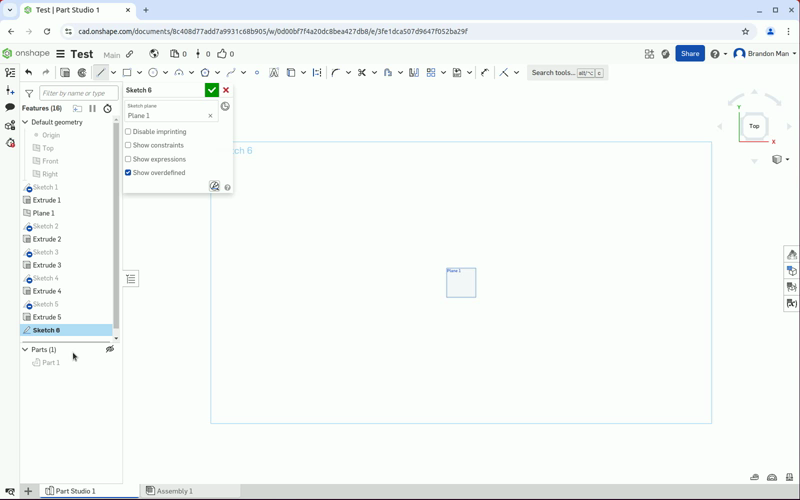
key_down(shift)
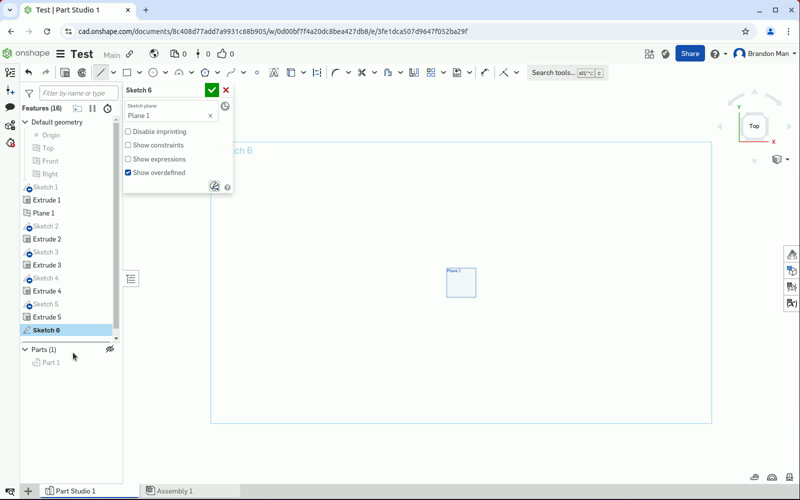
mouse_move(499, 375)
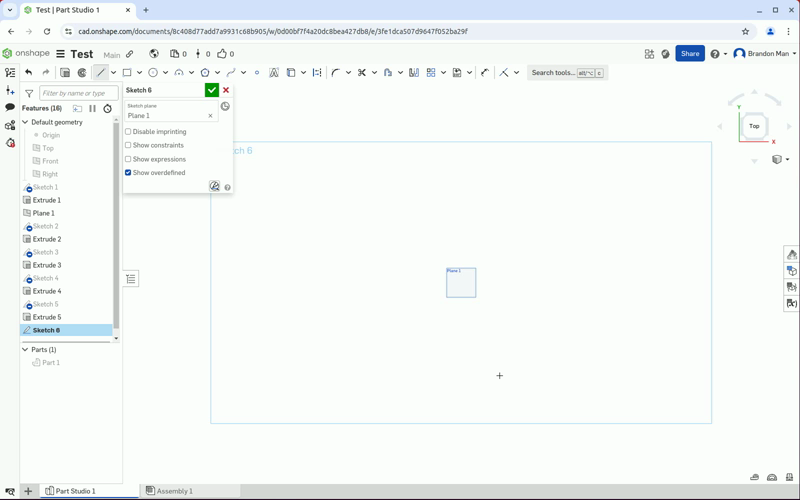
click(499, 375)
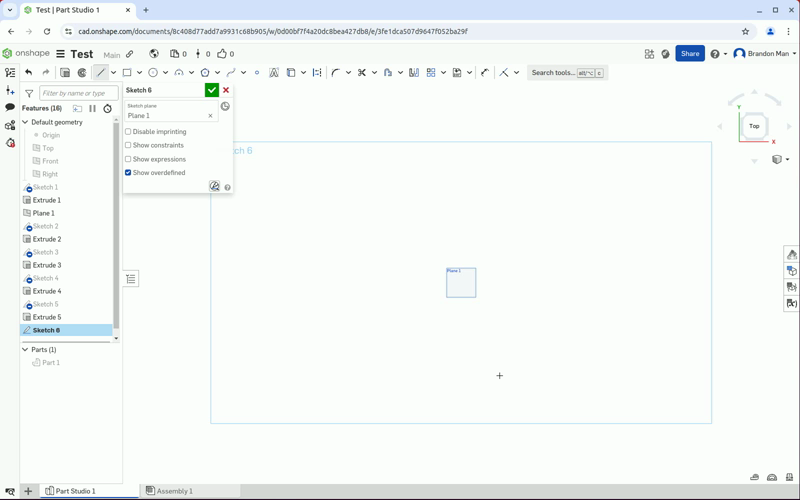
key_up(shift)
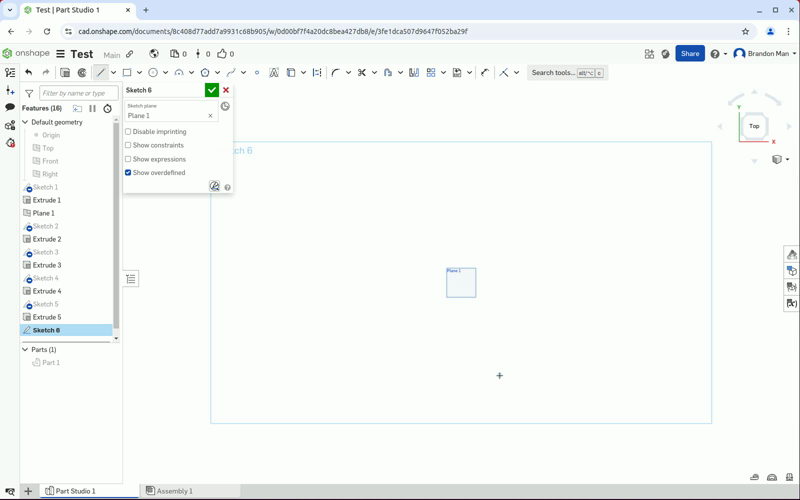
key_down(shift)
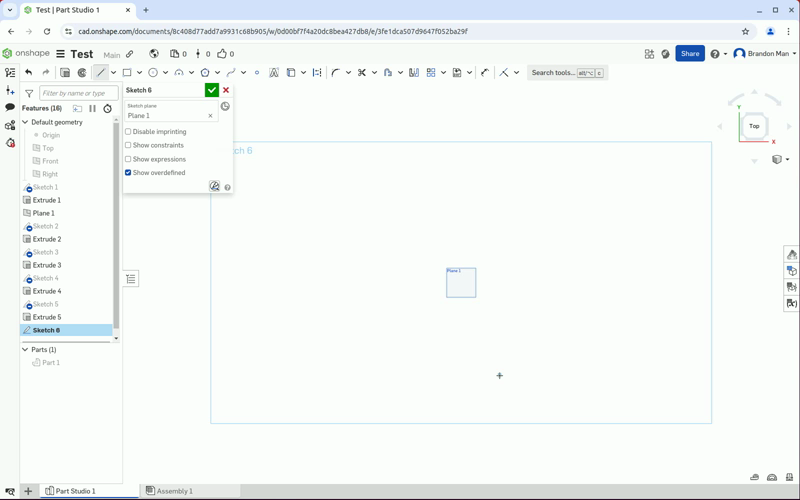
mouse_move(529, 375)
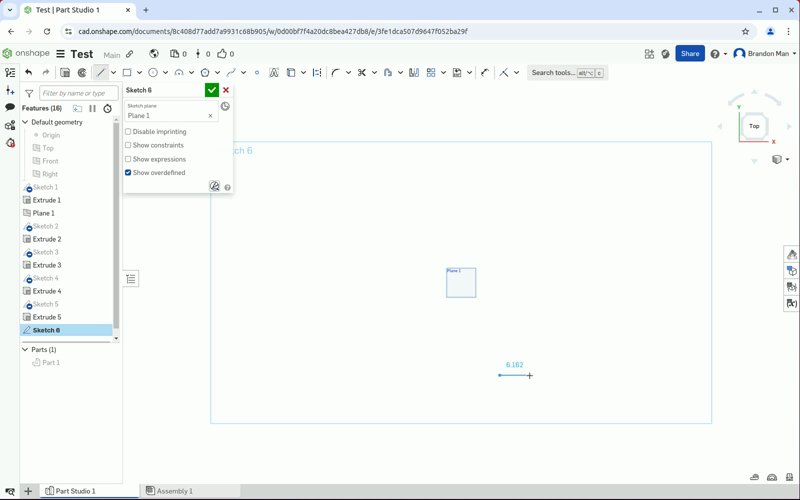
mouse_move(520, 375)
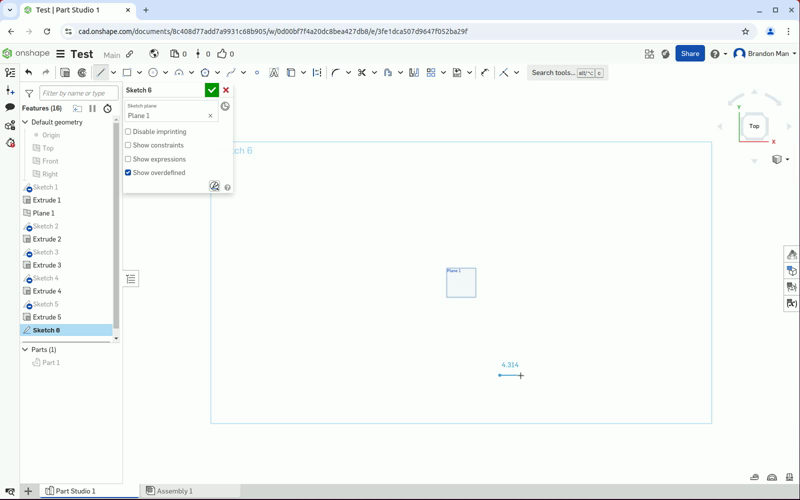
click(520, 375)
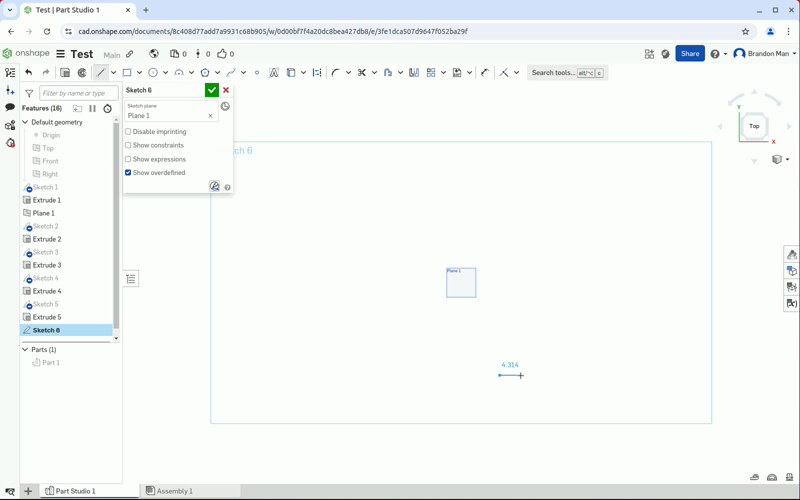
key_up(shift)
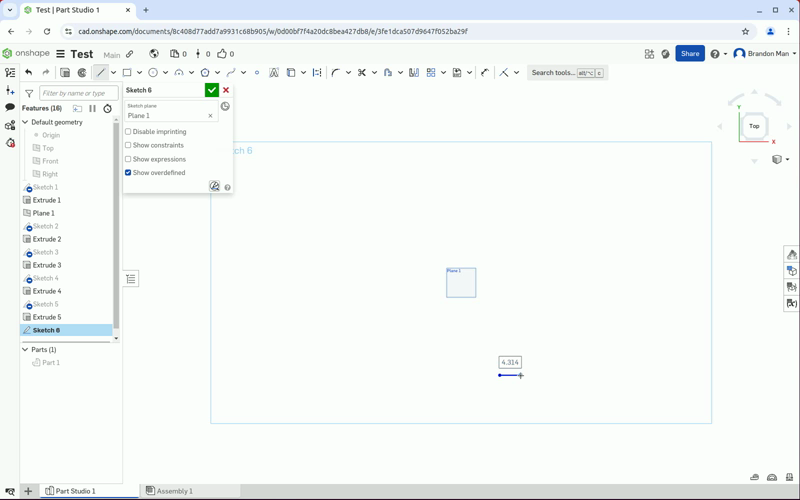
key_down(shift)
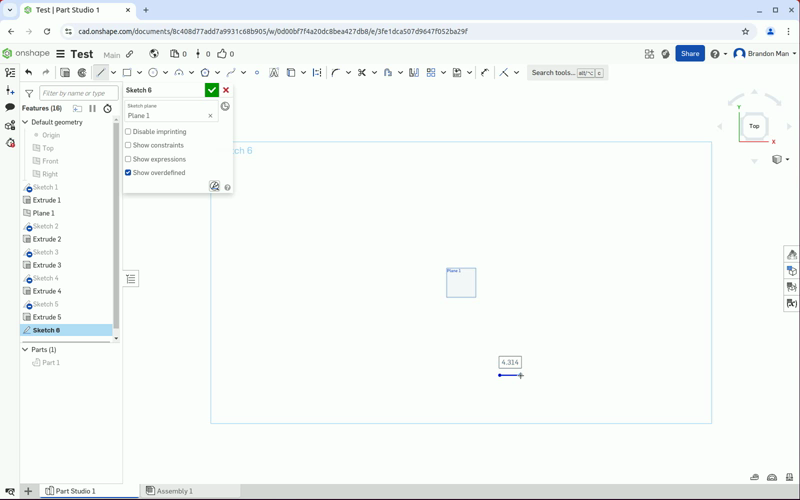
mouse_move(520, 192)
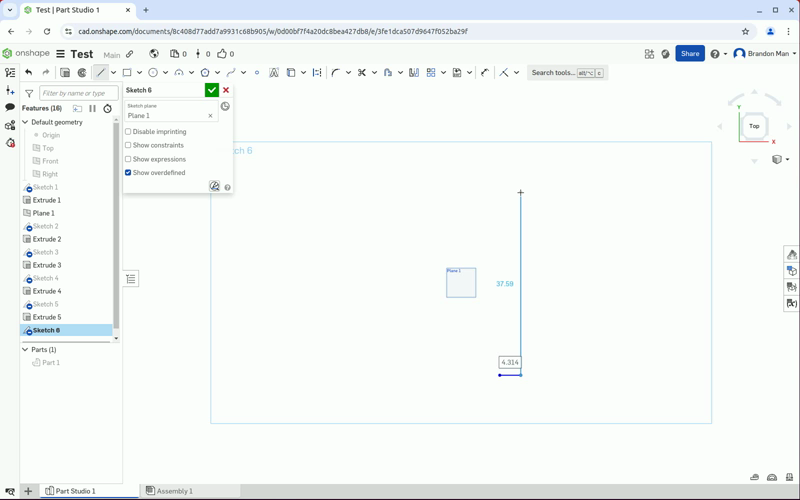
click(520, 192)
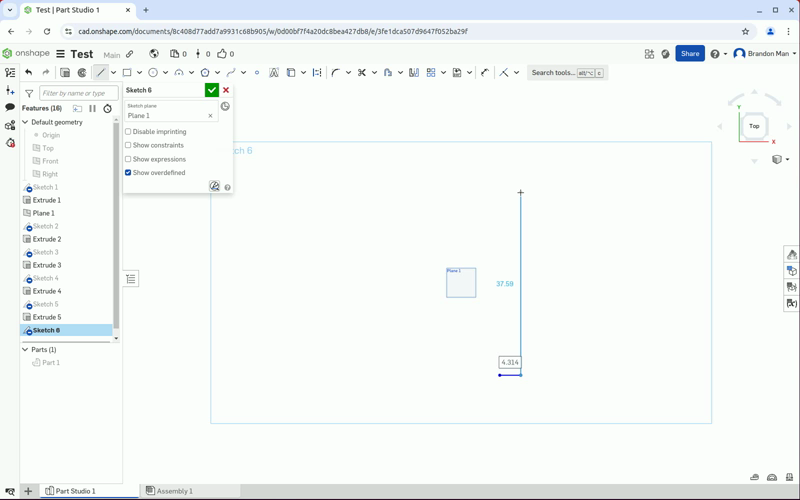
key_up(shift)
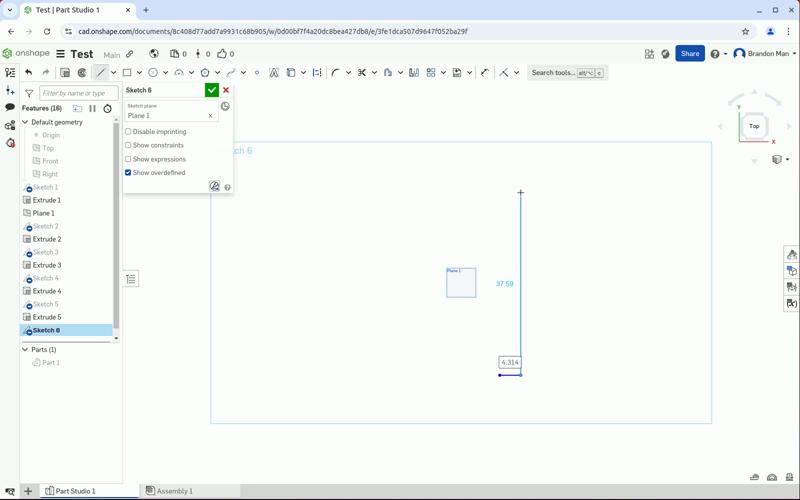
key_down(shift)
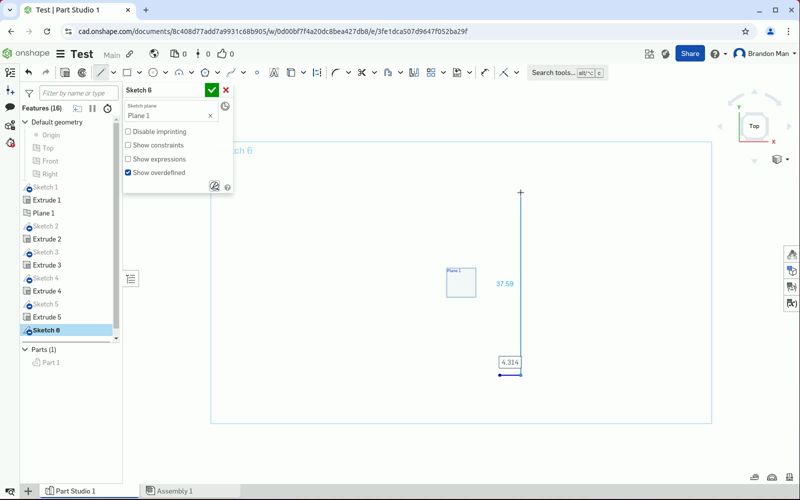
mouse_move(550, 192)
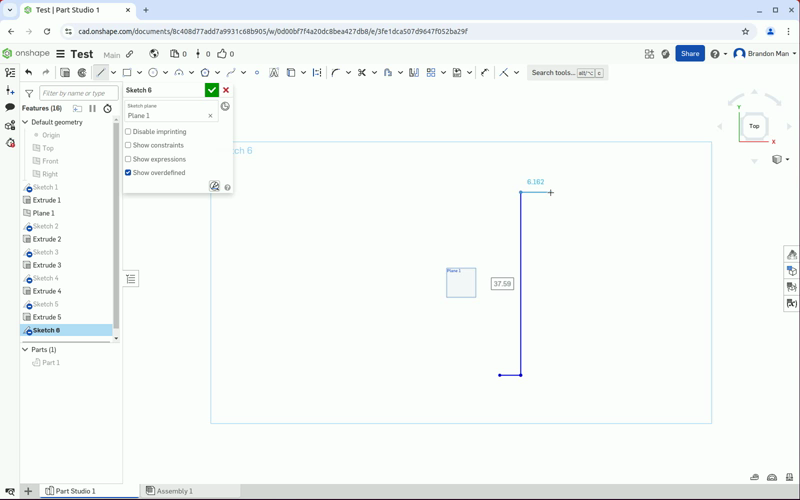
mouse_move(499, 192)
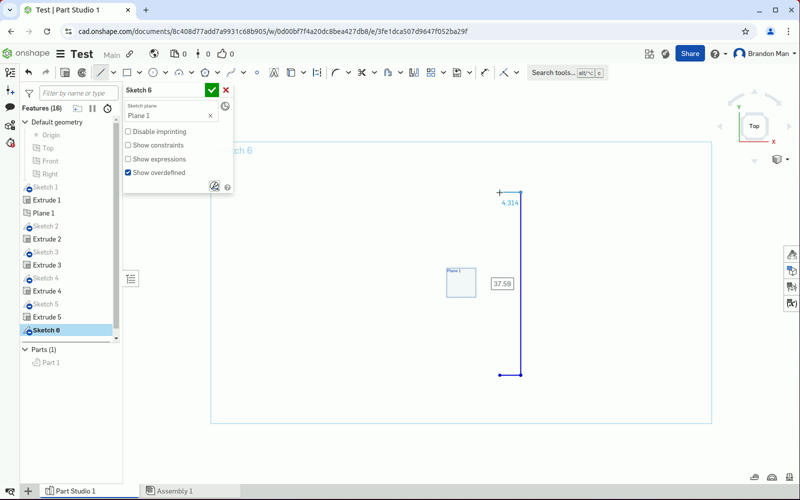
click(499, 192)
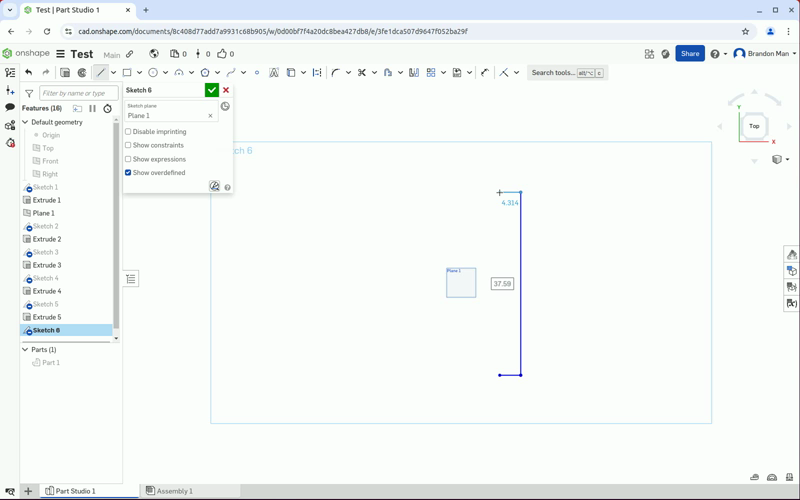
key_up(shift)
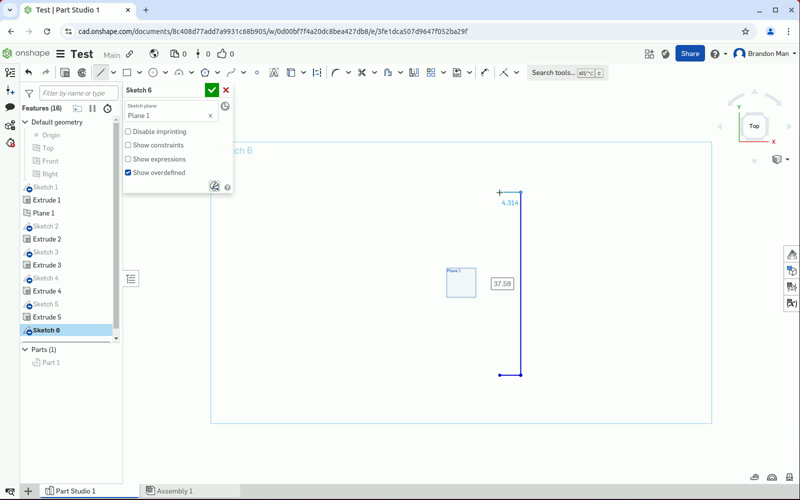
key_down(shift)
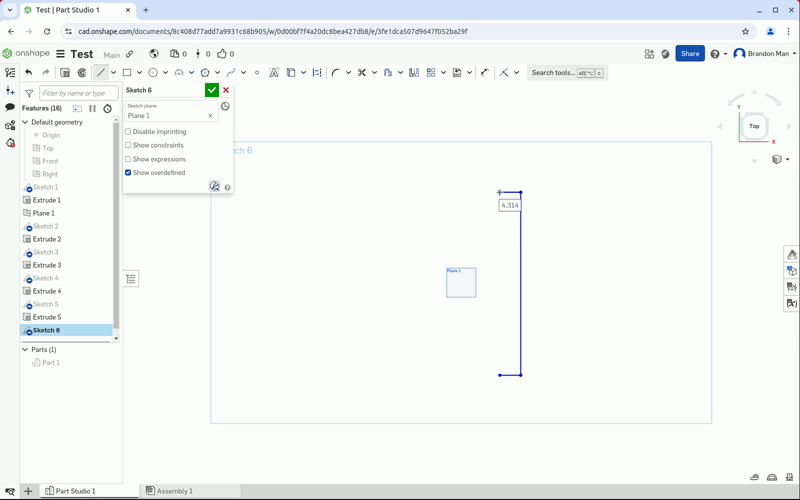
mouse_move(499, 375)
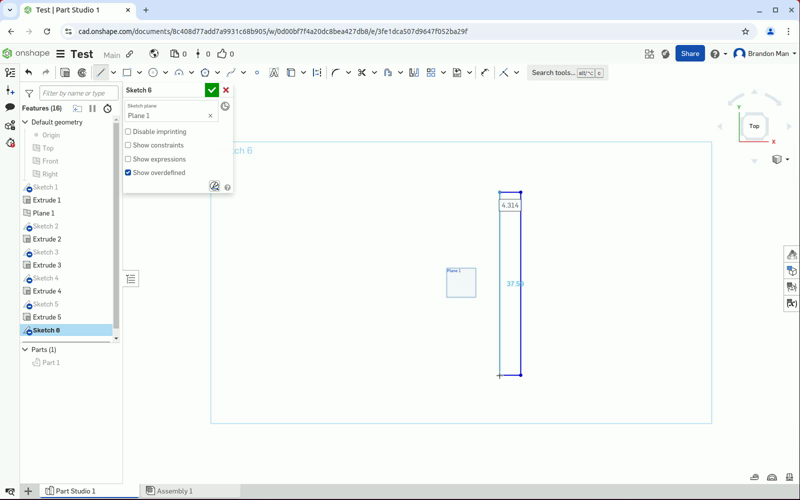
key_up(shift)
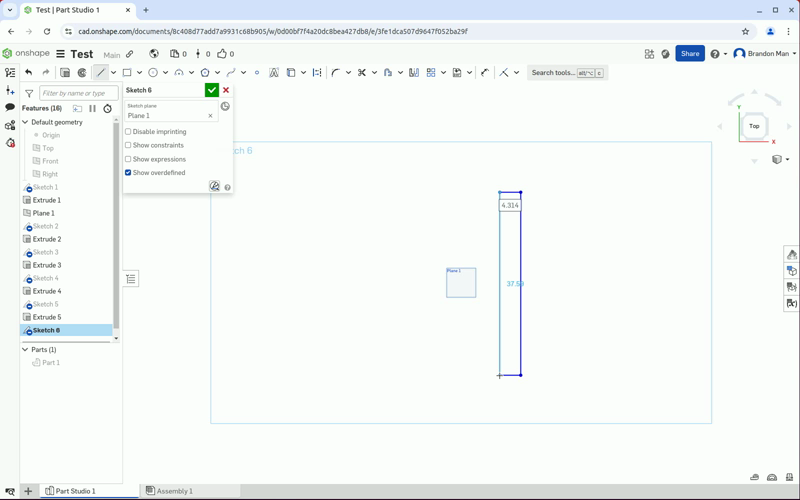
click(499, 375)
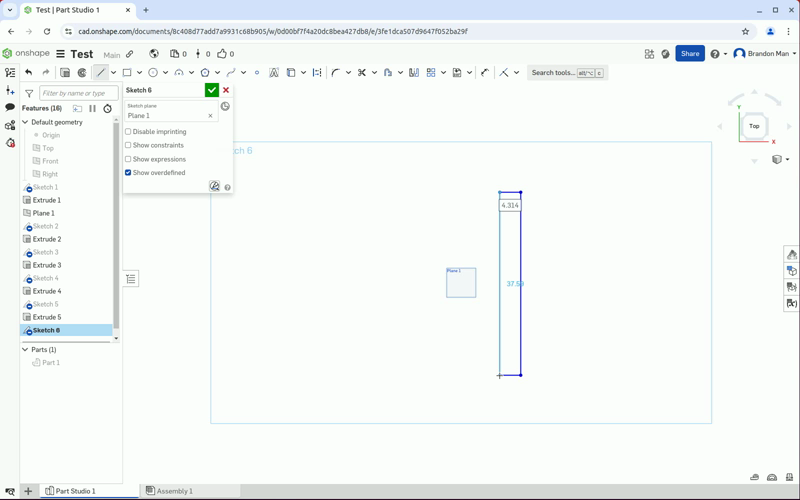
key(esc)
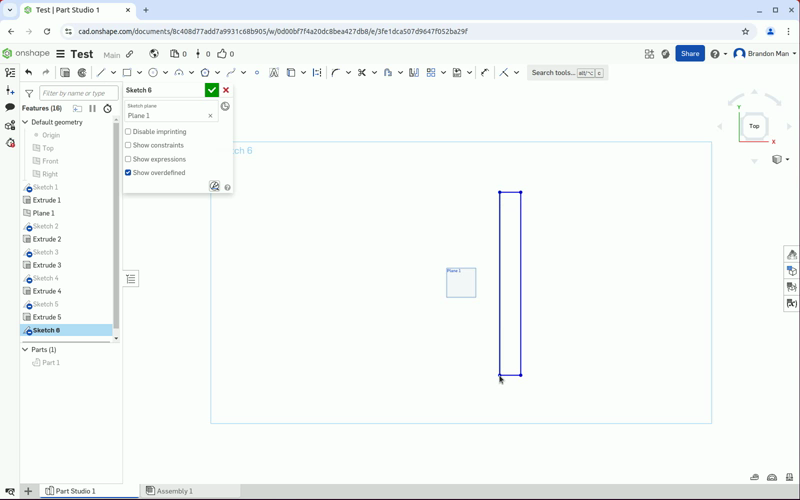
mouse_move(517, 207)
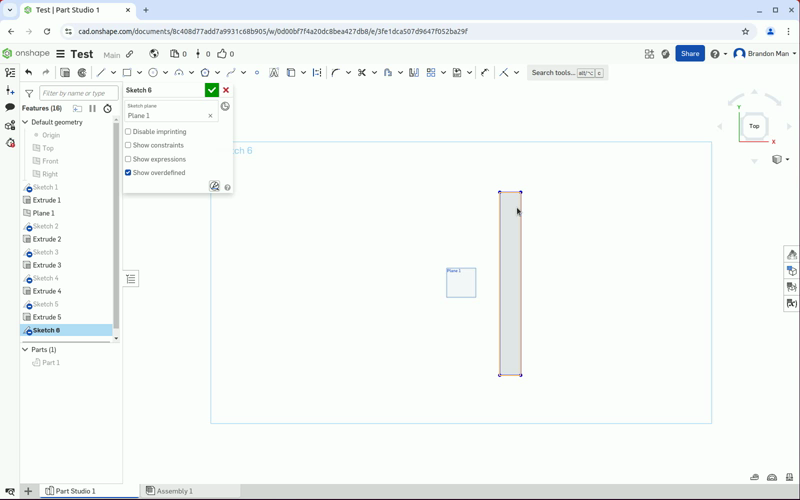
click(517, 207)
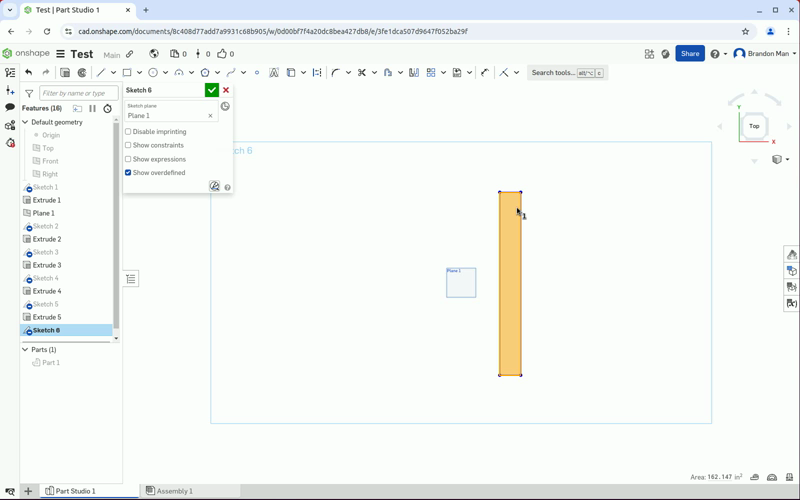
mouse_move(73, 352)
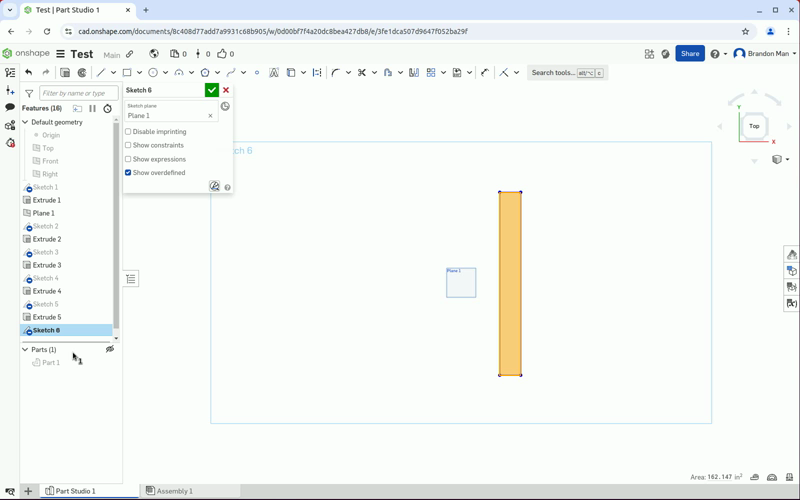
key(shift+y)
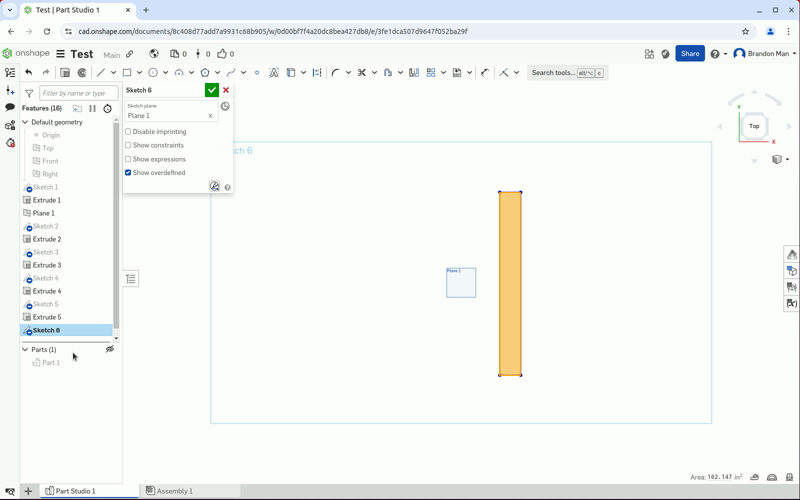
key(shift+e)
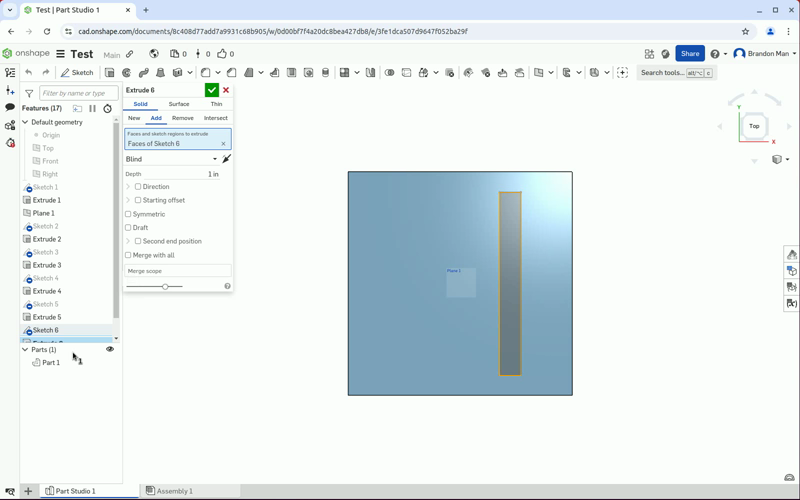
mouse_move(143, 106)
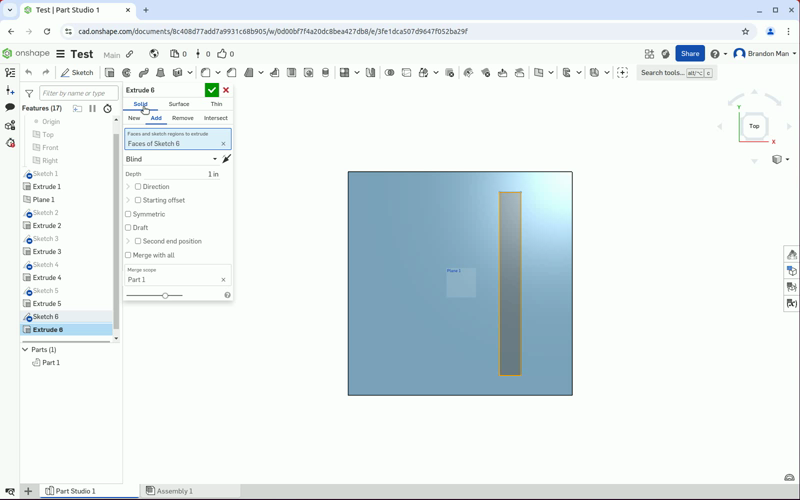
click(143, 106)
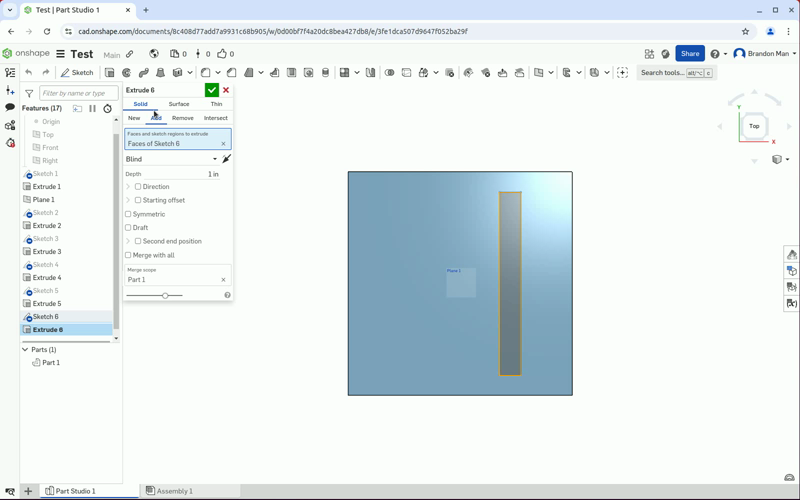
mouse_move(186, 120)
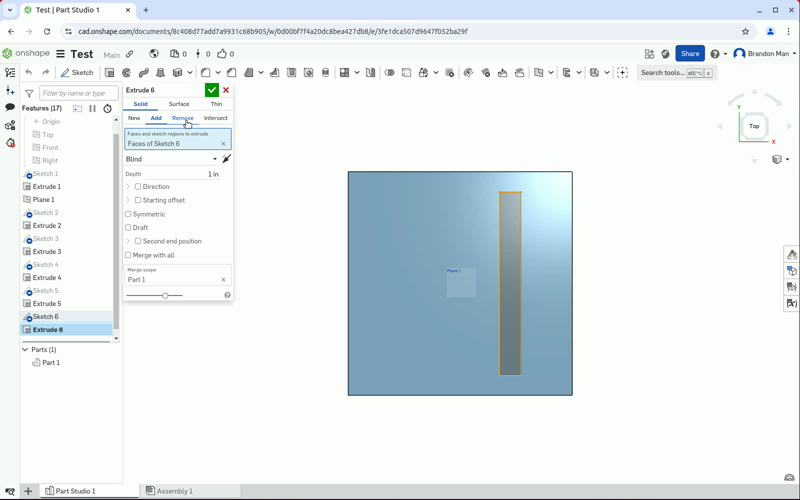
click(186, 120)
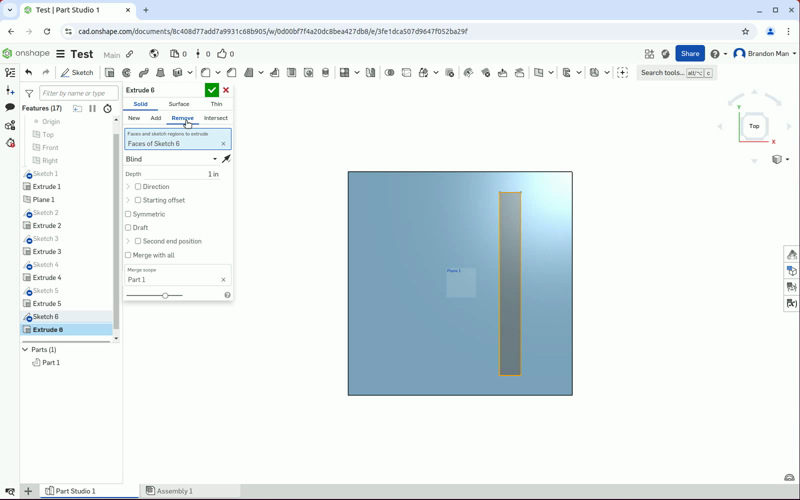
key(tab, 4)
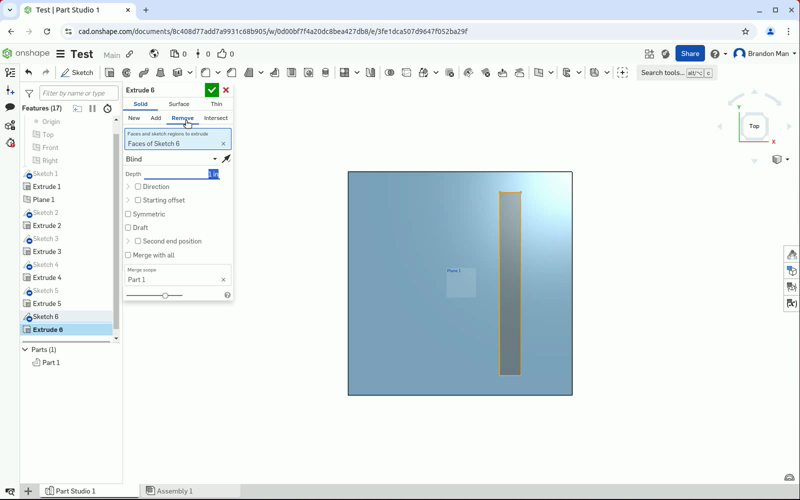
text(6.258)
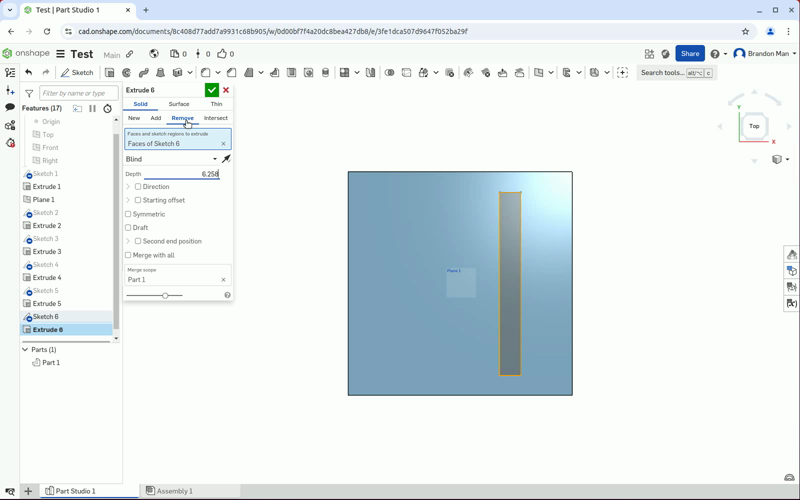
key(tab, 6)
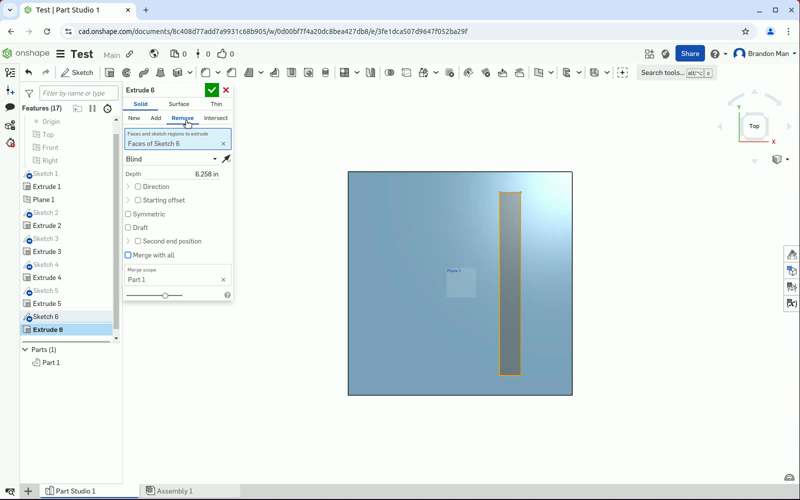
key(space)
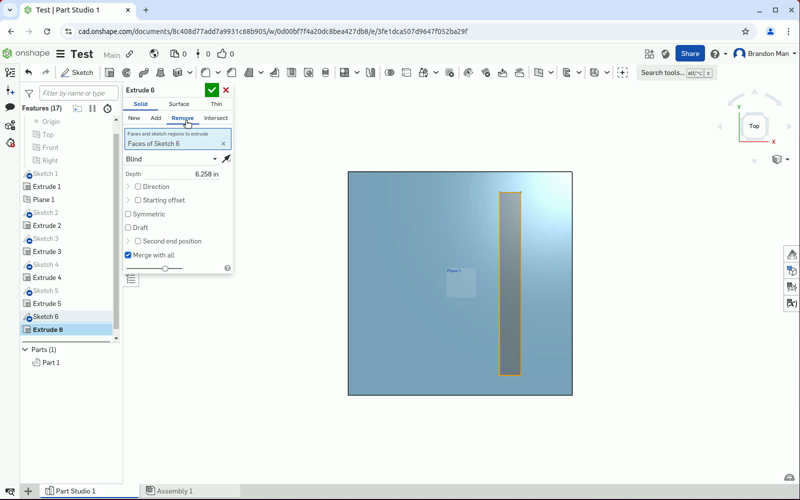
key(enter)
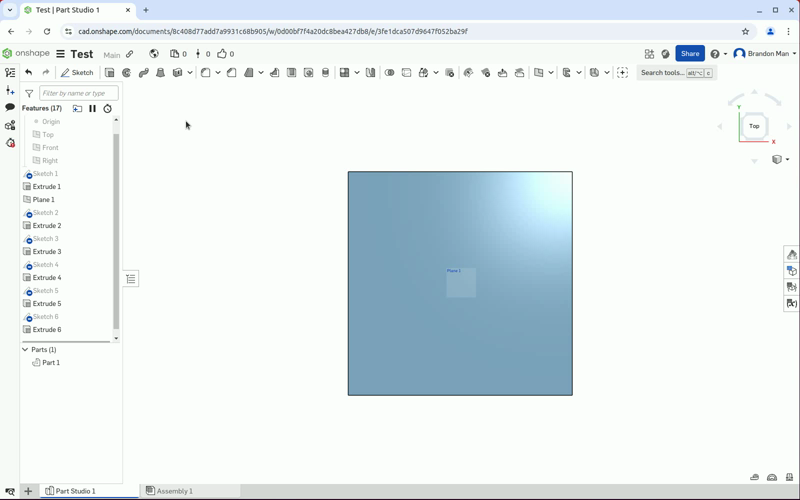
key(shift+h)
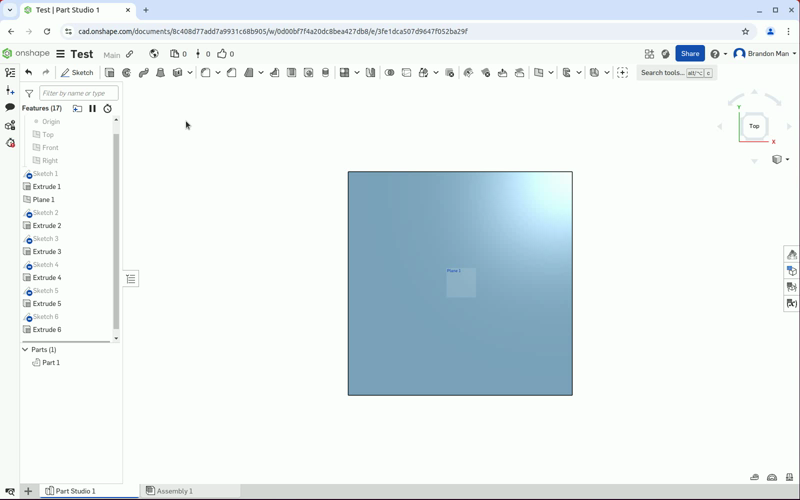
key(shift+h)
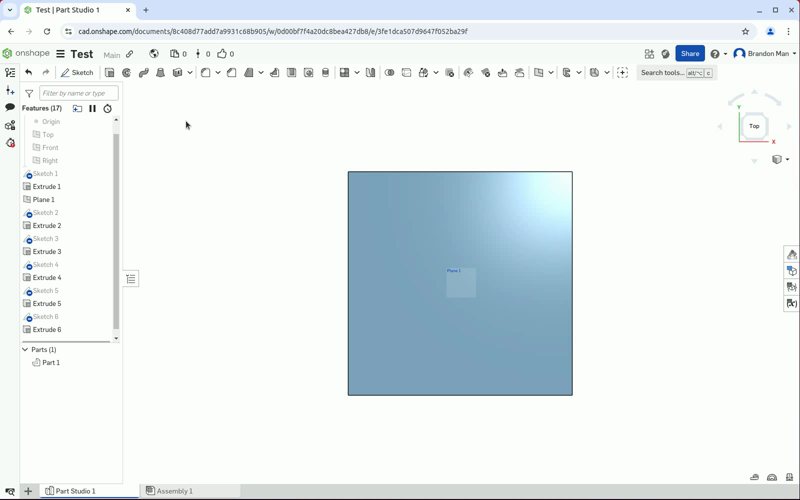
mouse_move(69, 176)
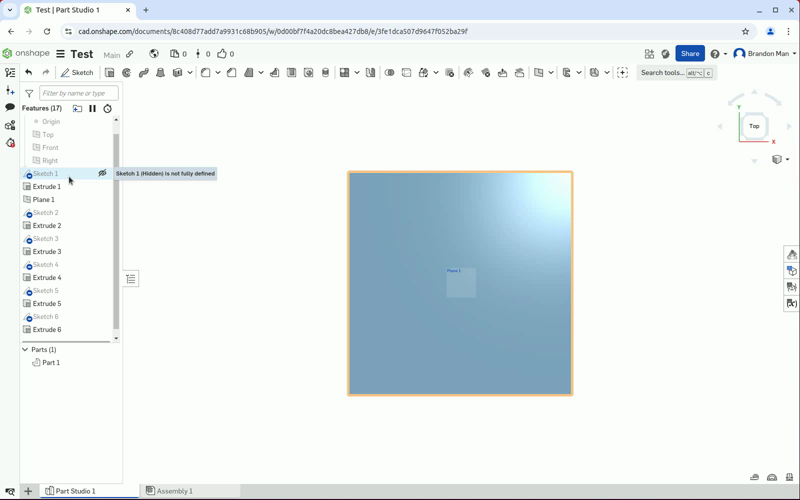
click(69, 176)
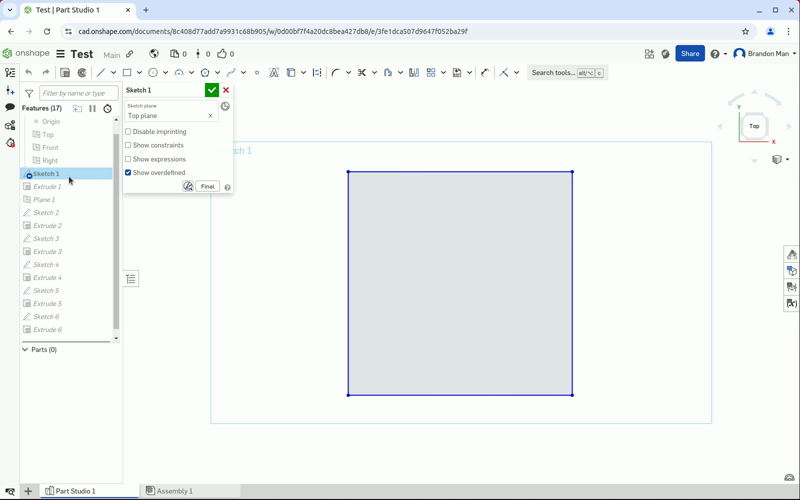
mouse_move(229, 92)
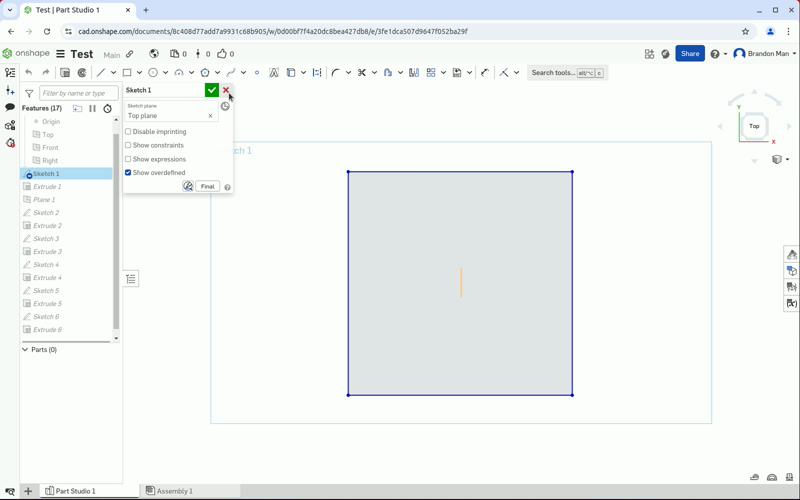
click(229, 92)
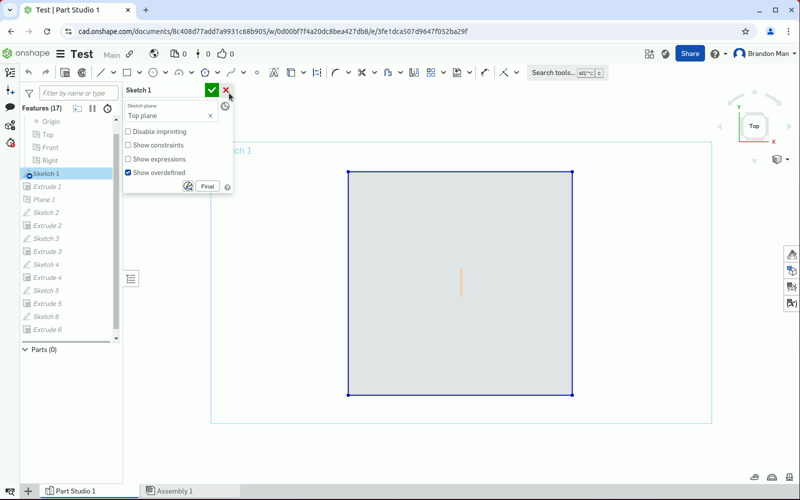
key(shift+s)
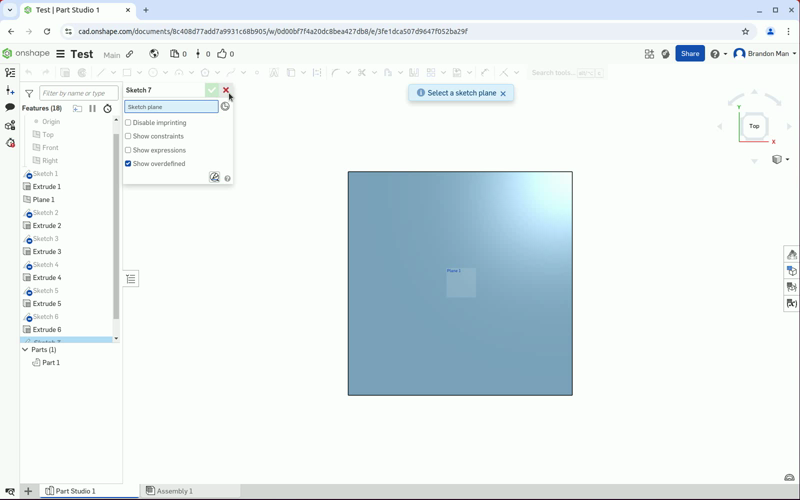
mouse_move(69, 189)
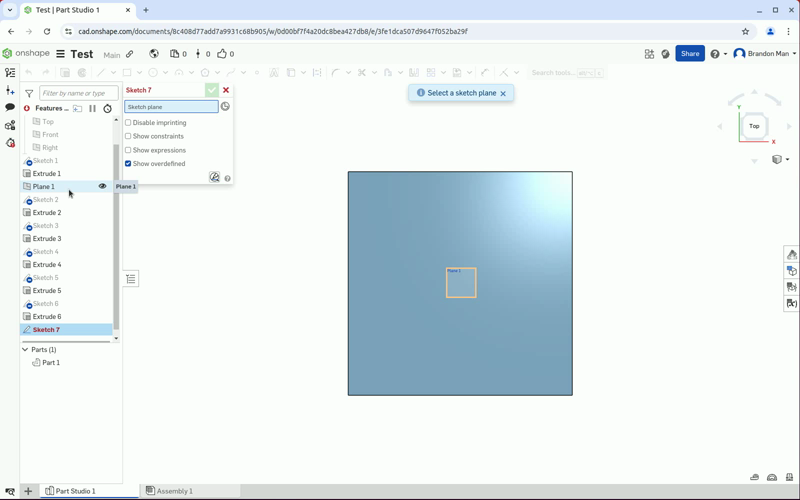
click(69, 189)
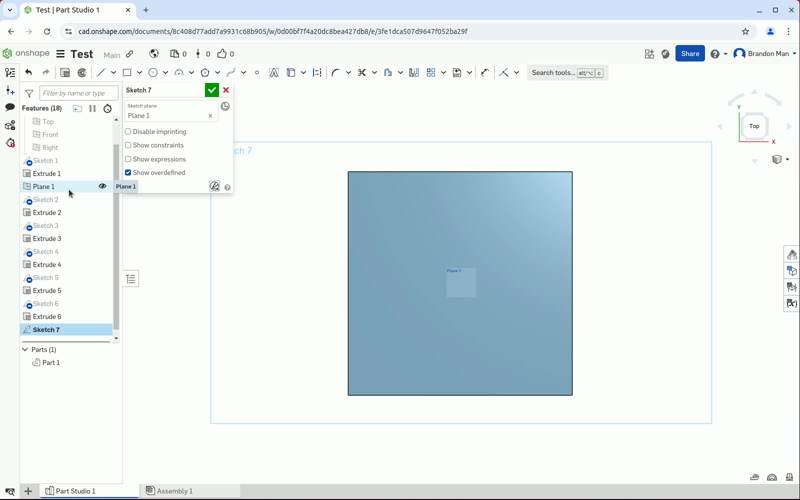
mouse_move(73, 352)
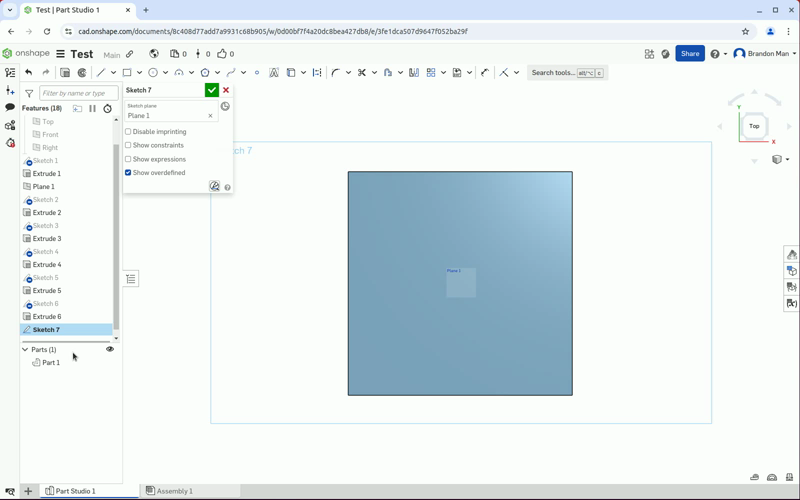
key(y)
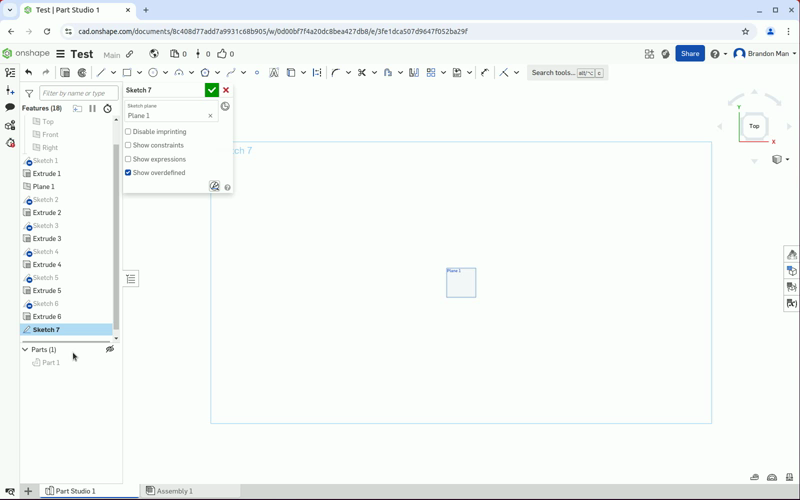
key(l)
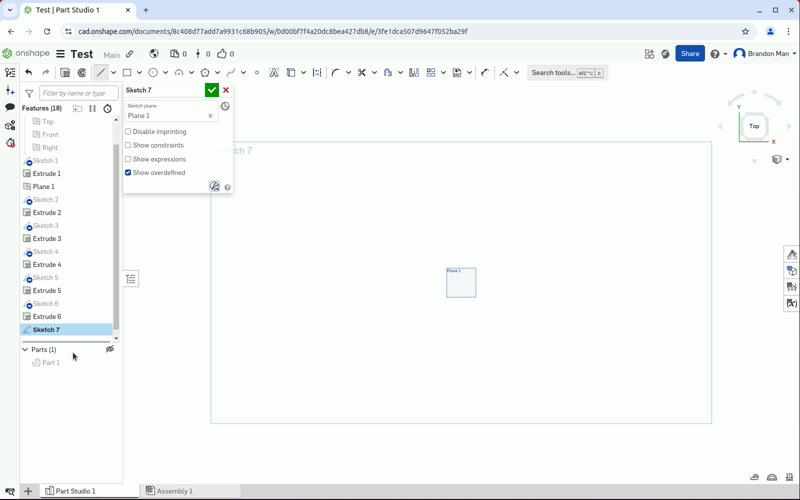
key_down(shift)
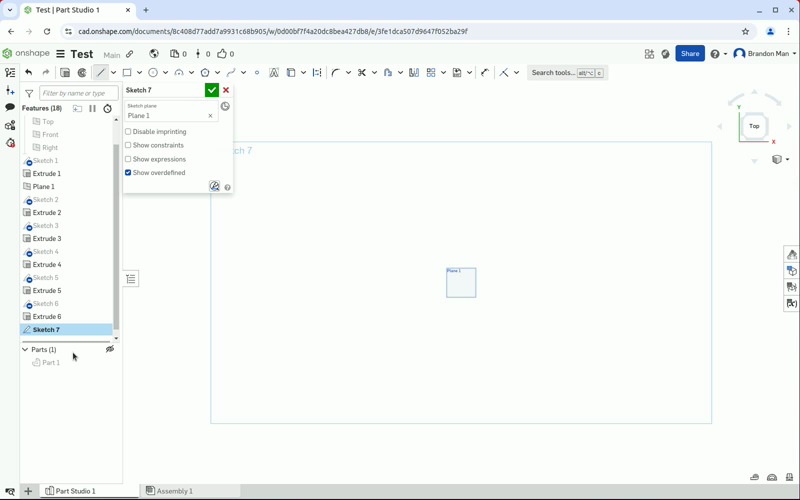
mouse_move(532, 375)
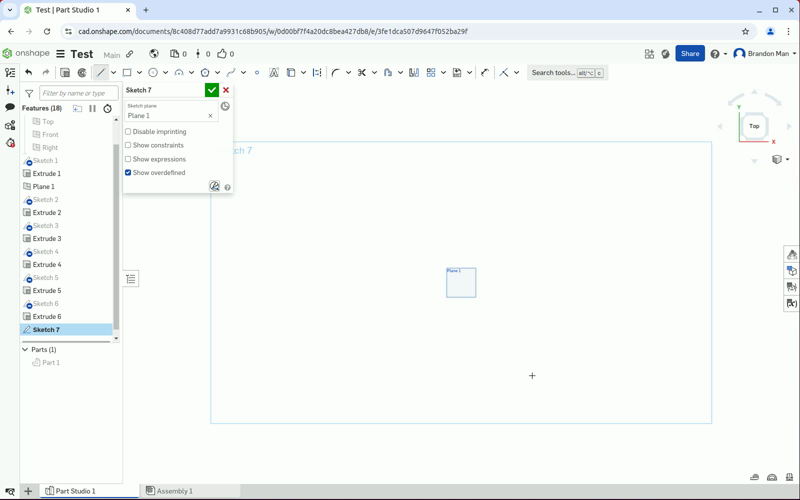
click(532, 375)
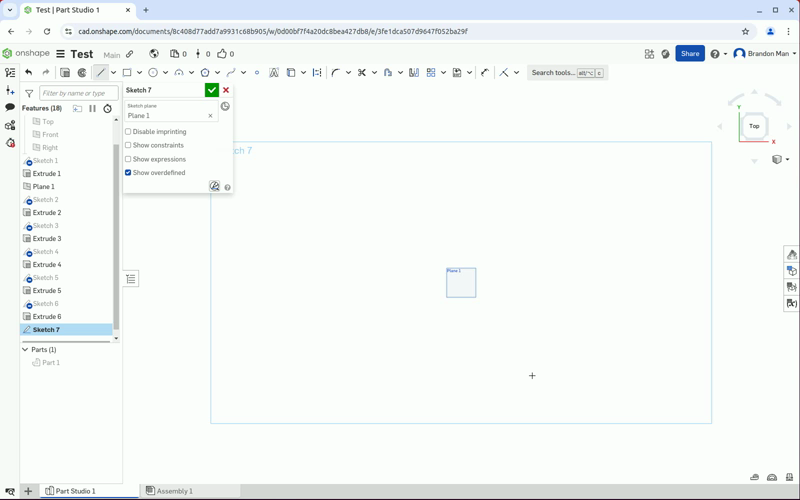
key_up(shift)
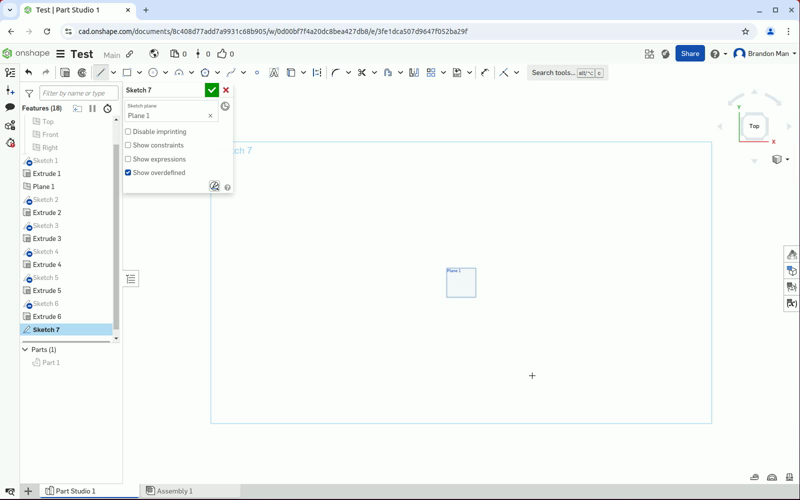
key_down(shift)
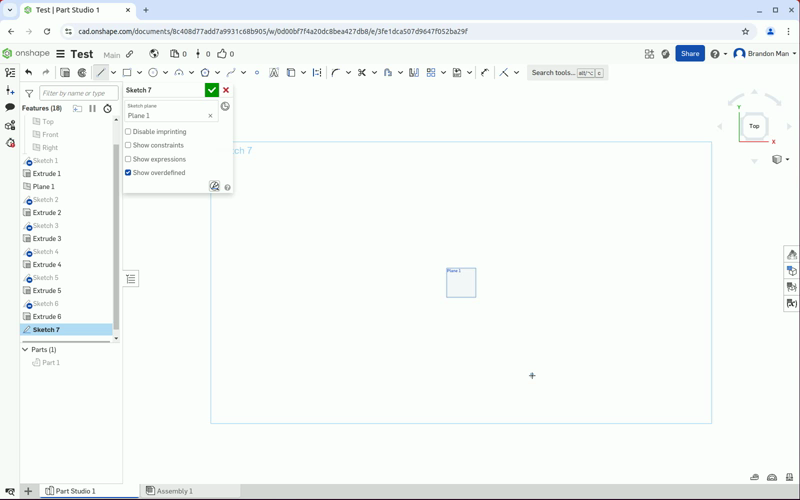
mouse_move(562, 375)
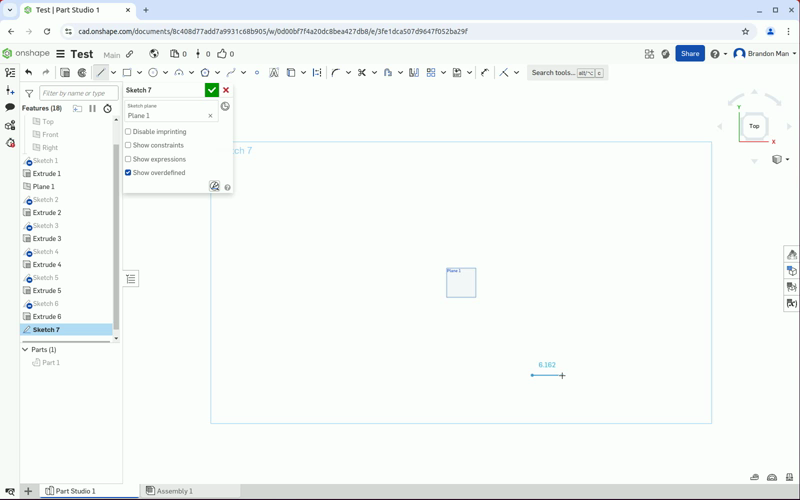
mouse_move(553, 375)
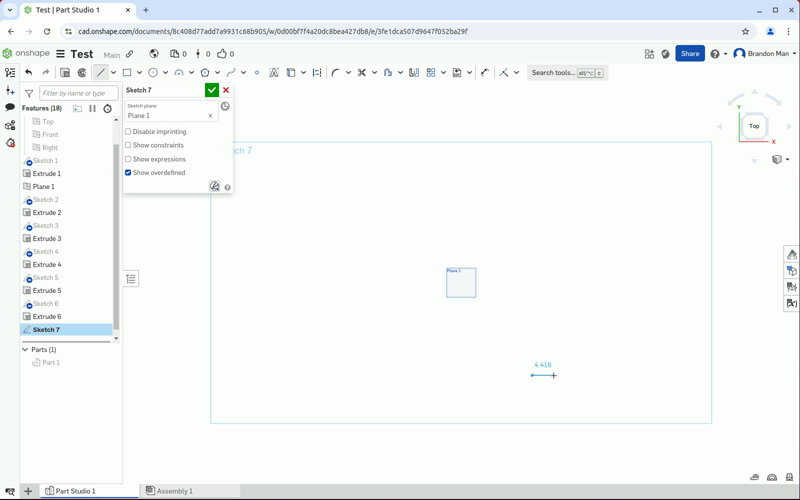
click(553, 375)
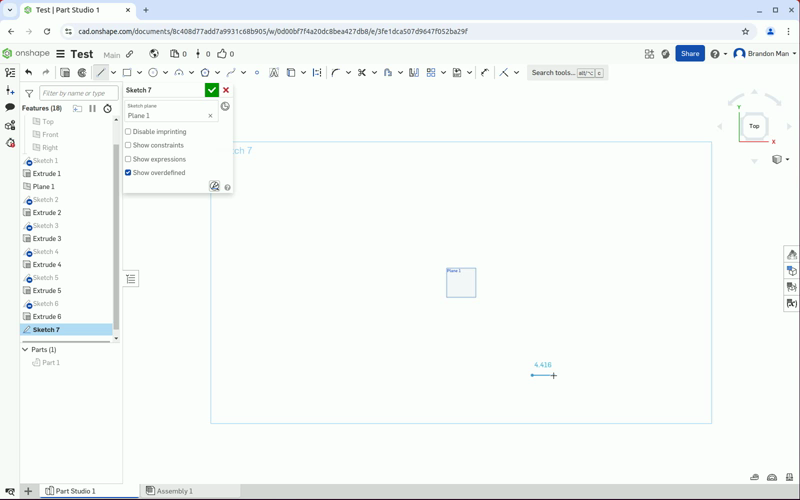
key_up(shift)
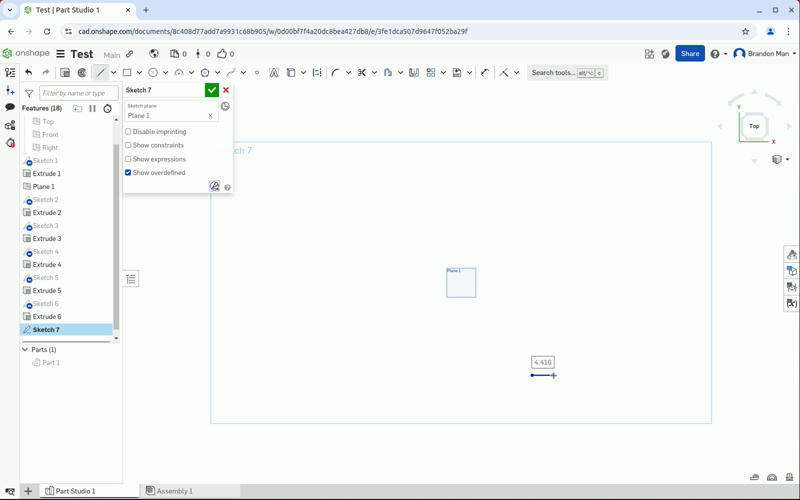
key_down(shift)
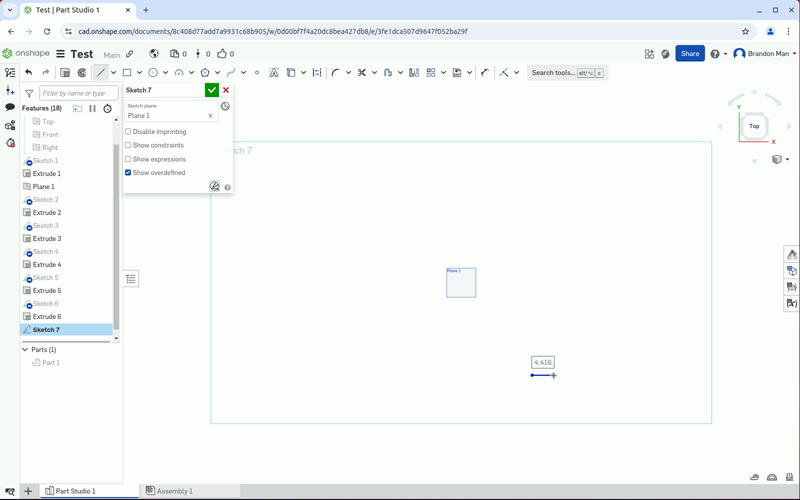
mouse_move(553, 192)
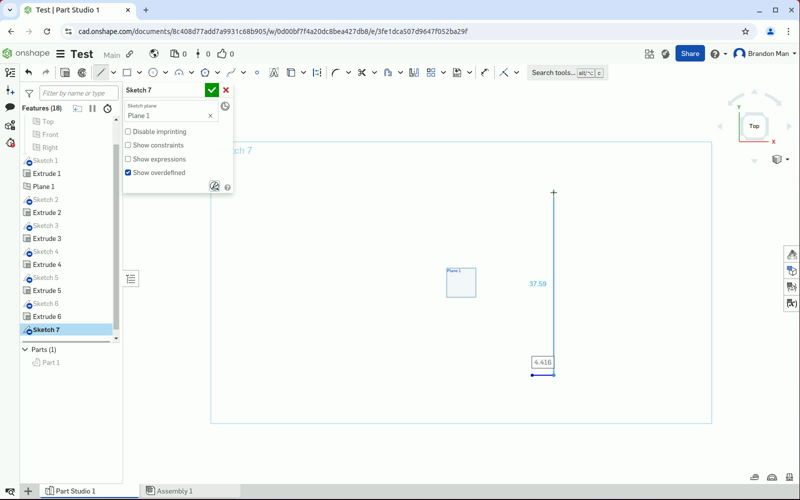
click(553, 192)
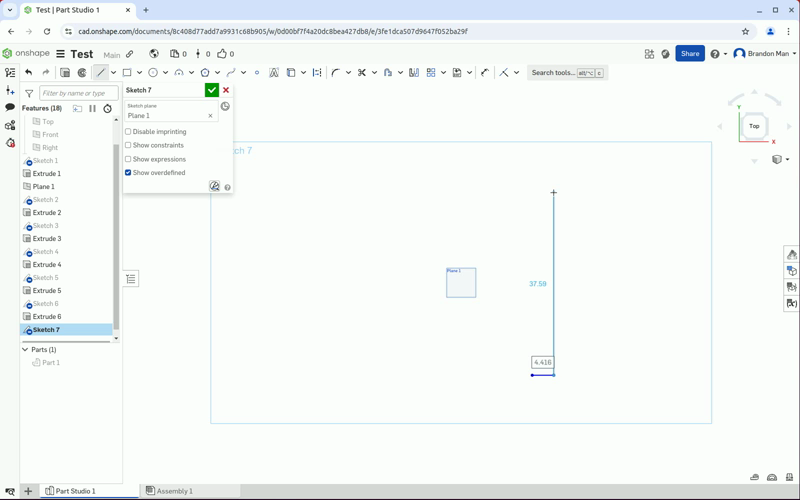
key_up(shift)
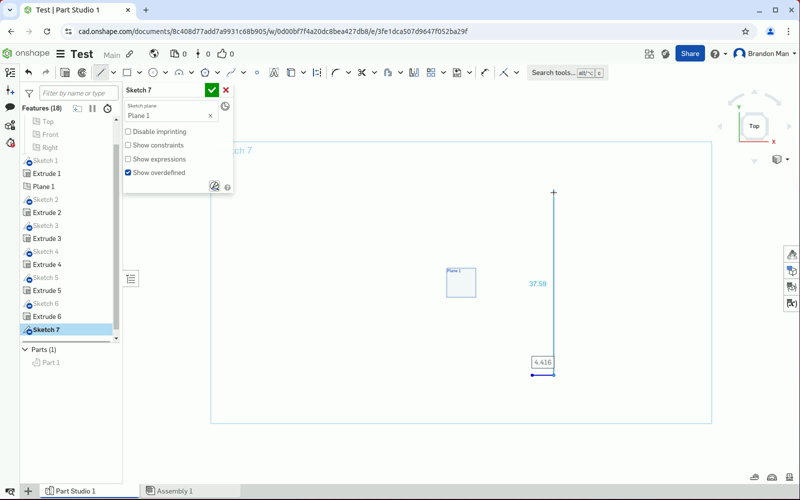
key_down(shift)
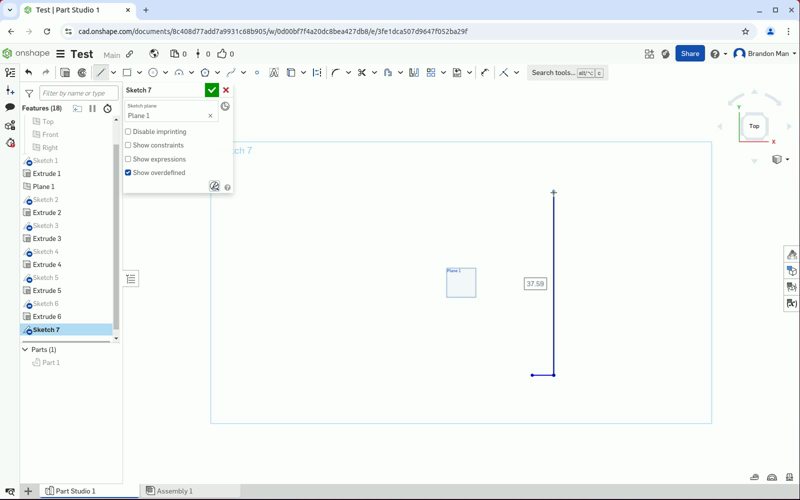
mouse_move(583, 192)
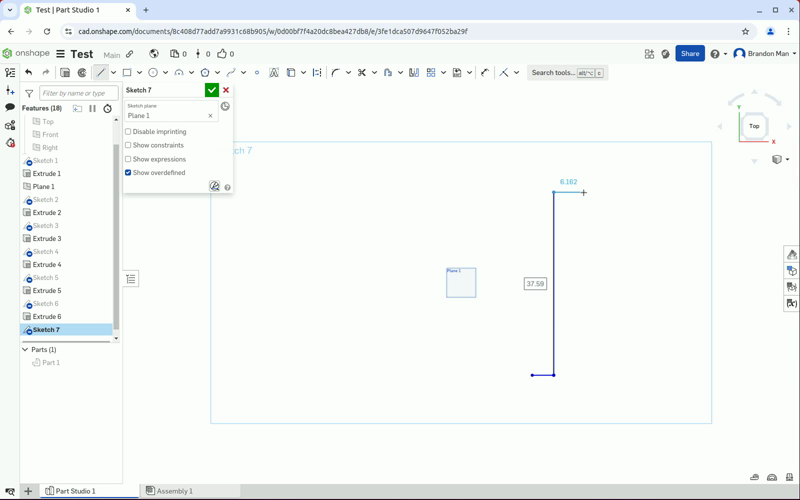
mouse_move(532, 192)
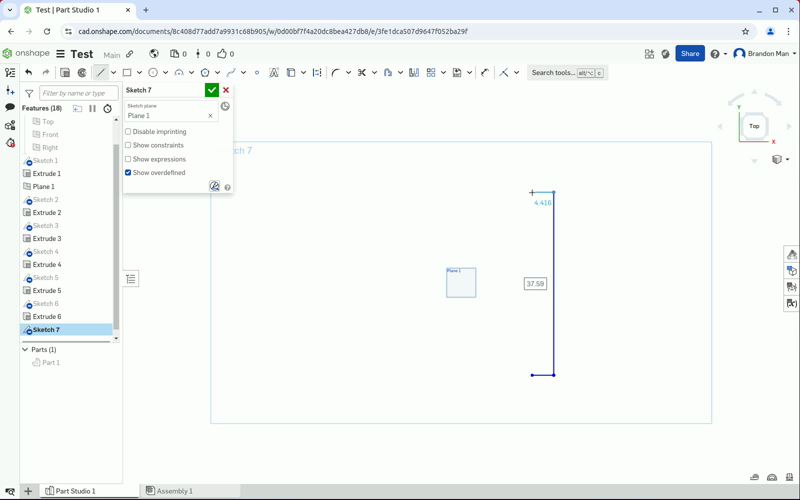
click(532, 192)
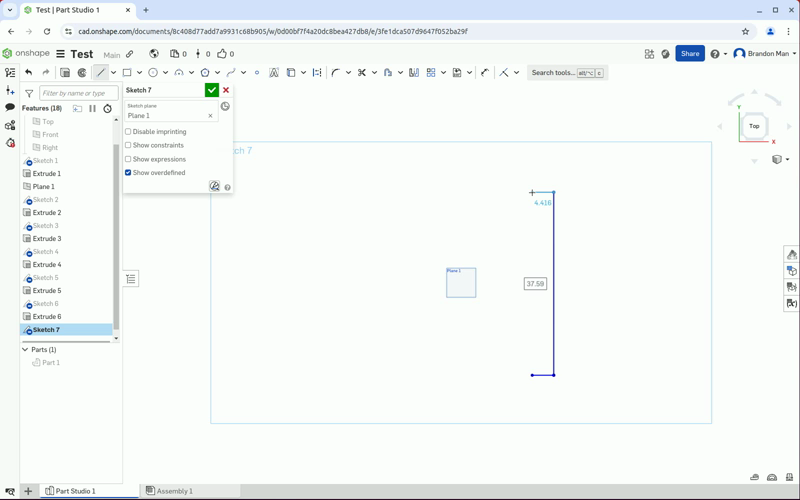
key_up(shift)
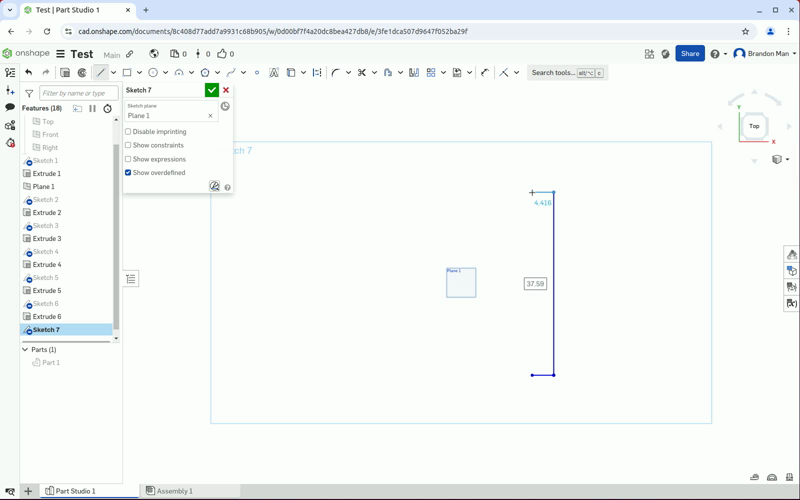
key_down(shift)
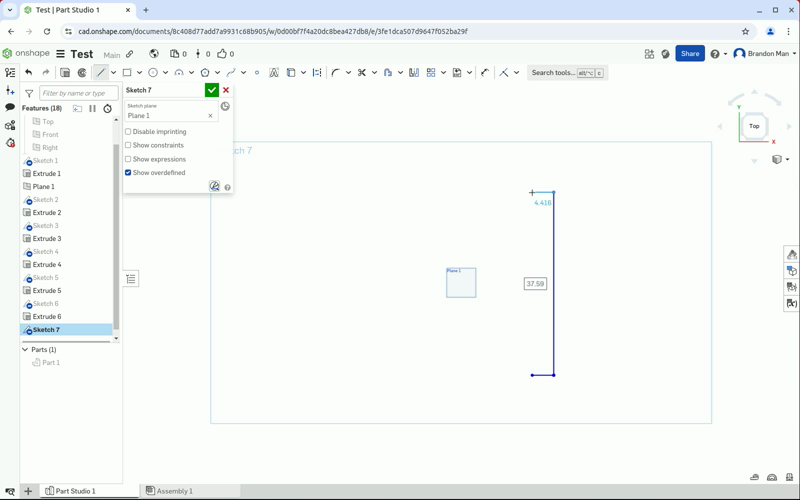
mouse_move(532, 375)
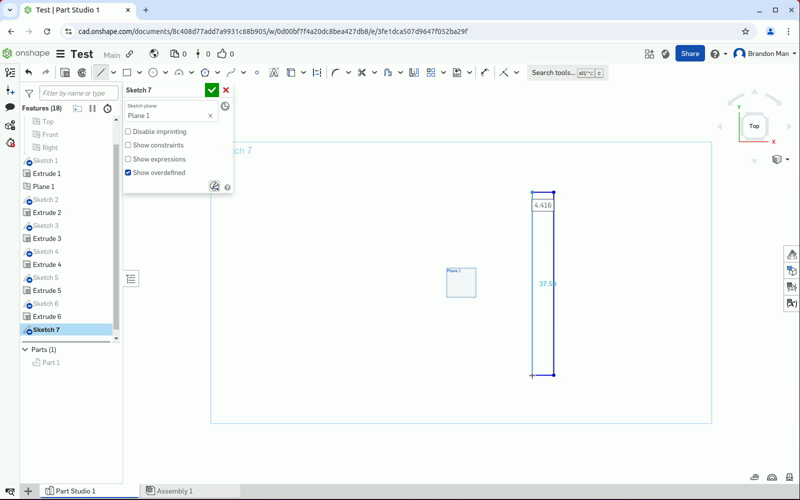
key_up(shift)
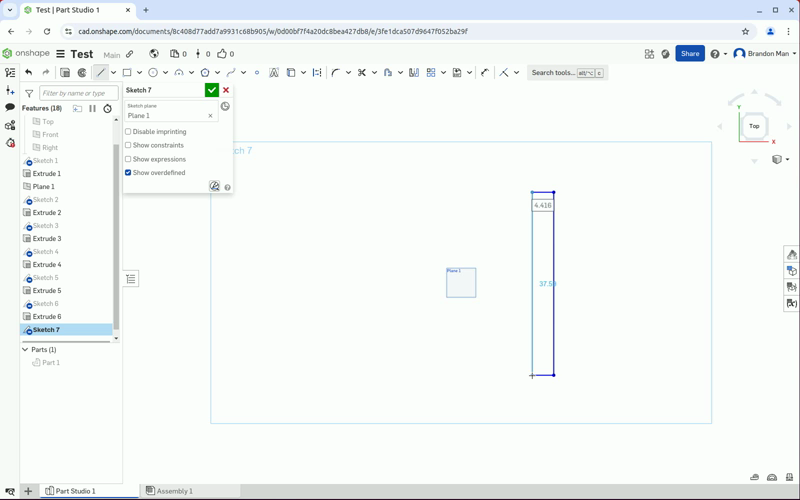
click(532, 375)
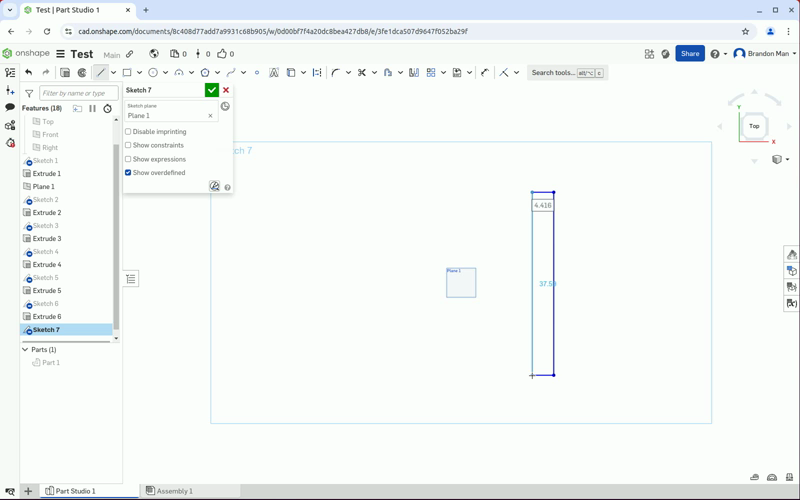
key(esc)
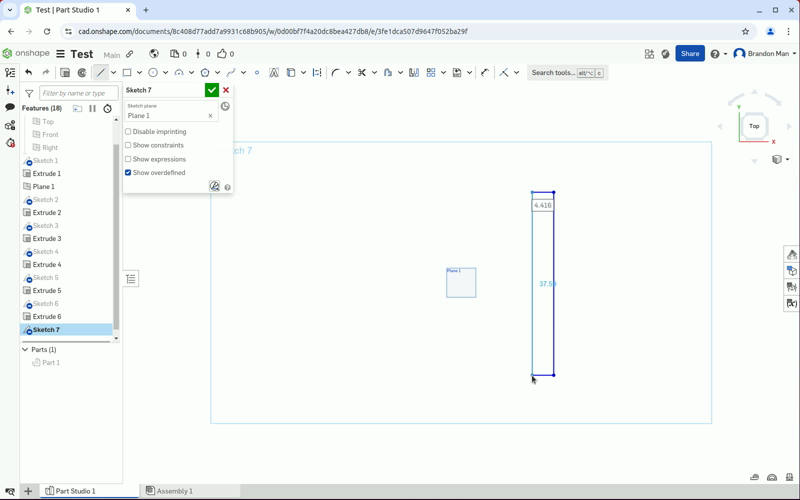
mouse_move(536, 371)
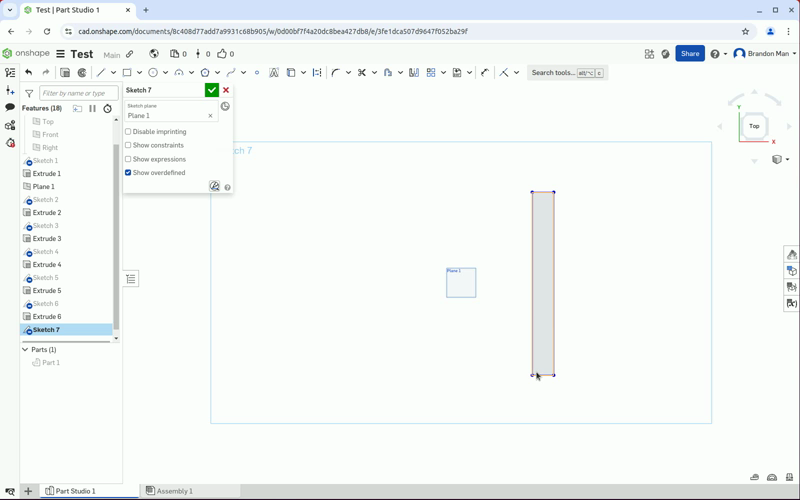
click(536, 371)
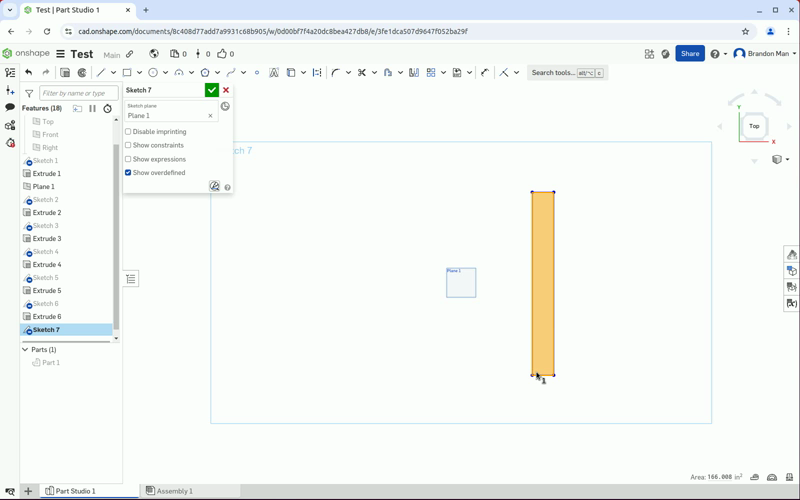
mouse_move(73, 352)
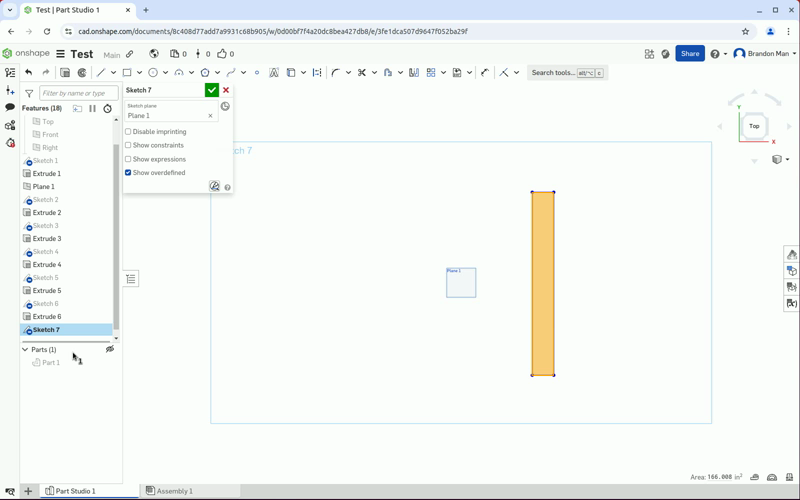
key(shift+y)
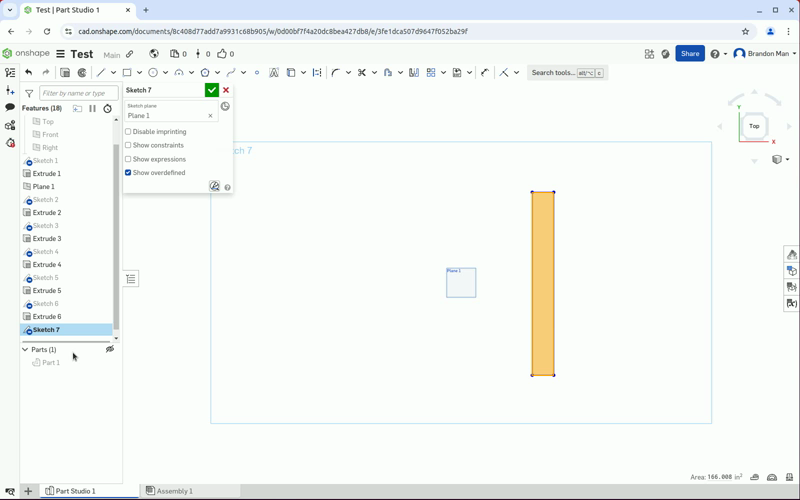
key(shift+e)
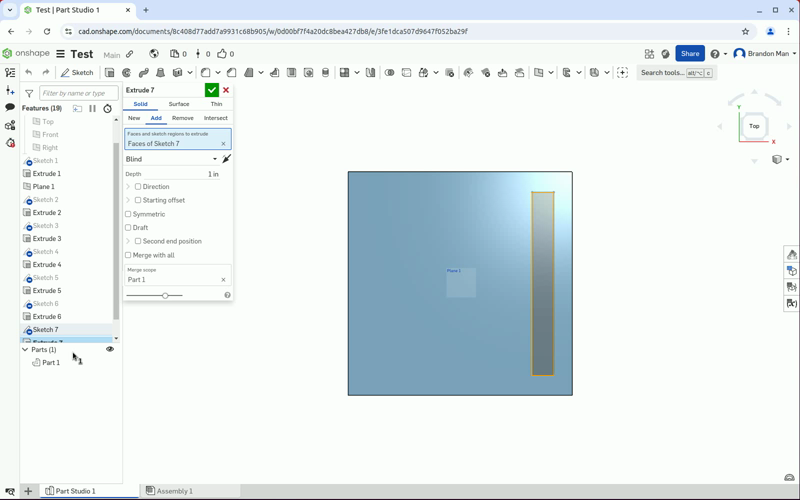
mouse_move(143, 106)
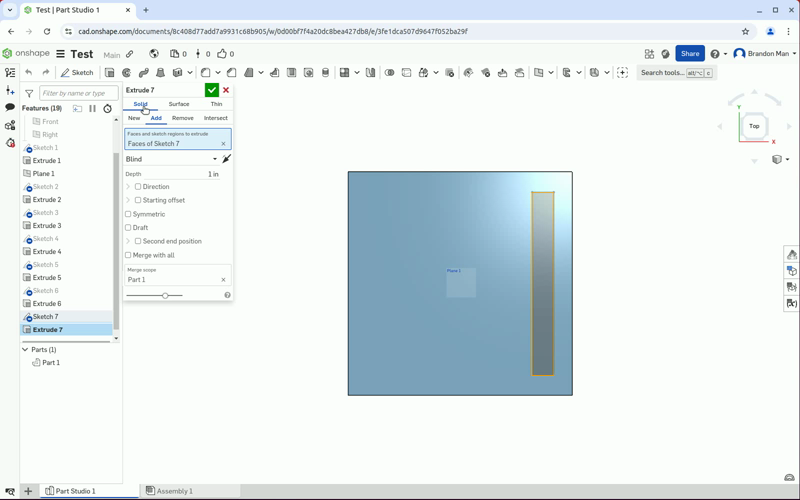
click(143, 106)
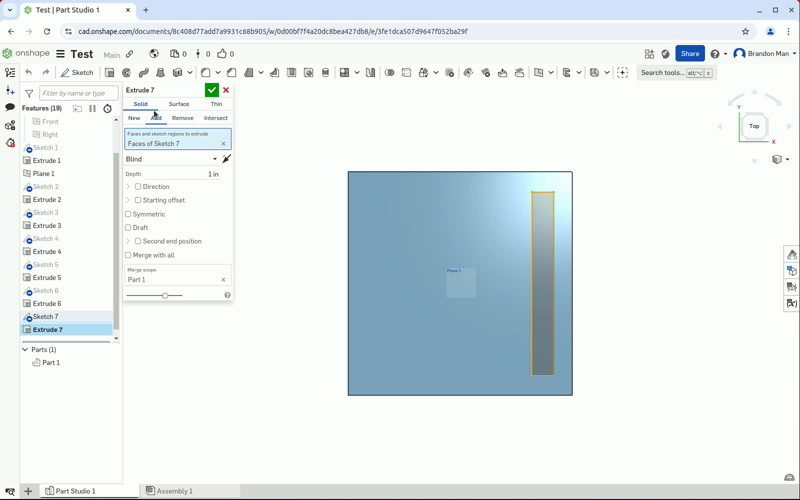
mouse_move(186, 120)
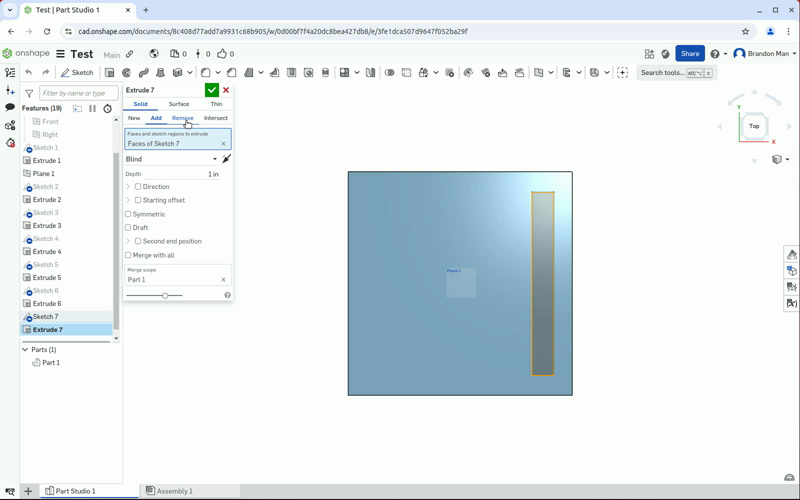
click(186, 120)
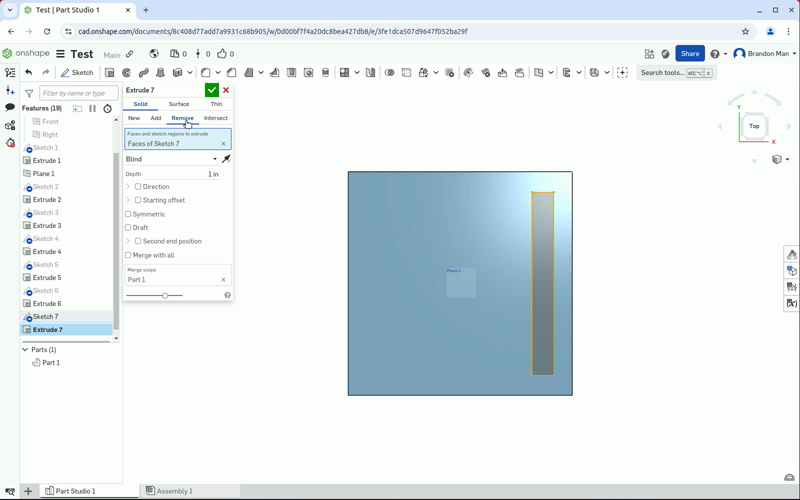
key(tab, 4)
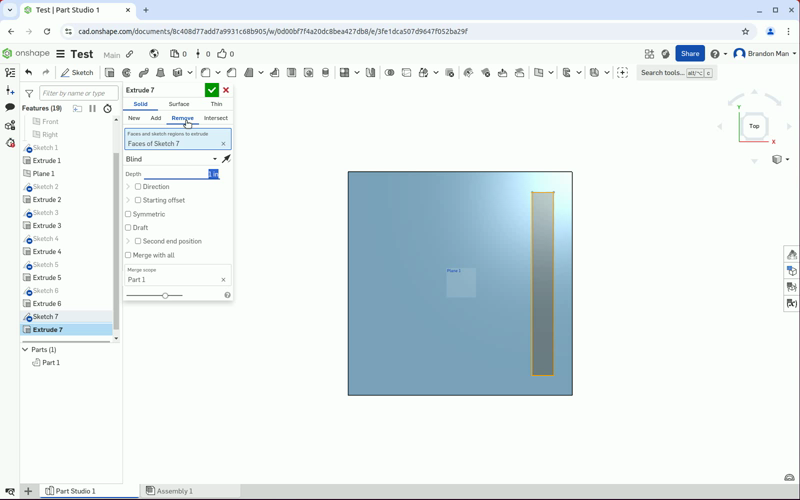
text(6.258)
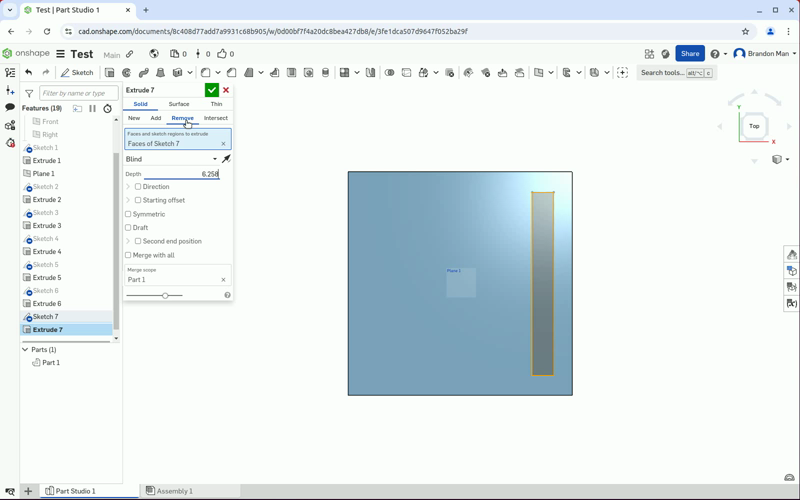
key(tab, 6)
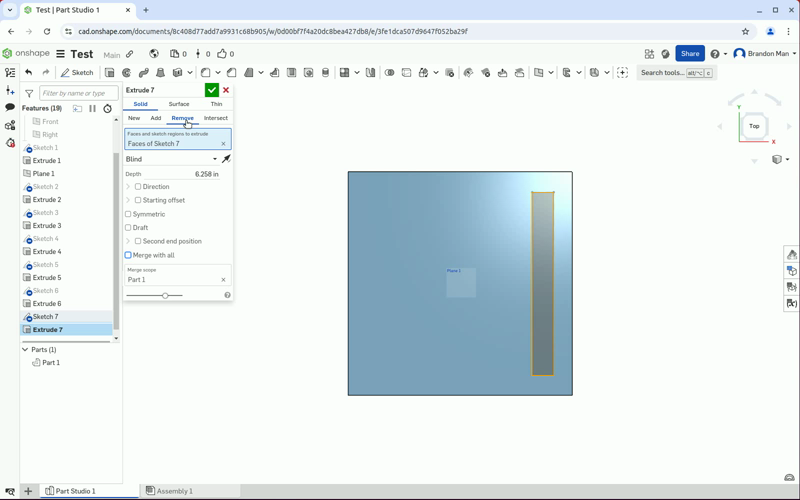
key(space)
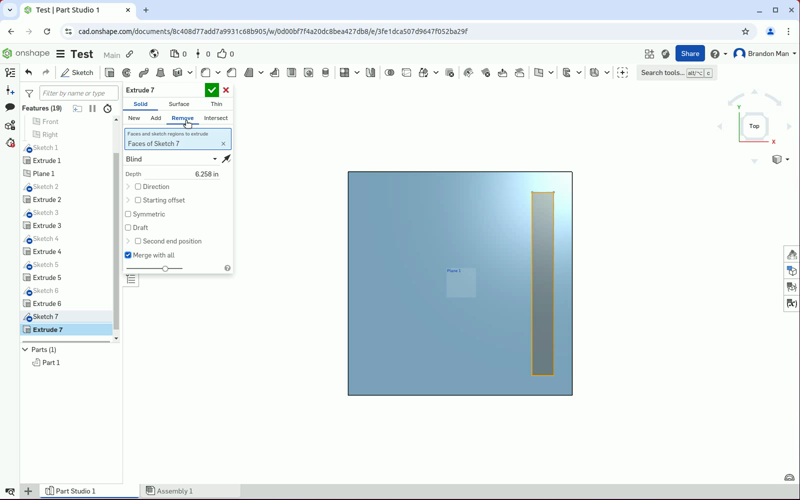
key(enter)
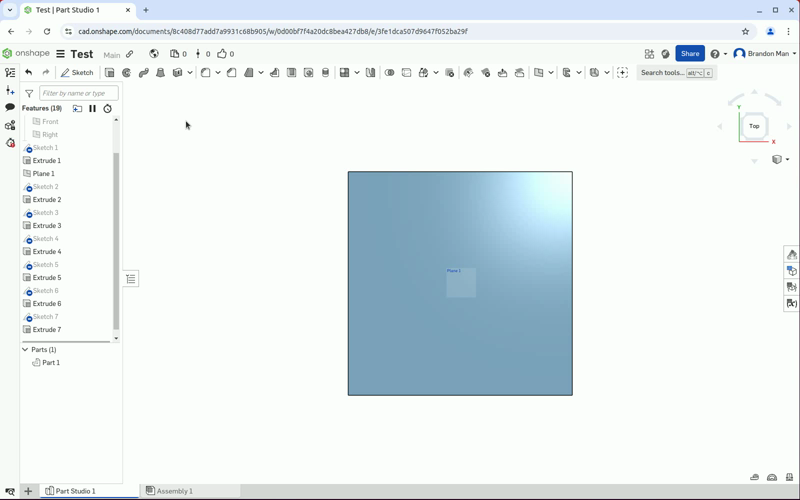
key(shift+h)
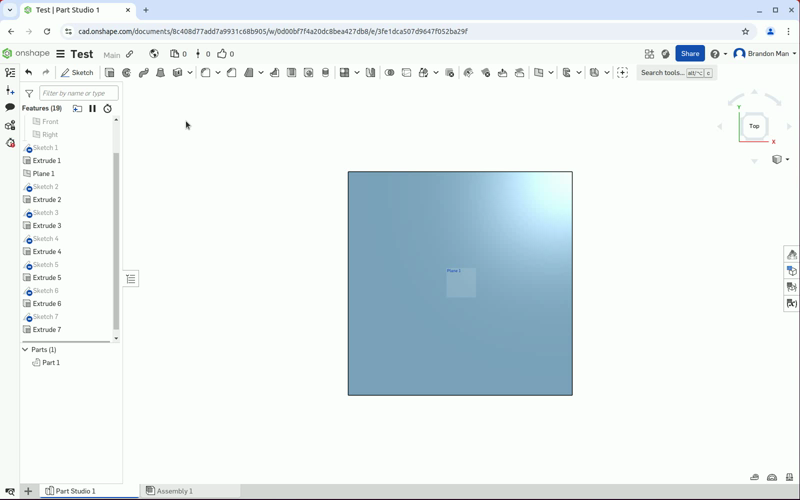
key(shift+h)
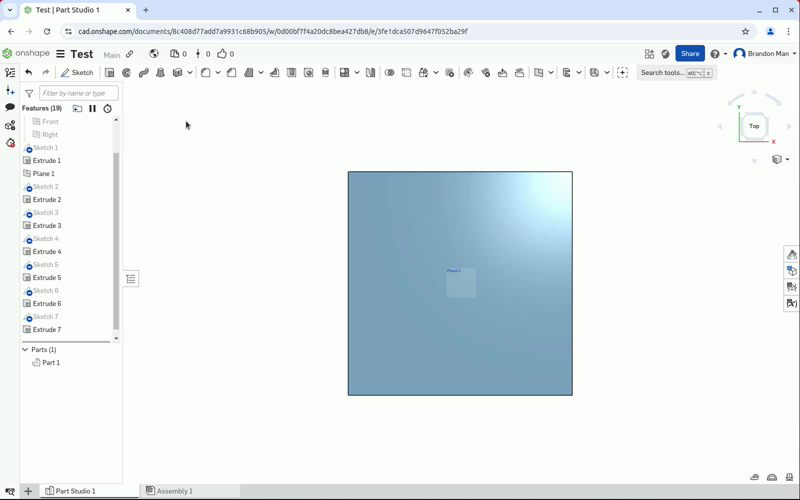
key(shift+7)
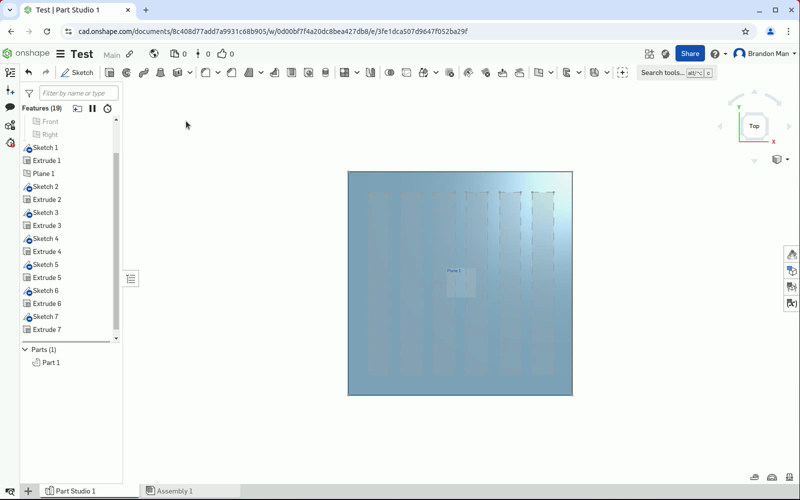
key(up, 3)
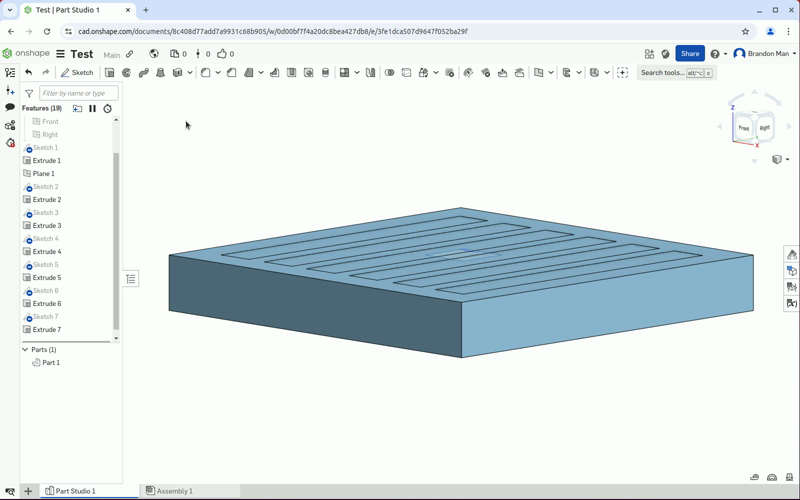
key(left, 3)
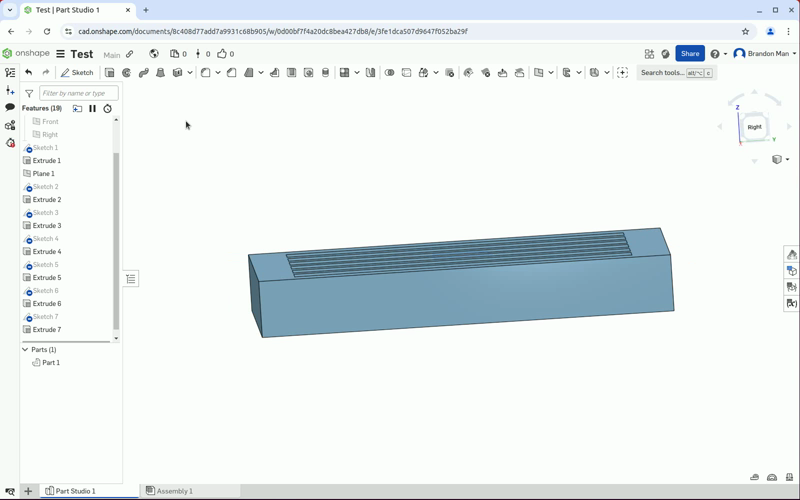
key(right, 3)
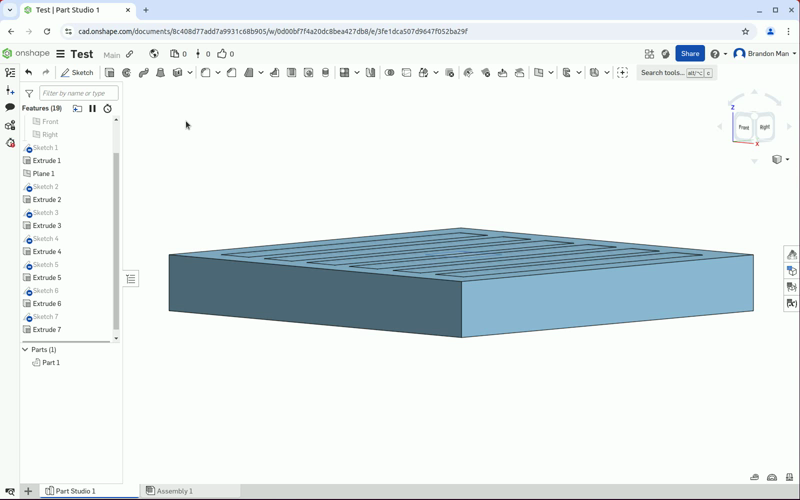
key(down, 3)
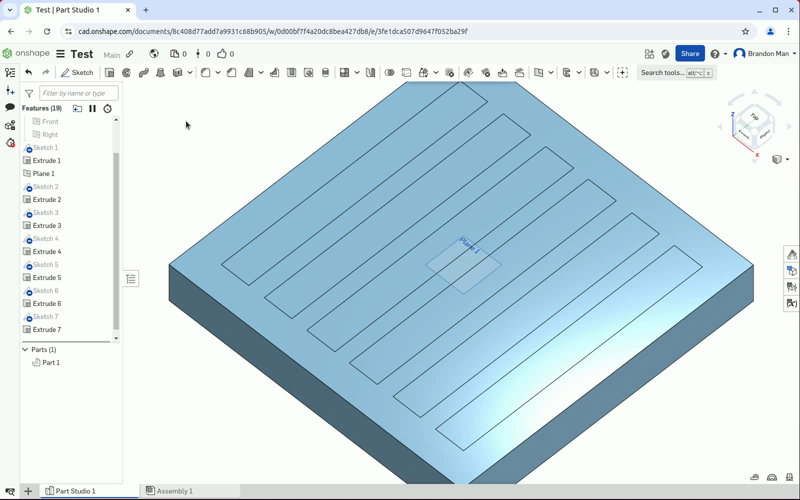
mouse_move(69, 150)
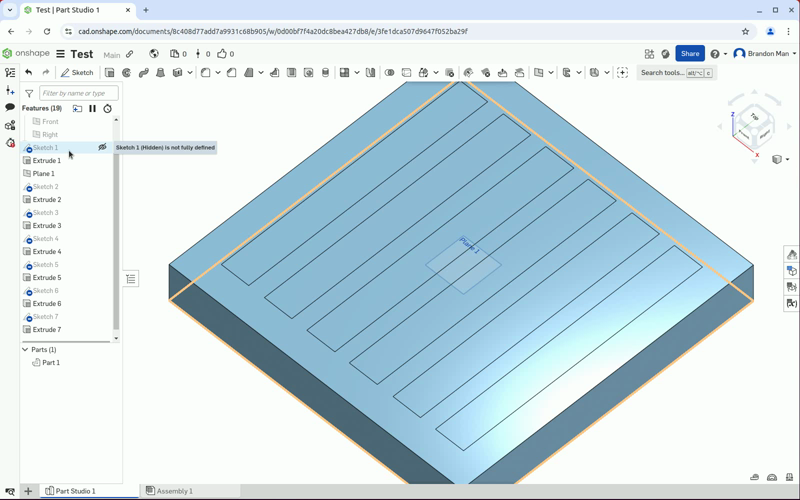
click(69, 150)